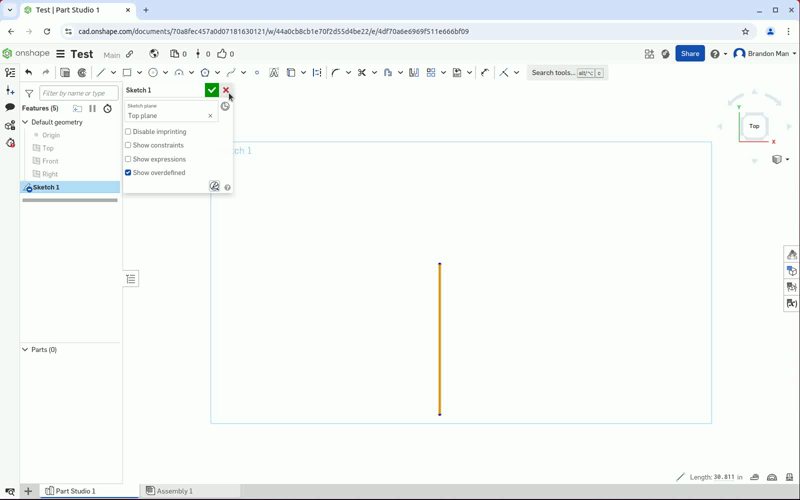
key(shift+h)
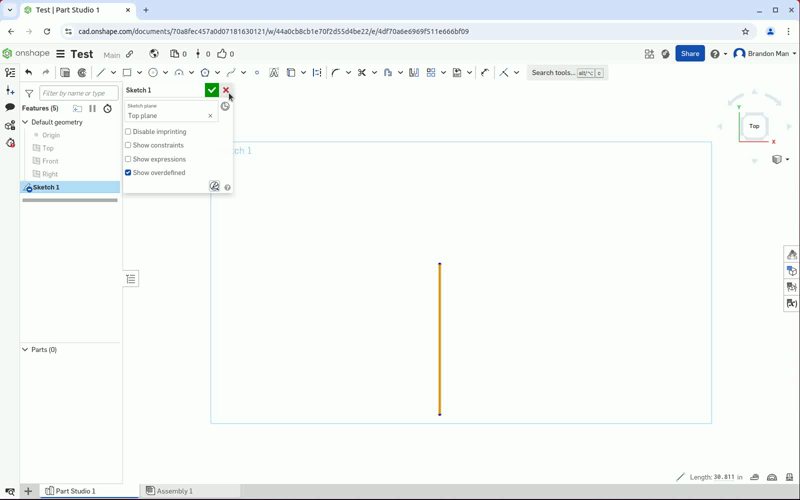
key(shift+s)
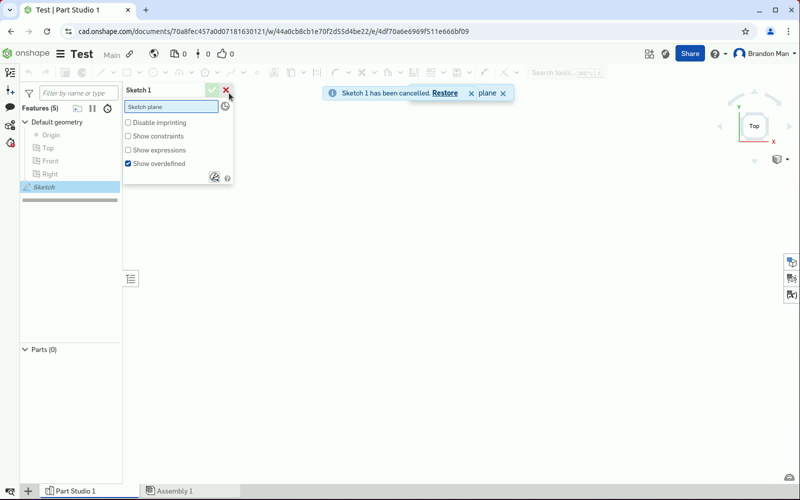
mouse_move(73, 150)
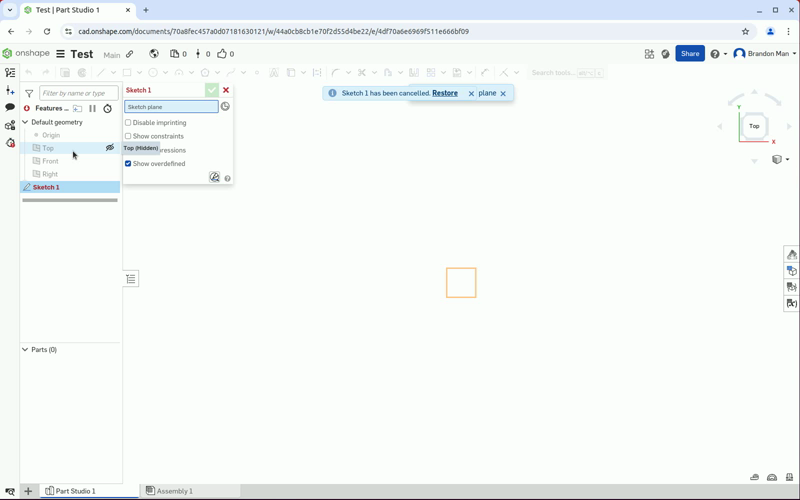
click(73, 150)
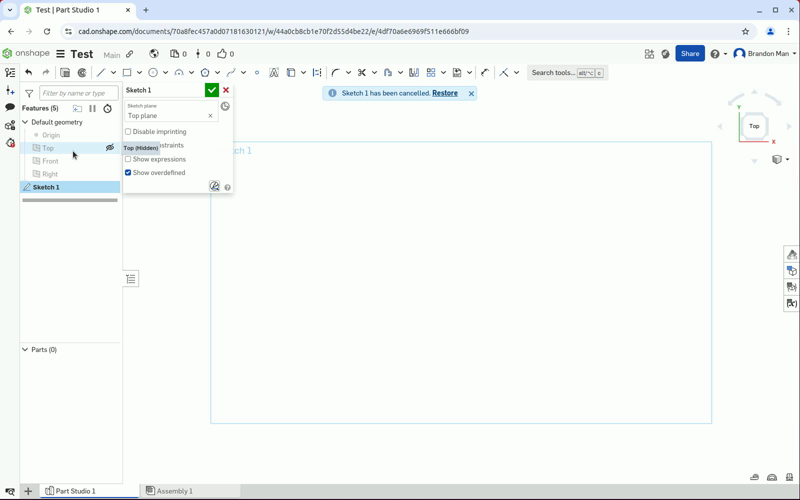
mouse_move(73, 352)
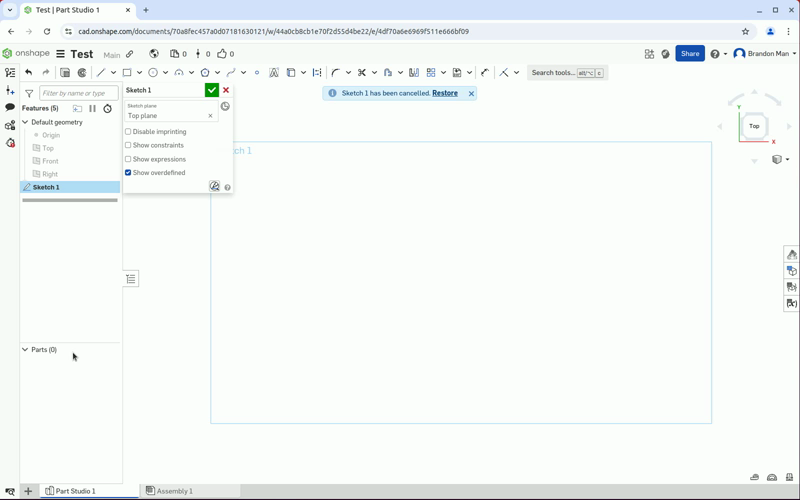
key(y)
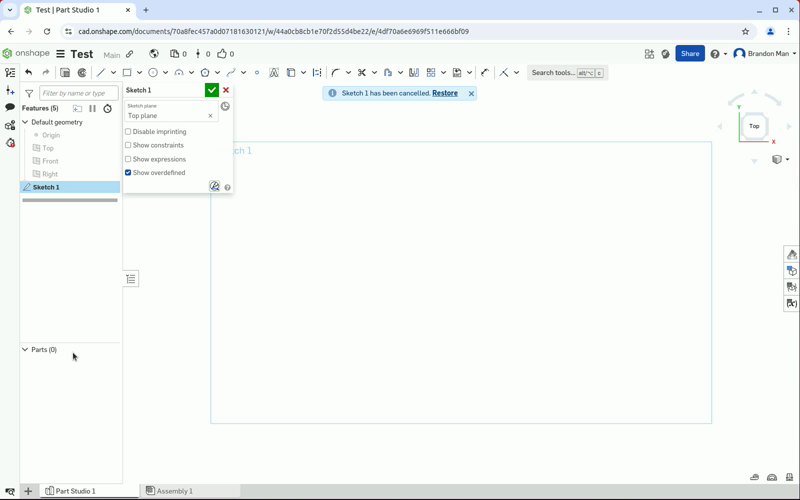
key(c)
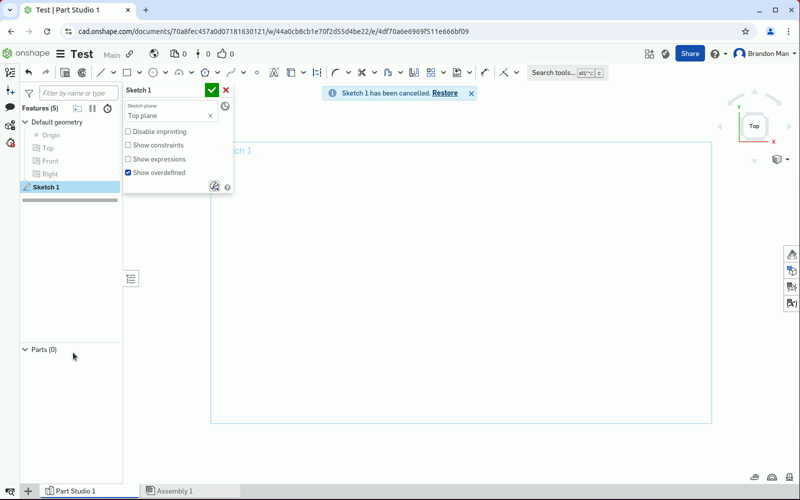
key_down(shift)
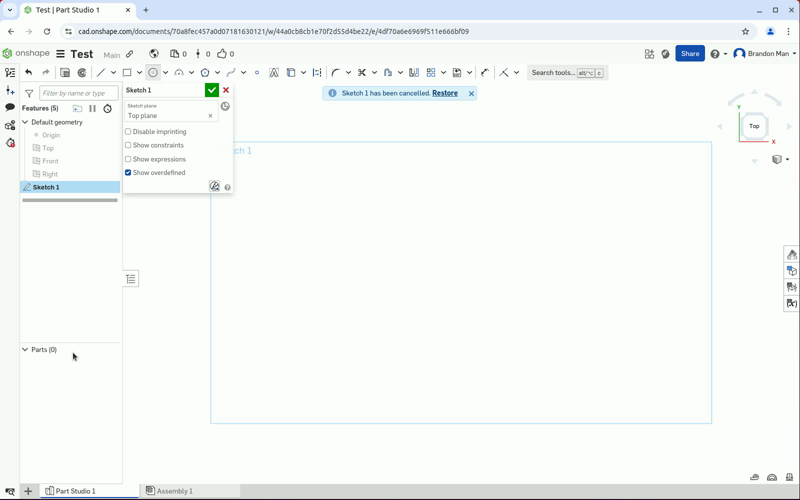
mouse_move(460, 282)
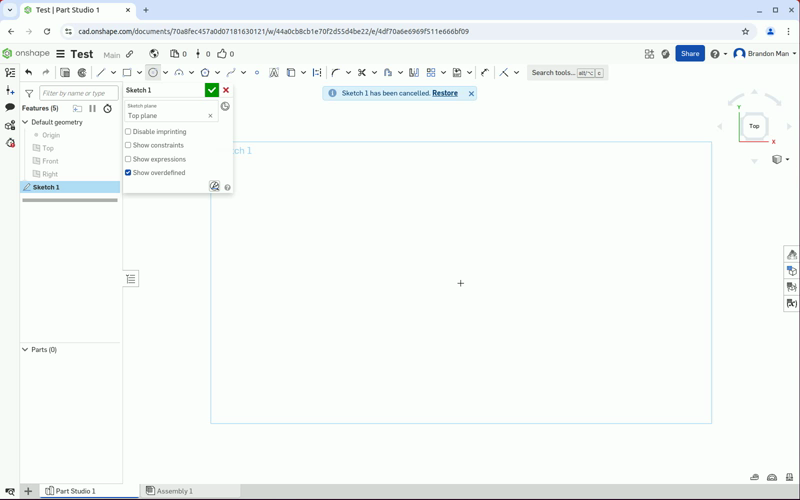
click(460, 282)
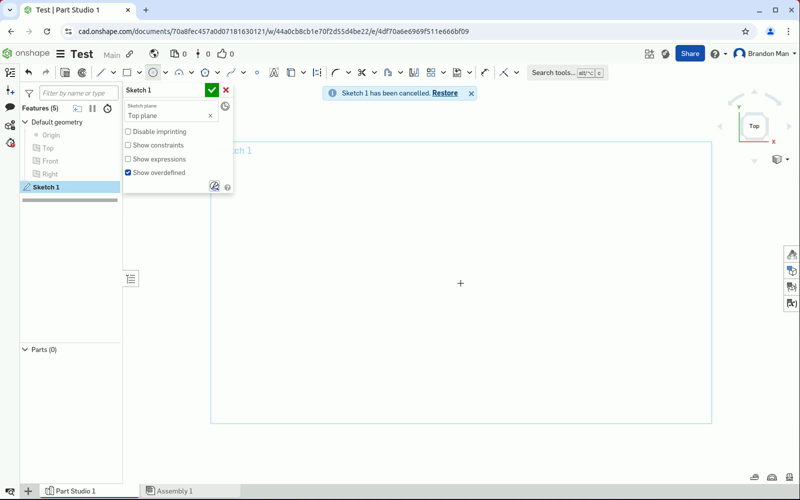
key_up(shift)
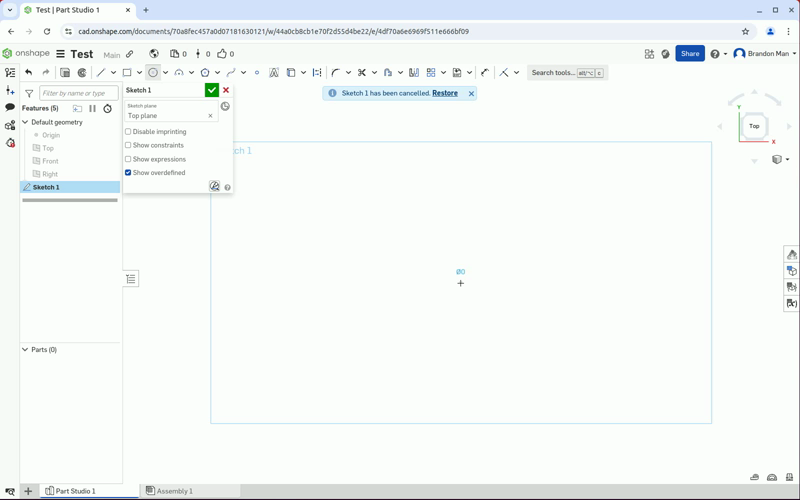
mouse_move(491, 282)
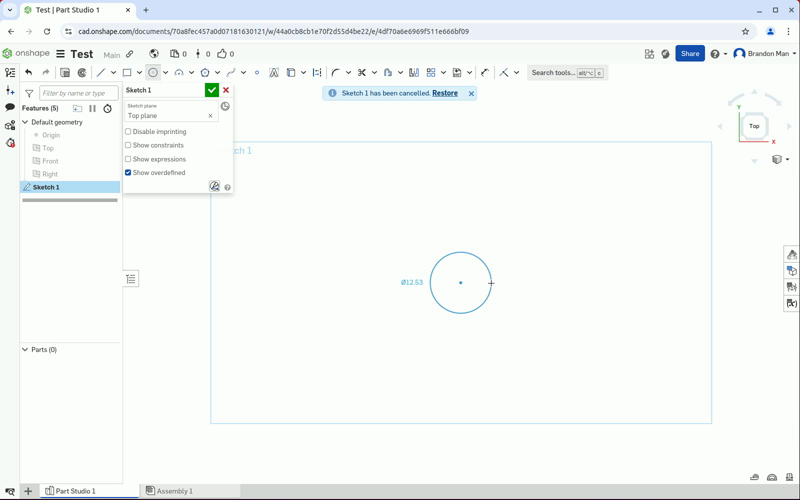
click(491, 282)
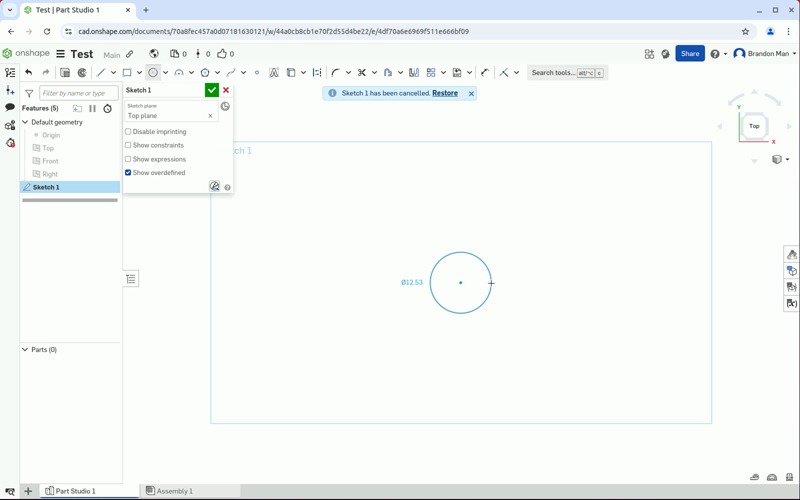
key(esc)
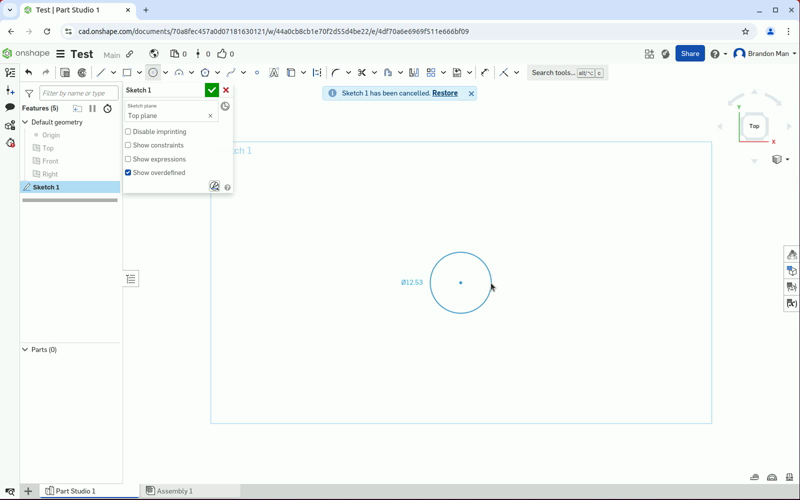
key(c)
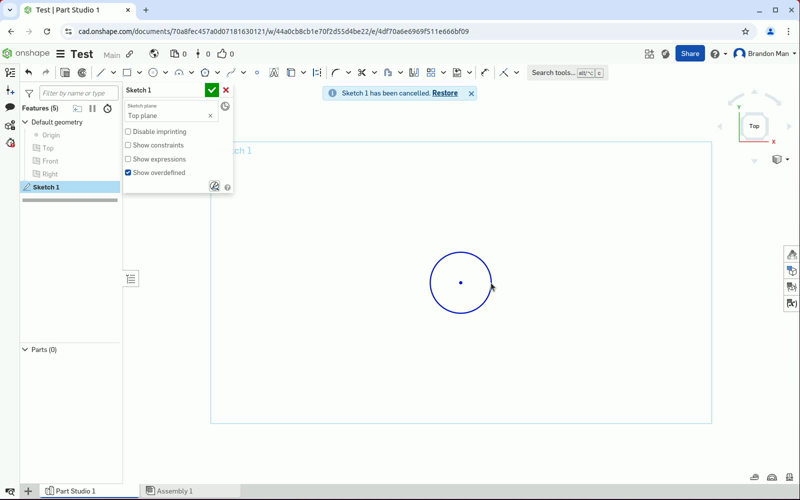
key_down(shift)
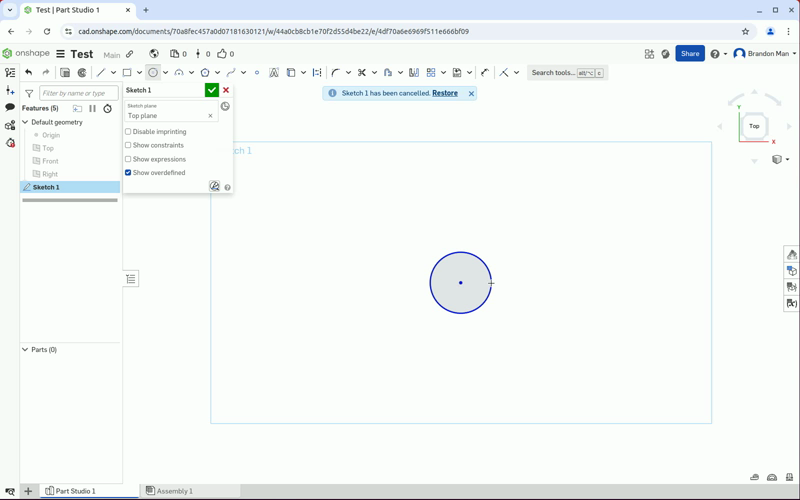
mouse_move(460, 282)
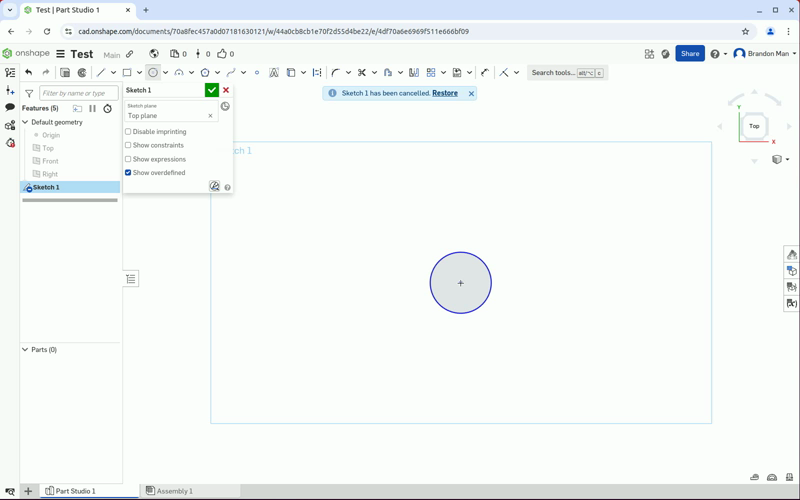
click(460, 282)
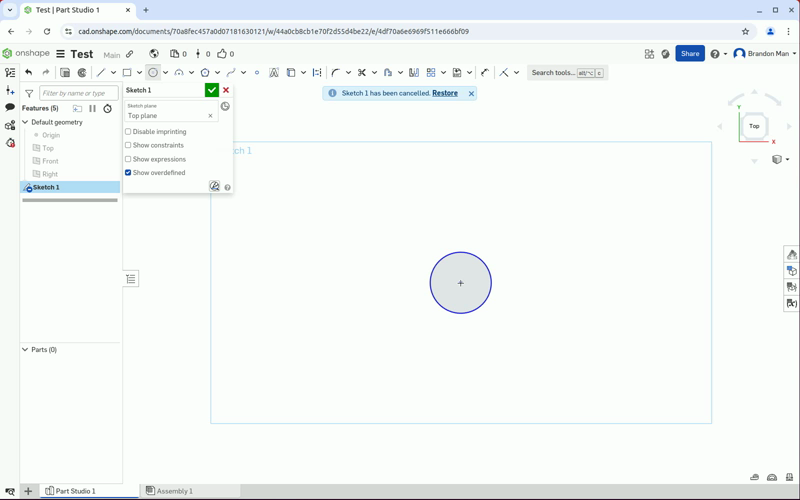
key_up(shift)
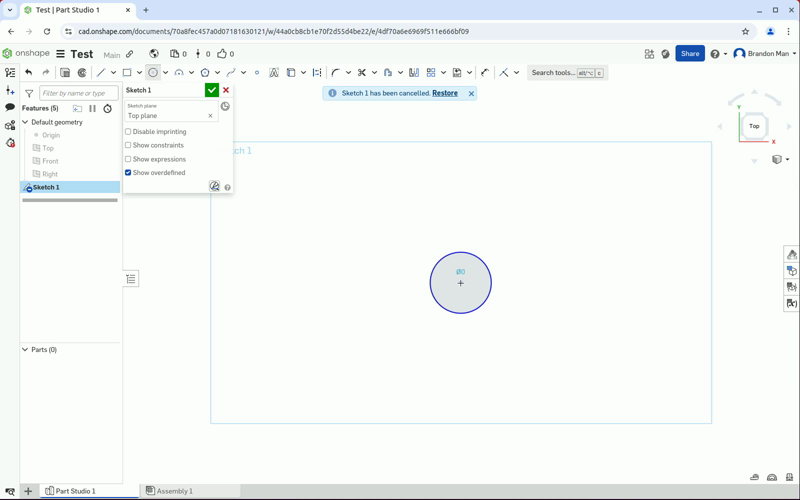
mouse_move(483, 282)
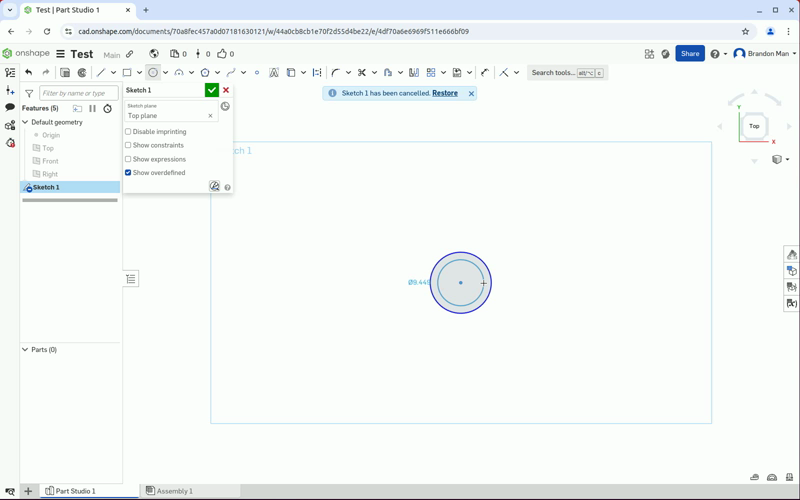
click(483, 282)
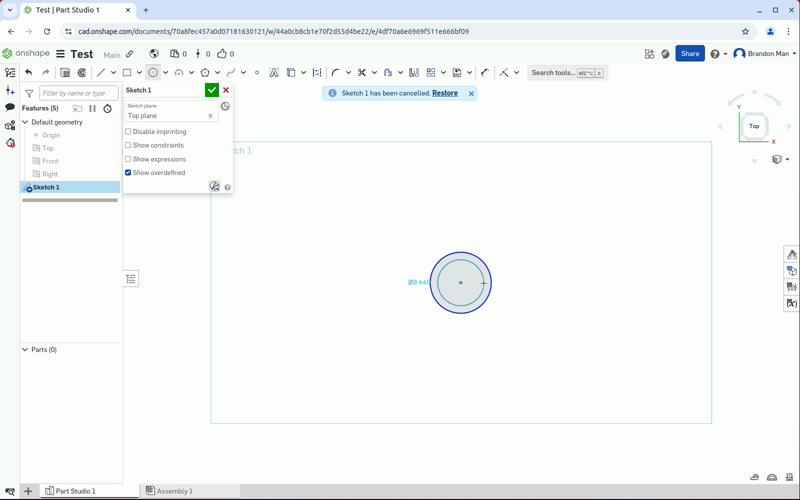
key(esc)
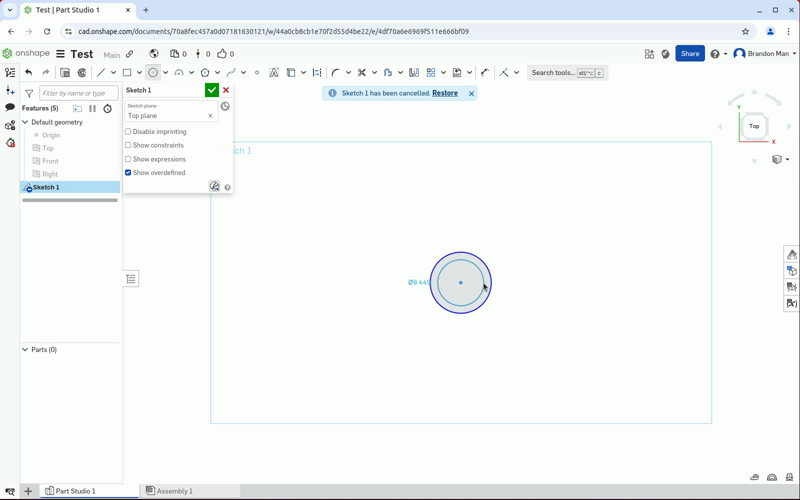
mouse_move(485, 271)
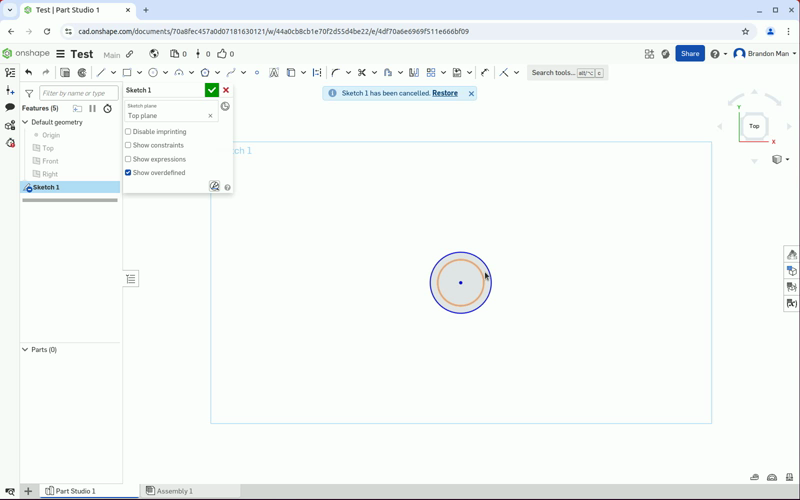
scroll(6)
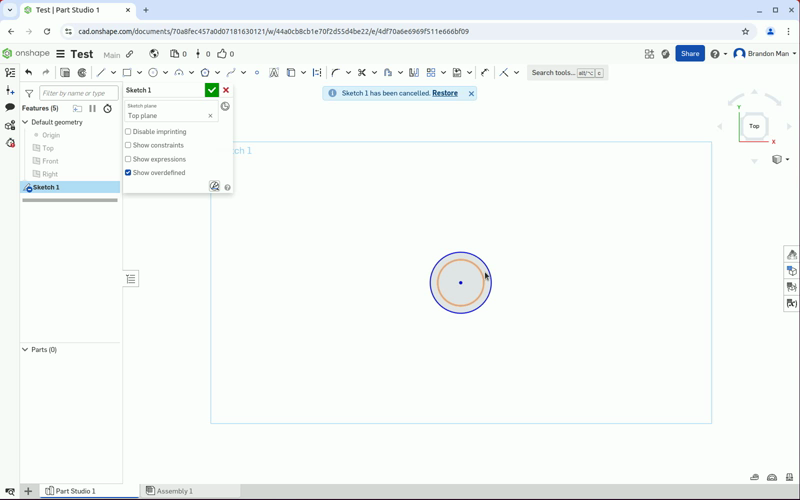
scroll(6)
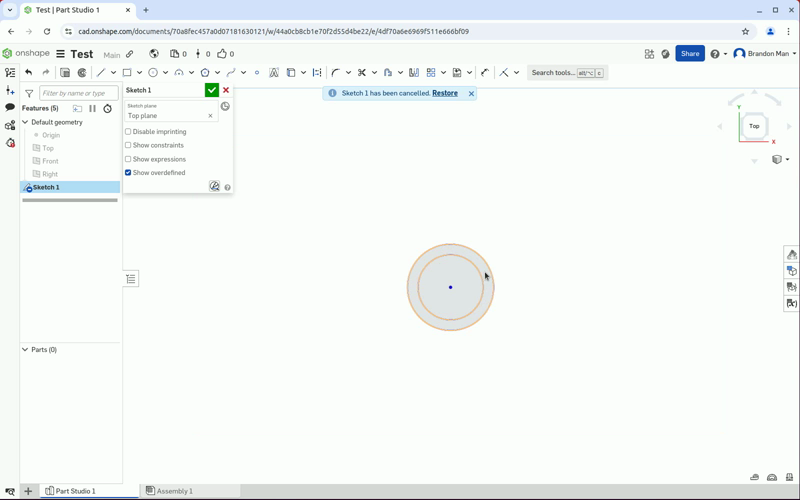
scroll(6)
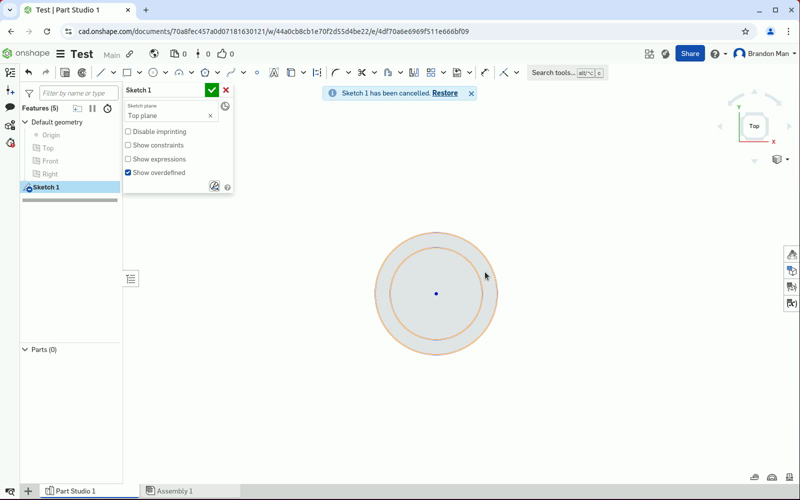
scroll(6)
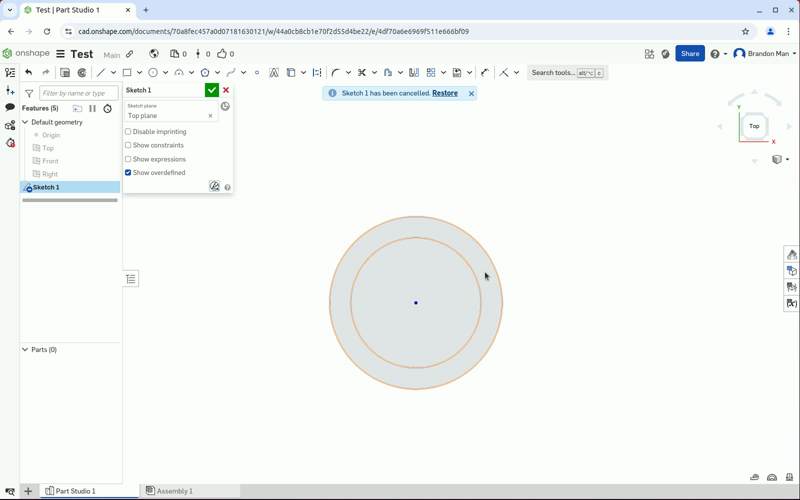
scroll(6)
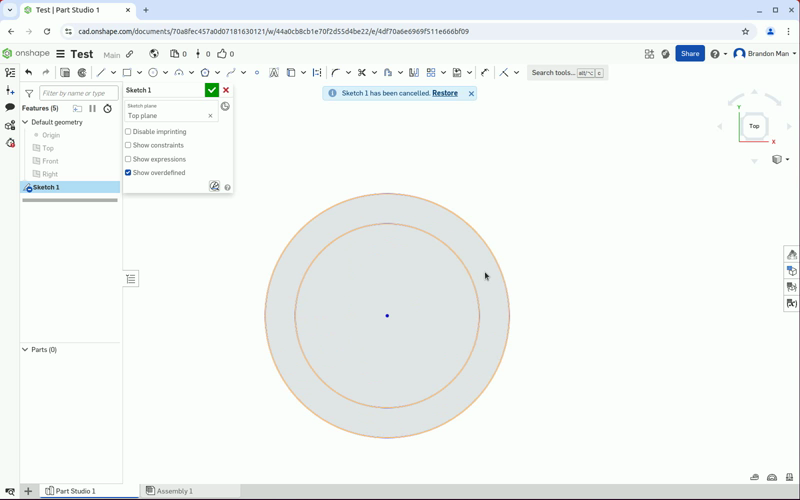
scroll(6)
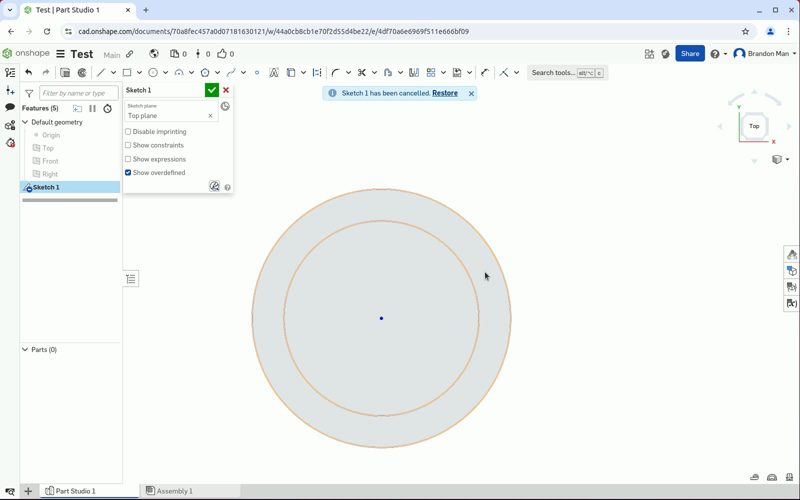
scroll(6)
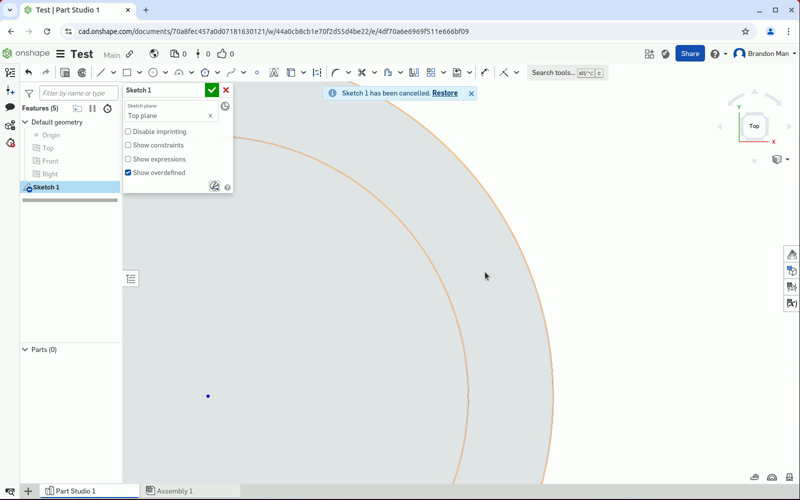
click(485, 271)
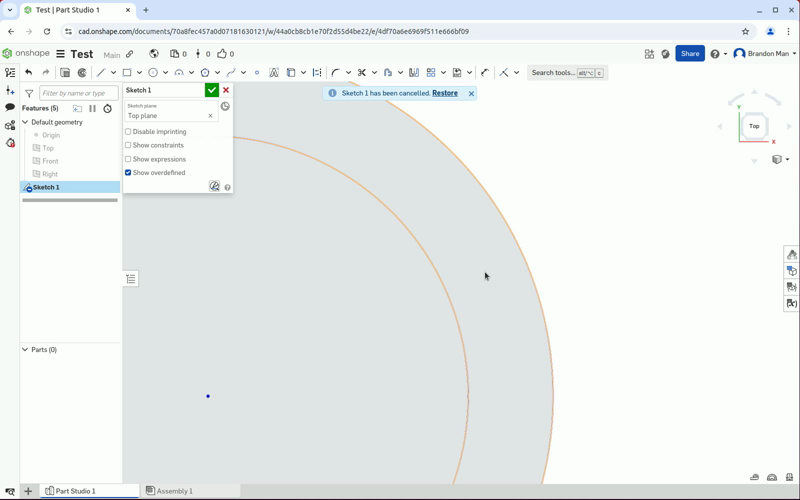
scroll(-6)
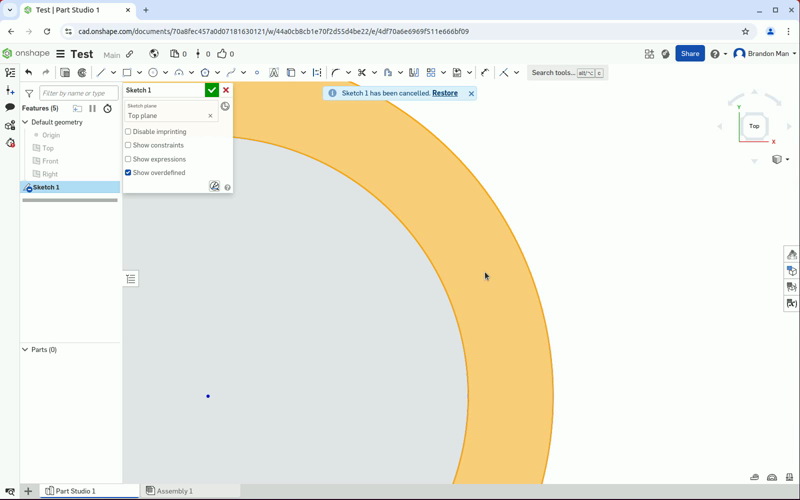
scroll(-6)
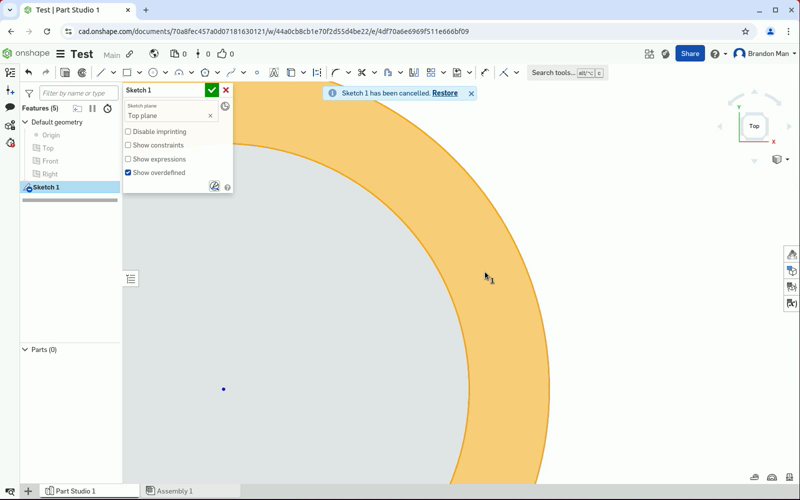
scroll(-6)
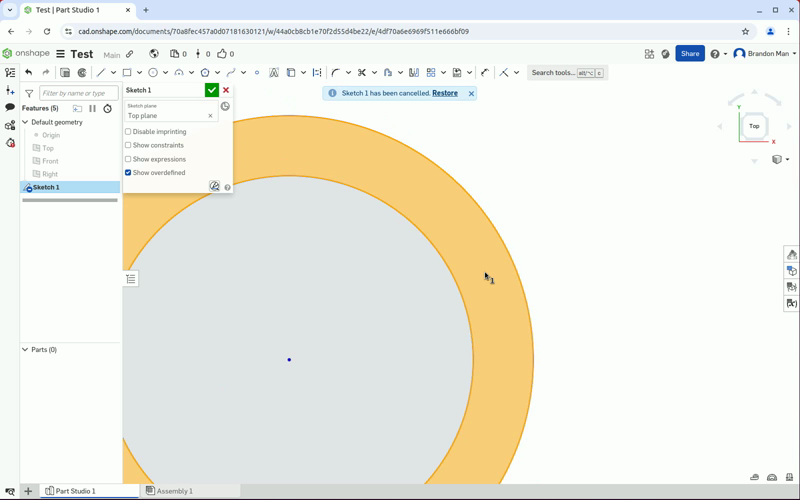
scroll(-6)
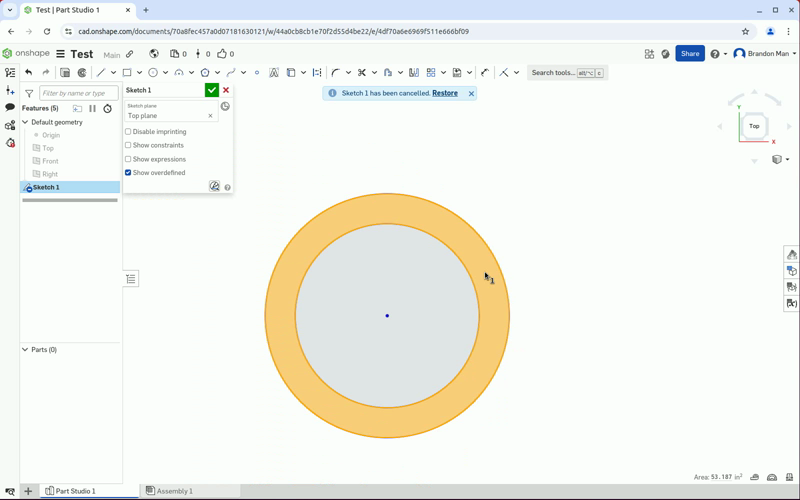
scroll(-6)
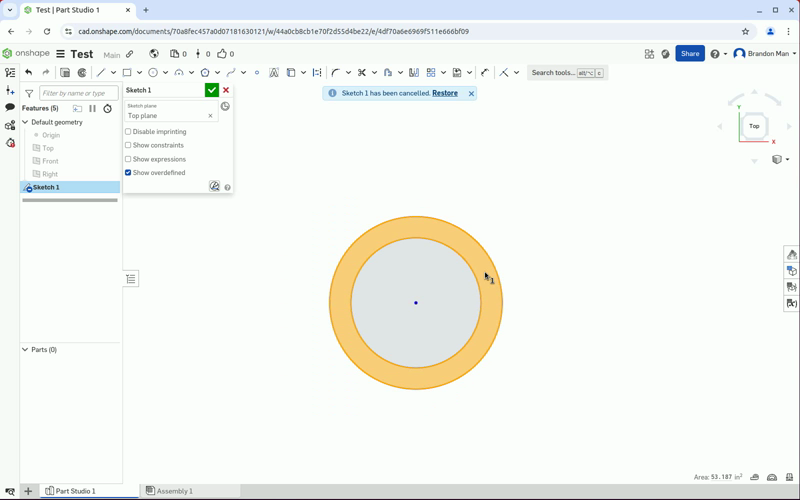
scroll(-6)
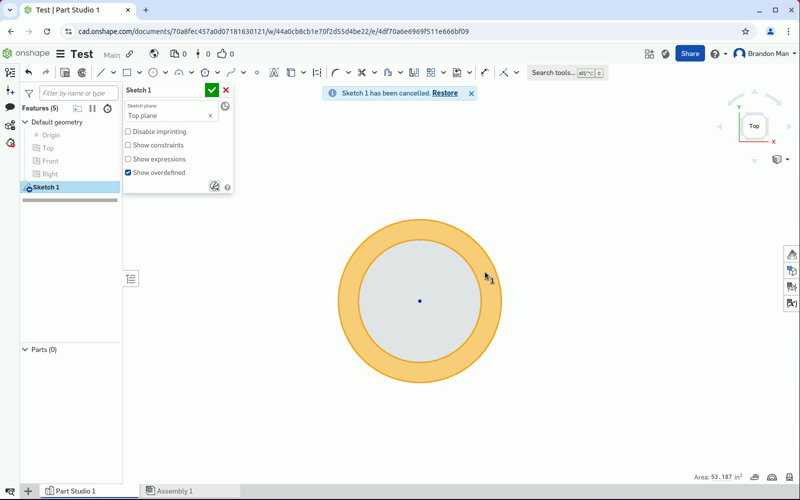
scroll(-6)
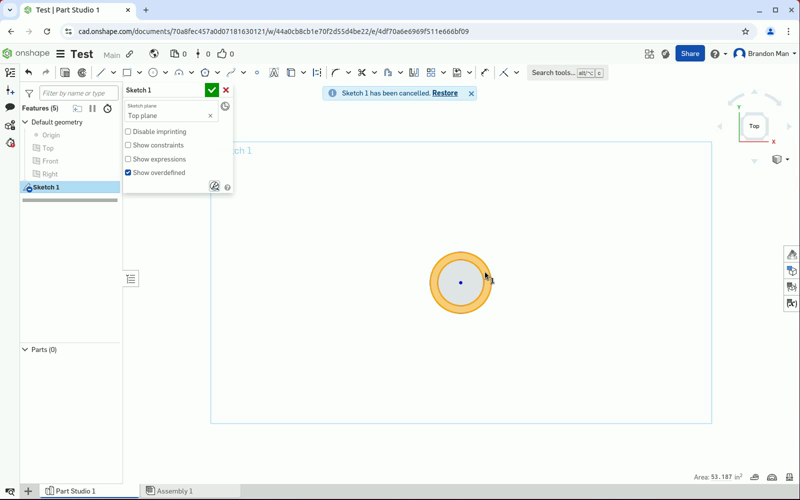
mouse_move(73, 352)
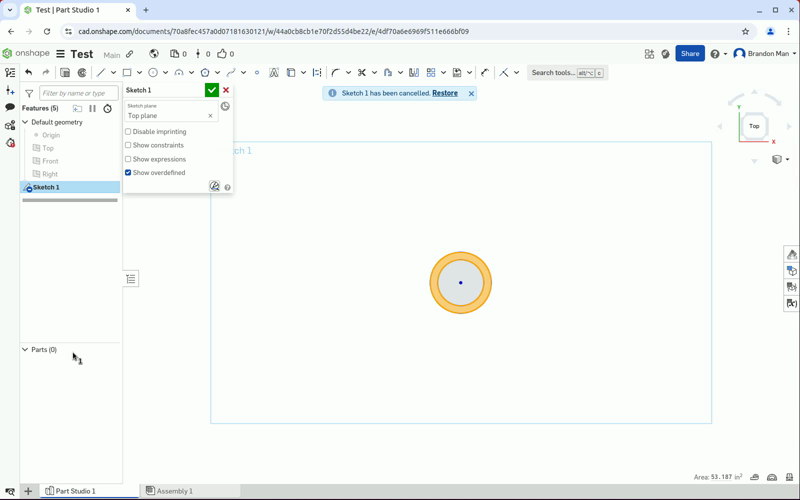
key(shift+y)
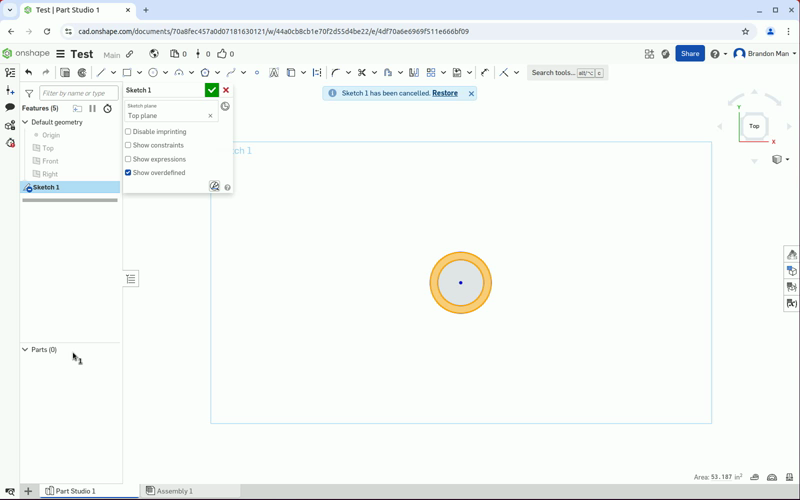
key(shift+e)
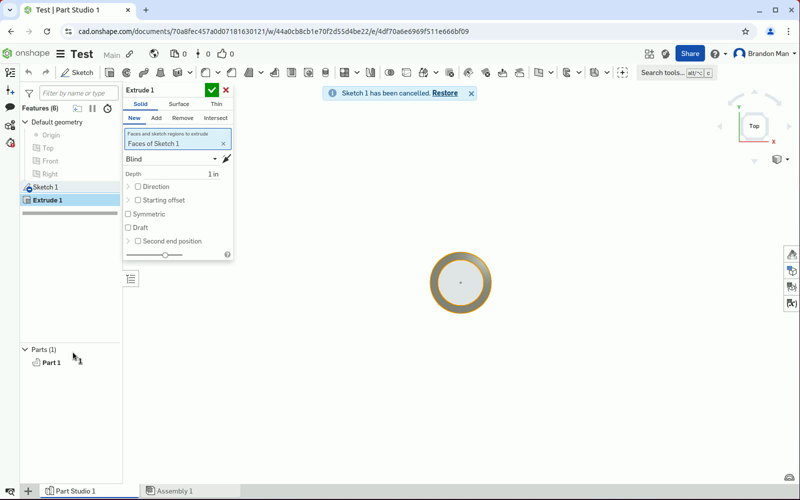
mouse_move(143, 106)
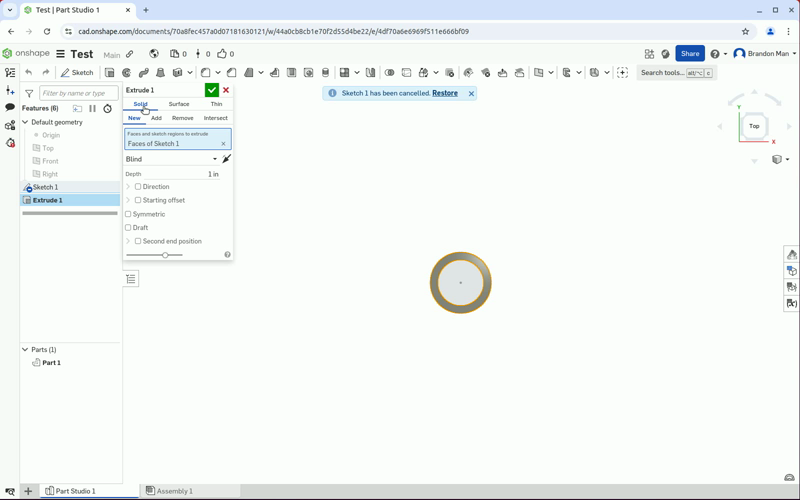
click(143, 106)
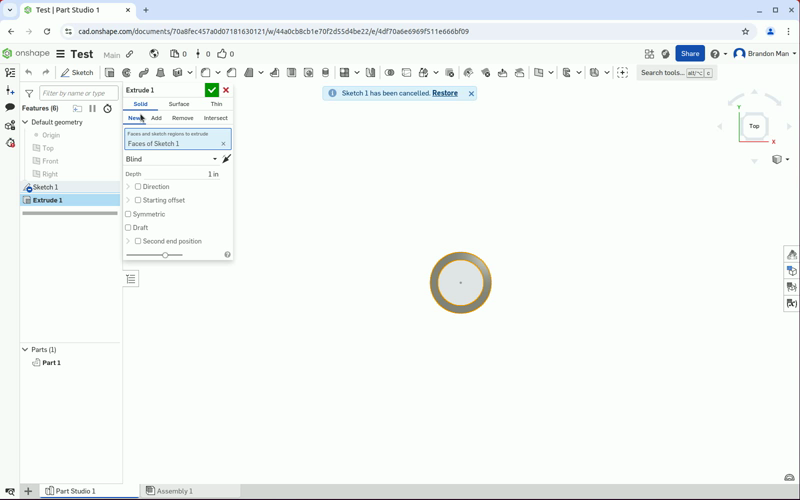
mouse_move(137, 120)
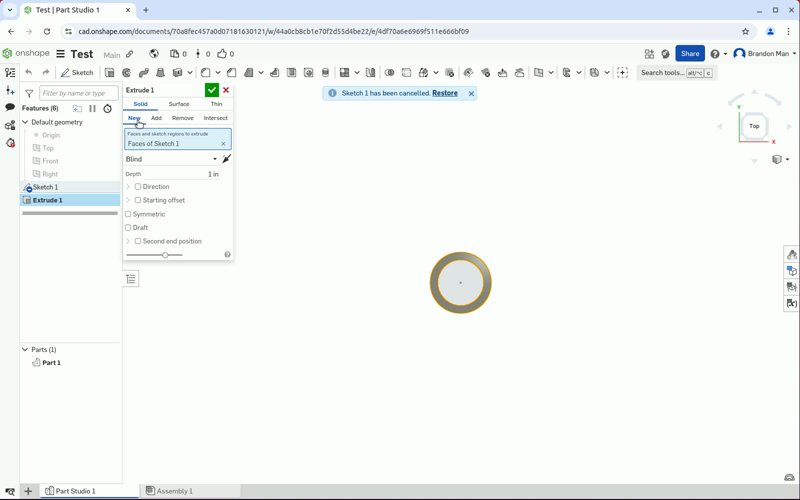
click(137, 120)
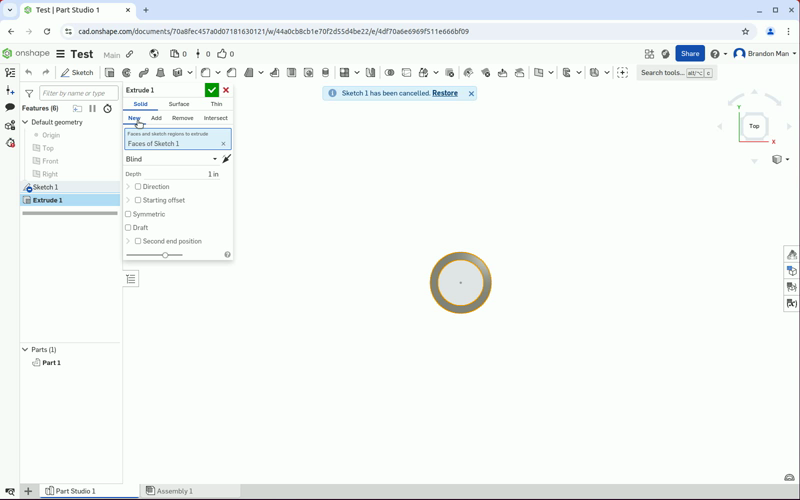
key(tab, 4)
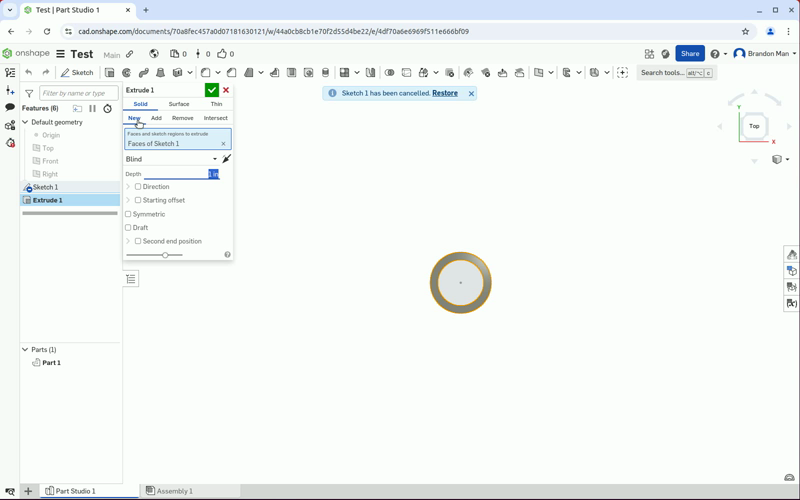
text(23.108)
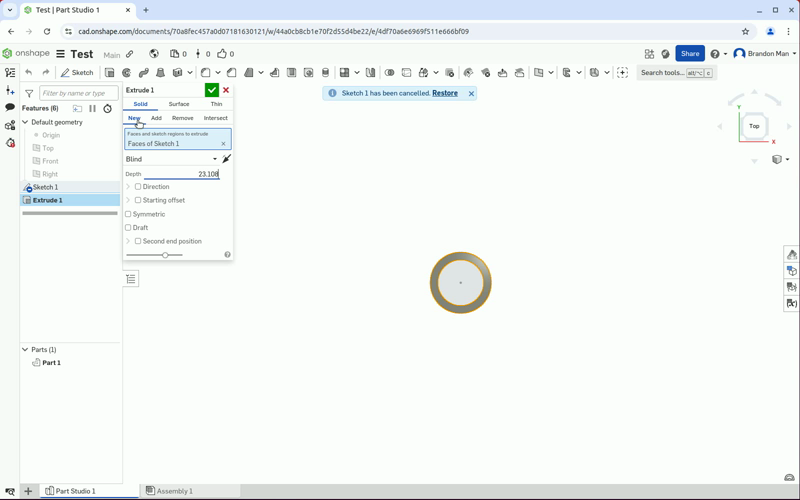
key(enter)
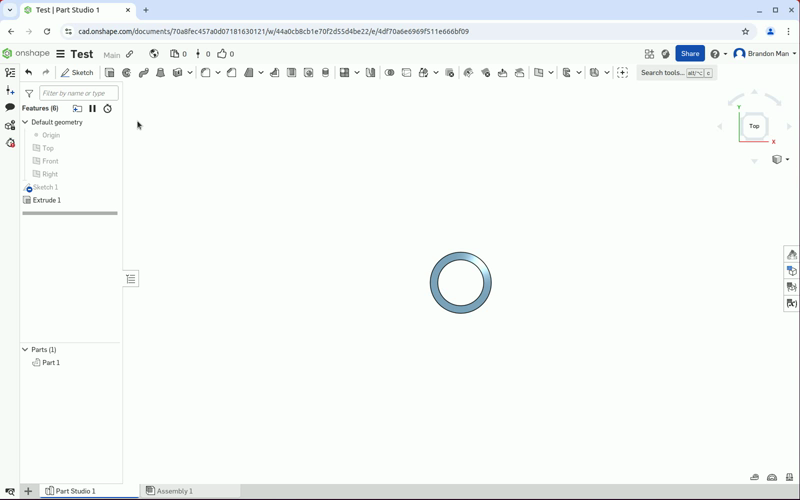
key(shift+h)
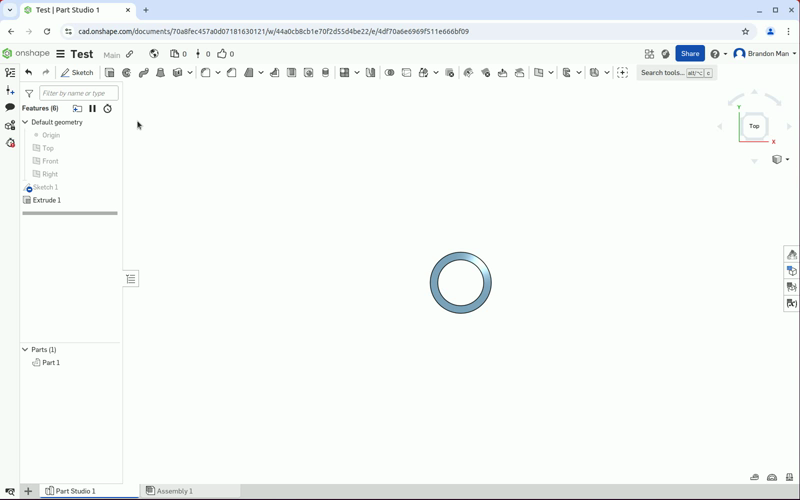
key(shift+h)
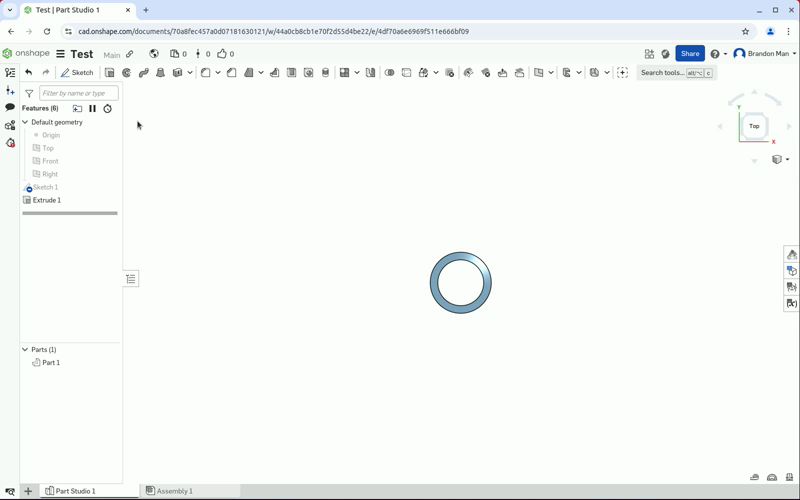
mouse_move(73, 189)
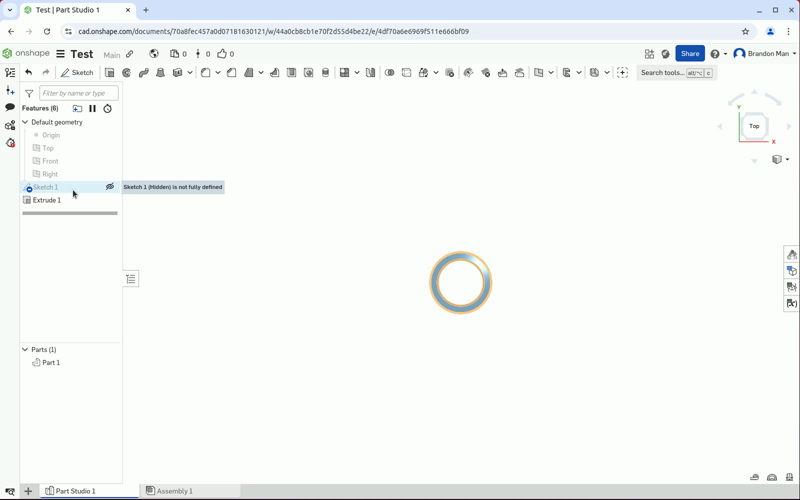
click(73, 189)
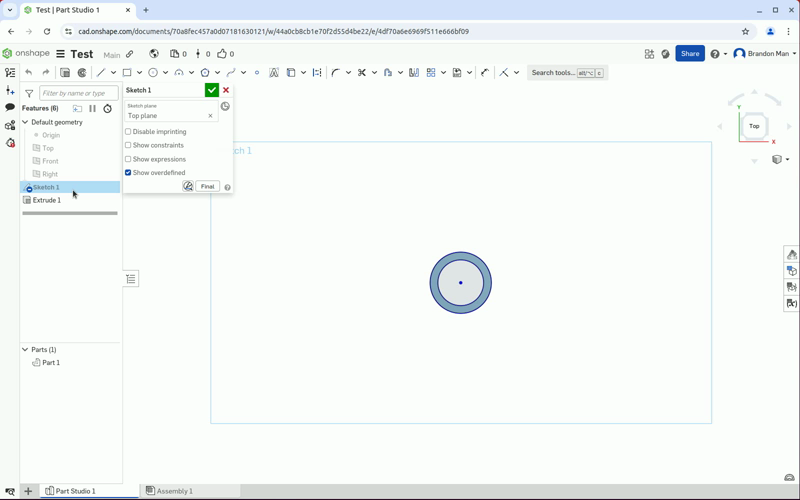
mouse_move(229, 92)
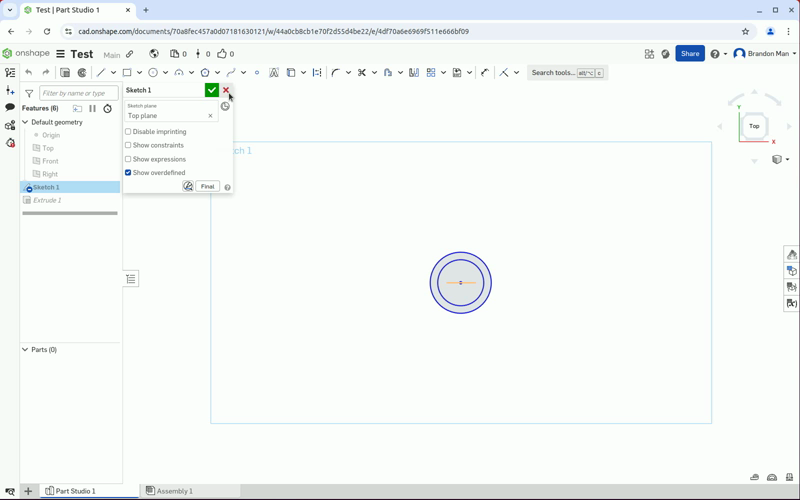
click(229, 92)
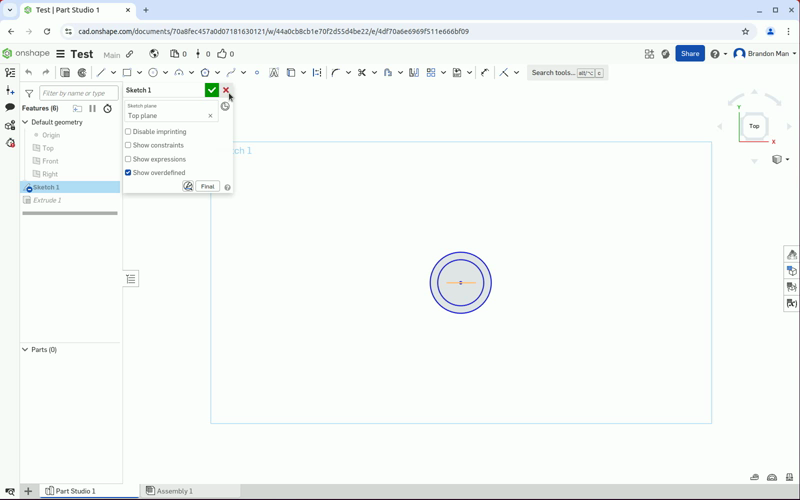
key(shift+s)
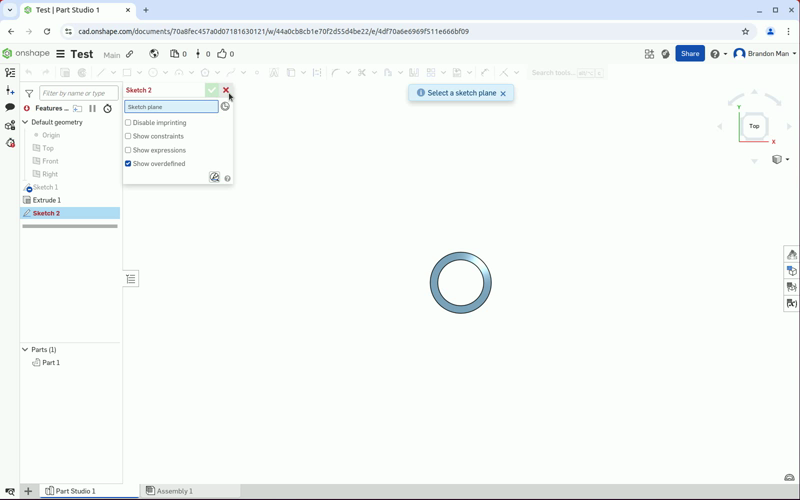
mouse_move(73, 150)
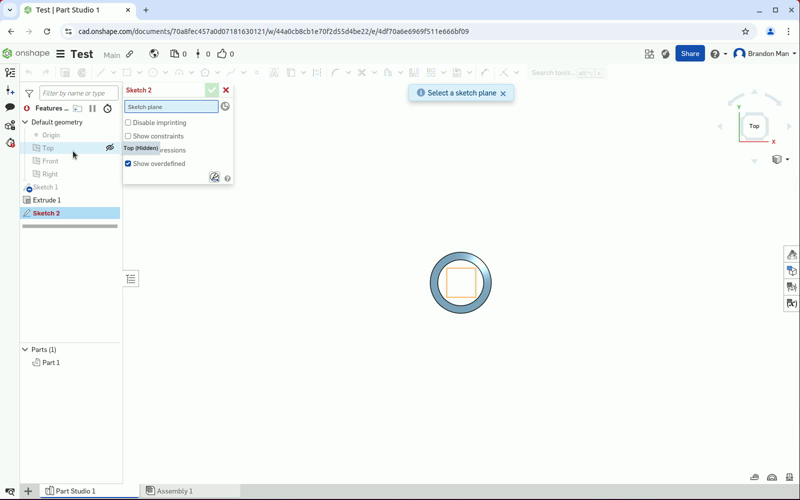
click(73, 150)
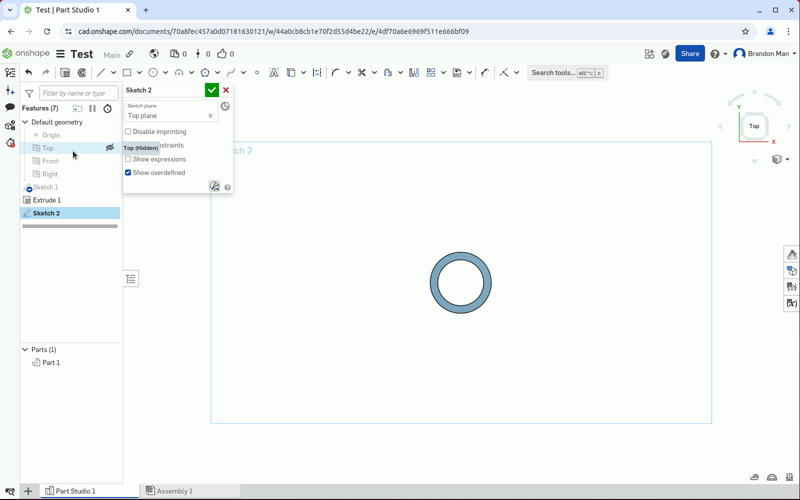
mouse_move(73, 352)
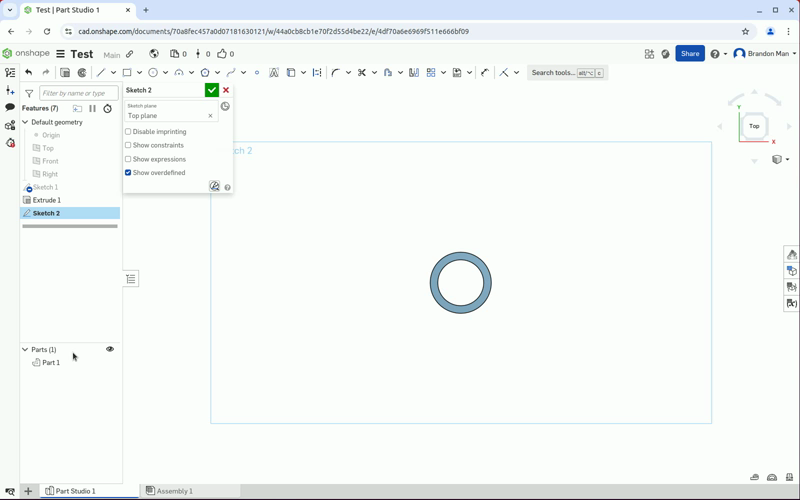
key(y)
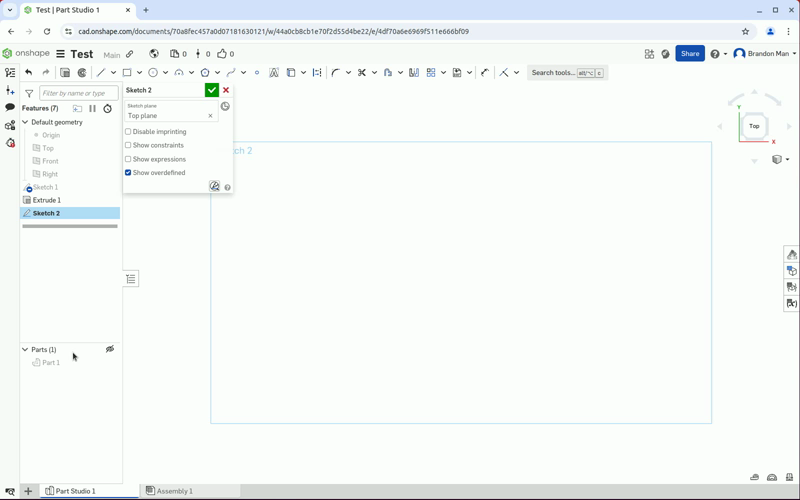
key(l)
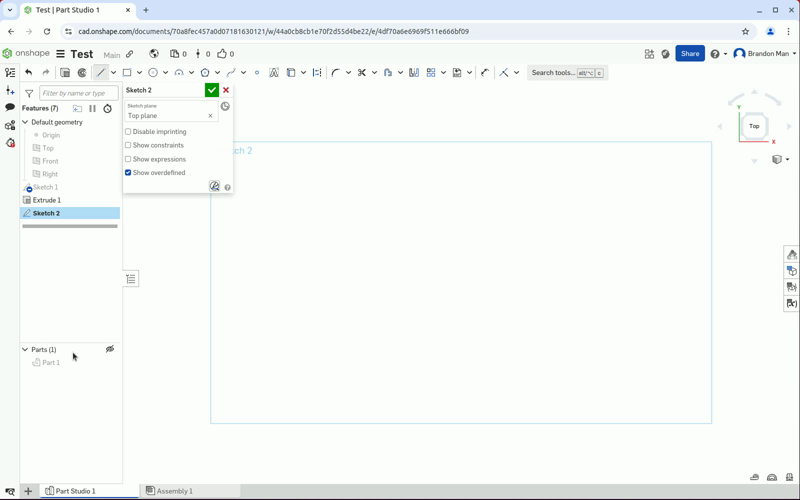
key_down(shift)
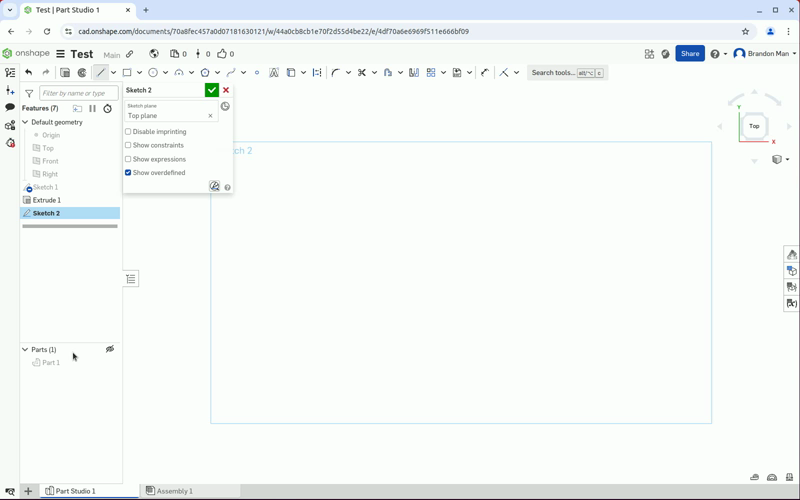
mouse_move(447, 264)
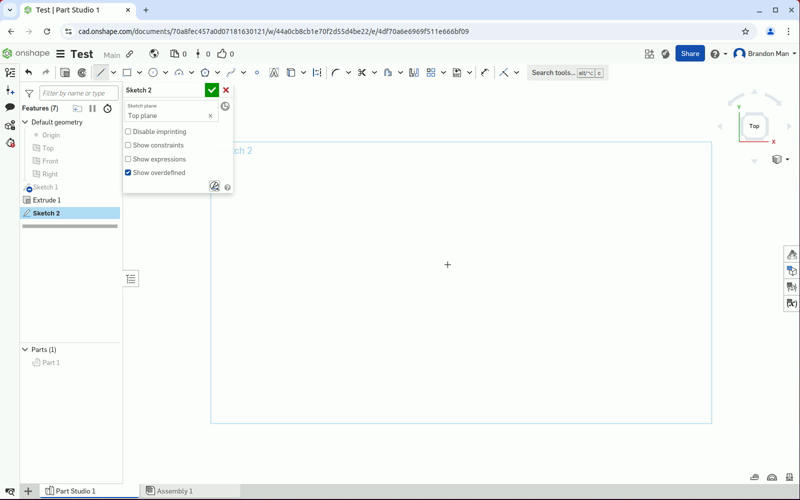
click(447, 264)
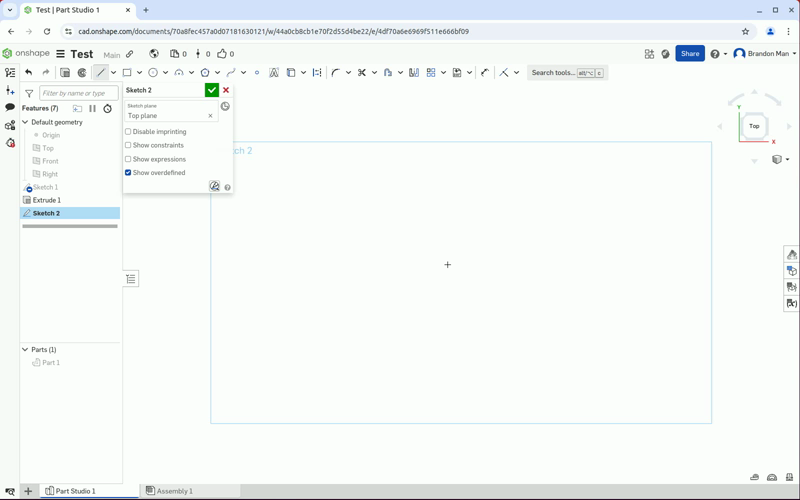
key_up(shift)
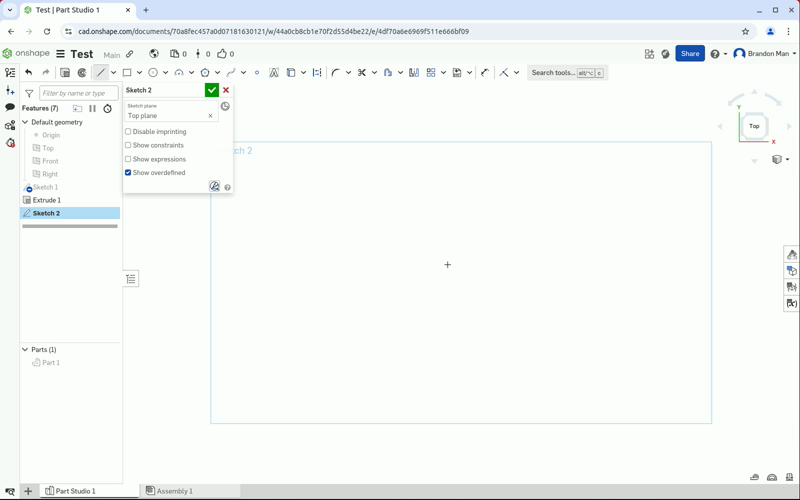
key_down(shift)
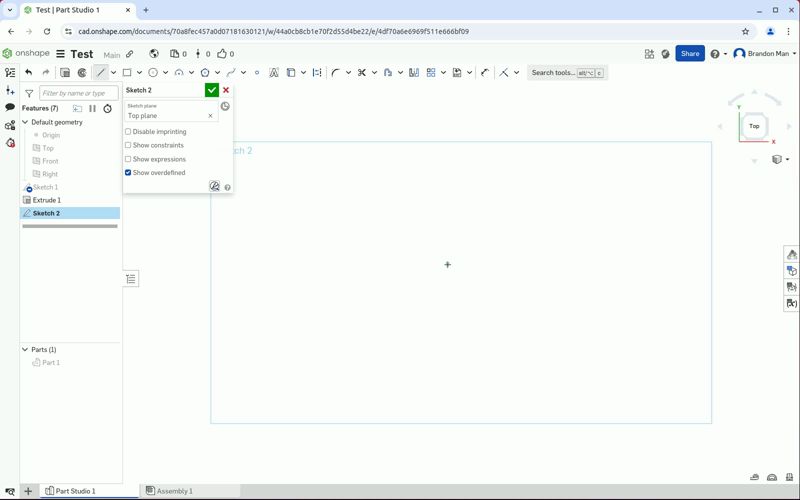
mouse_move(477, 264)
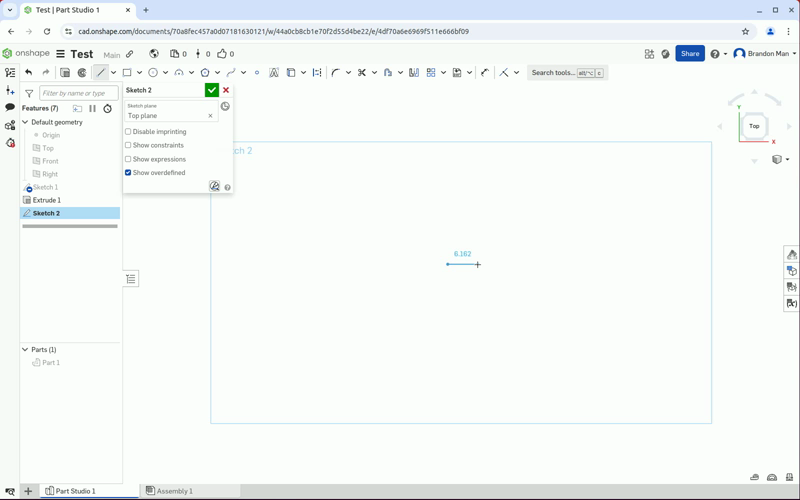
mouse_move(473, 264)
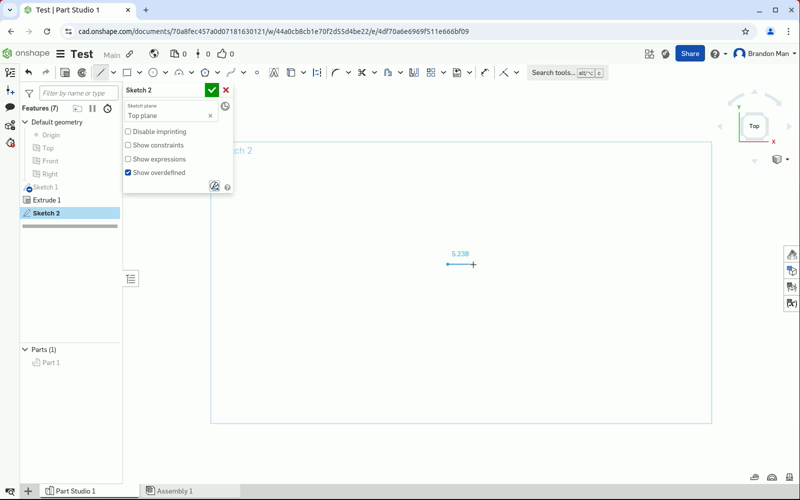
click(473, 264)
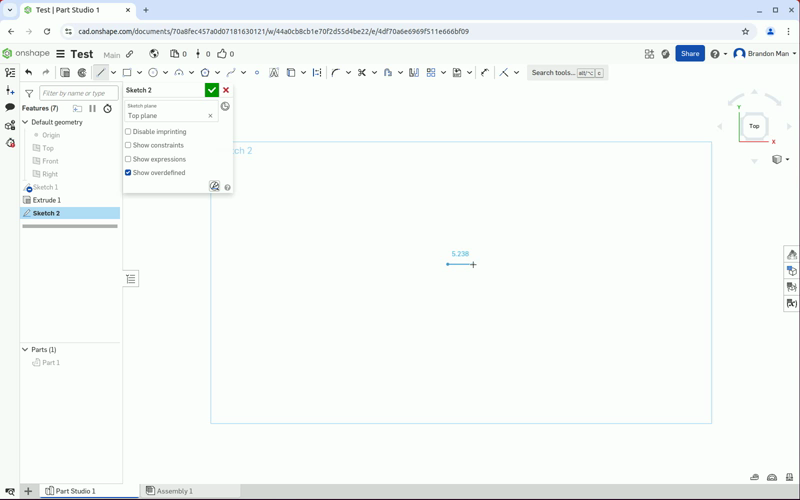
key_up(shift)
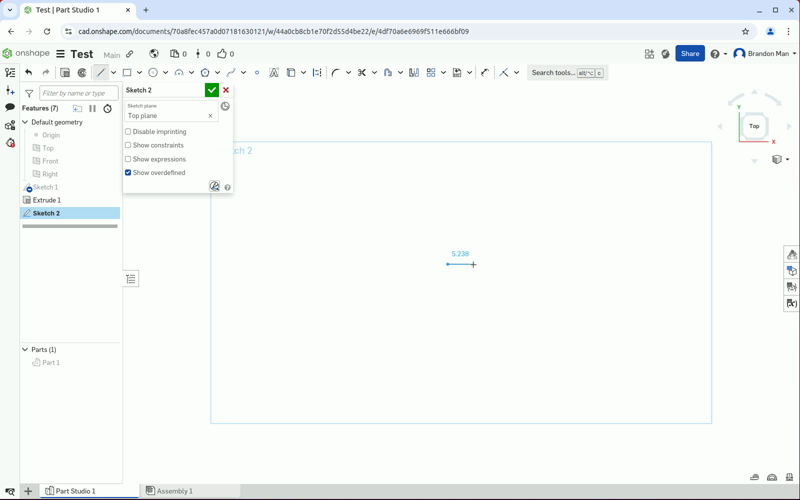
key(esc)
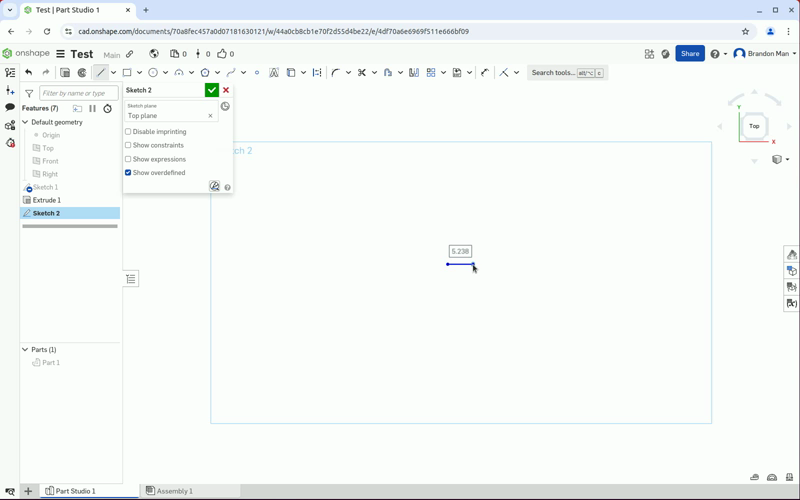
key(a)
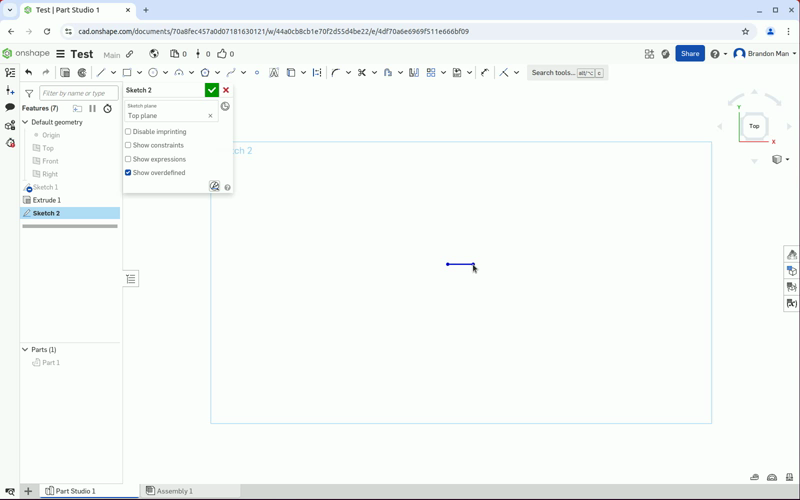
mouse_move(473, 264)
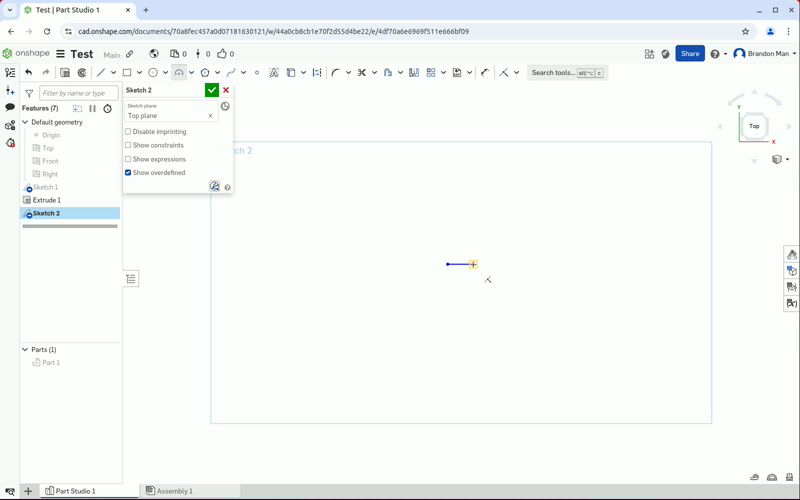
click(473, 264)
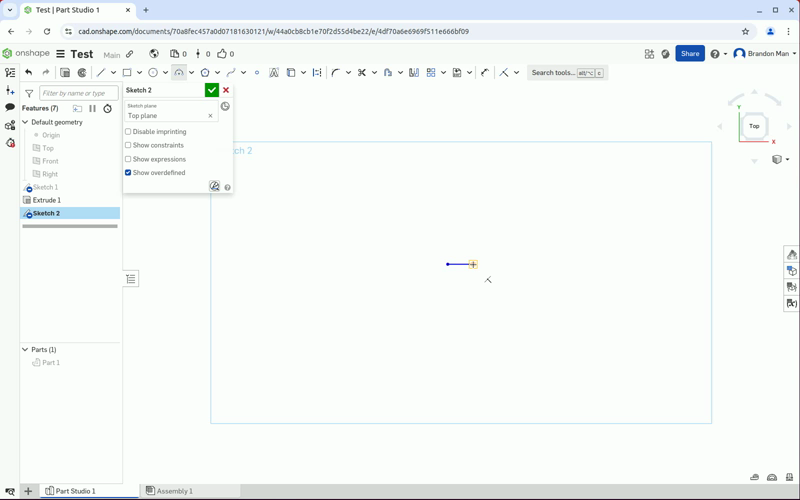
mouse_move(447, 264)
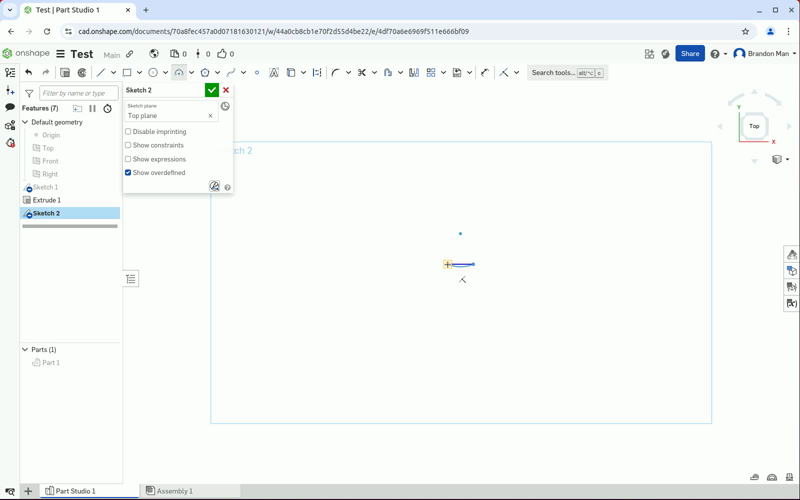
click(447, 264)
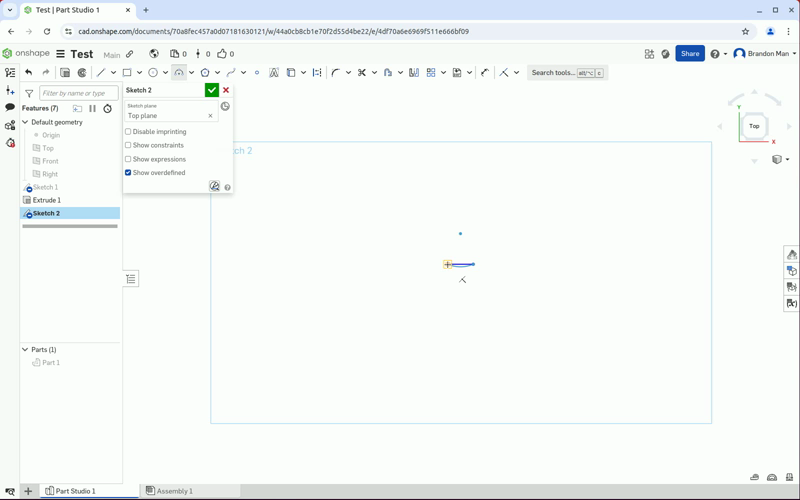
key_down(shift)
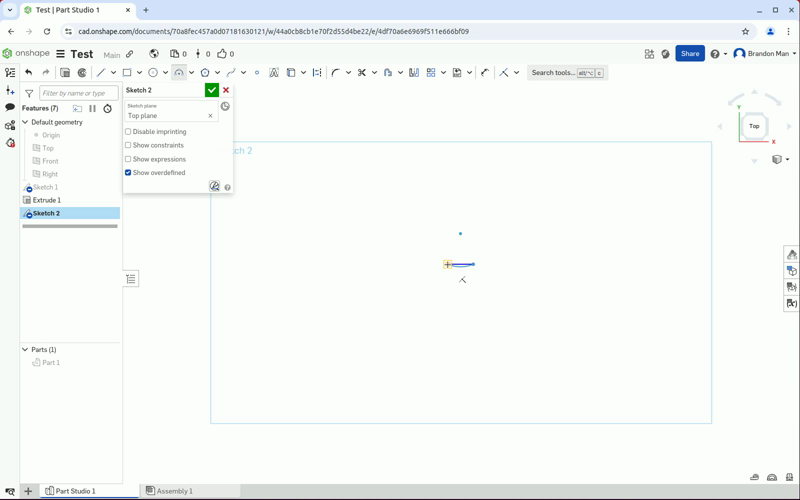
mouse_move(460, 260)
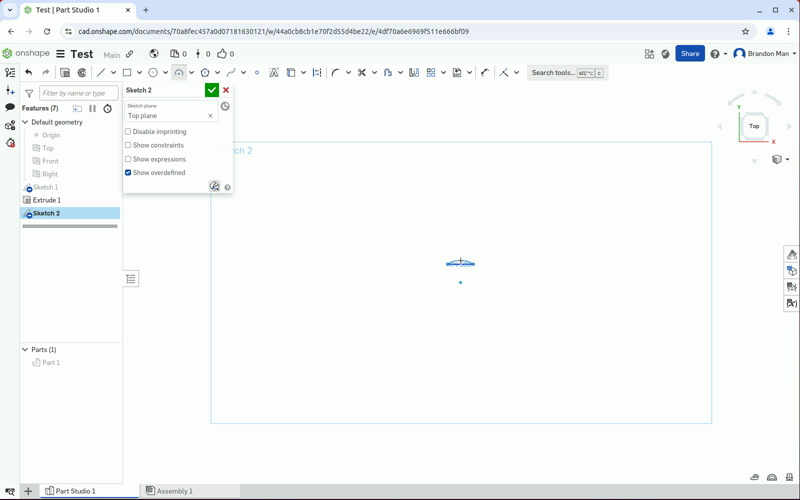
click(460, 260)
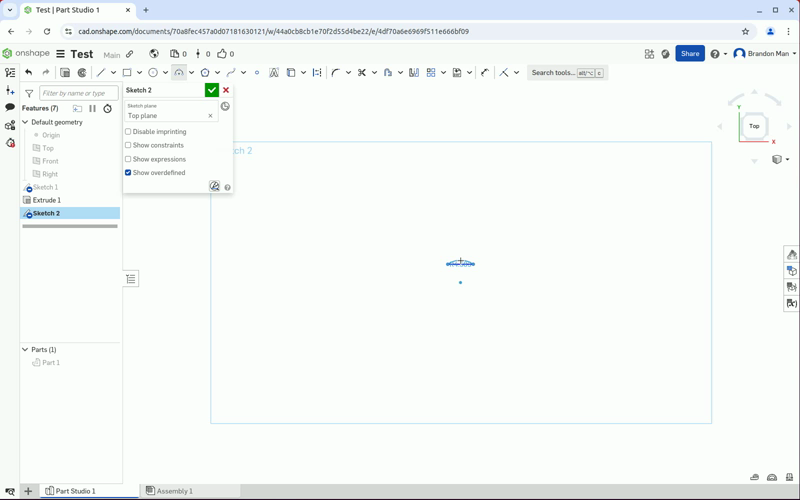
key_up(shift)
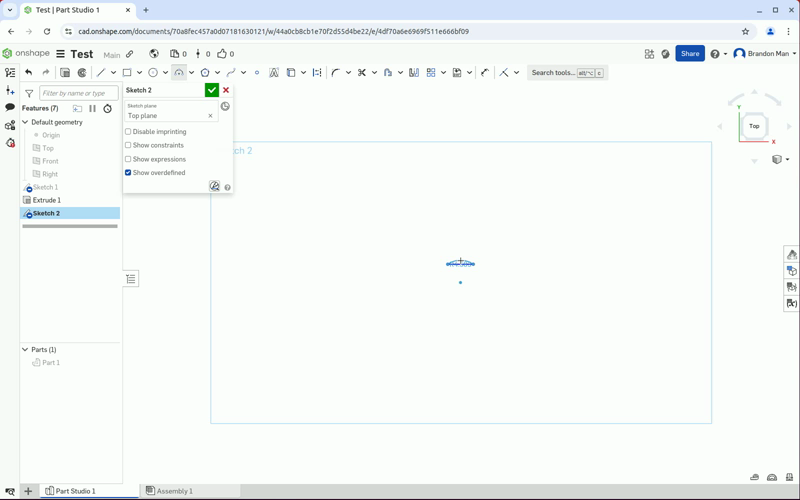
key(esc)
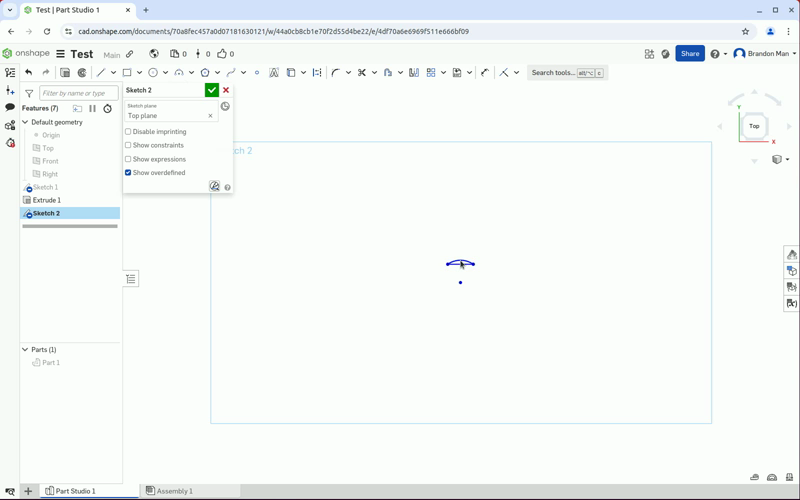
mouse_move(465, 262)
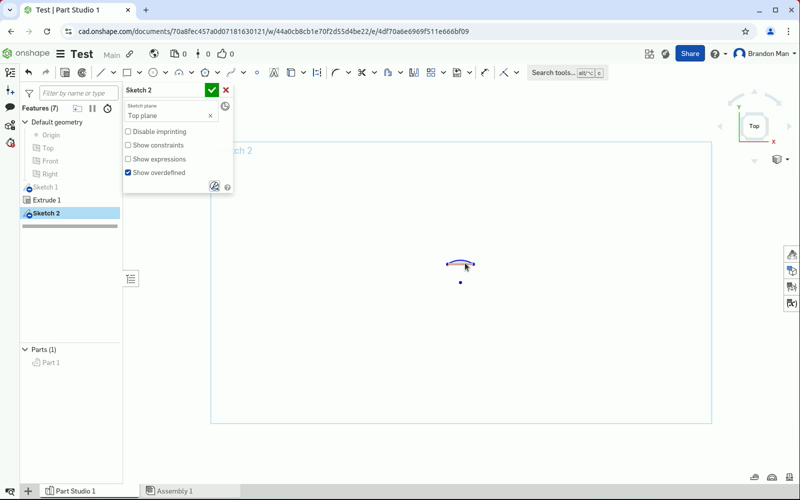
scroll(6)
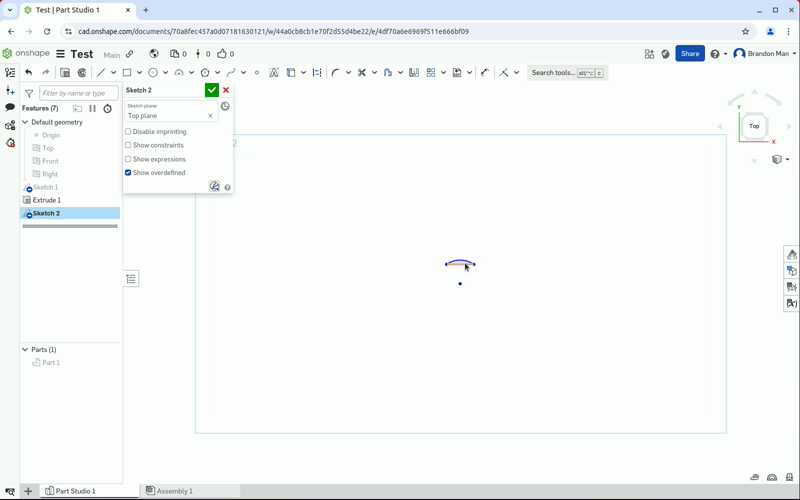
scroll(6)
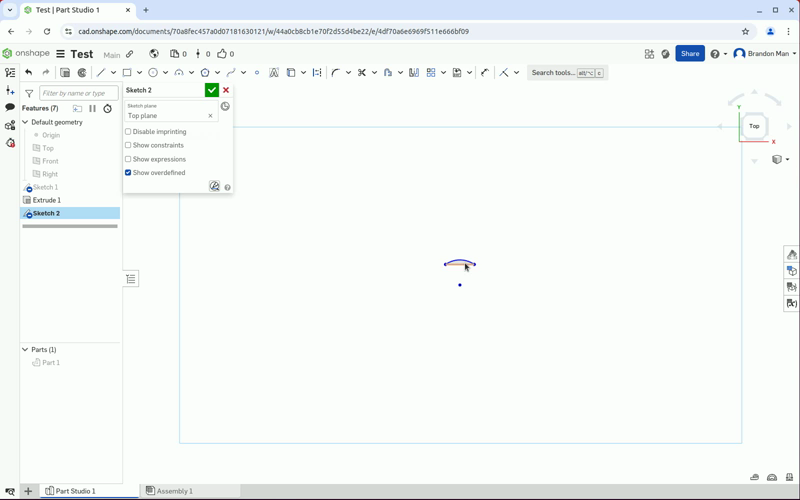
scroll(6)
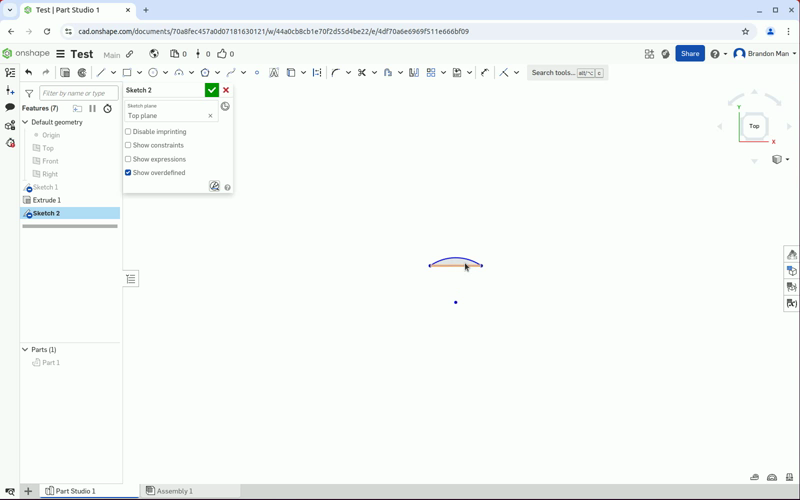
scroll(6)
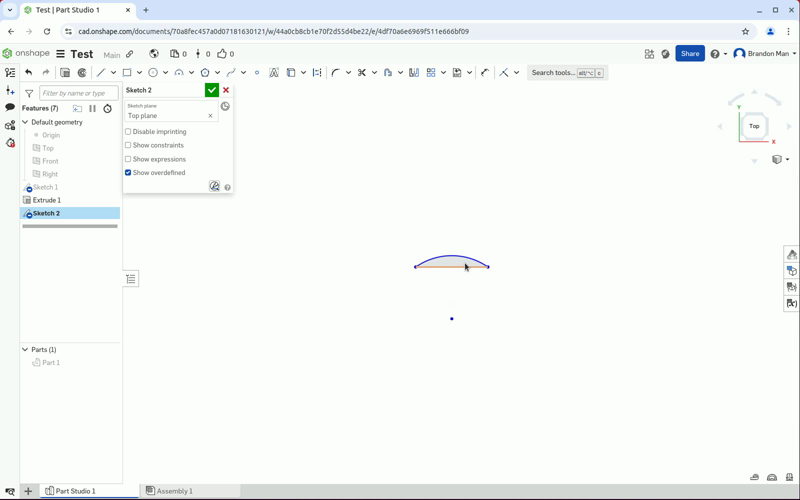
scroll(6)
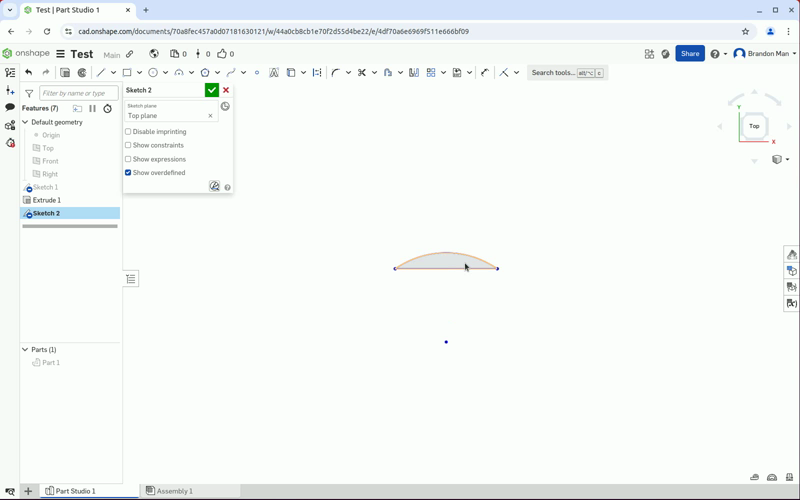
scroll(6)
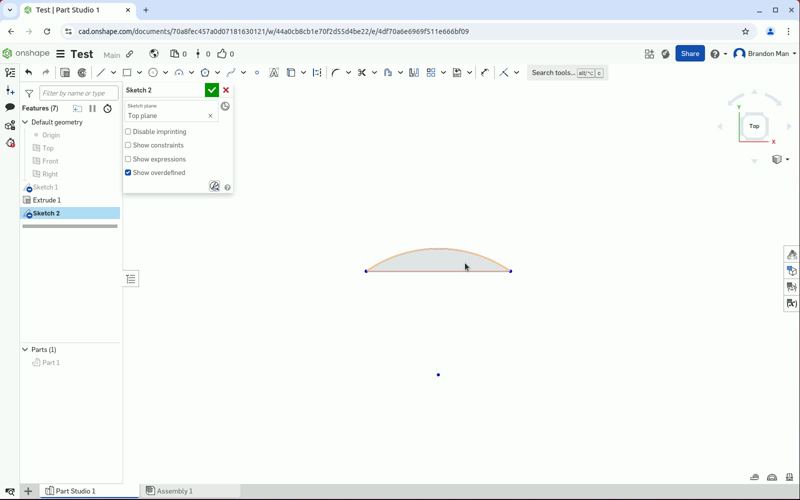
scroll(6)
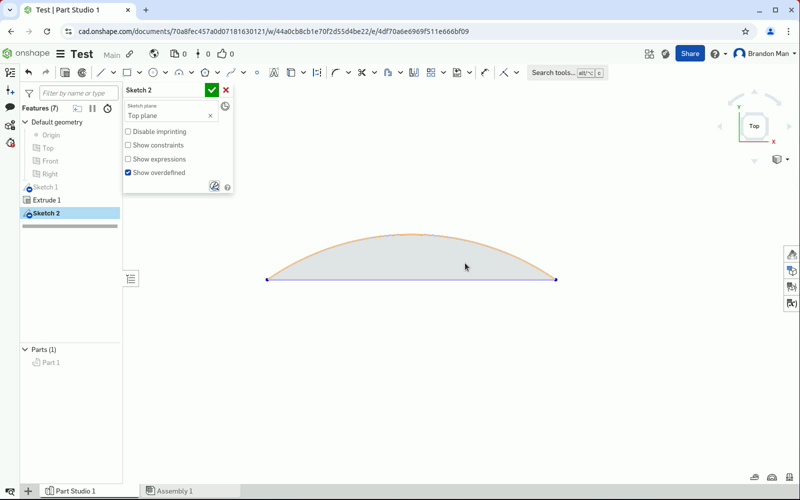
click(465, 262)
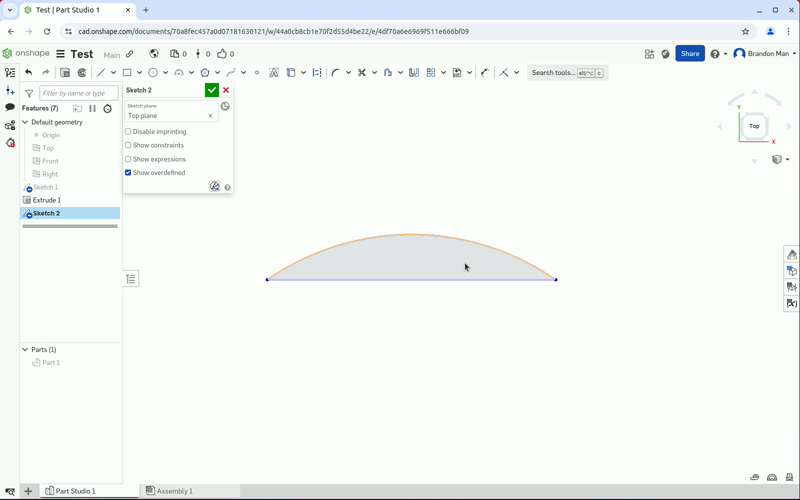
scroll(-6)
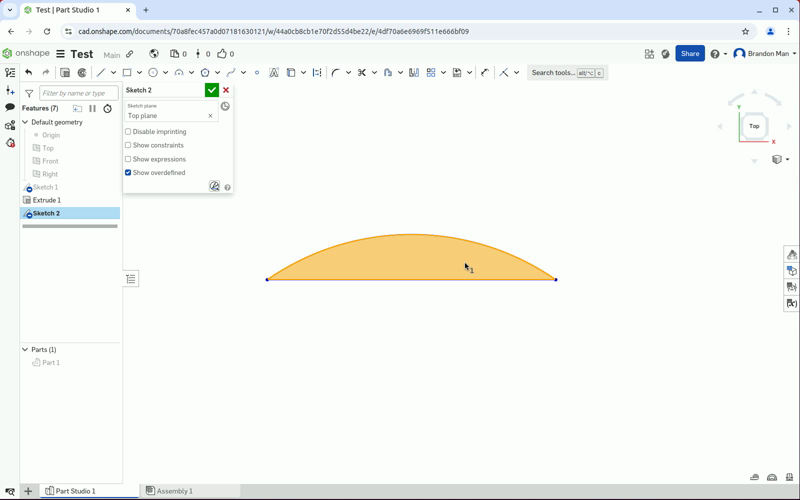
scroll(-6)
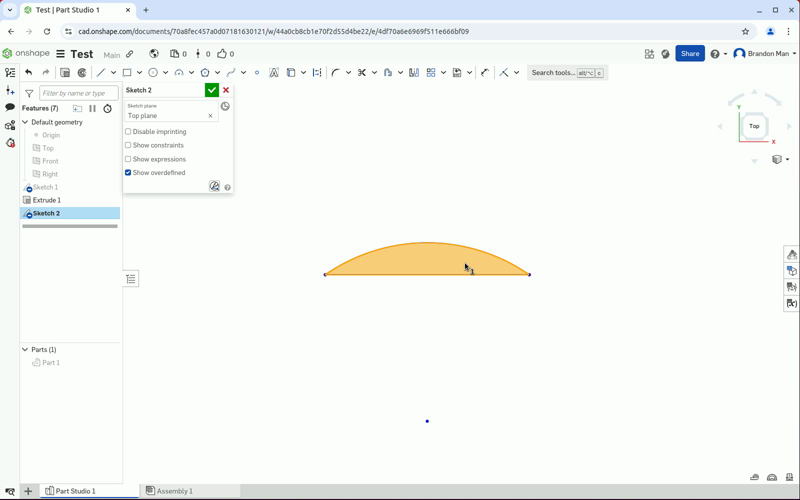
scroll(-6)
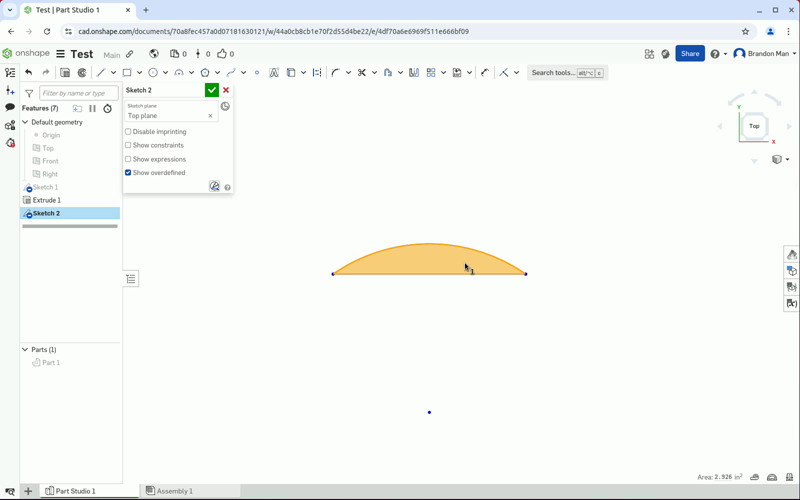
scroll(-6)
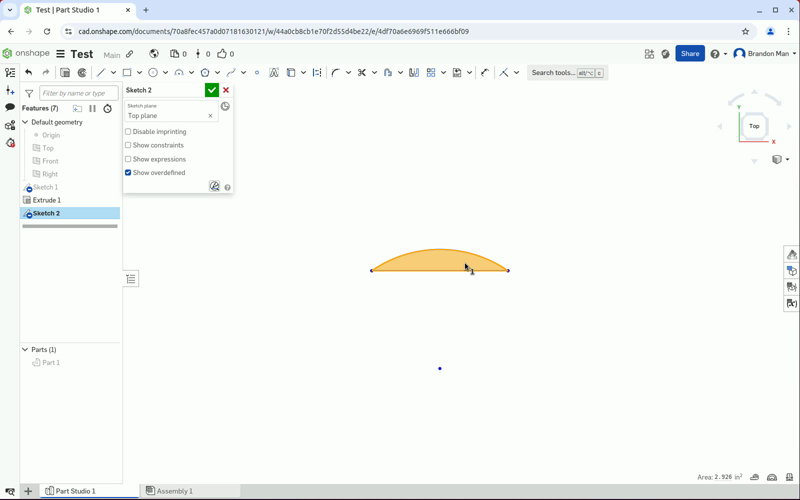
scroll(-6)
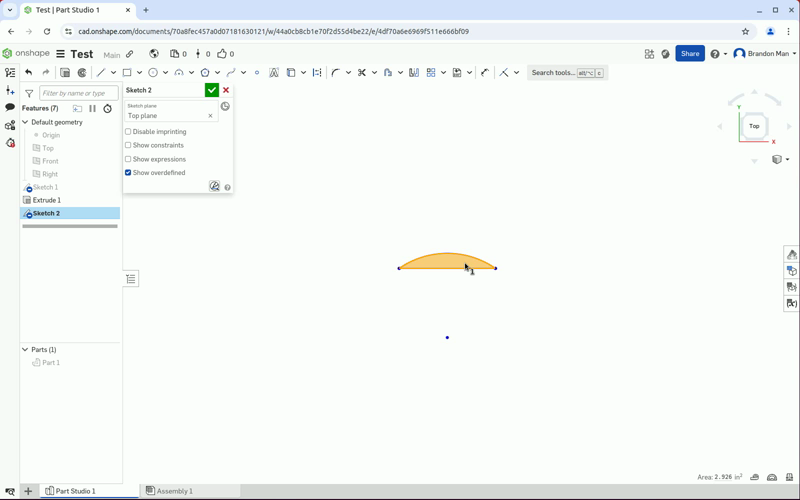
scroll(-6)
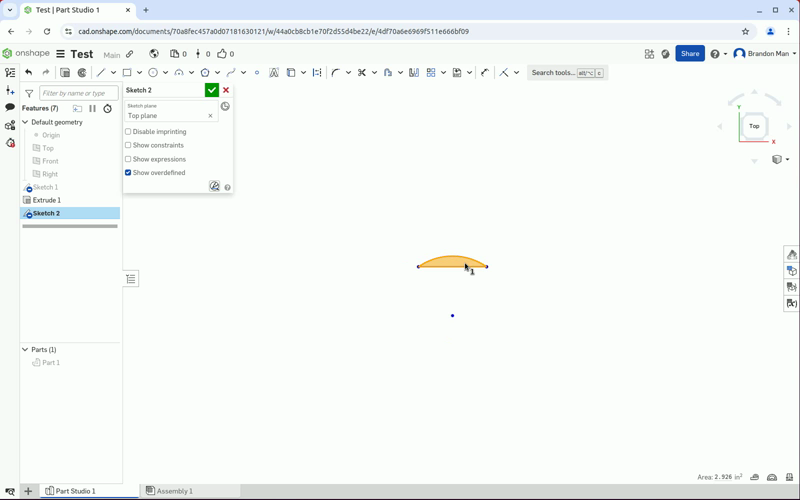
scroll(-6)
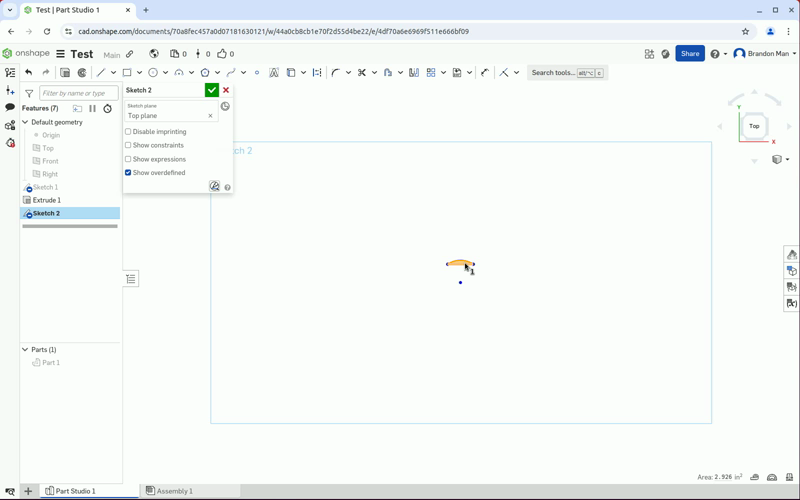
mouse_move(73, 352)
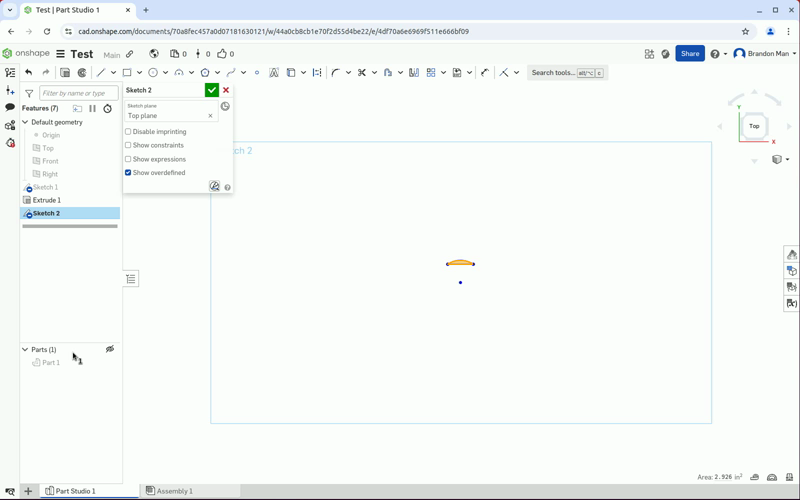
key(shift+y)
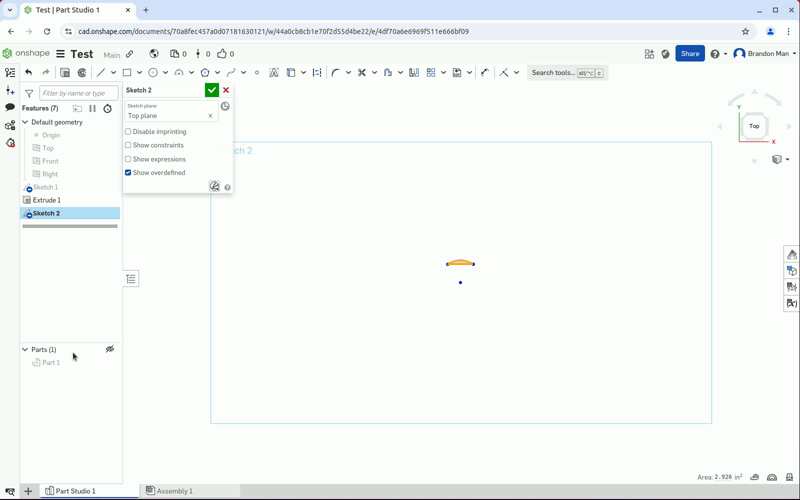
key(shift+e)
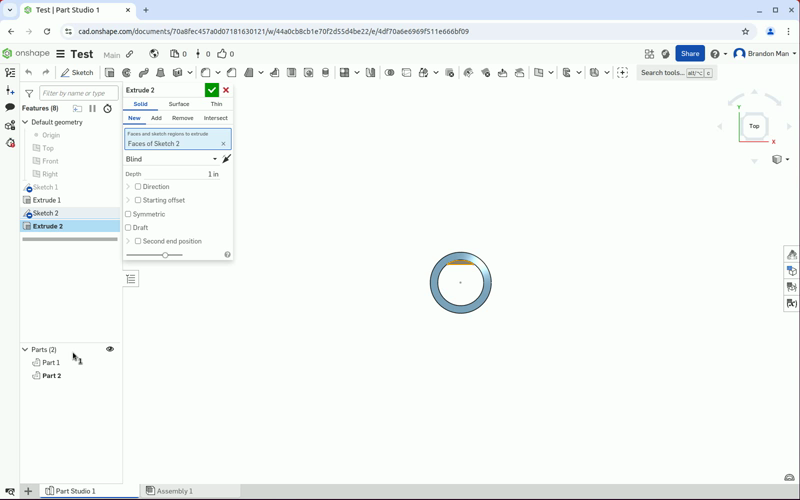
mouse_move(143, 106)
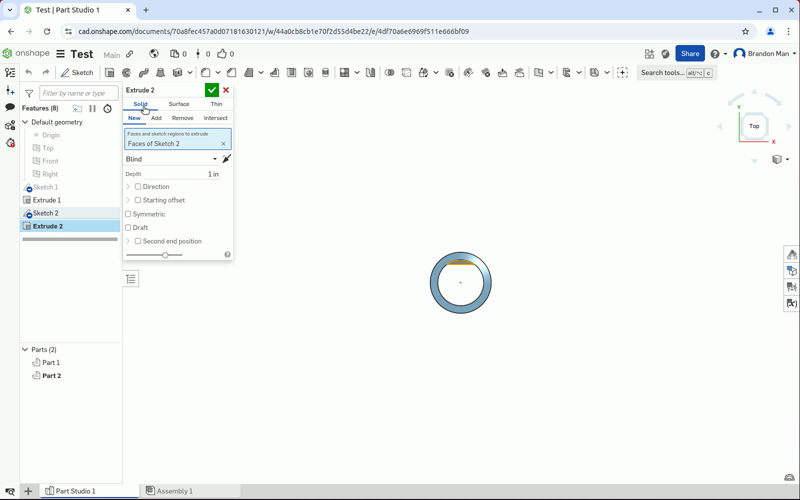
click(143, 106)
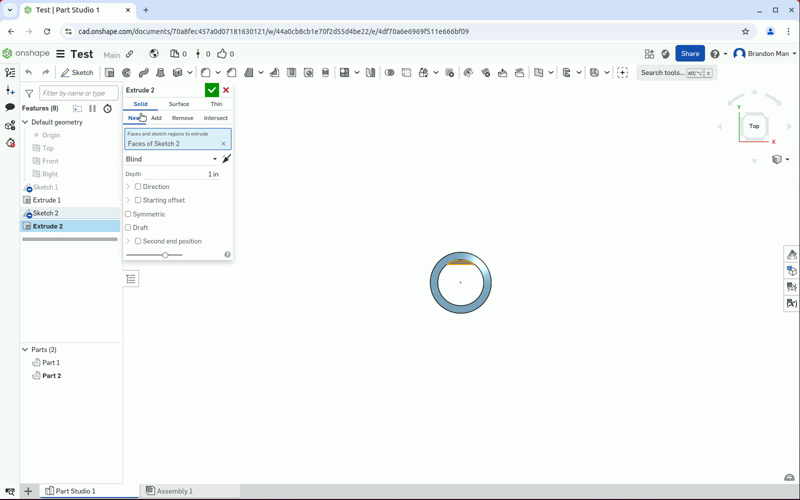
mouse_move(137, 120)
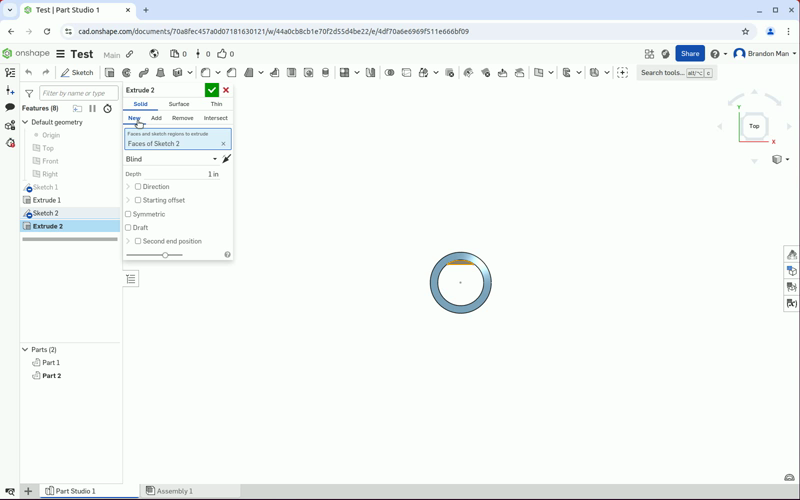
click(137, 120)
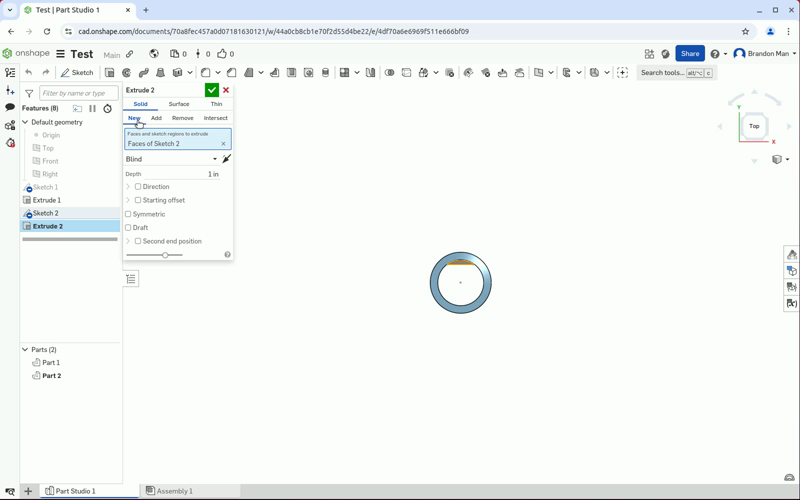
key(tab, 4)
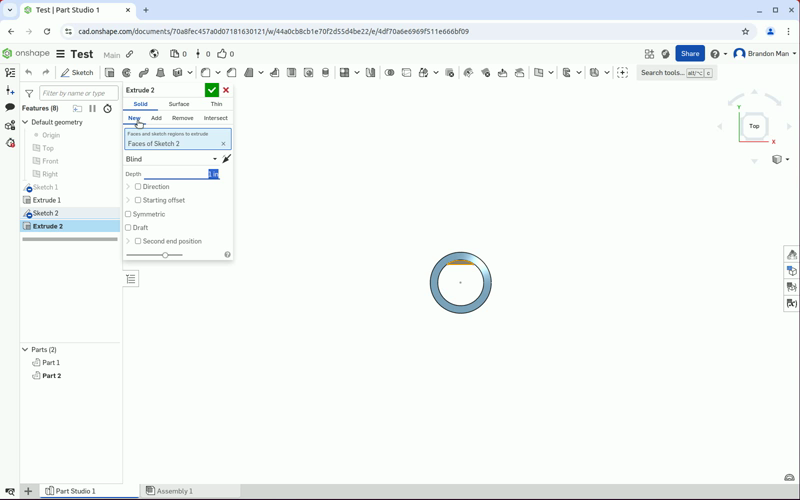
text(23.108)
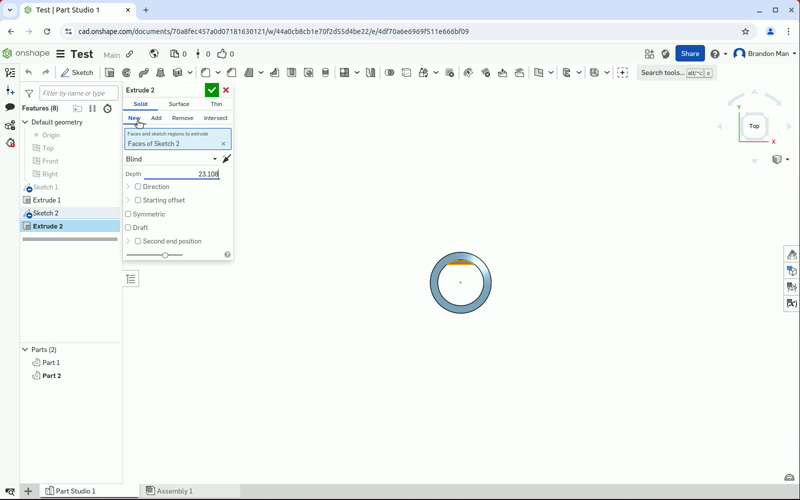
key(enter)
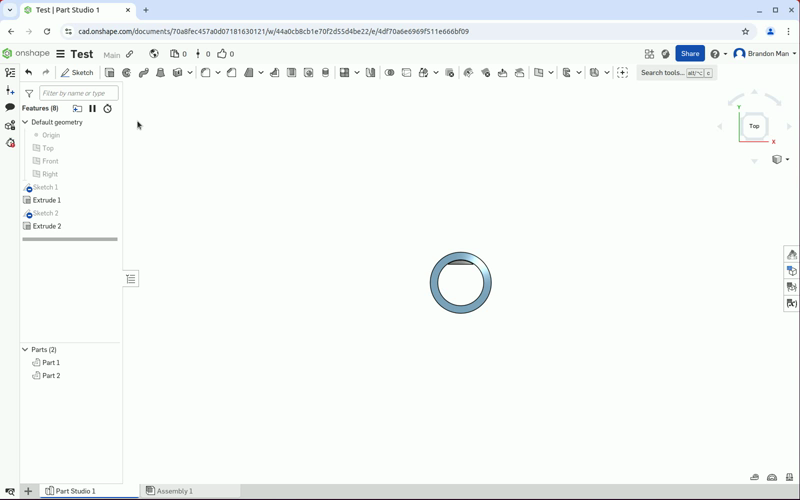
key(shift+h)
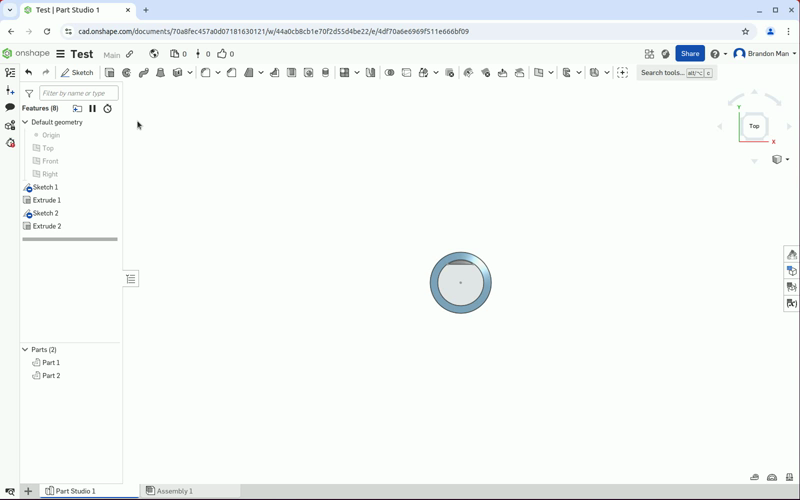
key(shift+h)
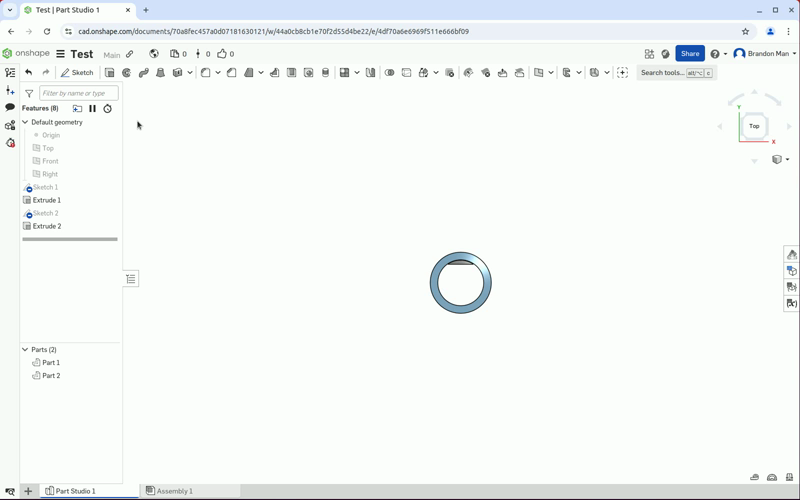
mouse_move(73, 189)
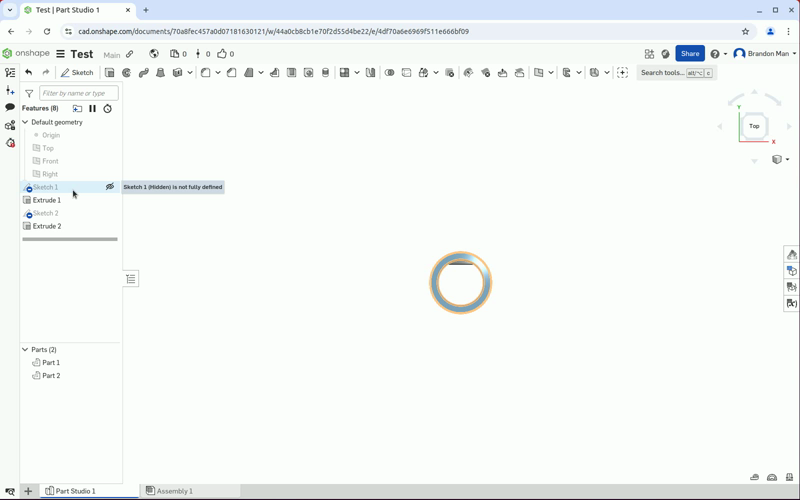
click(73, 189)
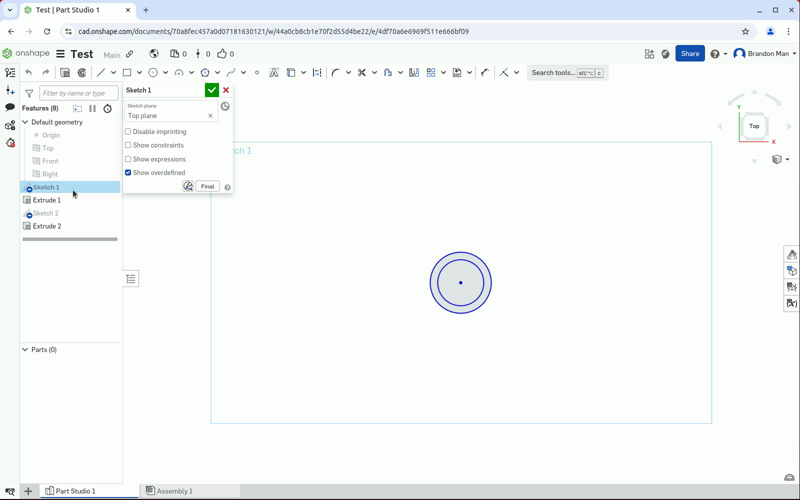
mouse_move(229, 92)
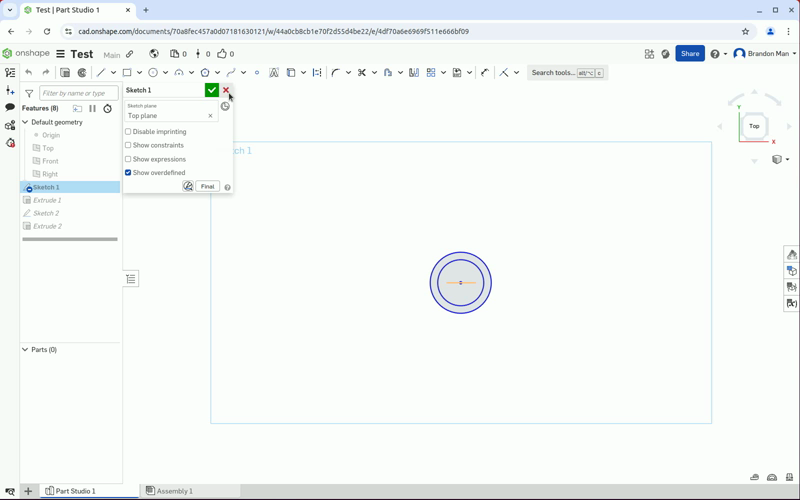
click(229, 92)
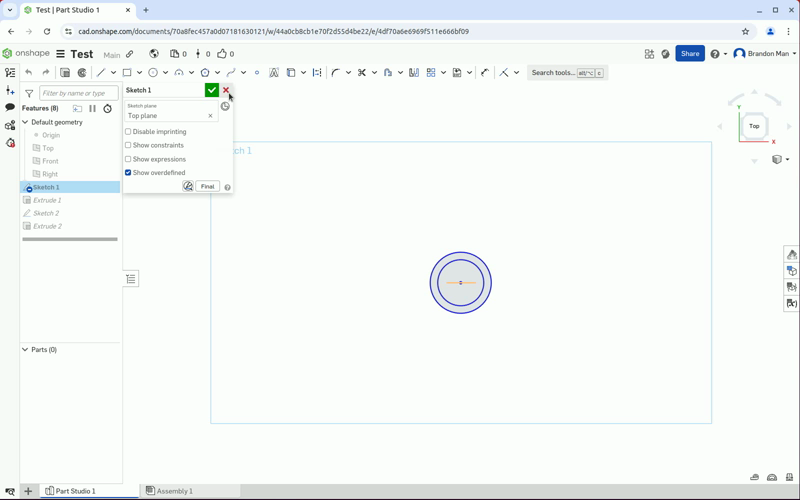
key(shift+s)
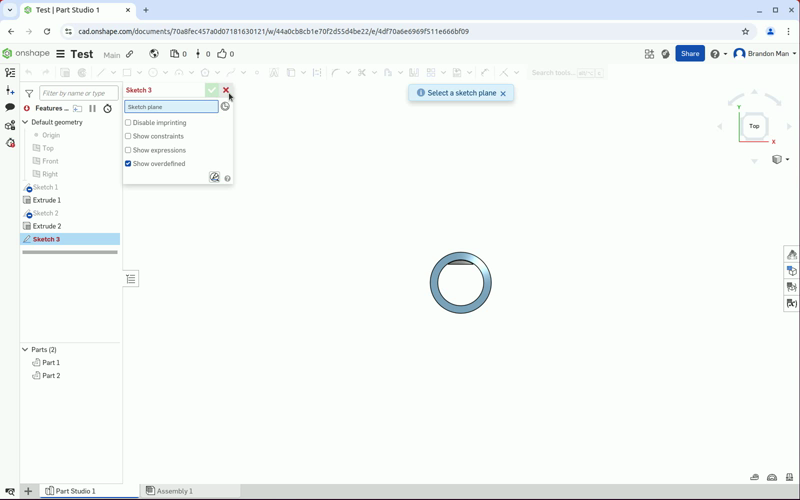
mouse_move(73, 150)
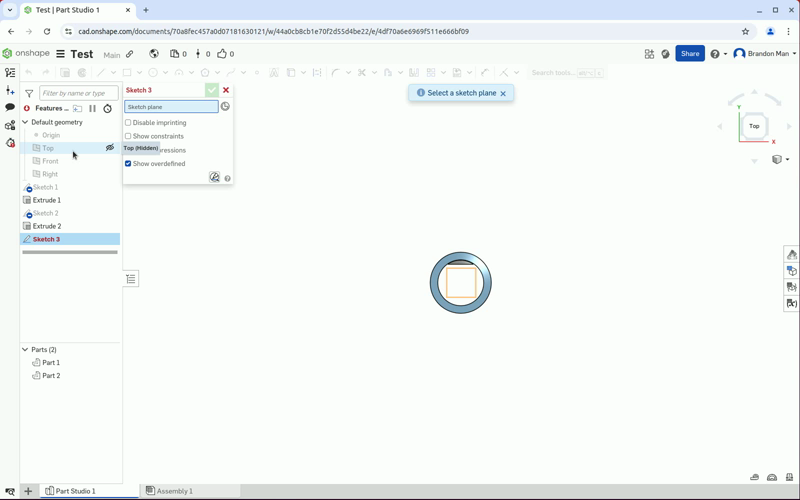
click(73, 150)
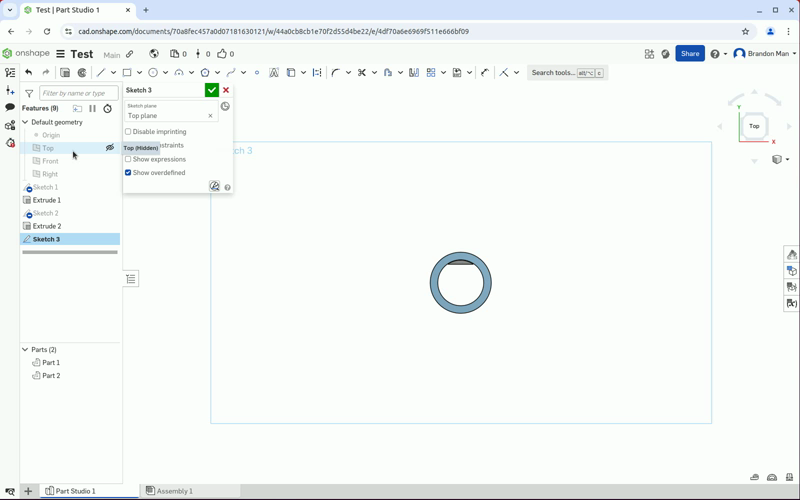
mouse_move(73, 352)
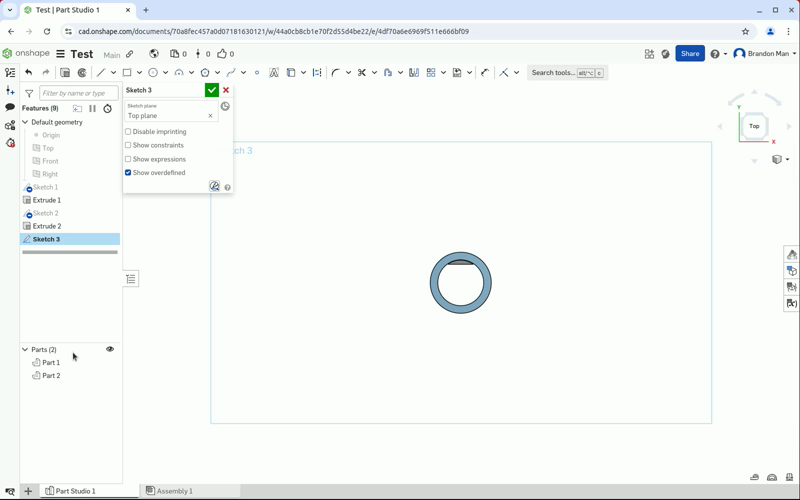
key(y)
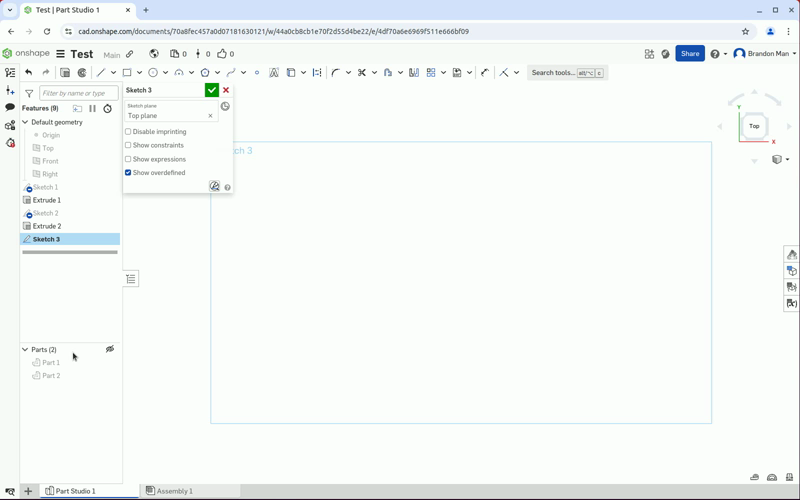
key(c)
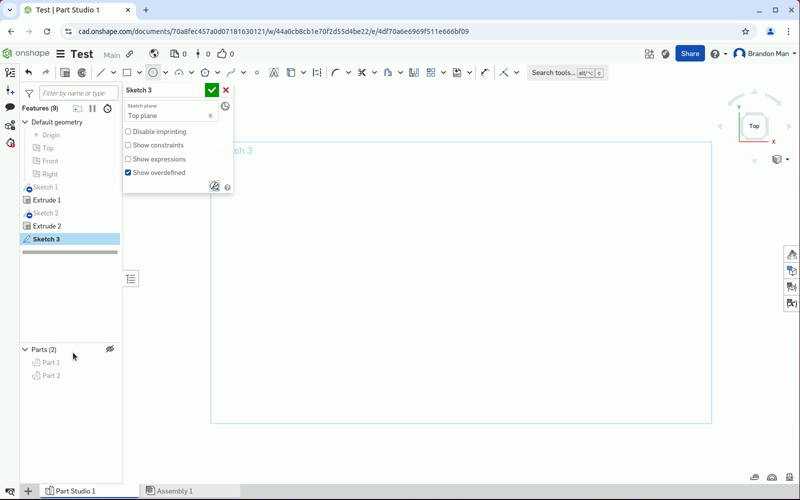
key_down(shift)
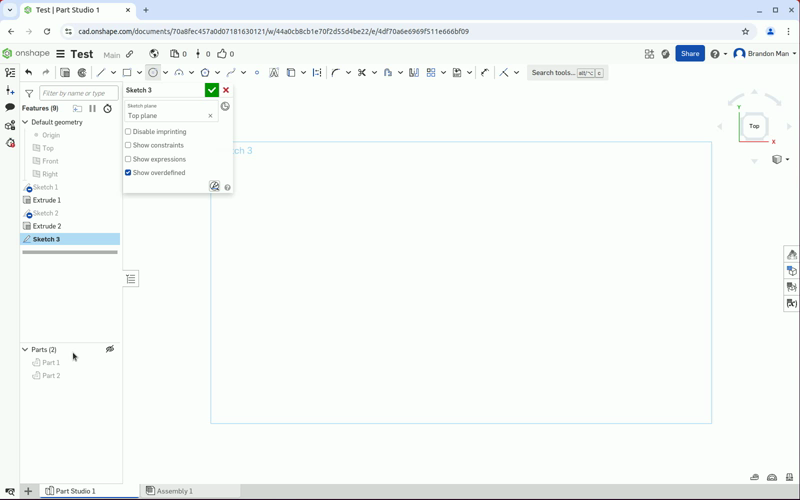
mouse_move(460, 282)
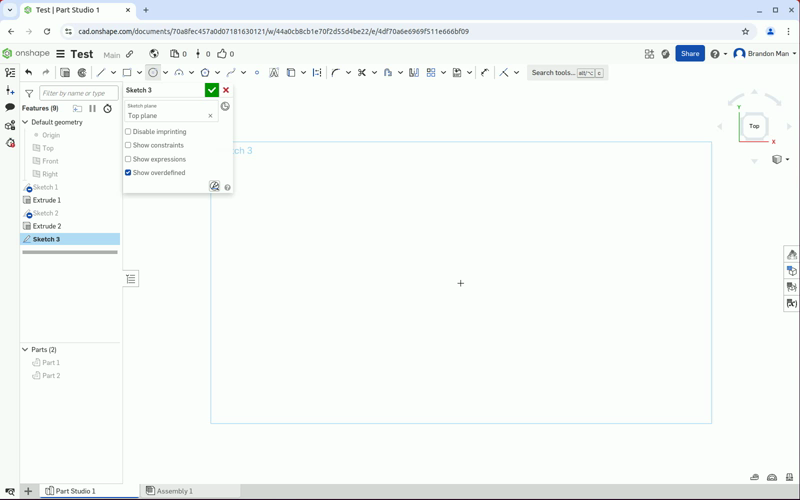
click(460, 282)
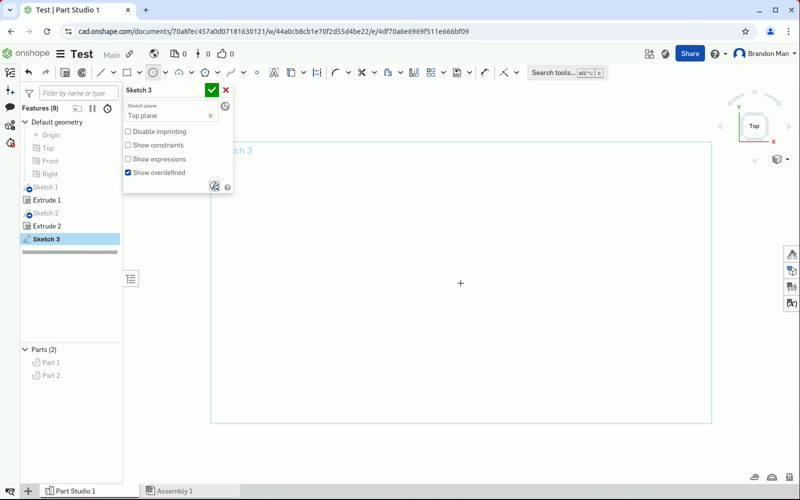
key_up(shift)
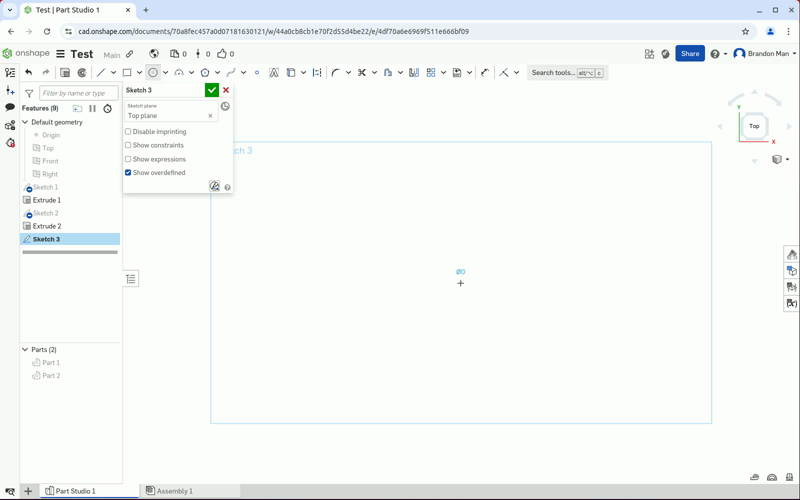
mouse_move(491, 282)
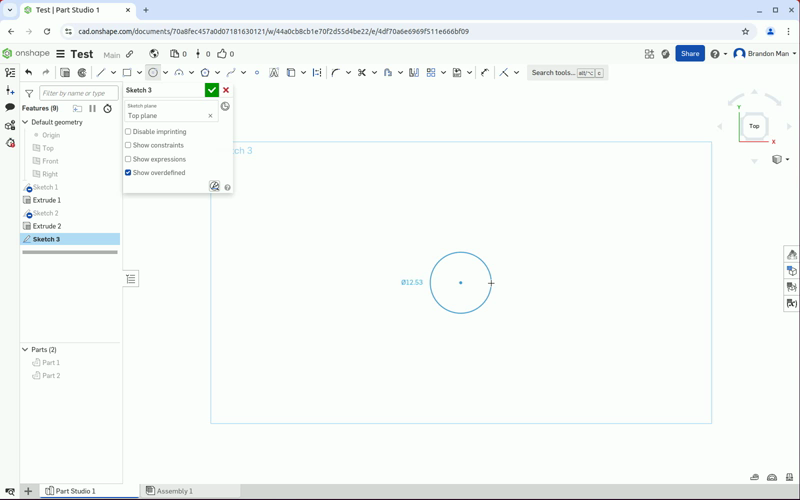
click(491, 282)
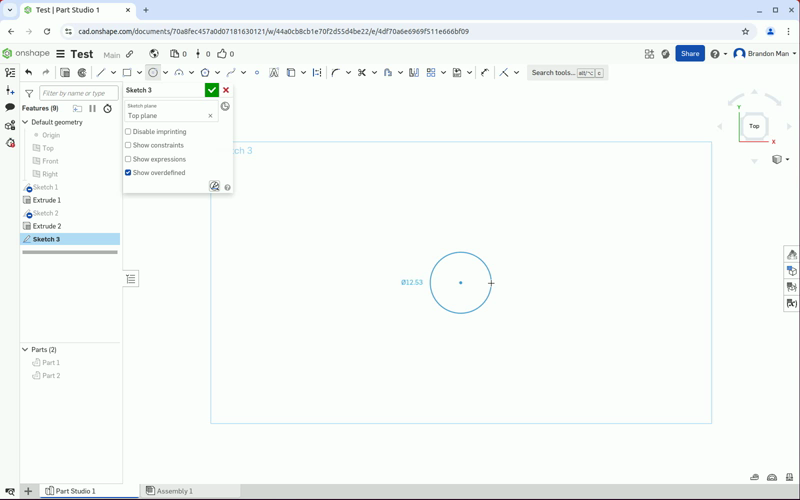
key(esc)
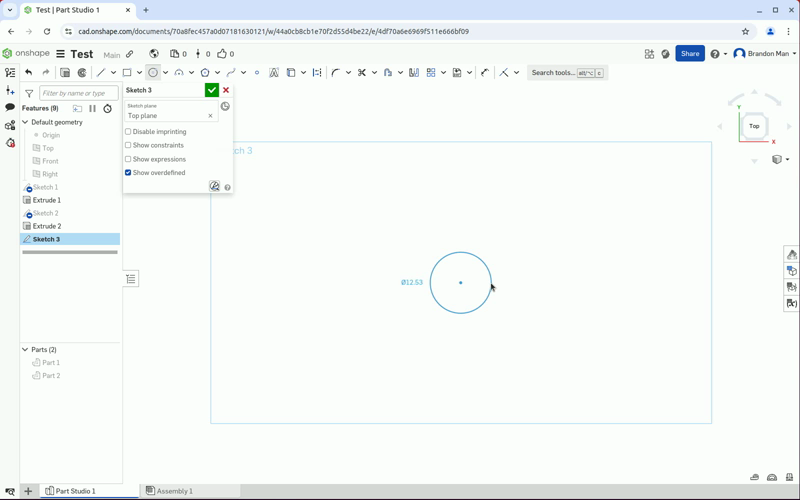
key(c)
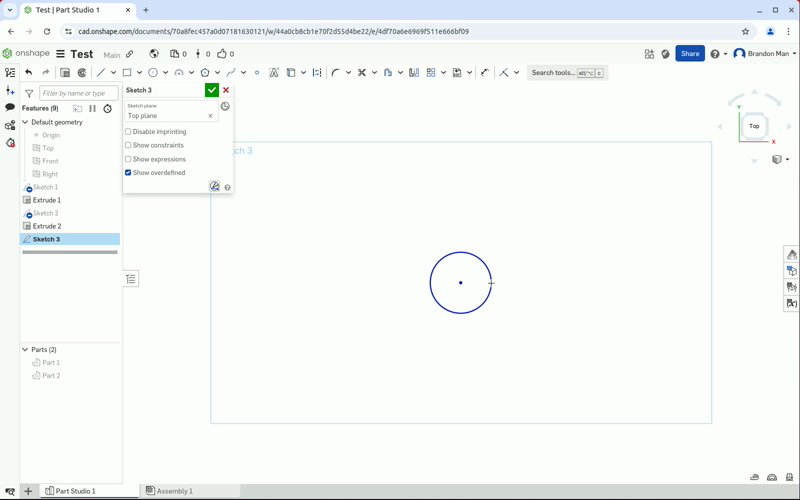
key_down(shift)
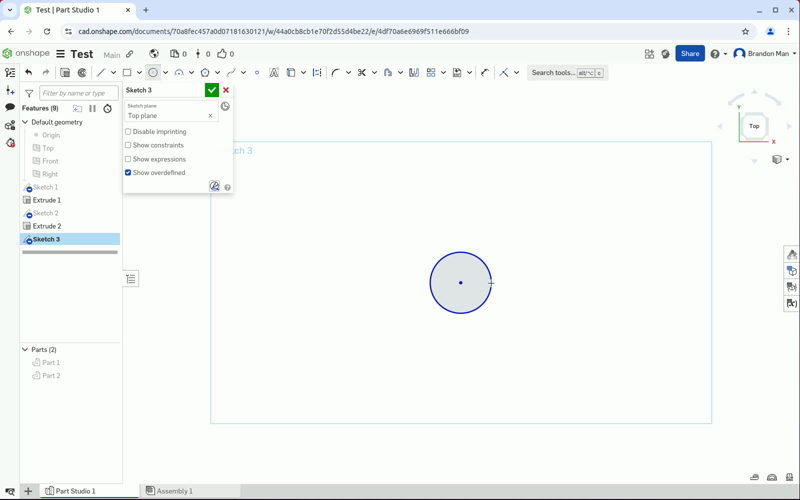
mouse_move(460, 282)
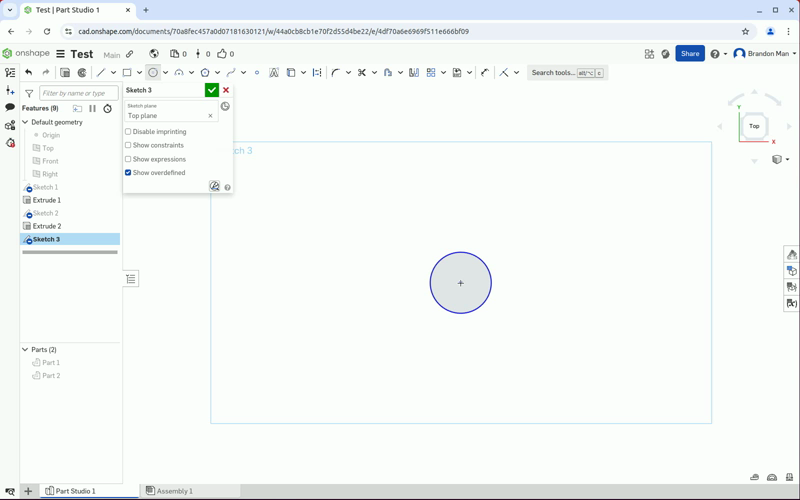
click(460, 282)
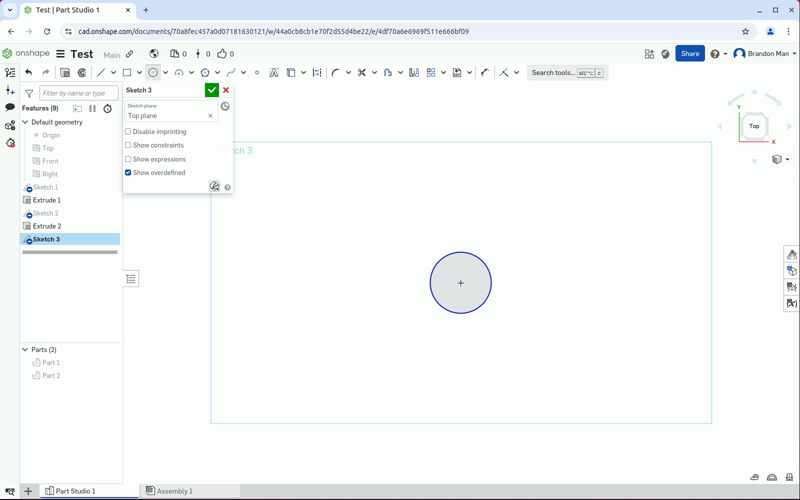
key_up(shift)
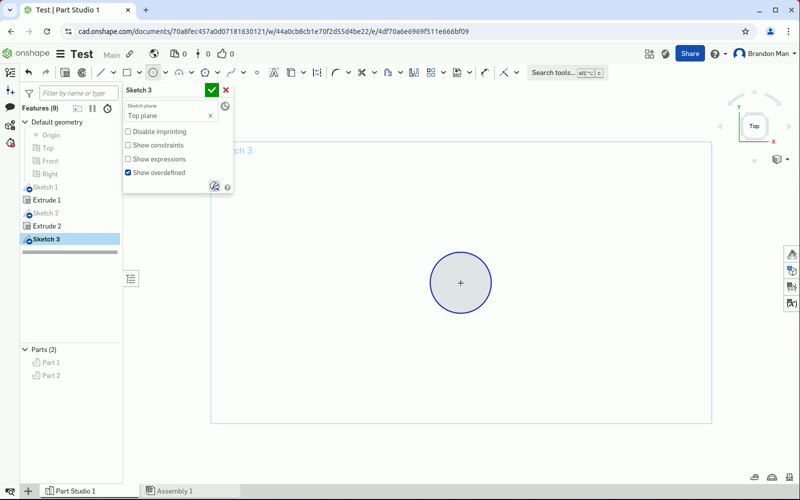
mouse_move(479, 282)
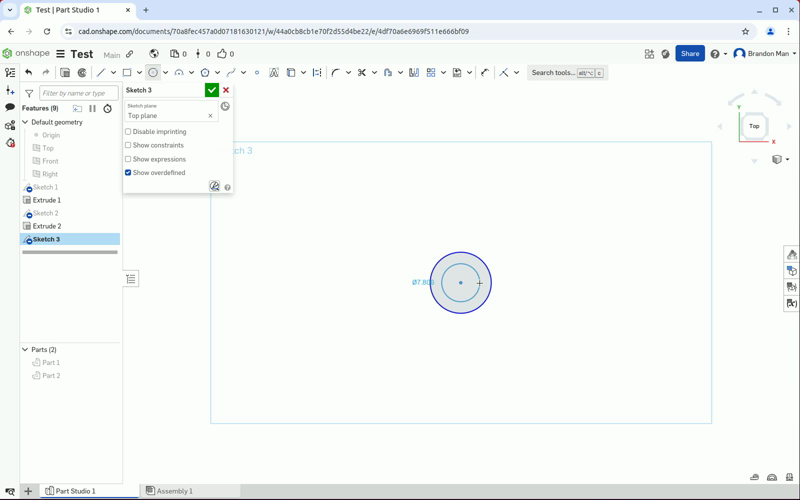
click(479, 282)
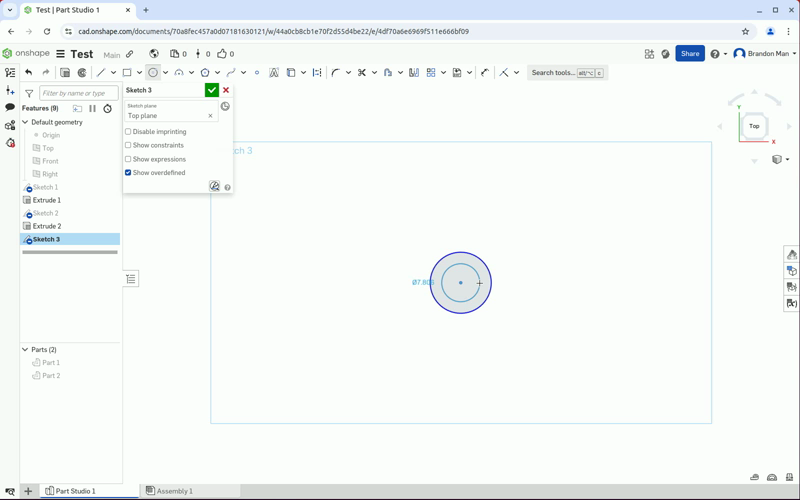
key(esc)
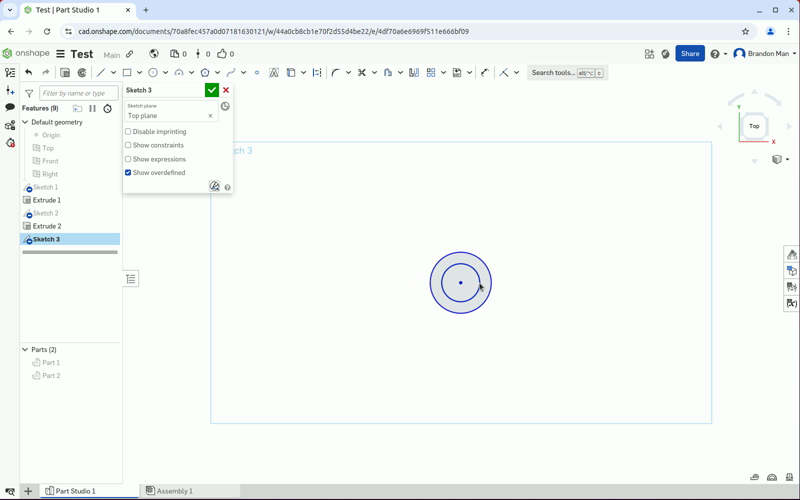
mouse_move(461, 305)
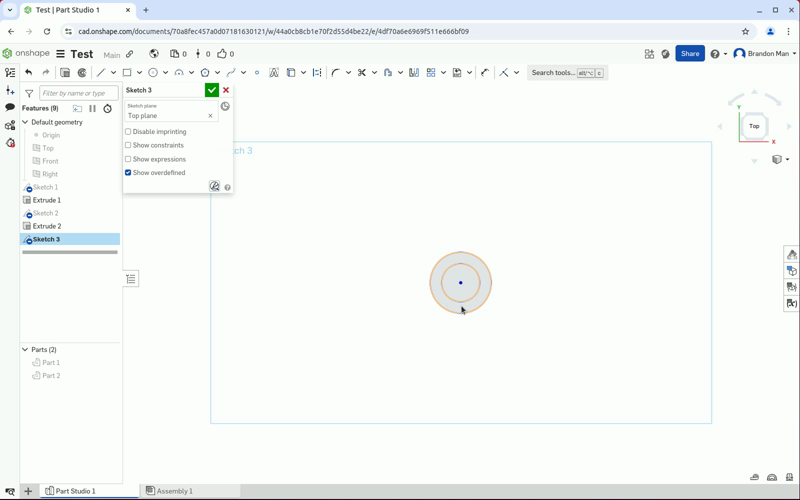
click(461, 305)
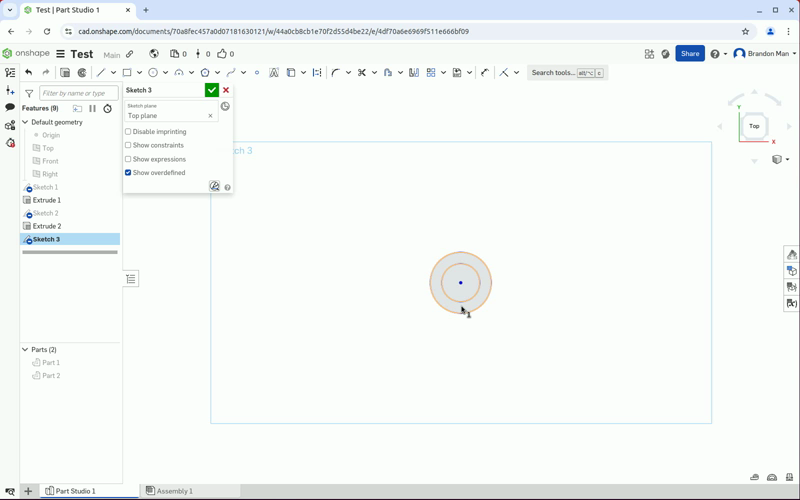
mouse_move(73, 352)
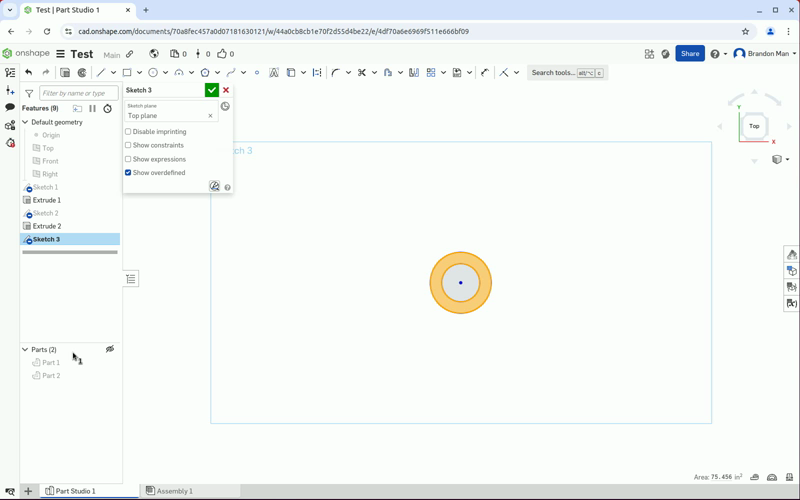
key(shift+y)
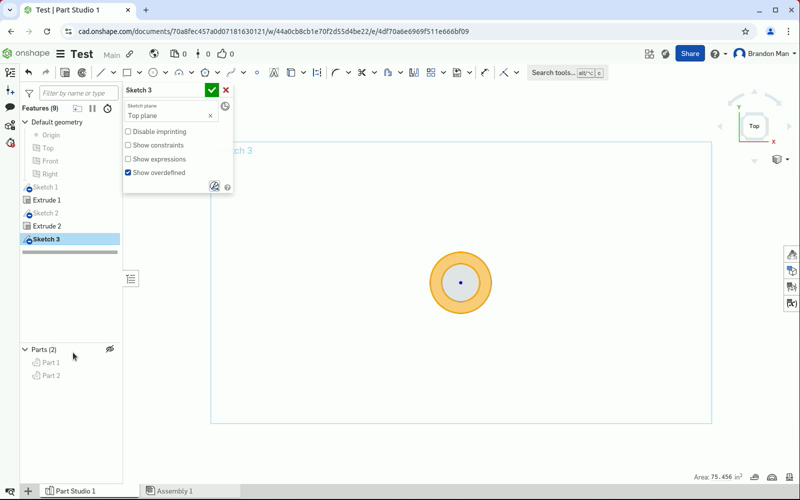
key(shift+e)
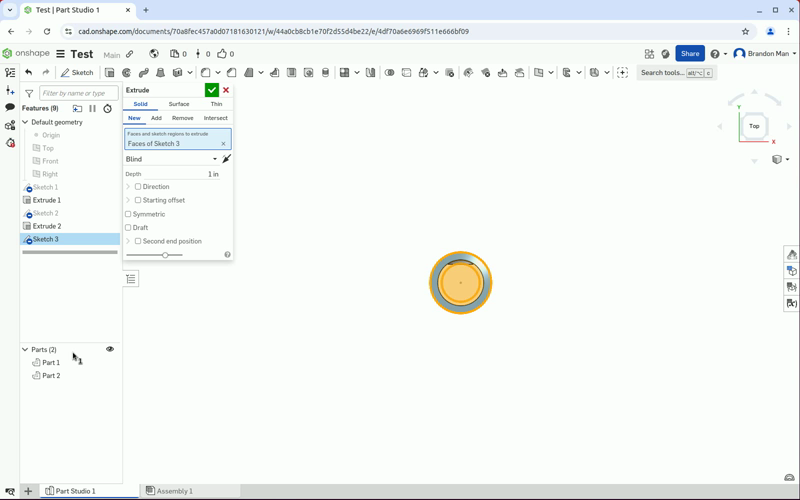
mouse_move(143, 106)
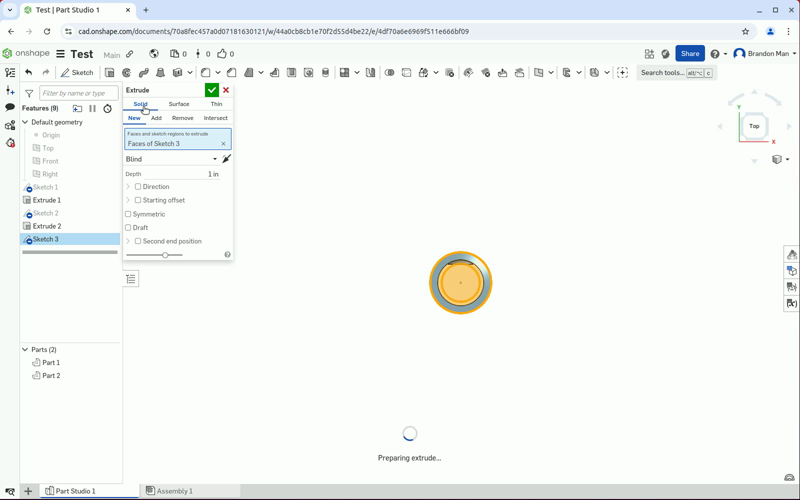
click(143, 106)
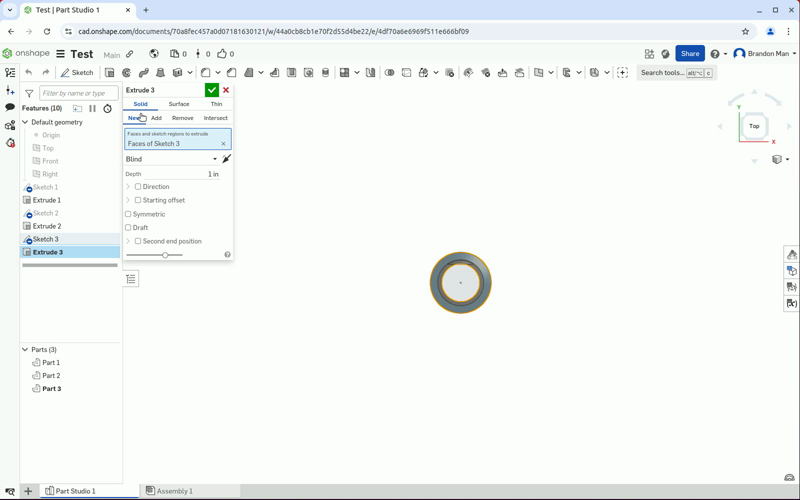
mouse_move(137, 120)
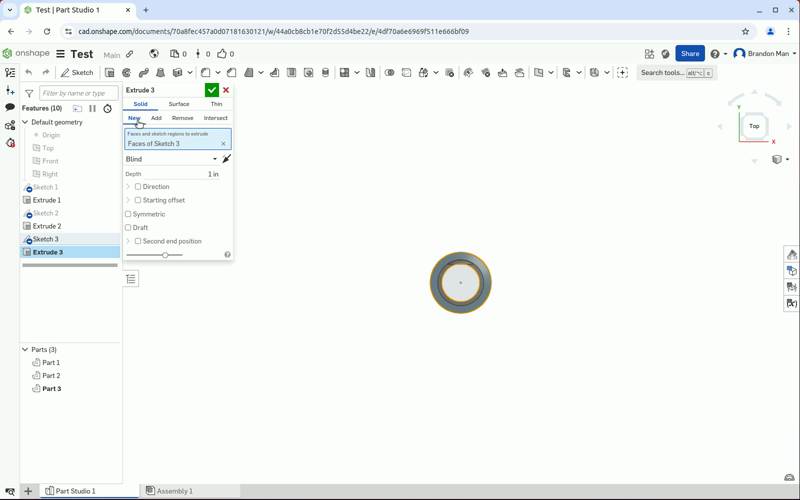
click(137, 120)
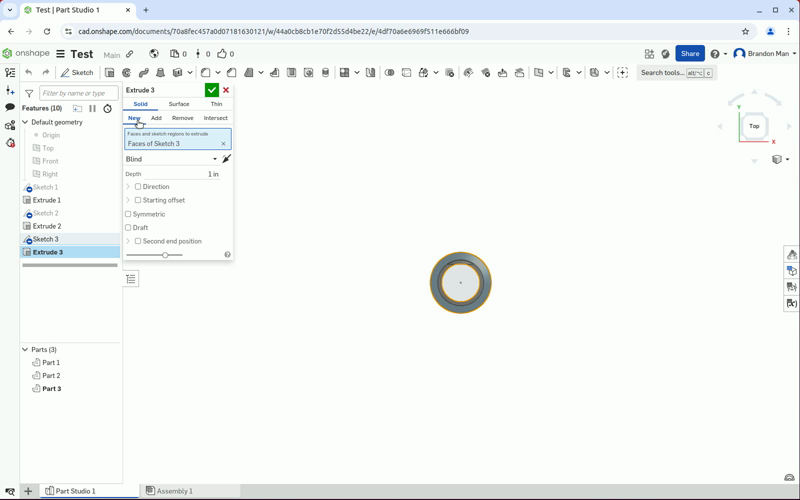
key(tab, 4)
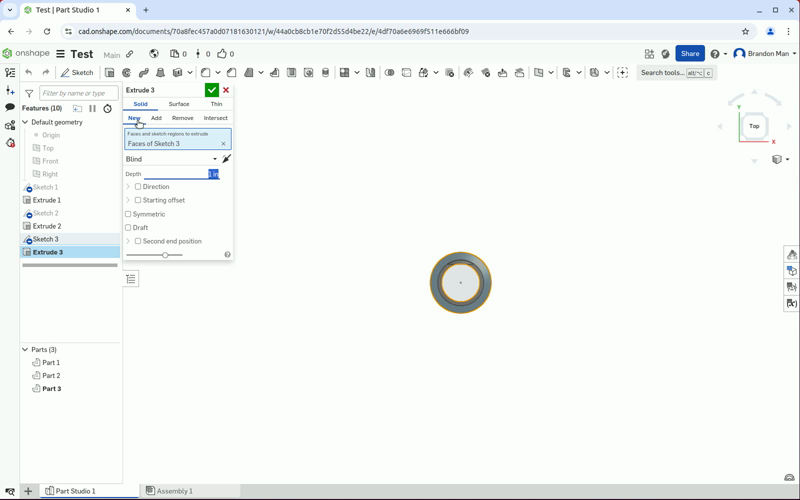
text(-15.405)
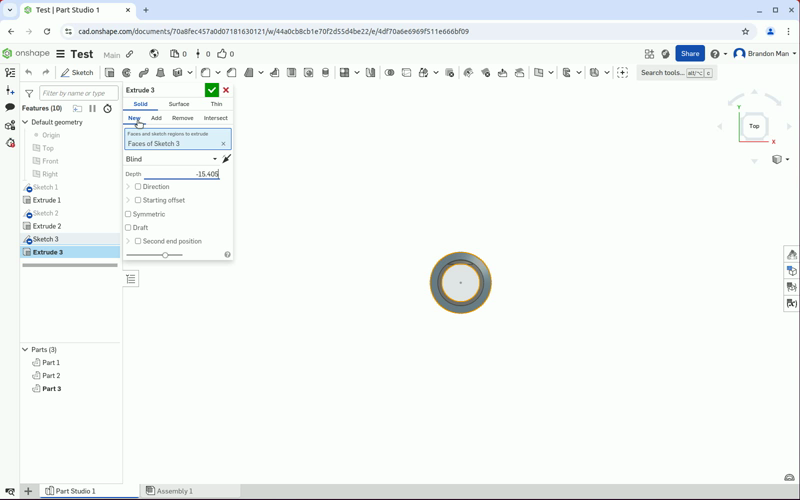
key(enter)
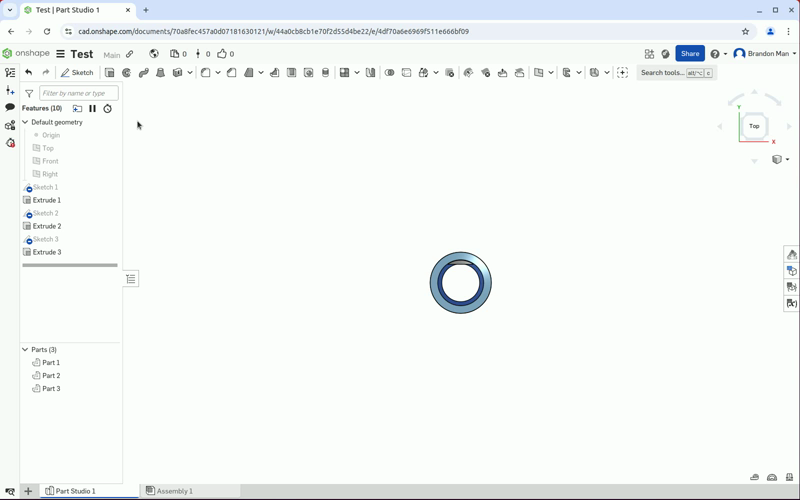
key(shift+h)
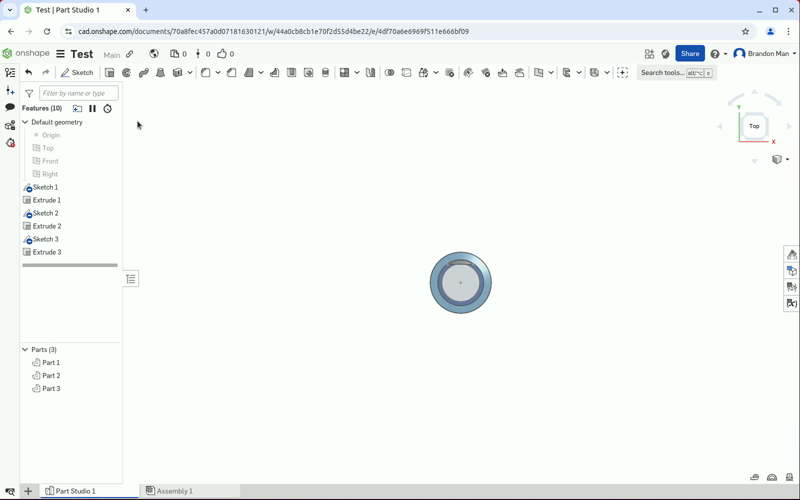
key(shift+h)
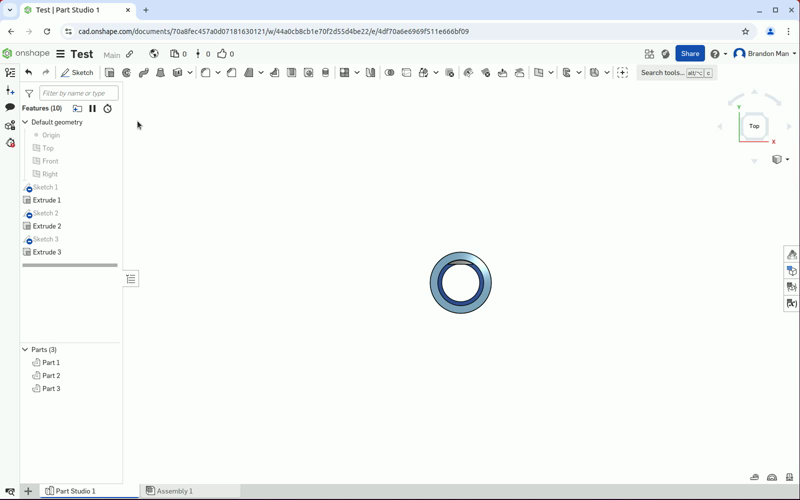
mouse_move(73, 189)
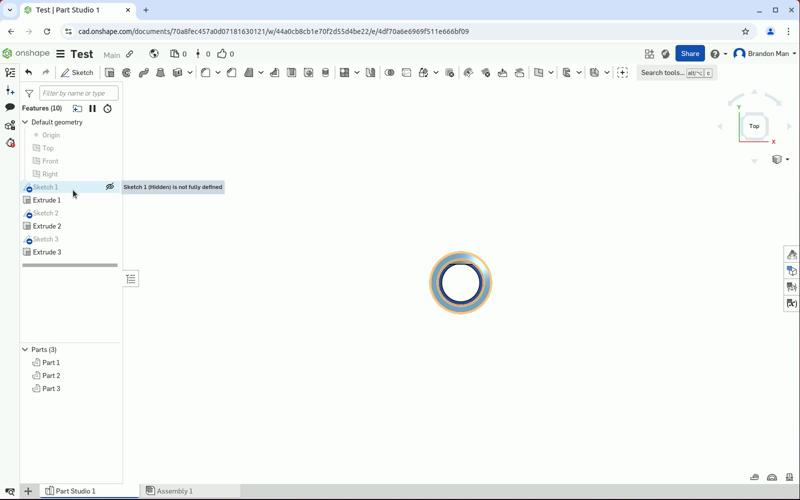
click(73, 189)
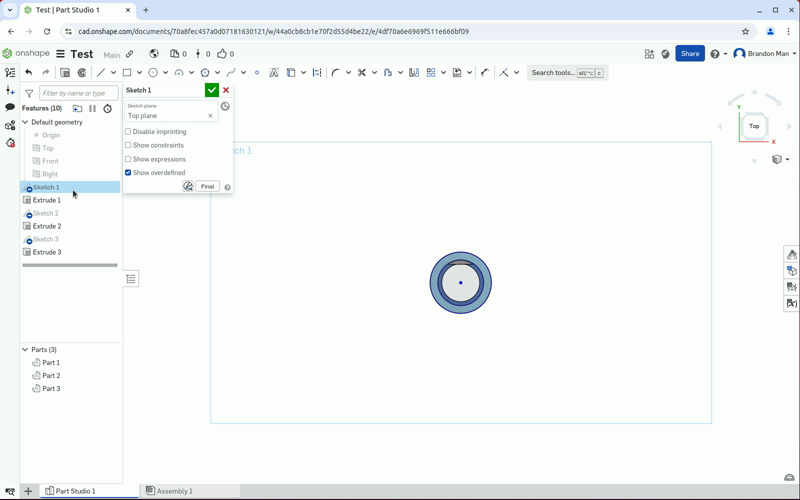
mouse_move(229, 92)
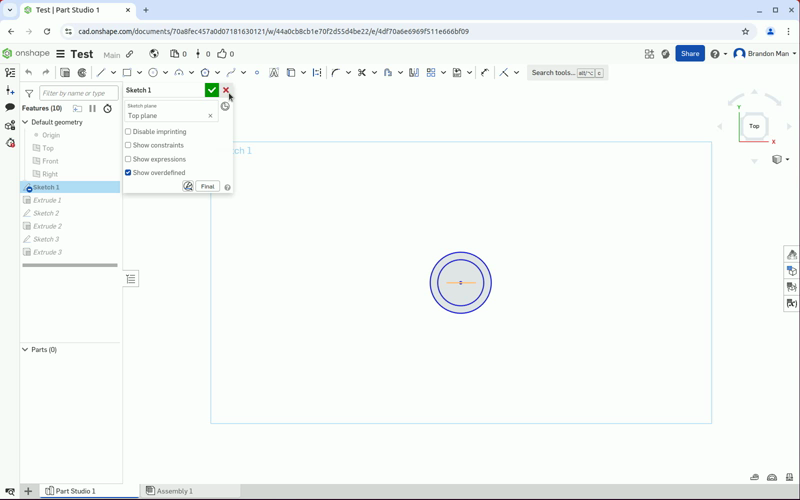
click(229, 92)
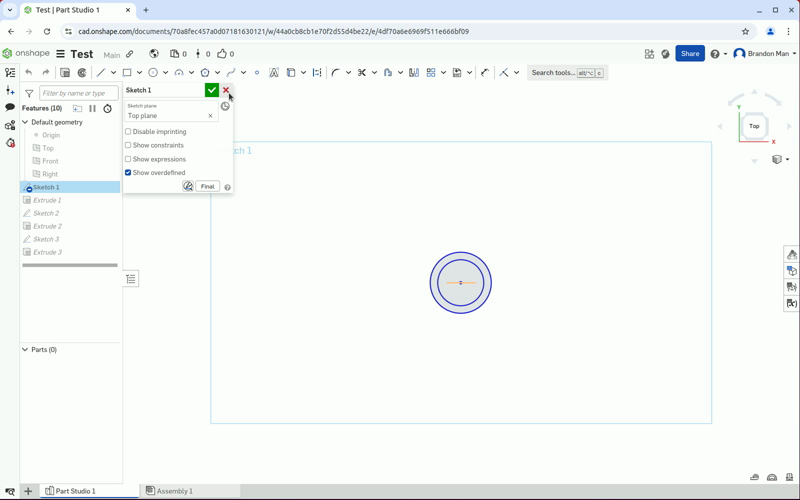
key(shift+s)
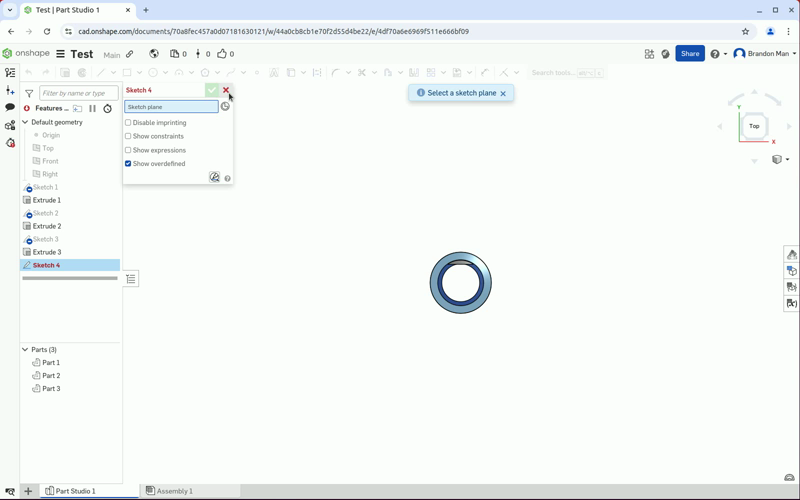
mouse_move(73, 150)
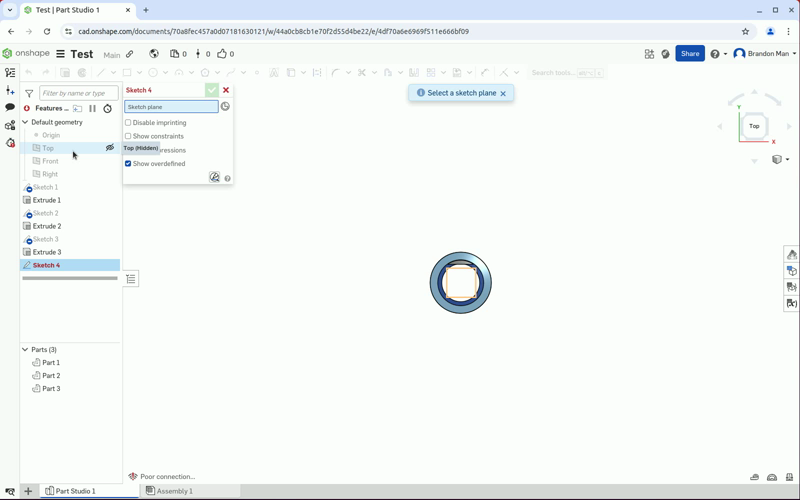
click(73, 150)
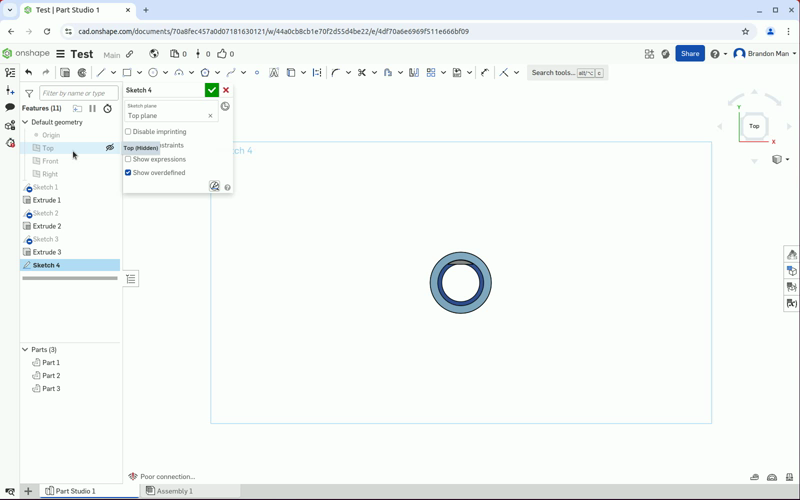
mouse_move(73, 352)
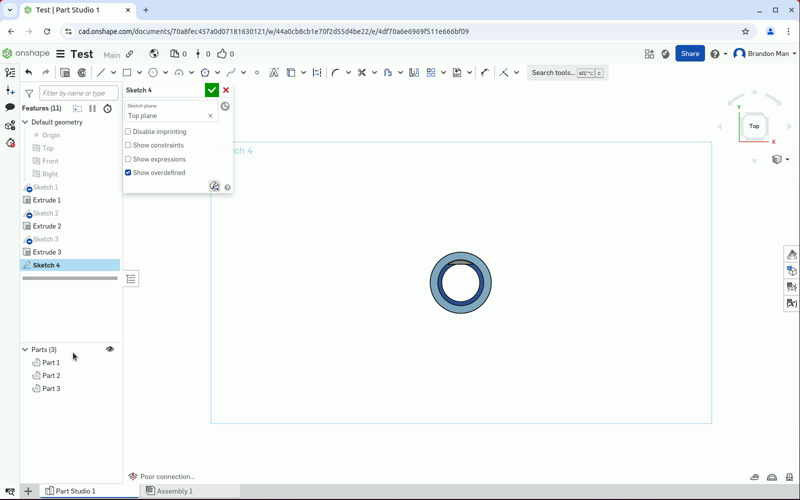
key(y)
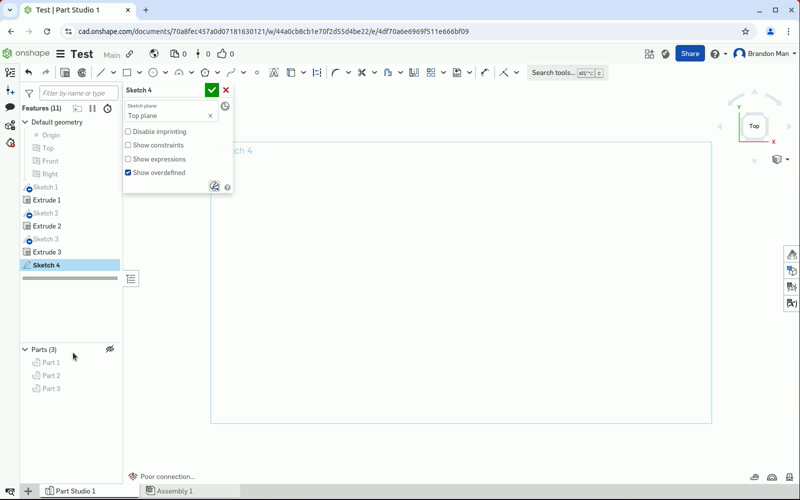
key(a)
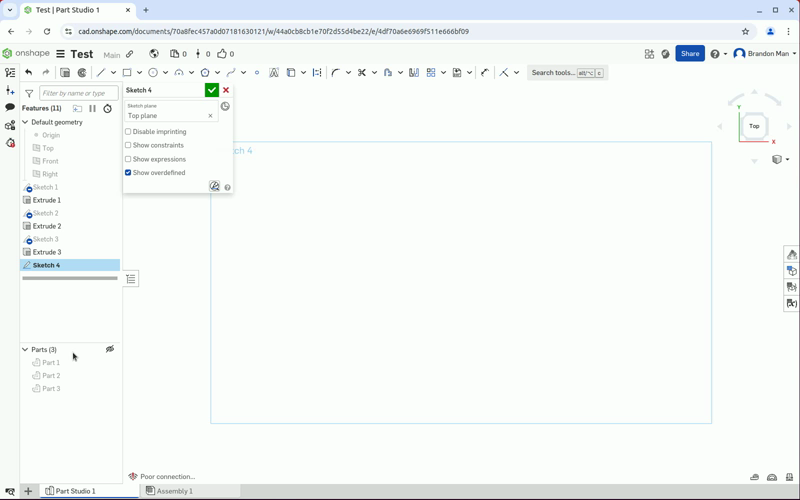
key_down(shift)
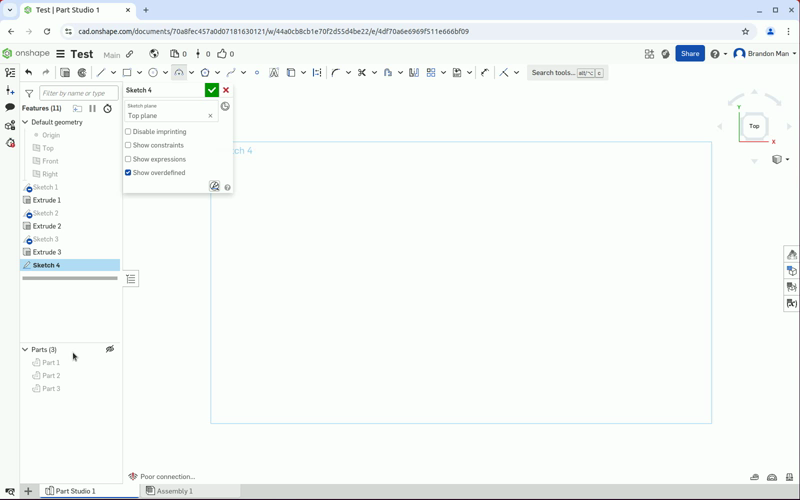
mouse_move(443, 288)
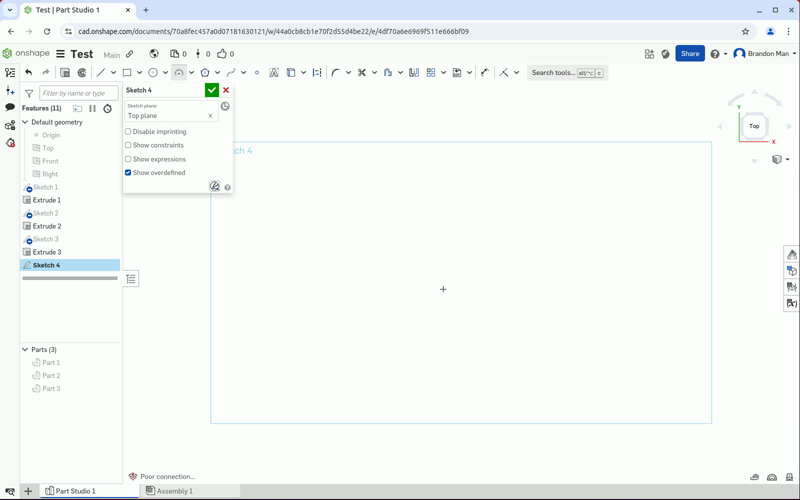
click(443, 288)
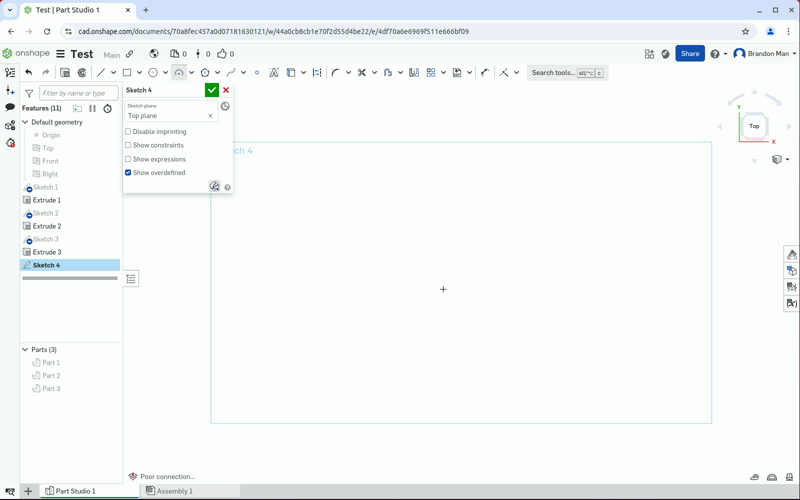
key_up(shift)
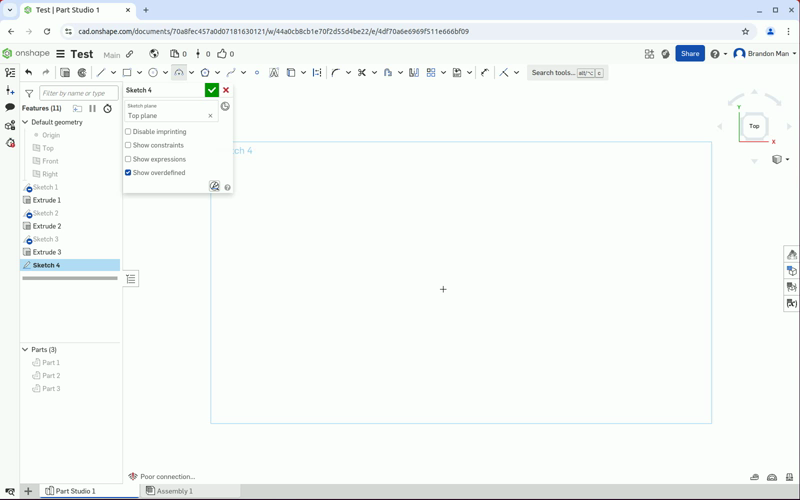
key_down(shift)
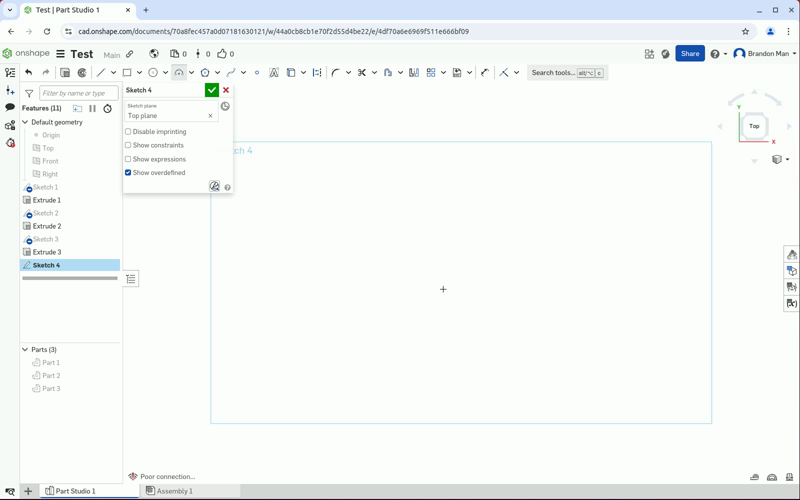
mouse_move(456, 301)
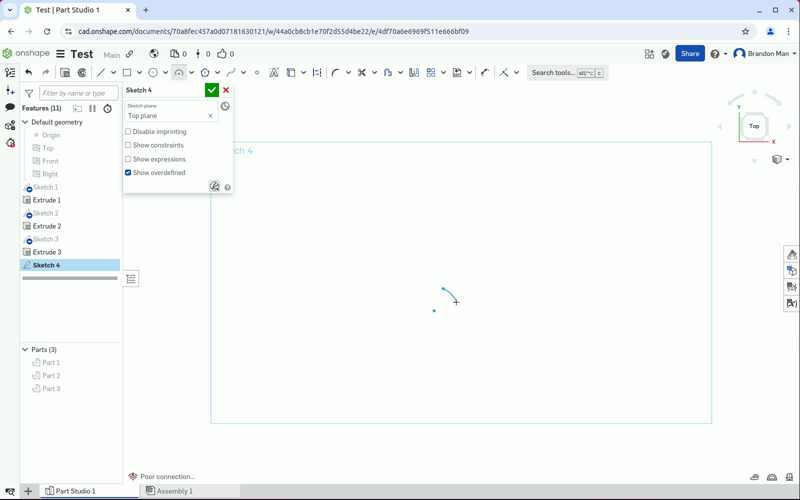
click(456, 301)
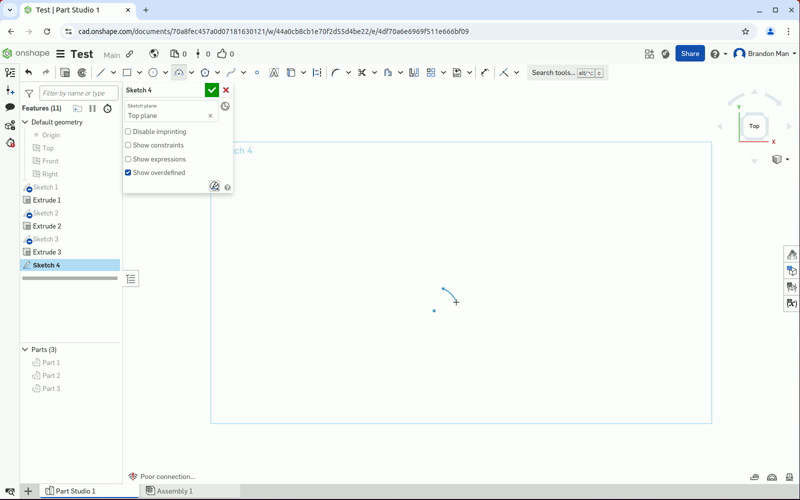
mouse_move(448, 296)
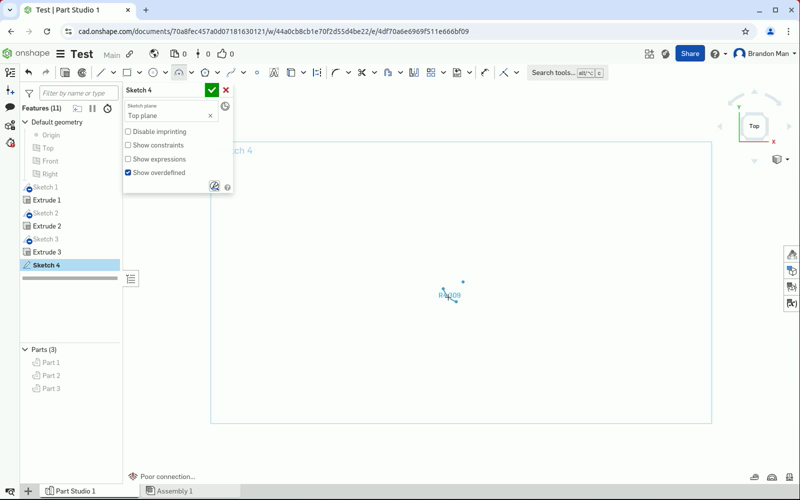
click(448, 296)
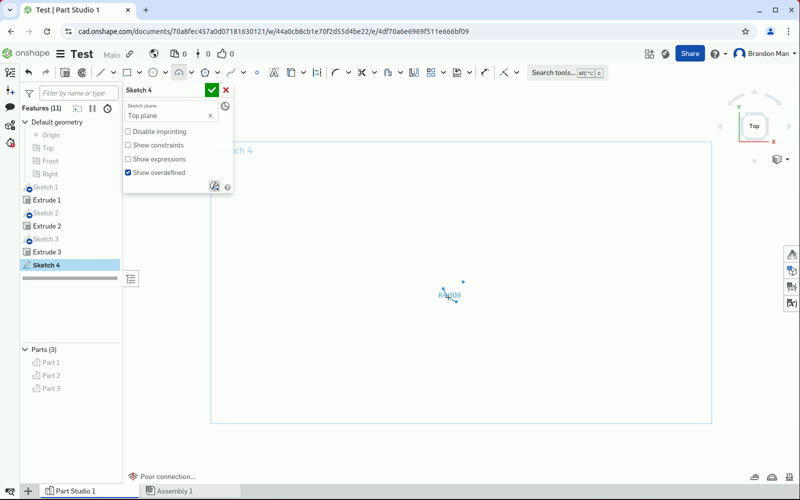
key_up(shift)
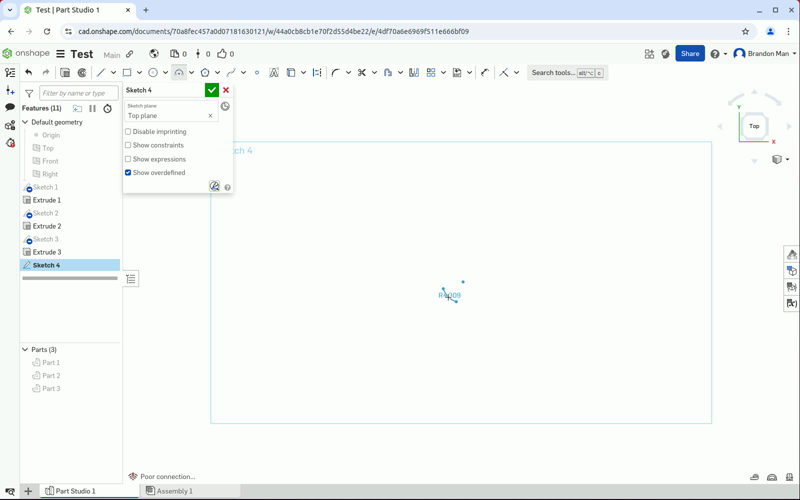
key(esc)
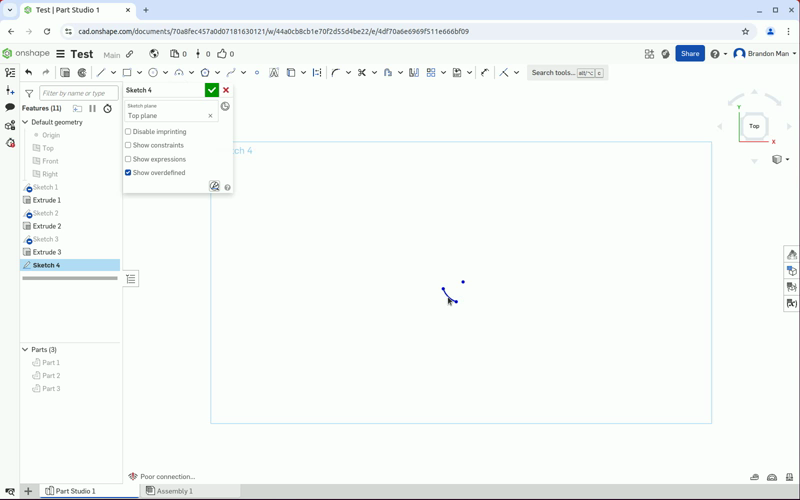
key(l)
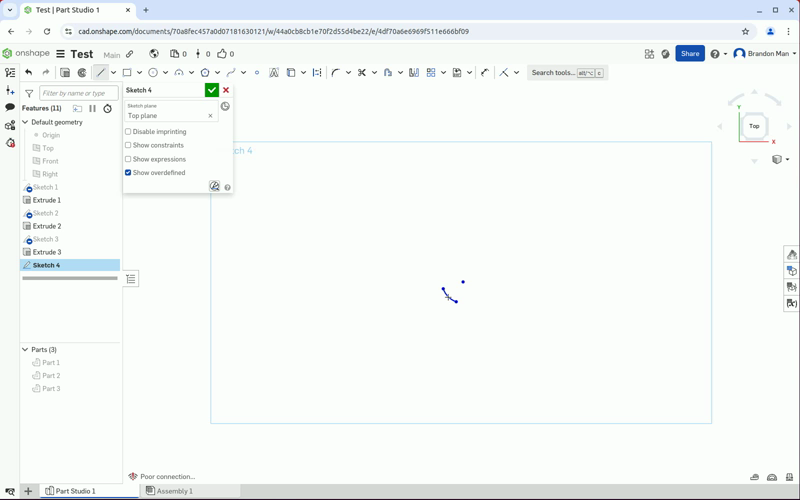
mouse_move(456, 301)
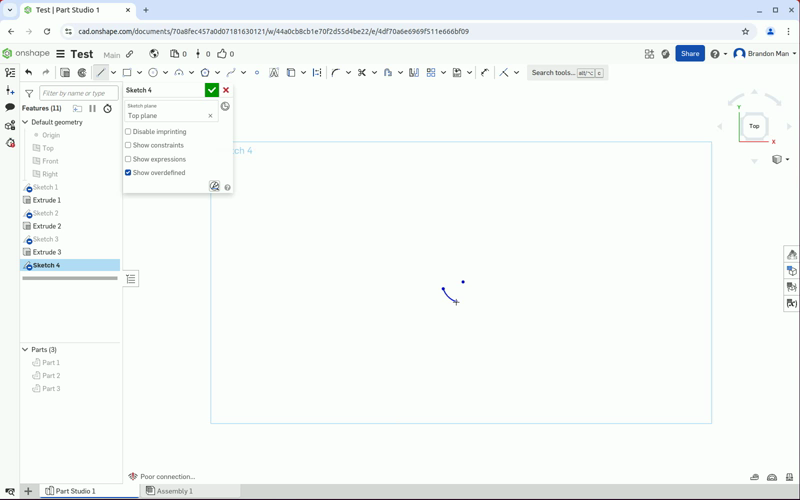
click(456, 301)
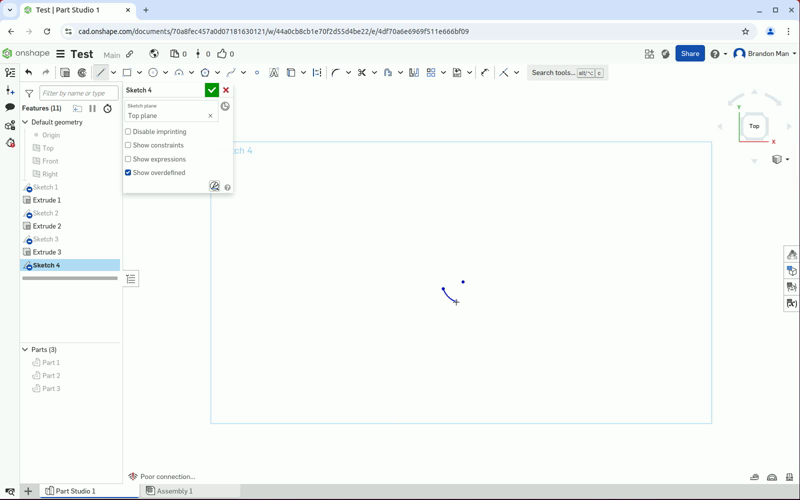
key_down(shift)
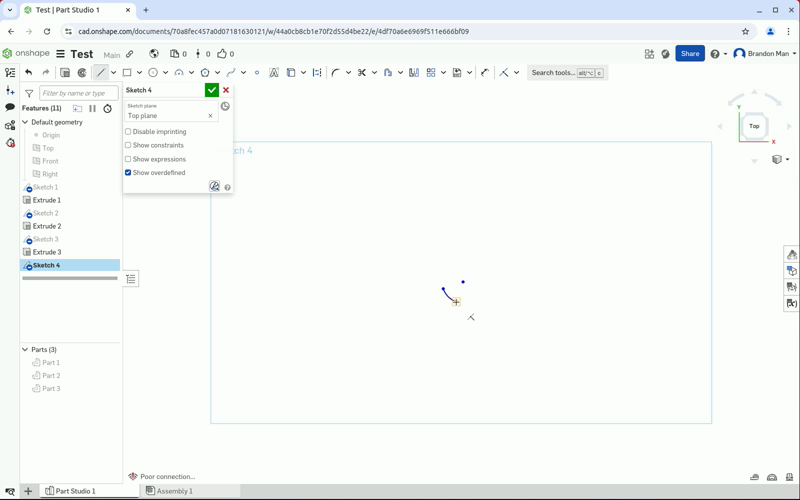
mouse_move(486, 301)
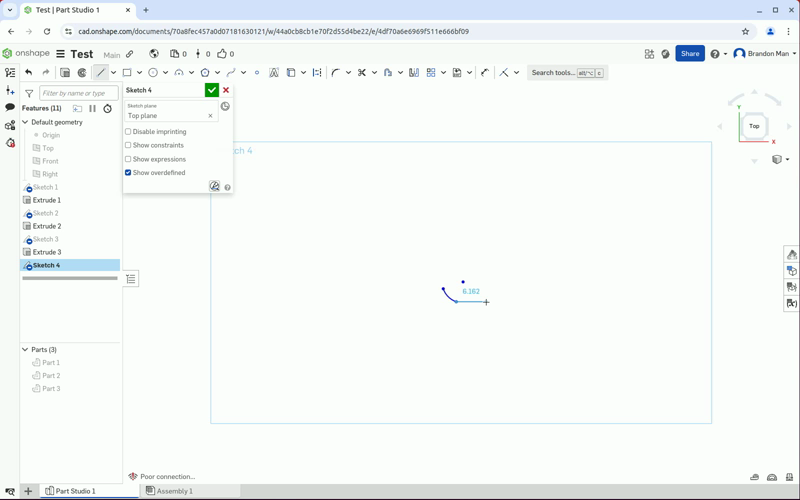
mouse_move(456, 288)
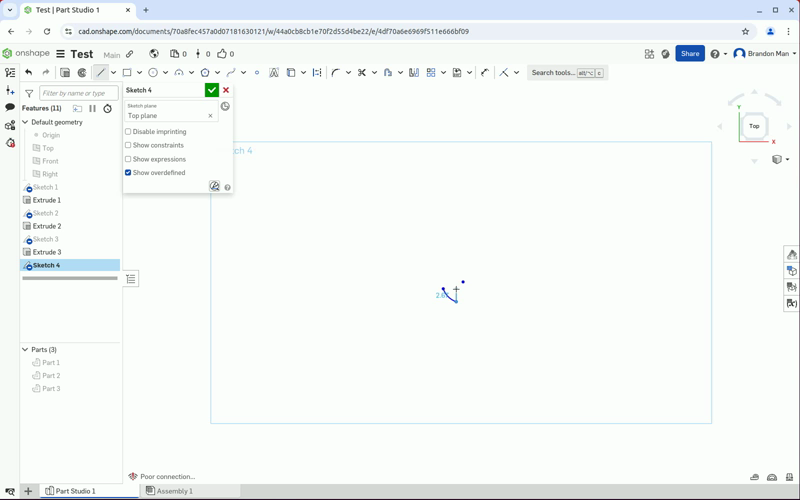
click(456, 288)
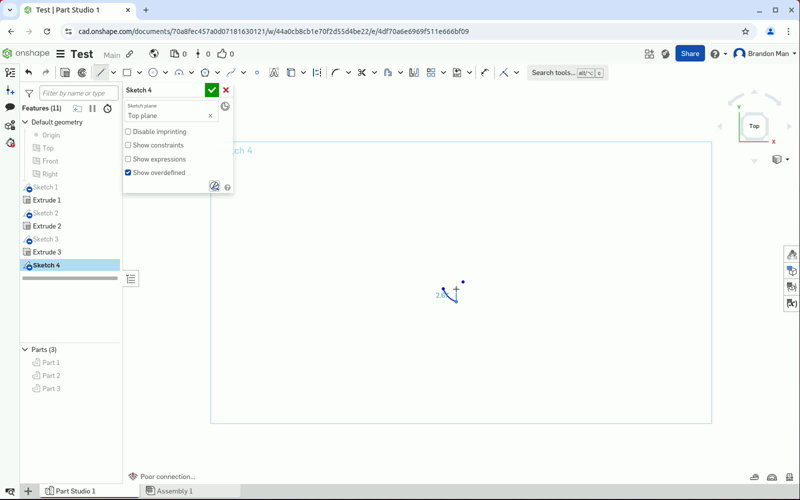
key_up(shift)
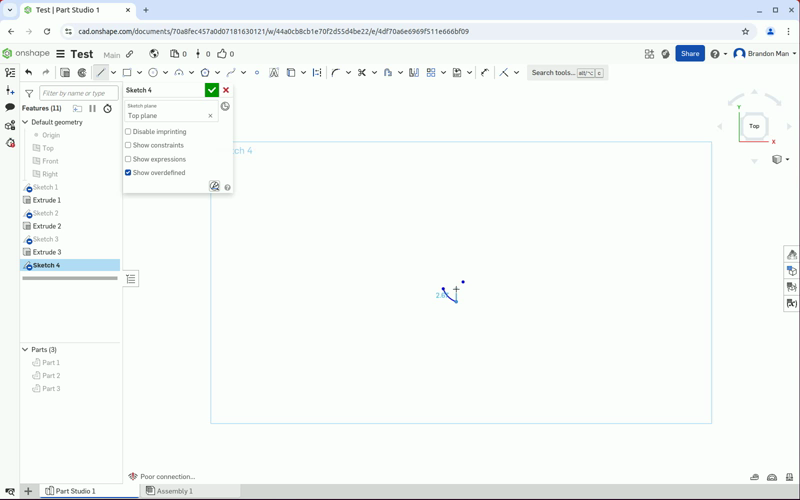
mouse_move(486, 288)
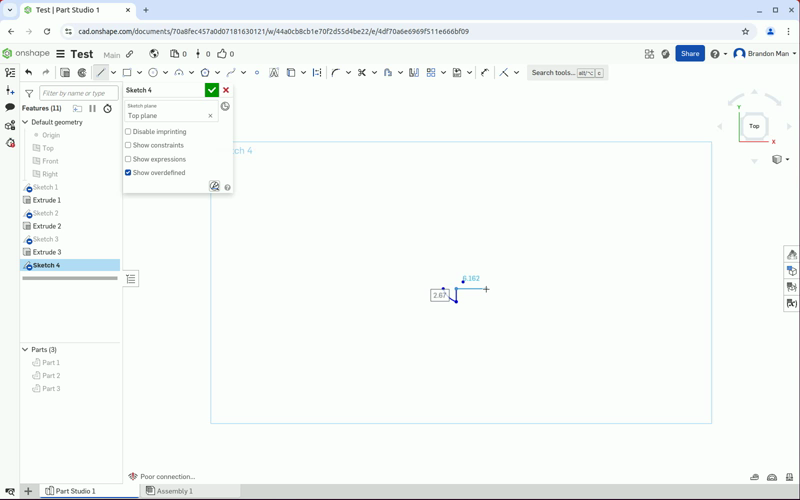
key_down(shift)
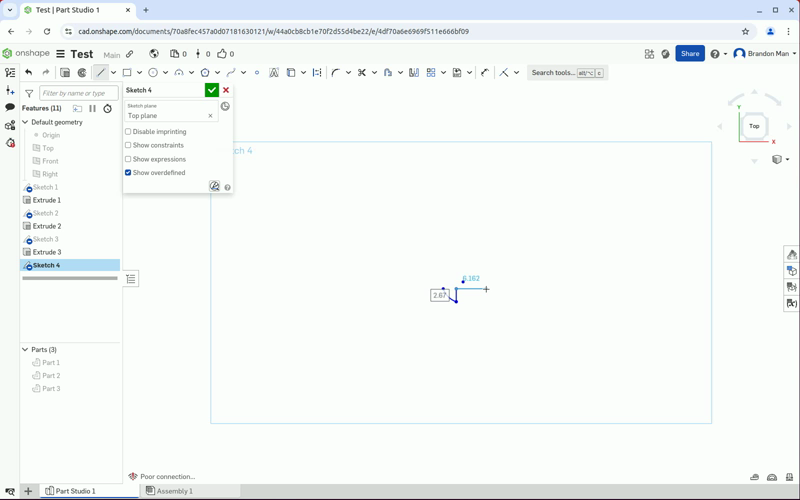
mouse_move(443, 288)
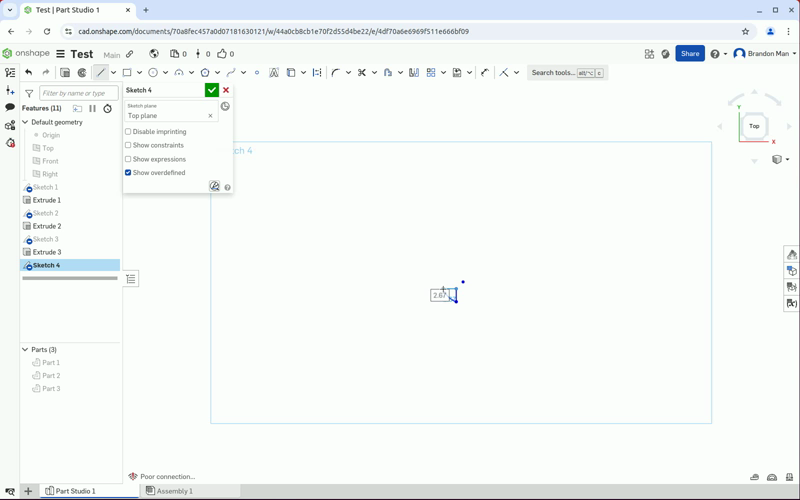
key_up(shift)
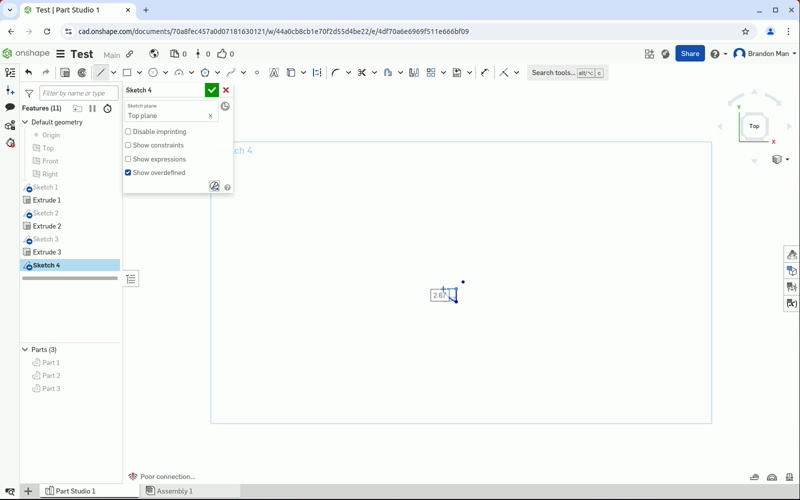
click(443, 288)
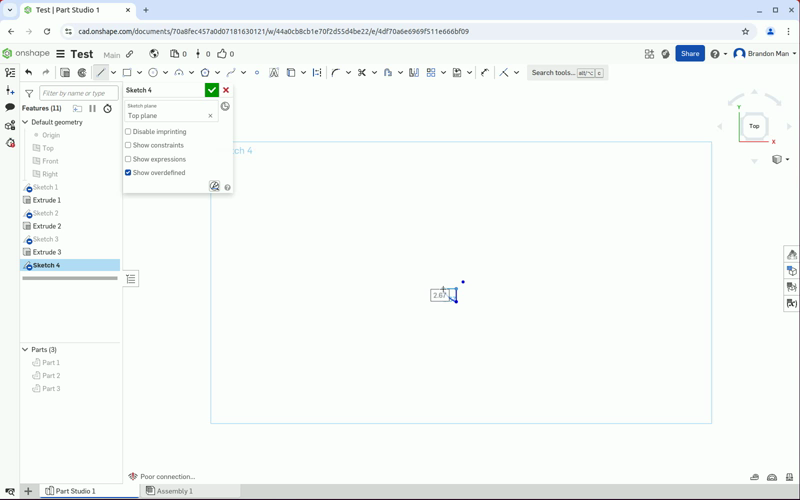
key(esc)
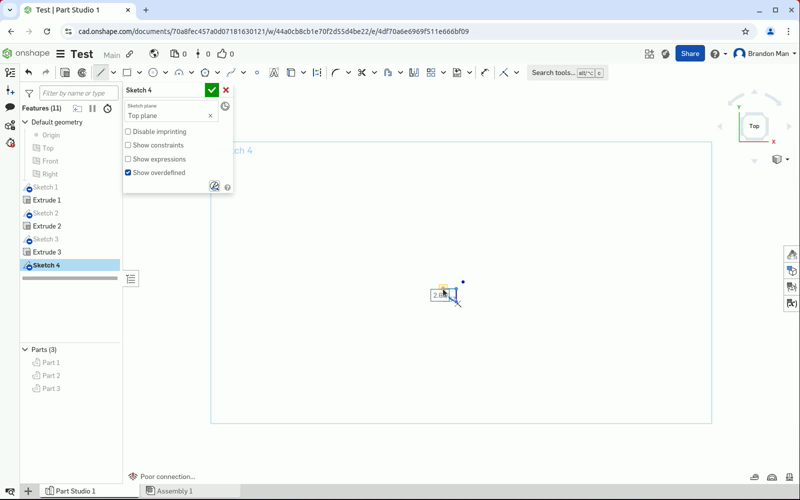
mouse_move(454, 298)
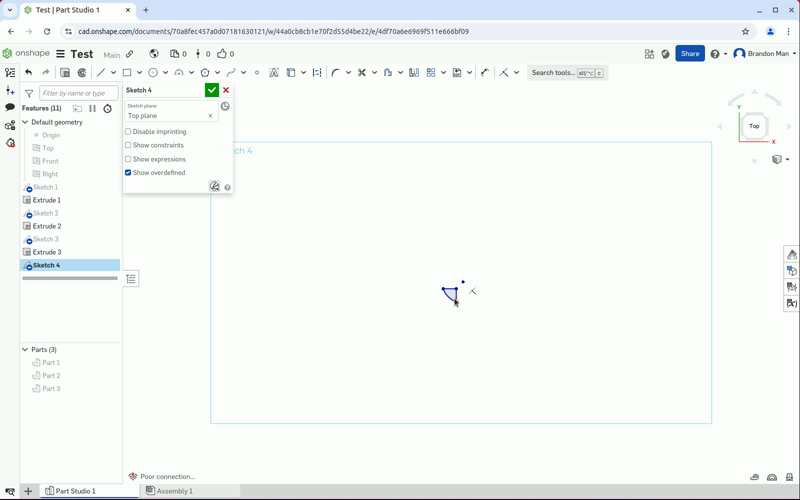
scroll(6)
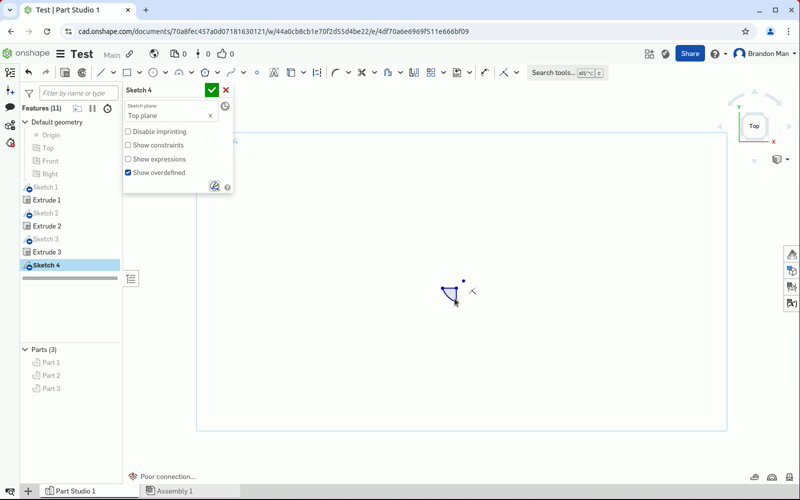
scroll(6)
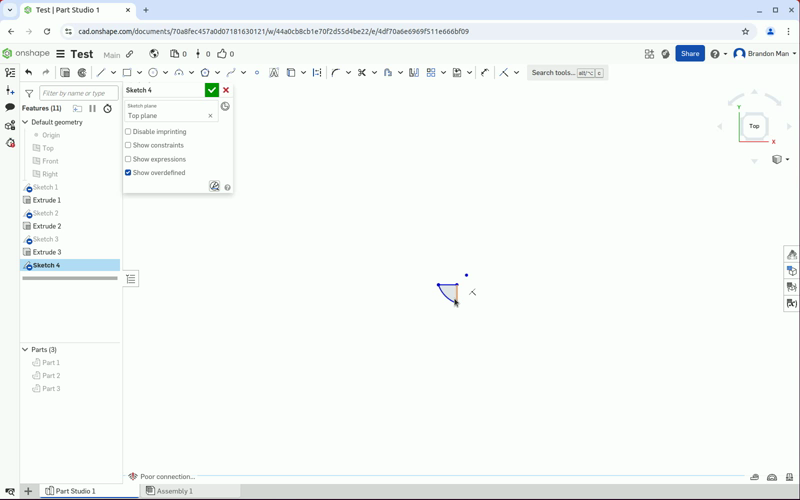
scroll(6)
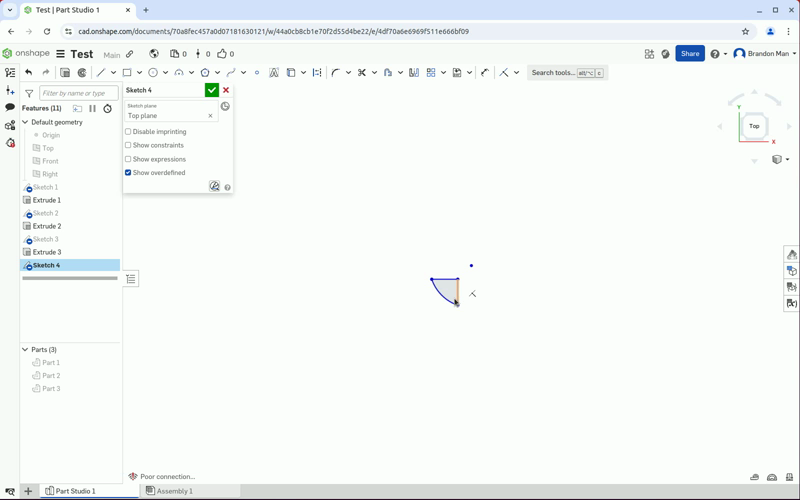
scroll(6)
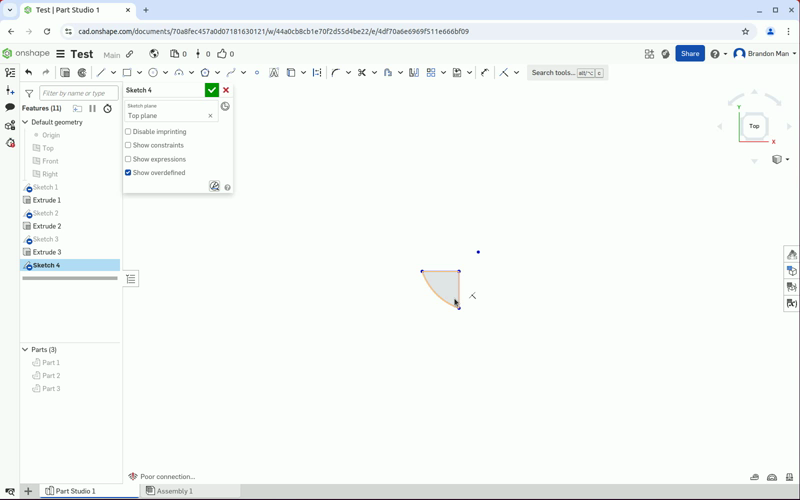
scroll(6)
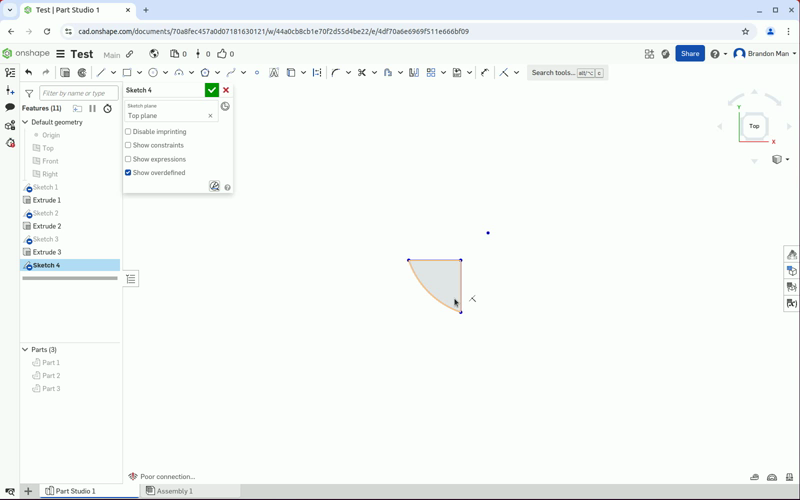
scroll(6)
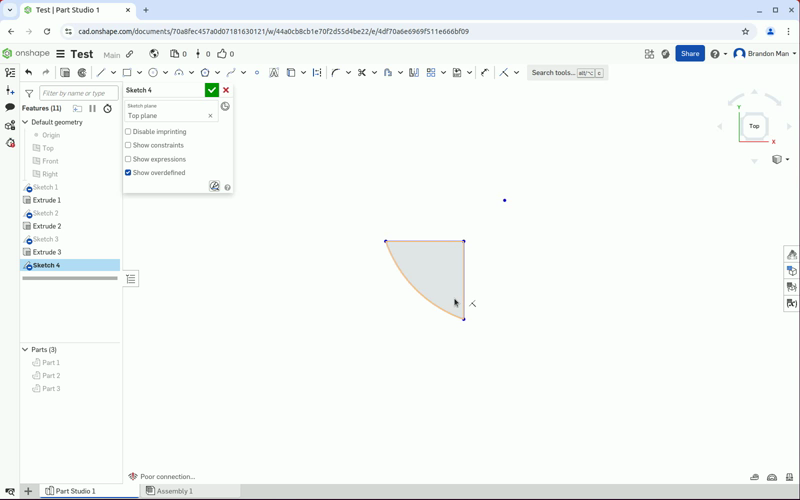
scroll(6)
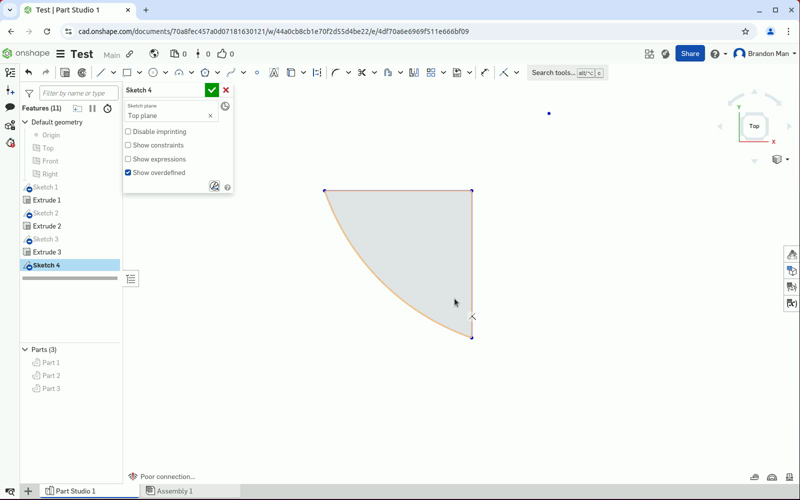
click(454, 298)
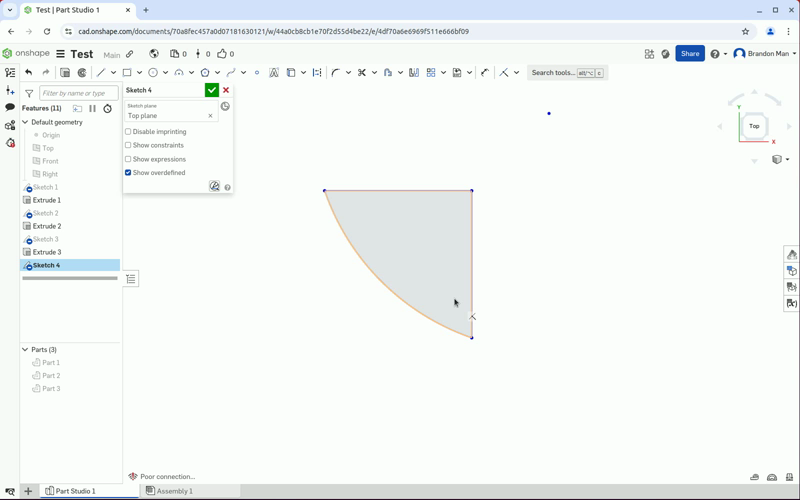
scroll(-6)
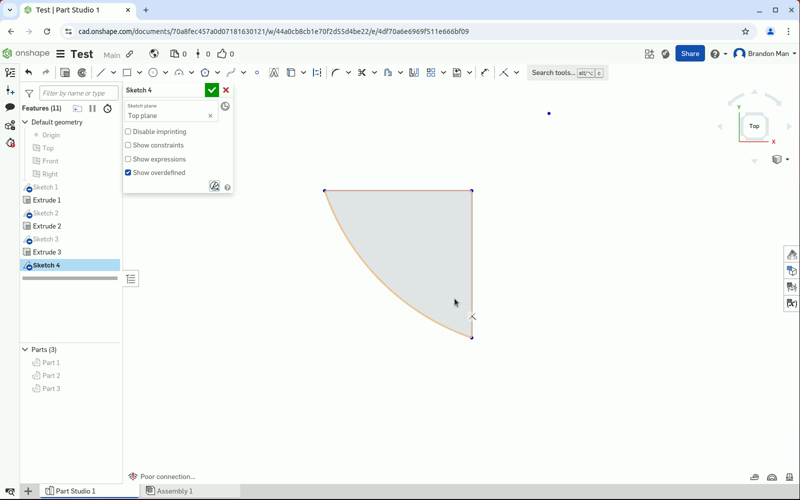
scroll(-6)
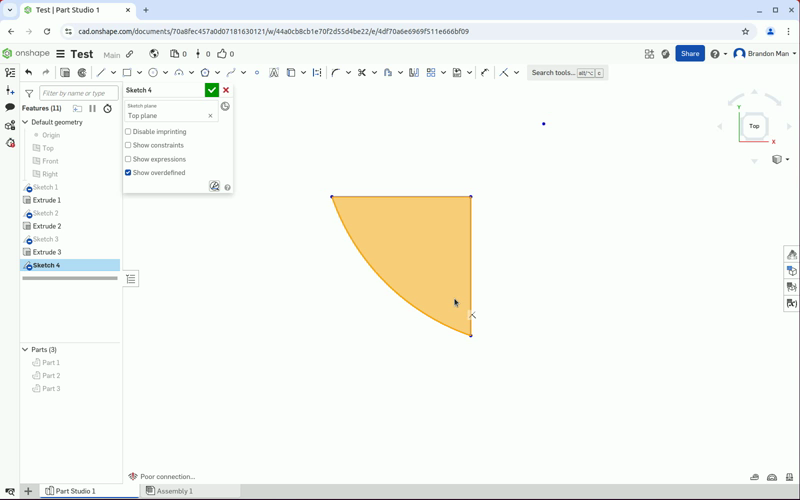
scroll(-6)
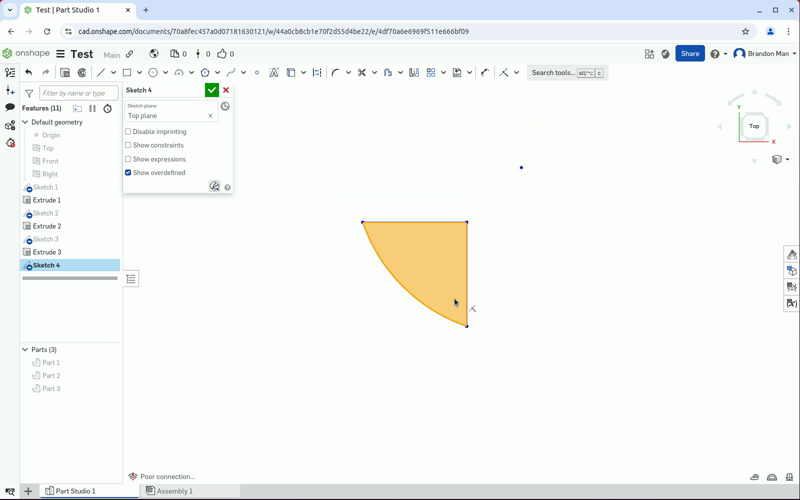
scroll(-6)
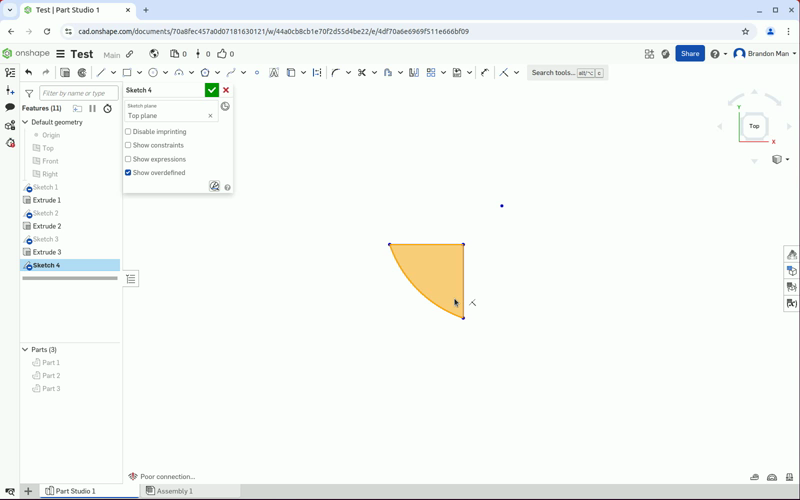
scroll(-6)
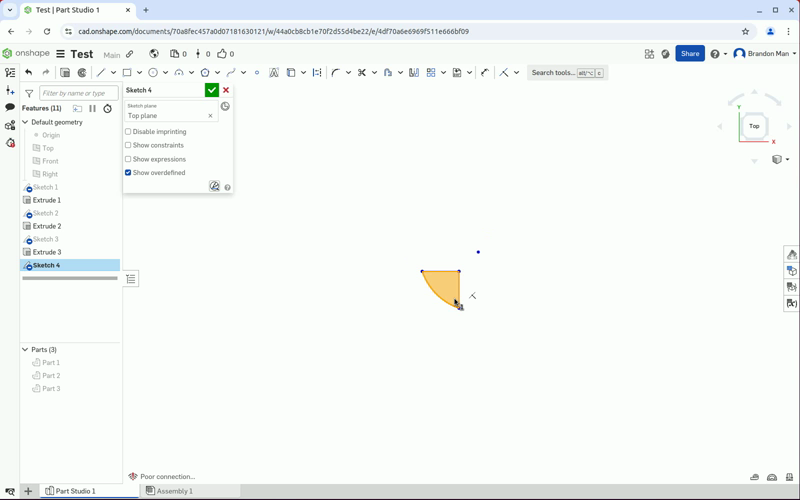
scroll(-6)
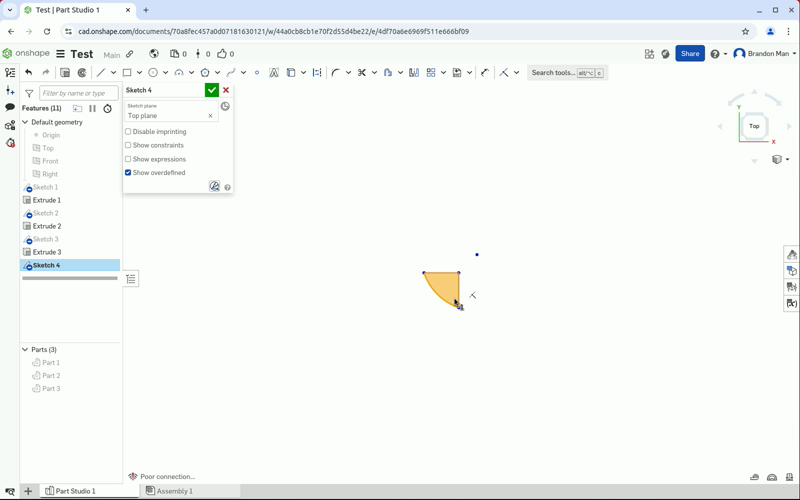
scroll(-6)
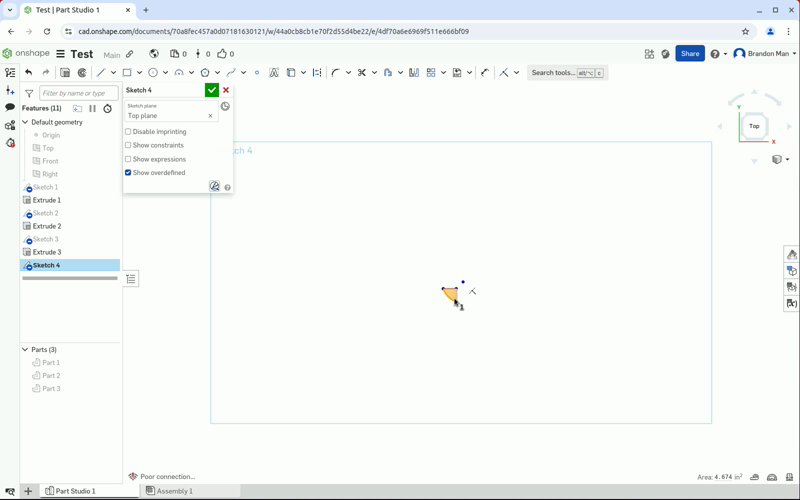
mouse_move(73, 352)
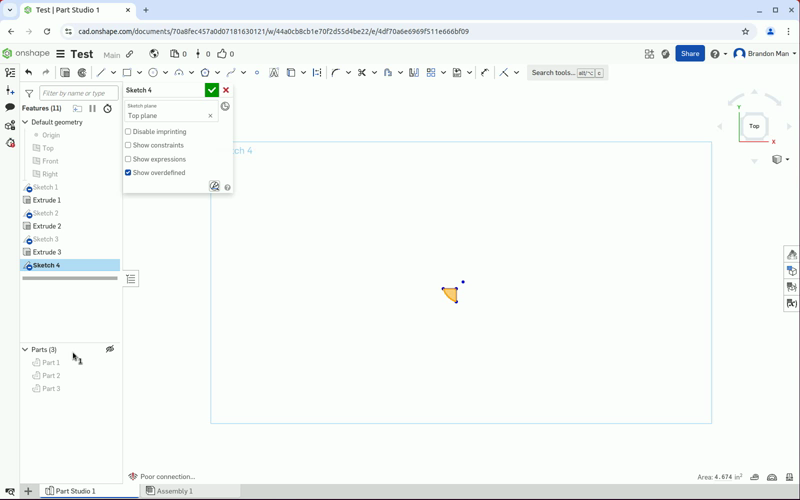
key(shift+y)
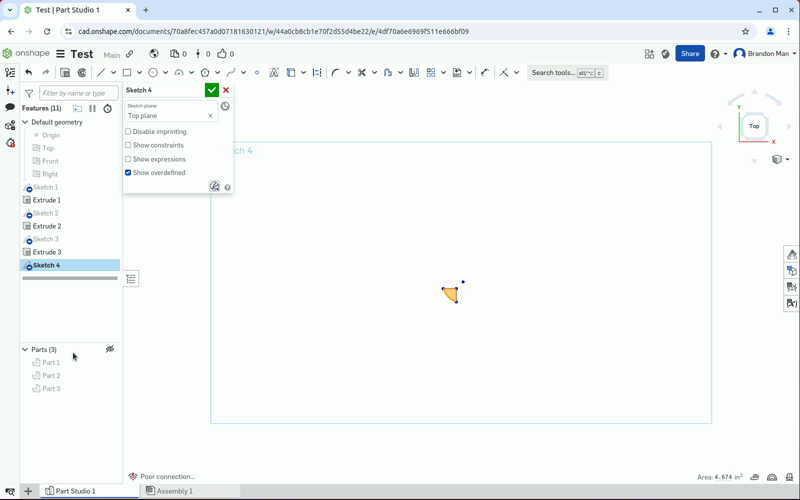
key(shift+e)
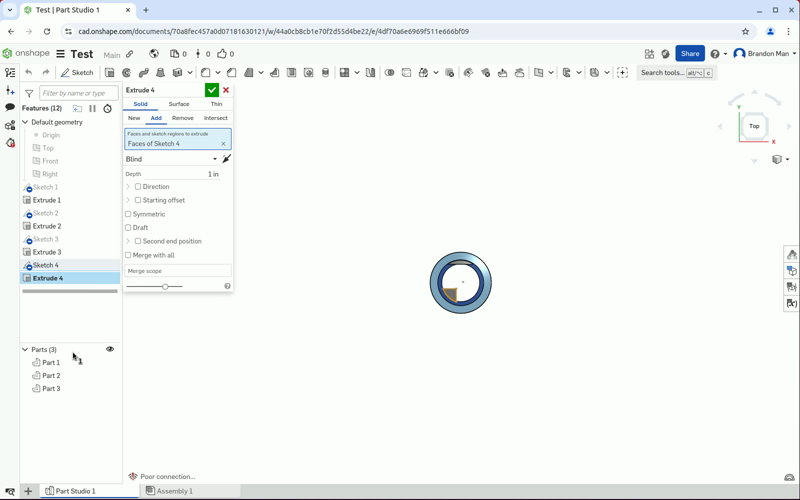
mouse_move(143, 106)
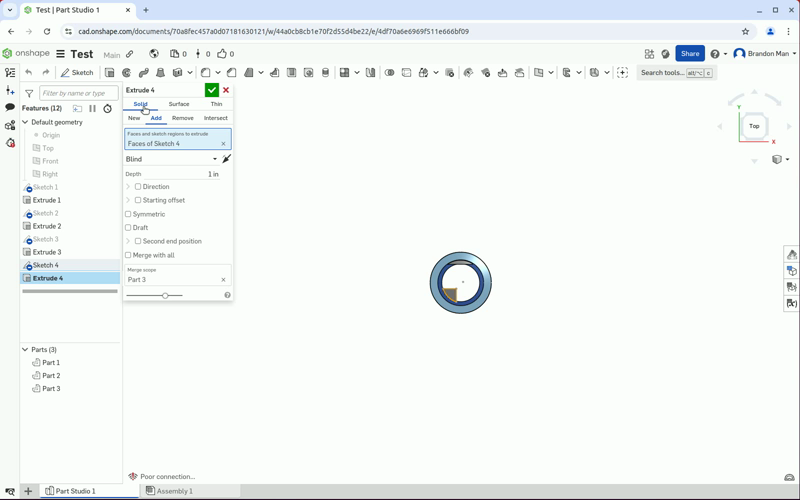
click(143, 106)
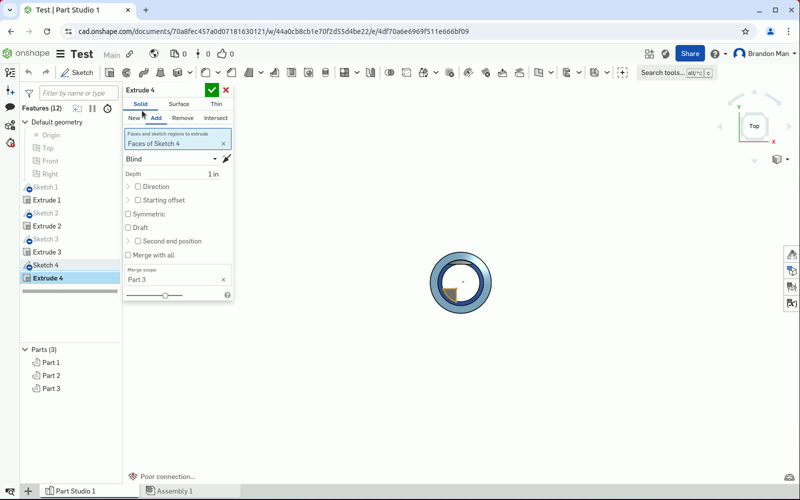
mouse_move(137, 120)
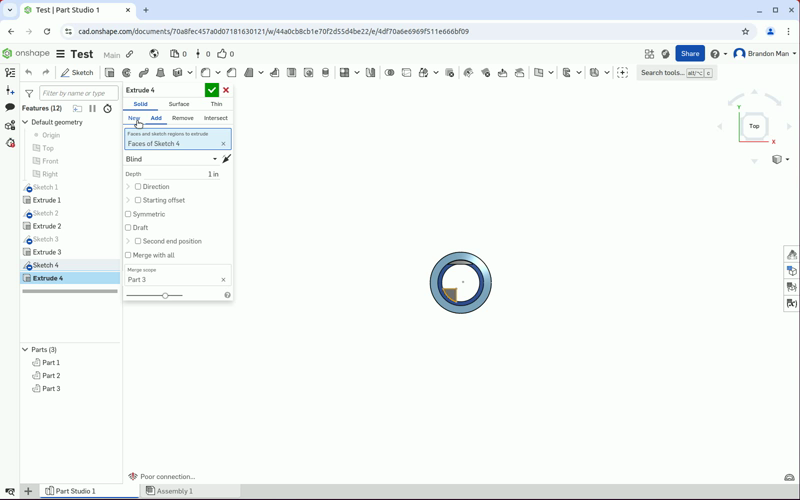
click(137, 120)
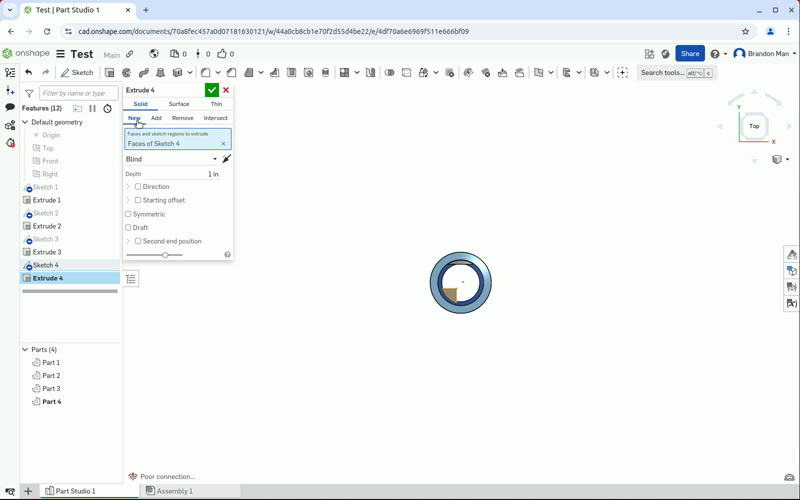
key(tab, 4)
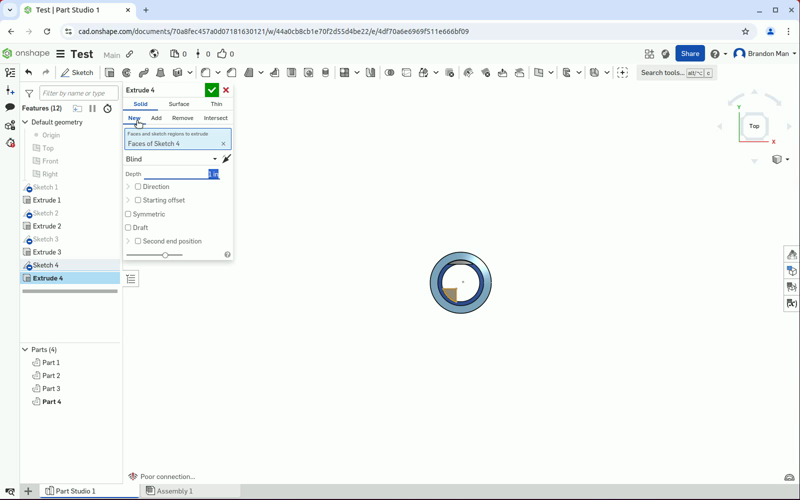
text(-15.405)
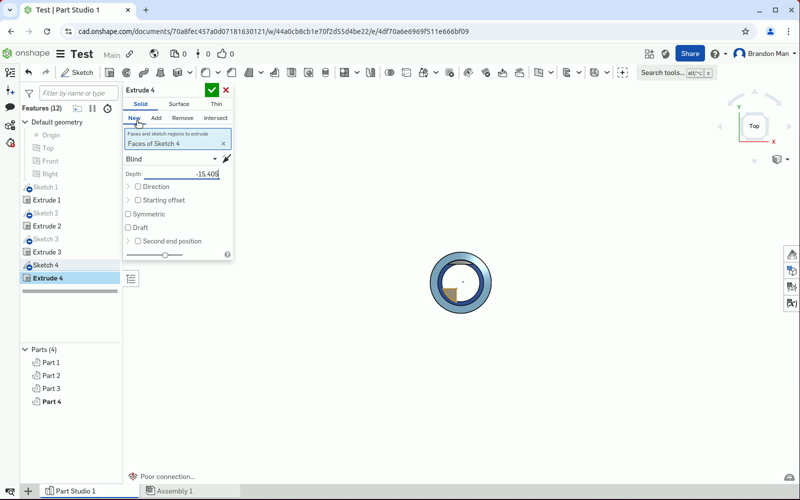
key(enter)
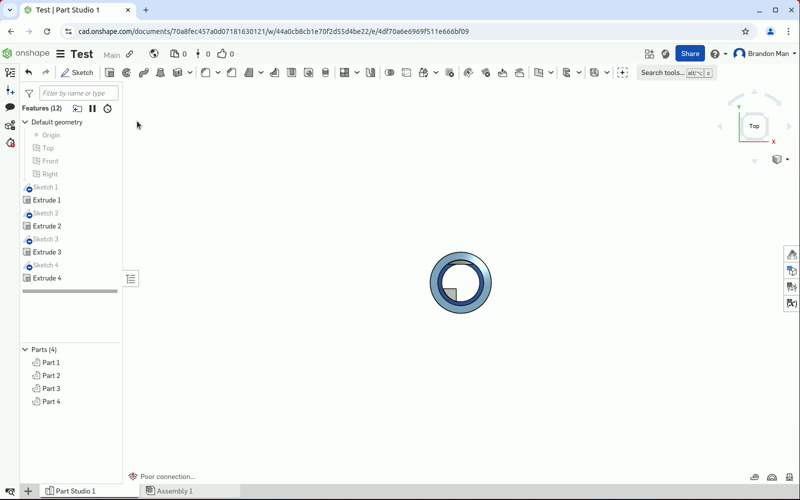
key(shift+h)
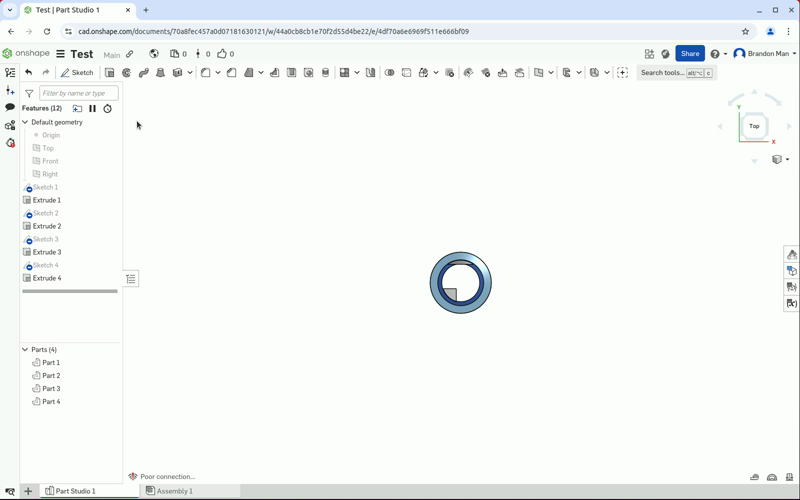
key(shift+h)
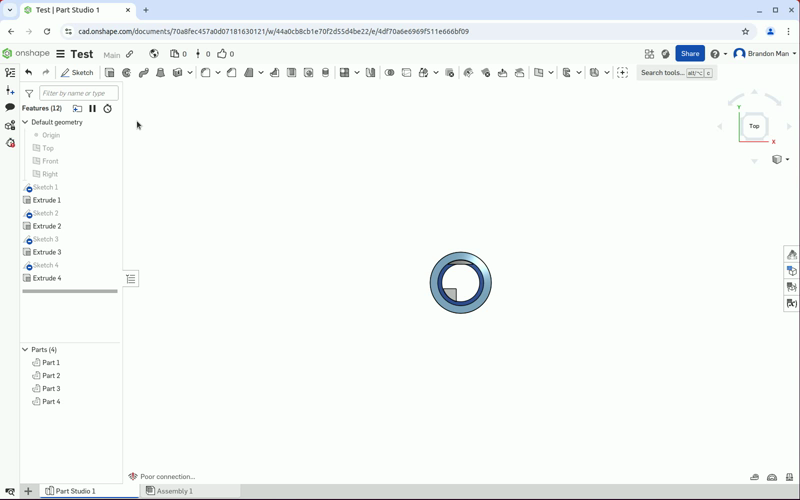
mouse_move(73, 189)
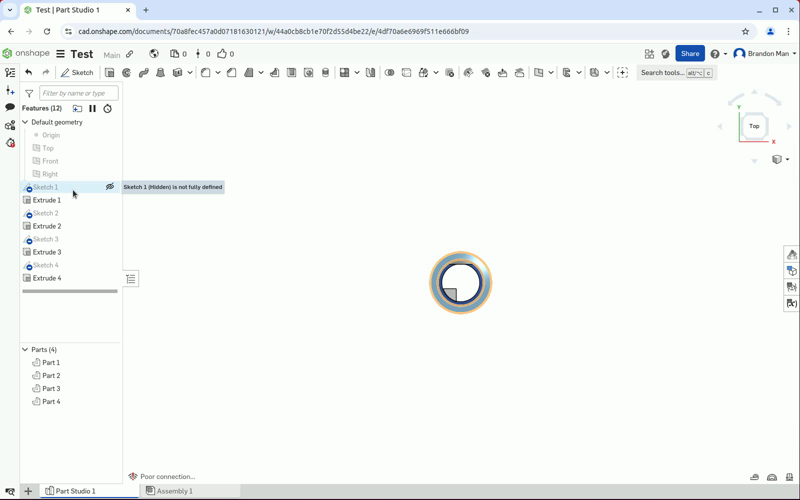
click(73, 189)
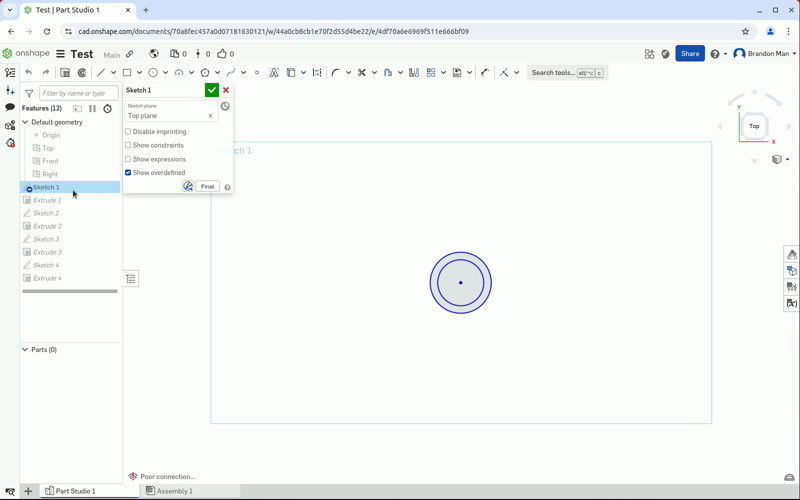
mouse_move(229, 92)
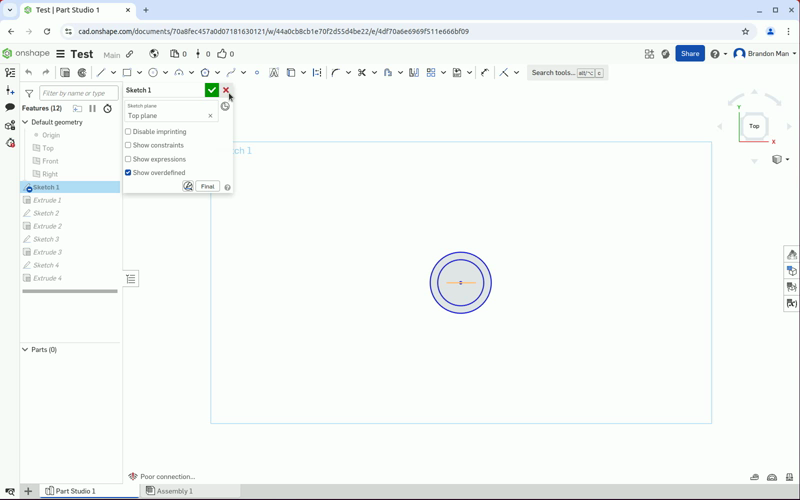
click(229, 92)
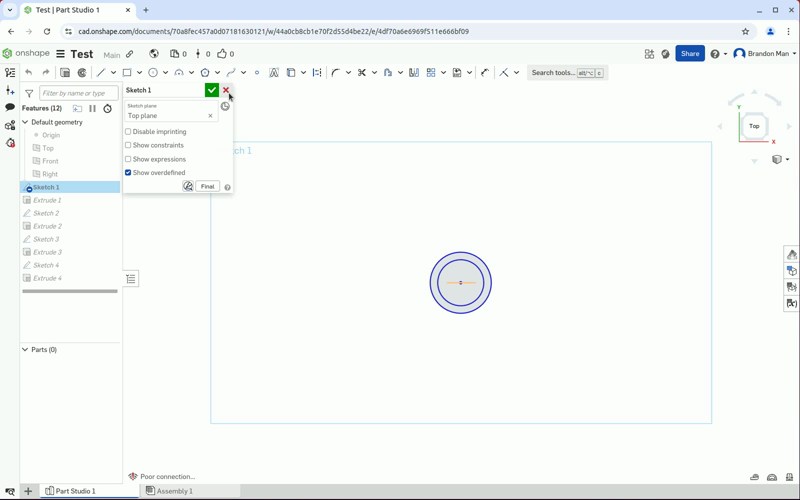
key(shift+s)
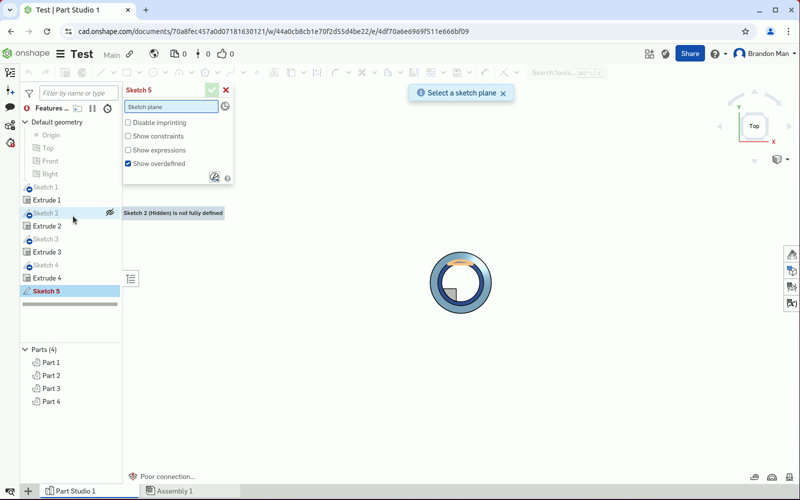
scroll(3)
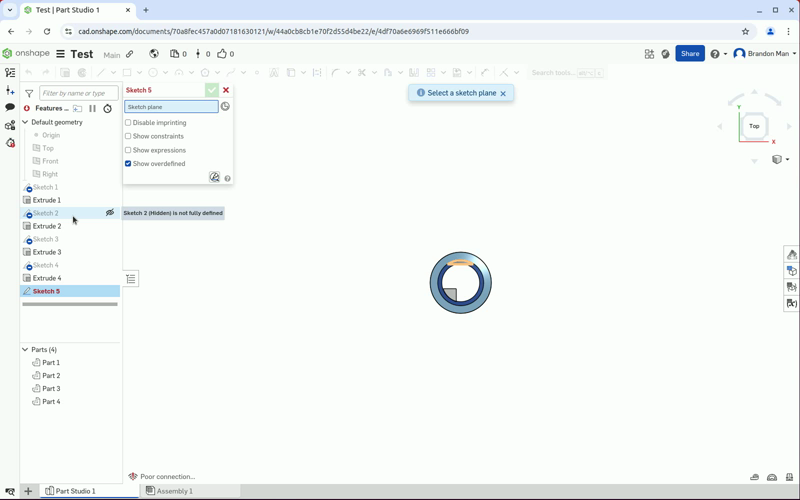
mouse_move(73, 150)
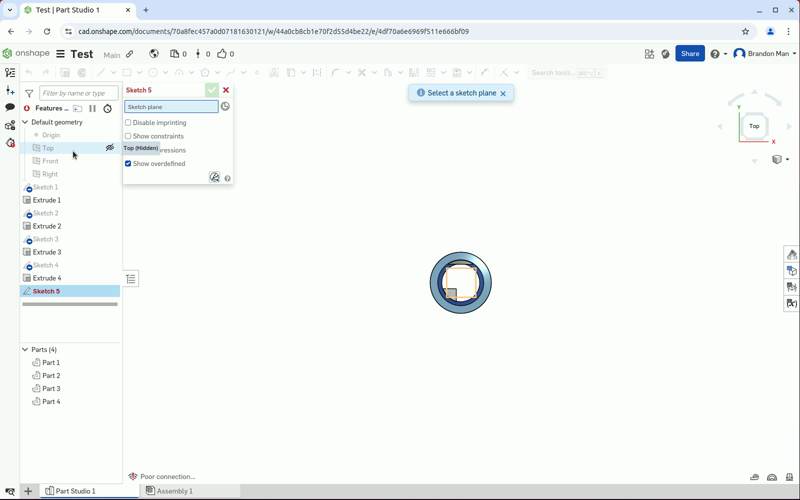
click(73, 150)
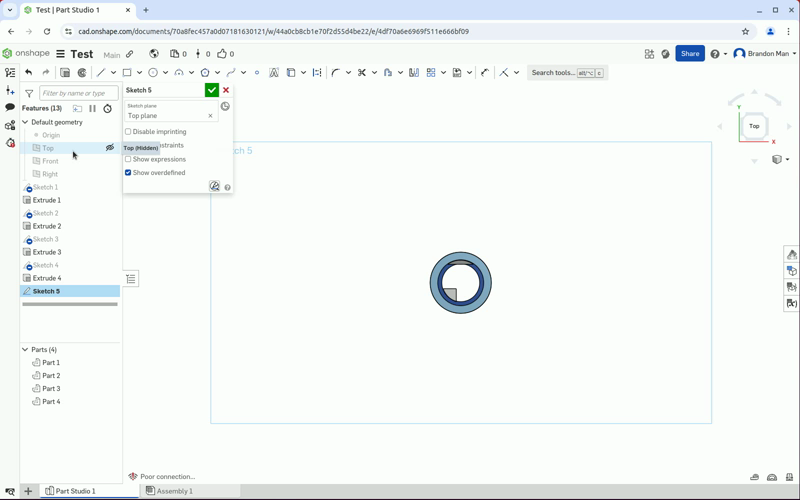
mouse_move(73, 352)
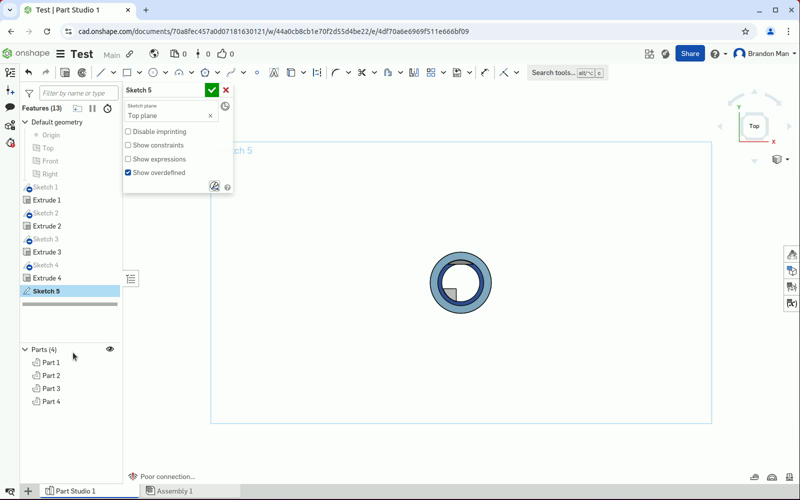
key(y)
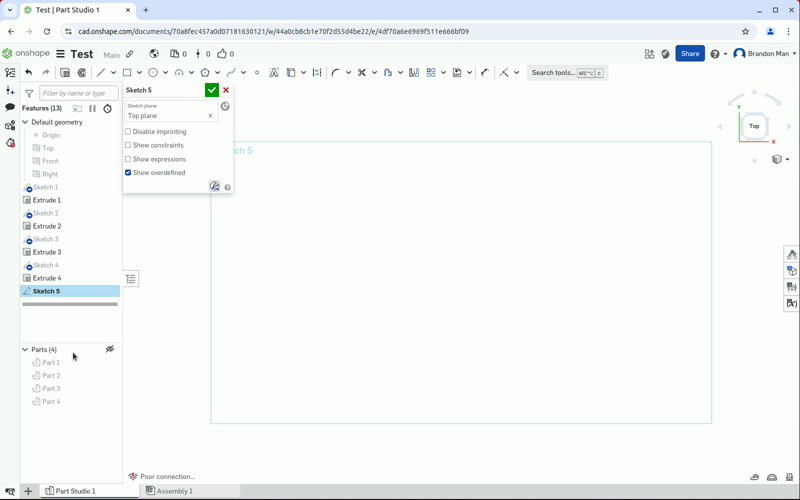
key(a)
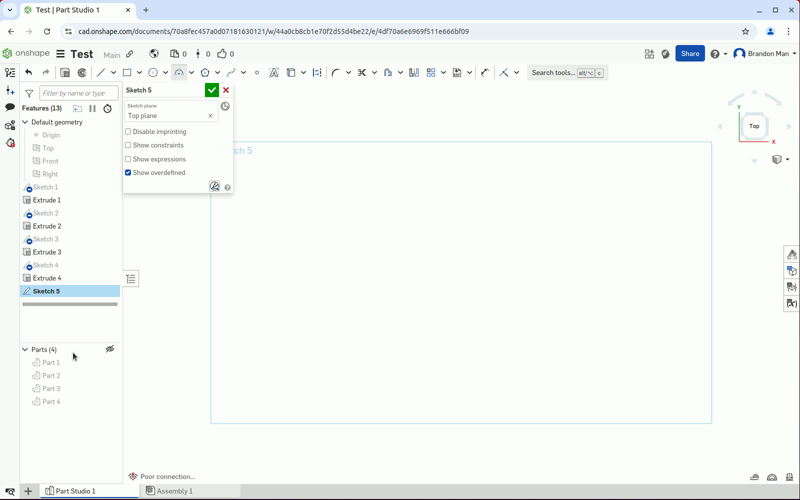
key_down(shift)
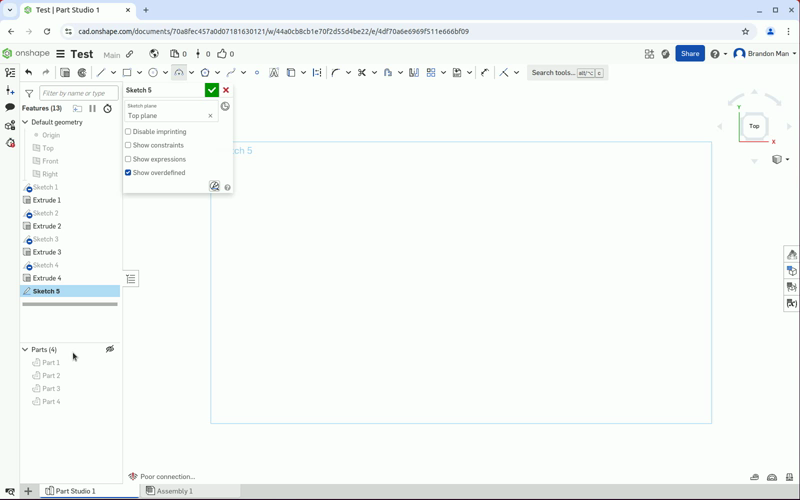
mouse_move(466, 300)
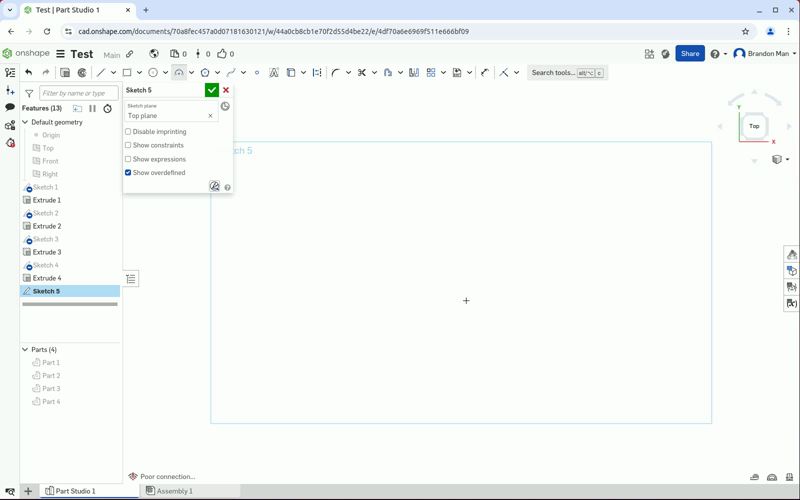
click(466, 300)
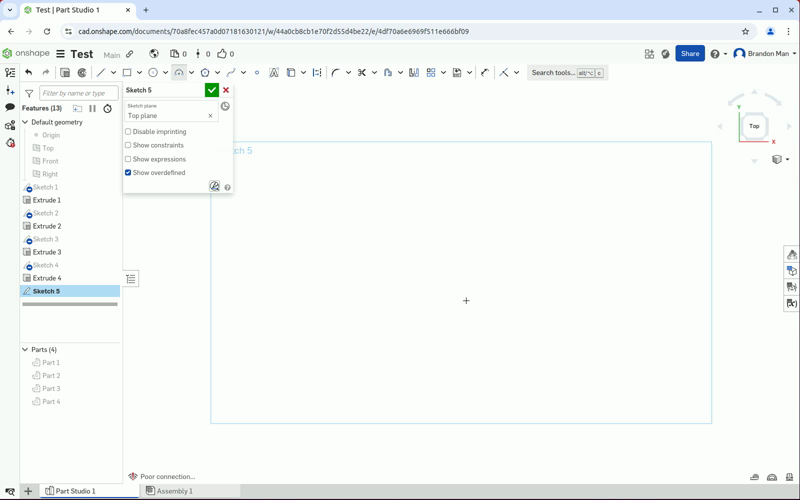
key_up(shift)
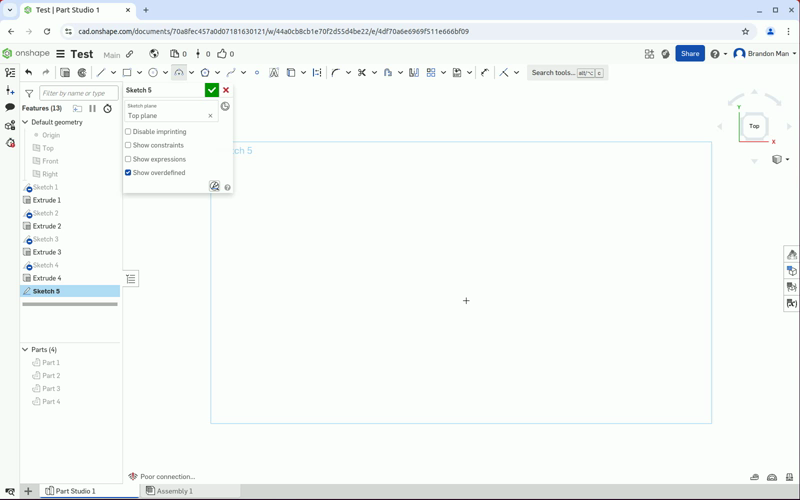
key_down(shift)
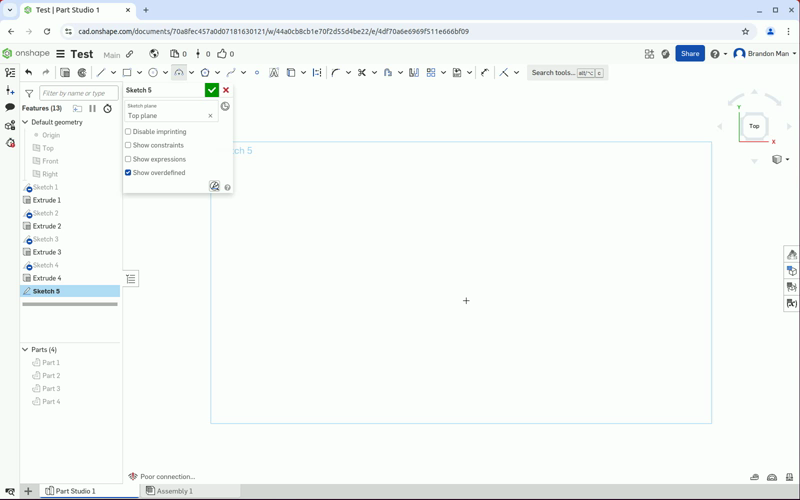
mouse_move(479, 287)
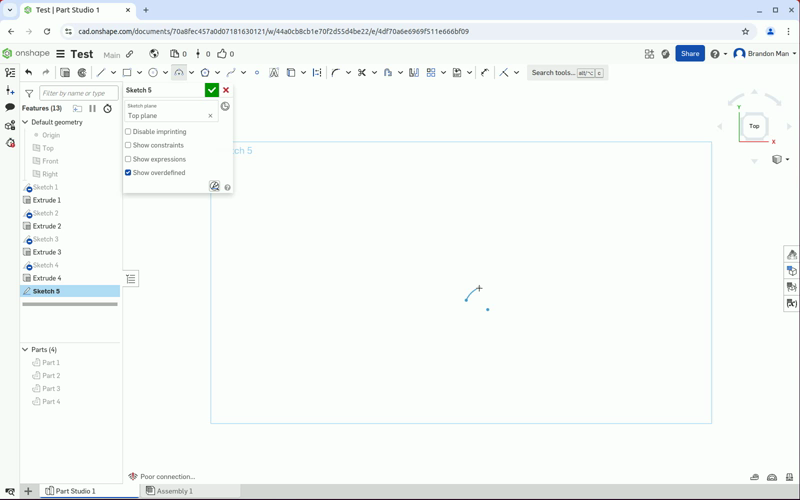
click(479, 287)
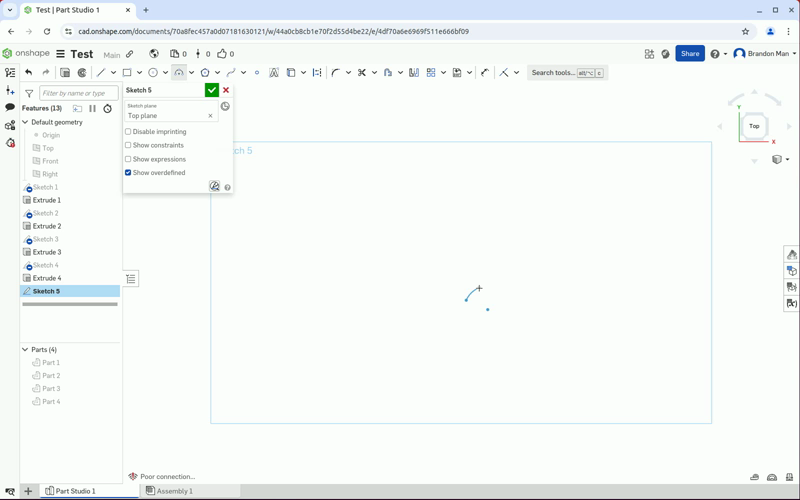
mouse_move(474, 295)
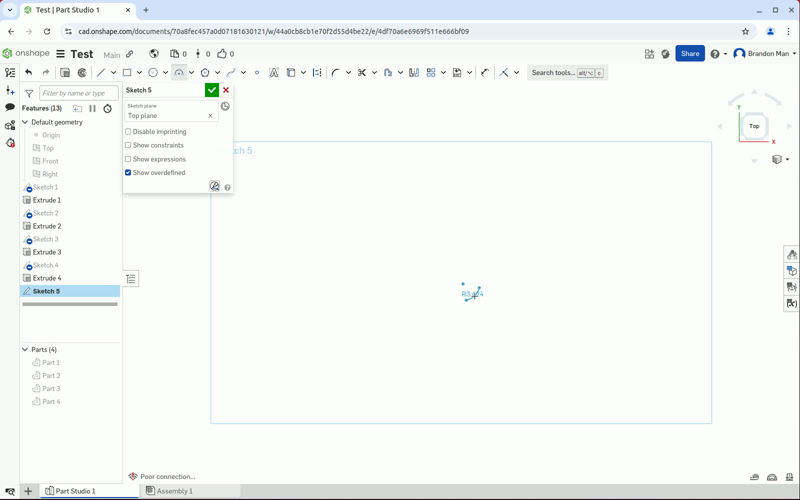
click(474, 295)
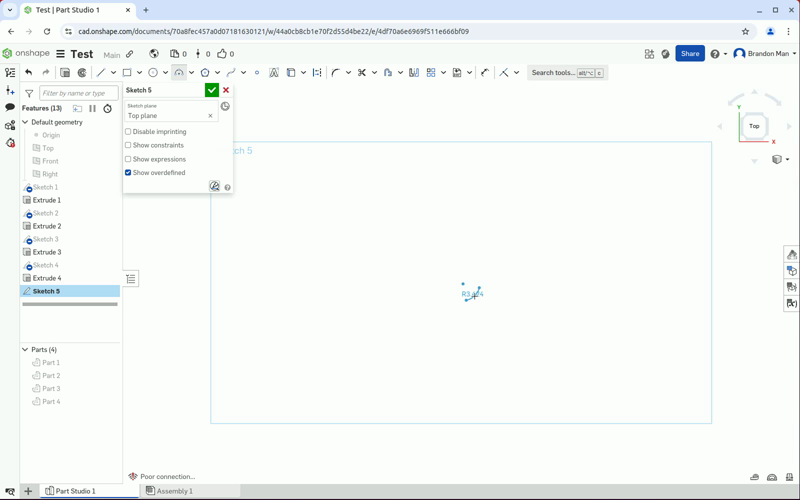
key_up(shift)
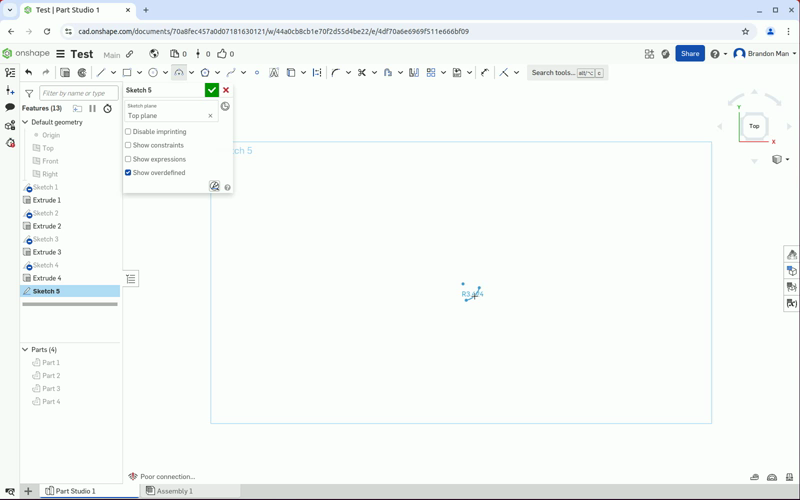
key(esc)
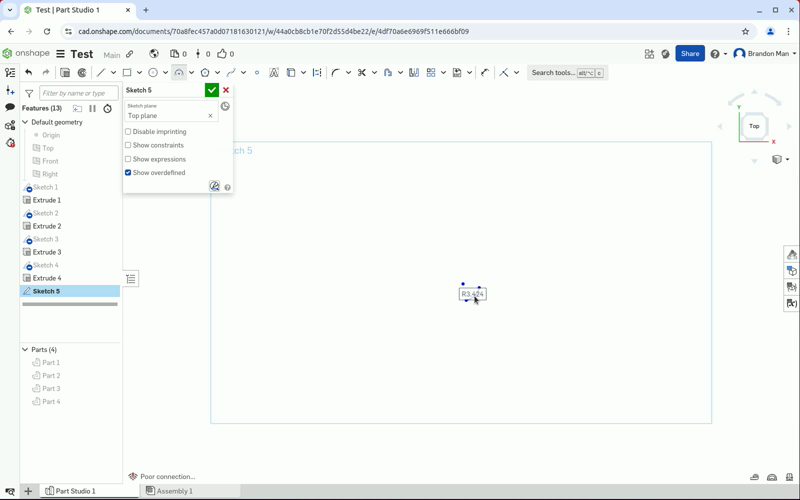
key(l)
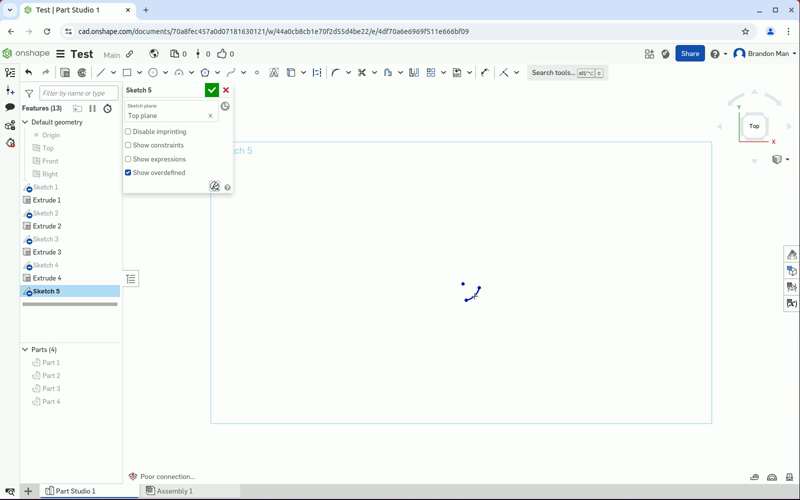
mouse_move(479, 287)
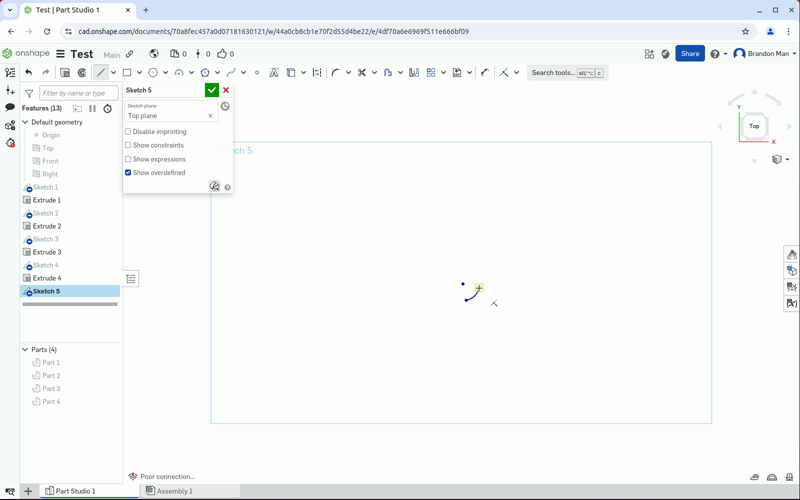
click(479, 287)
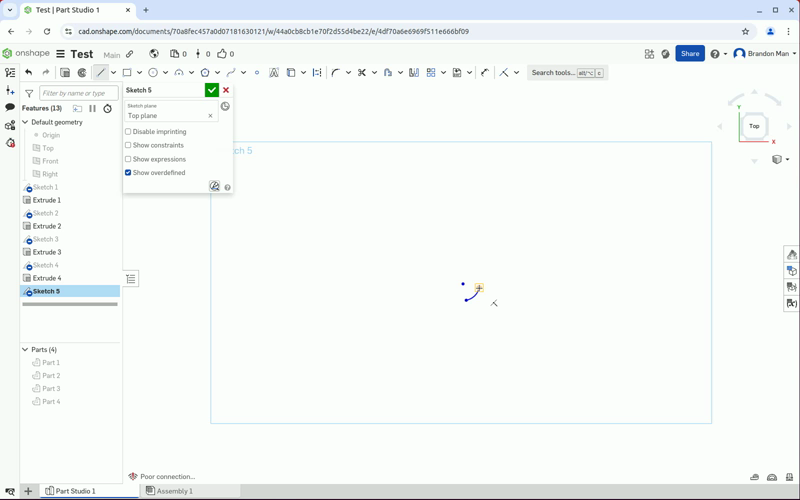
key_down(shift)
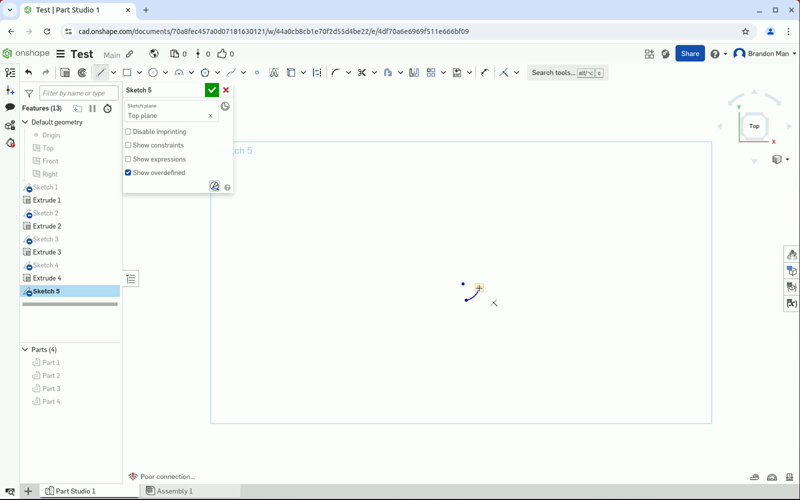
mouse_move(509, 287)
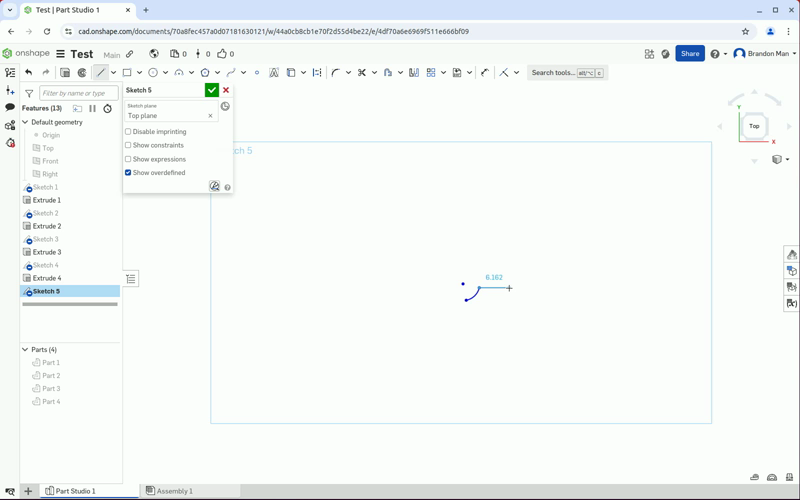
mouse_move(466, 287)
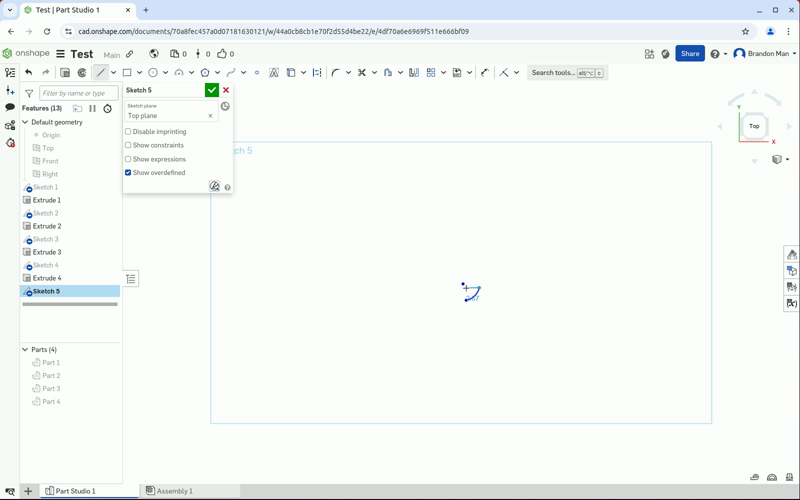
click(466, 287)
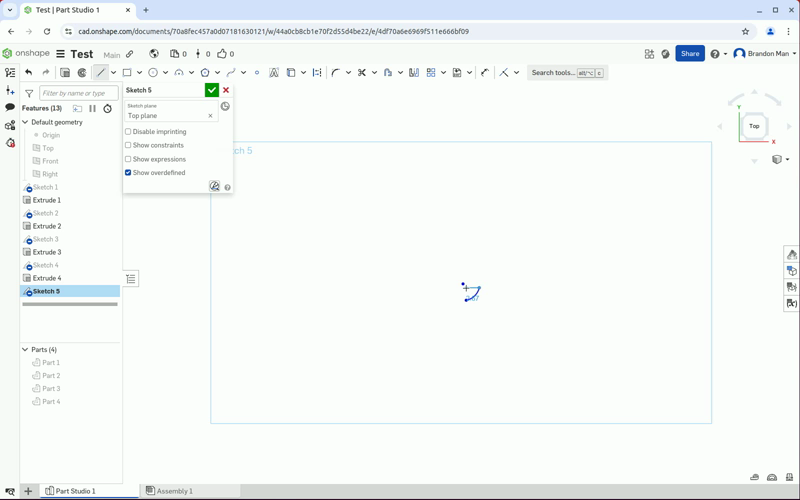
key_up(shift)
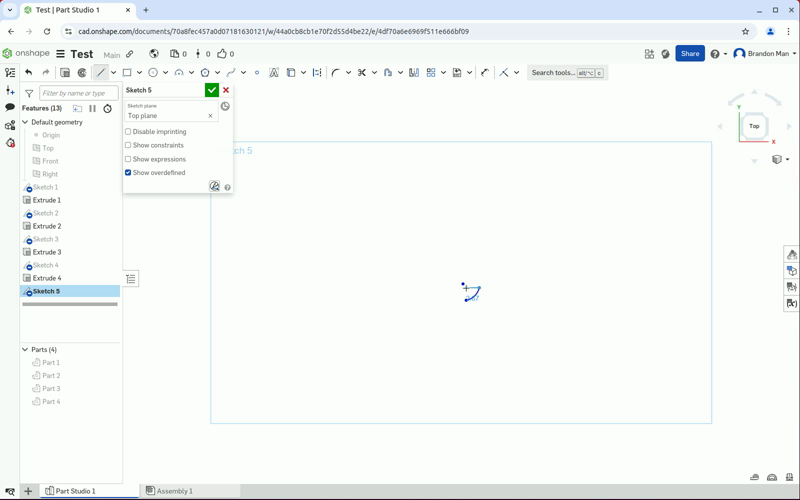
mouse_move(496, 287)
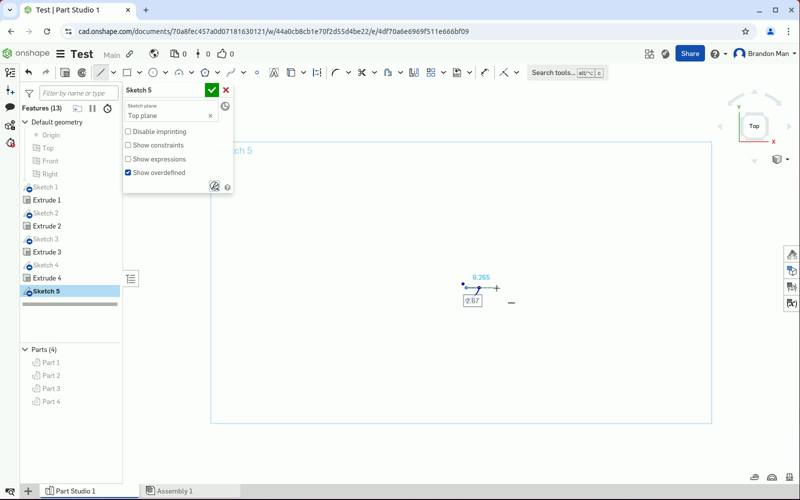
key_down(shift)
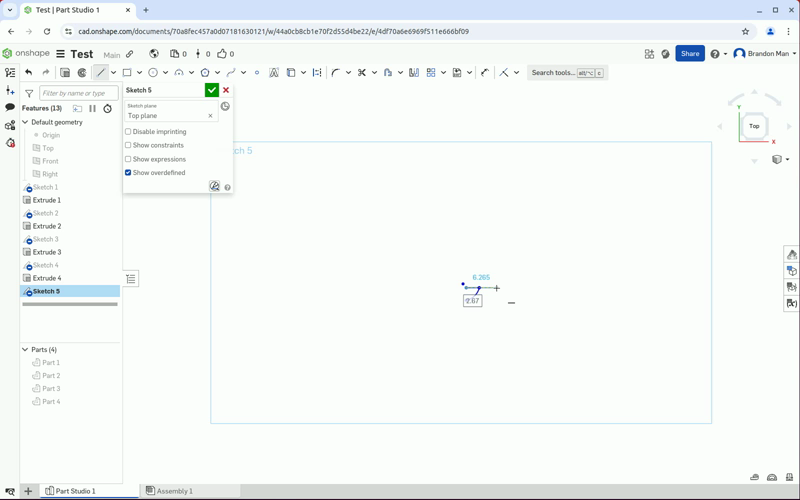
mouse_move(466, 300)
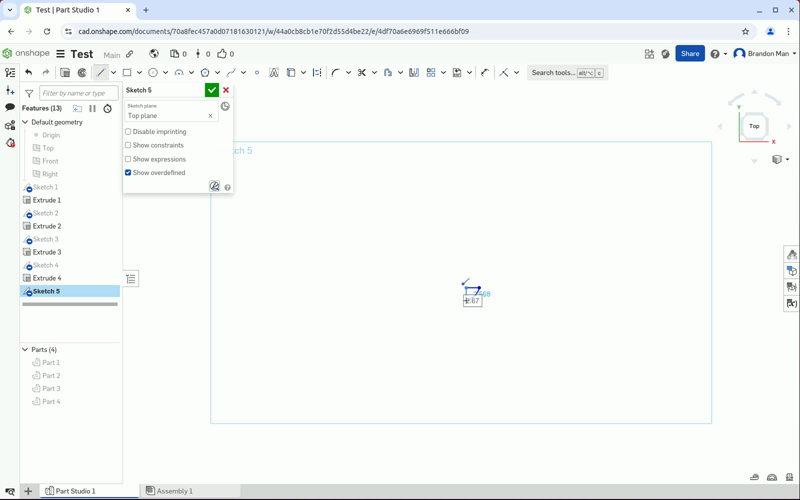
key_up(shift)
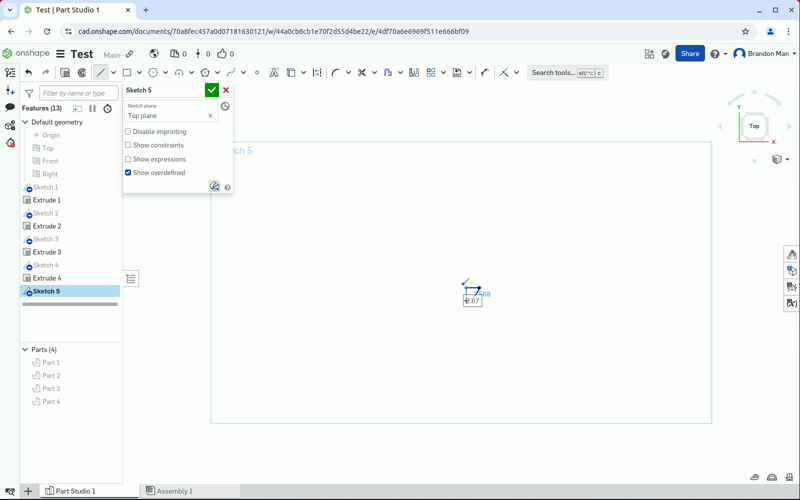
click(466, 300)
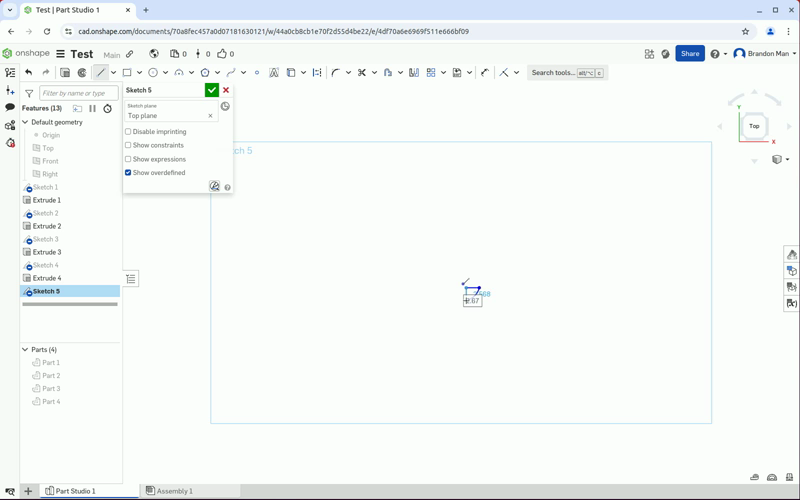
key(esc)
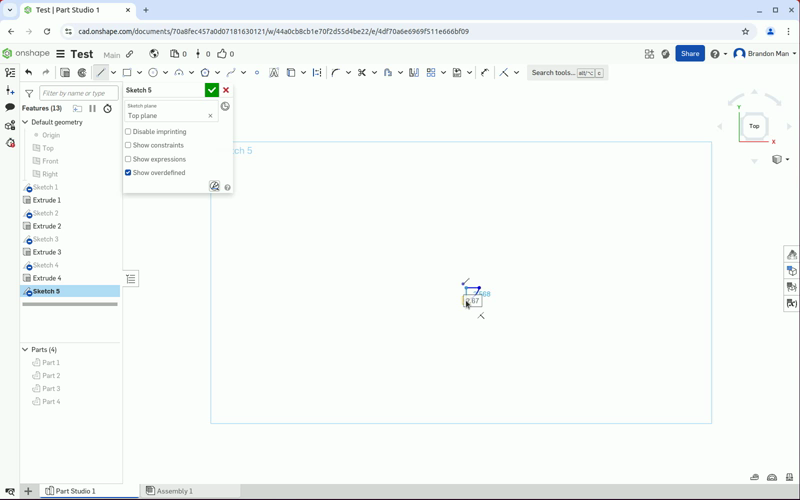
mouse_move(470, 292)
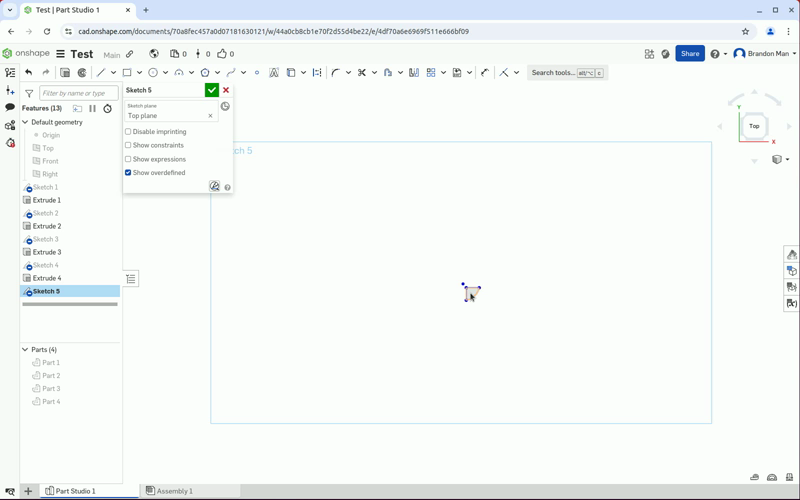
scroll(6)
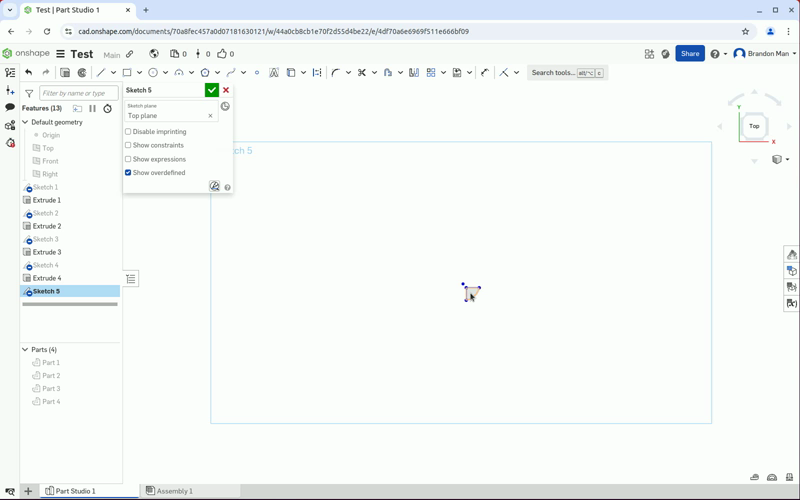
scroll(6)
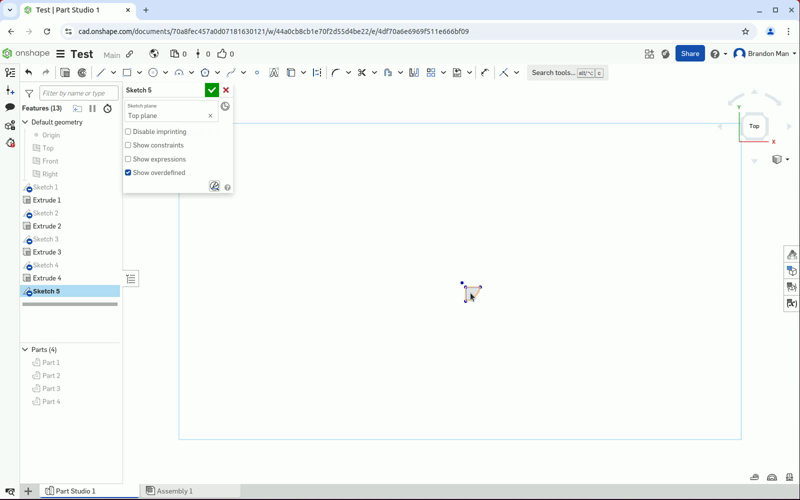
scroll(6)
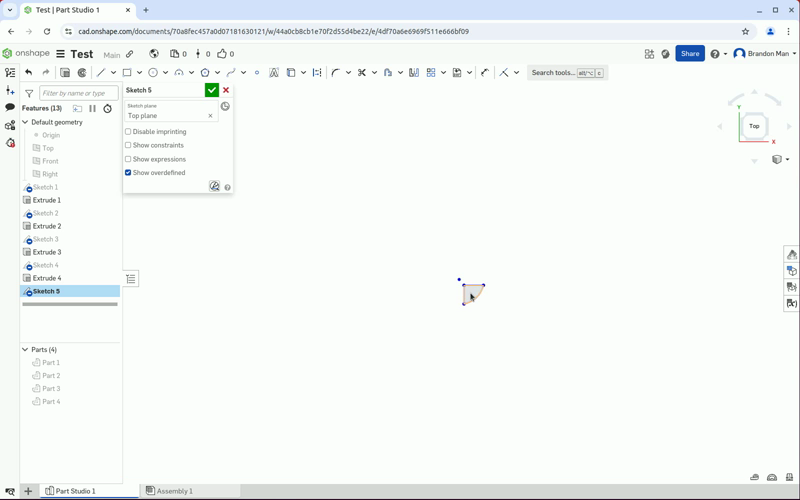
scroll(6)
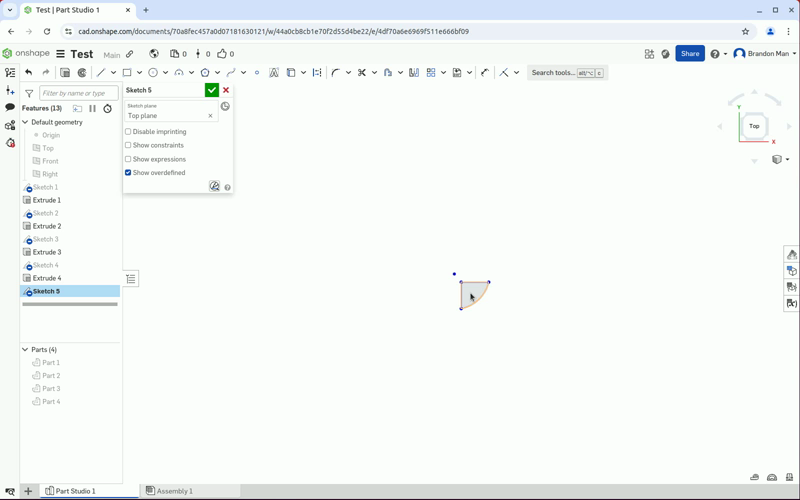
scroll(6)
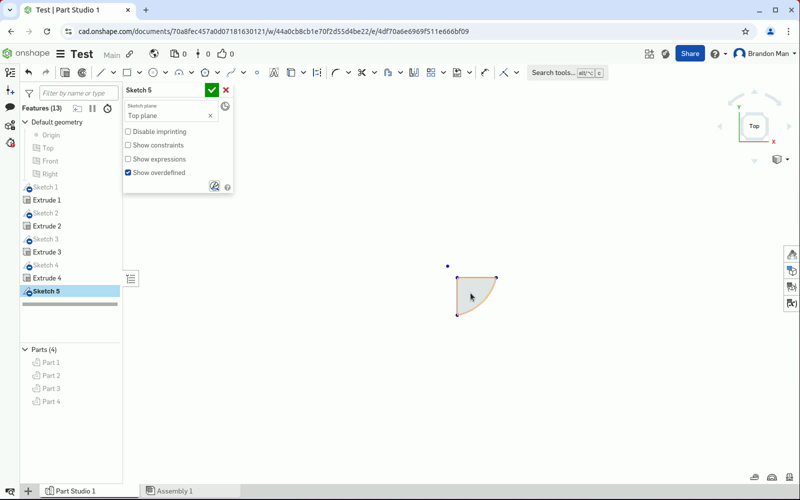
scroll(6)
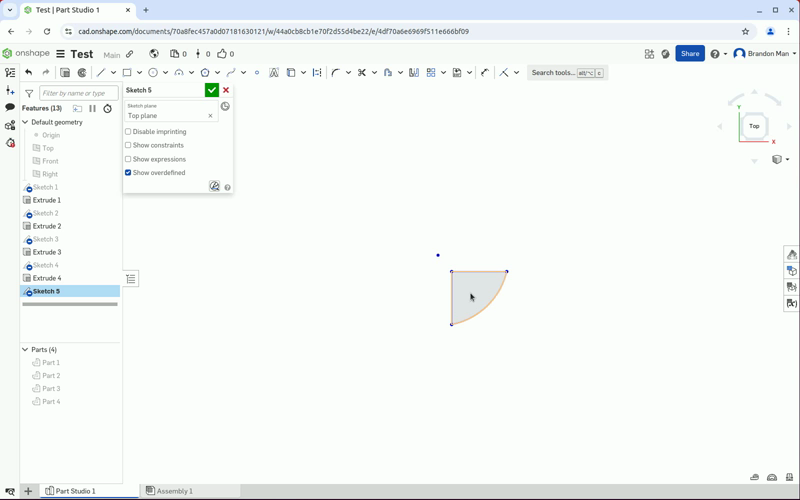
scroll(6)
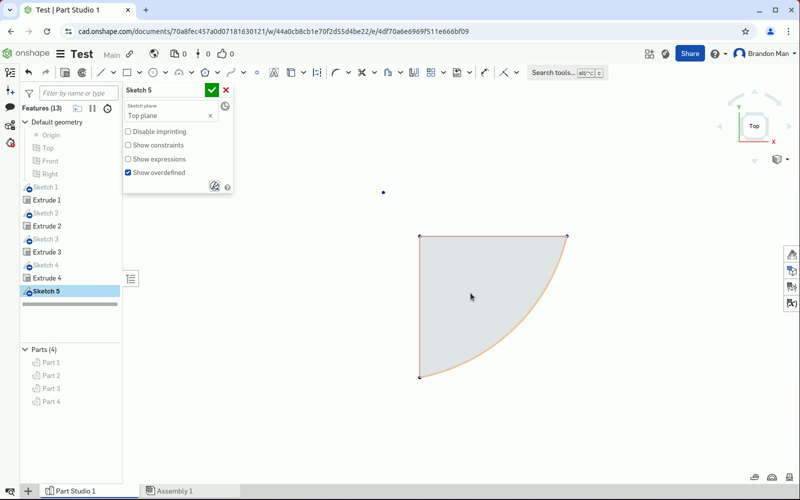
click(470, 292)
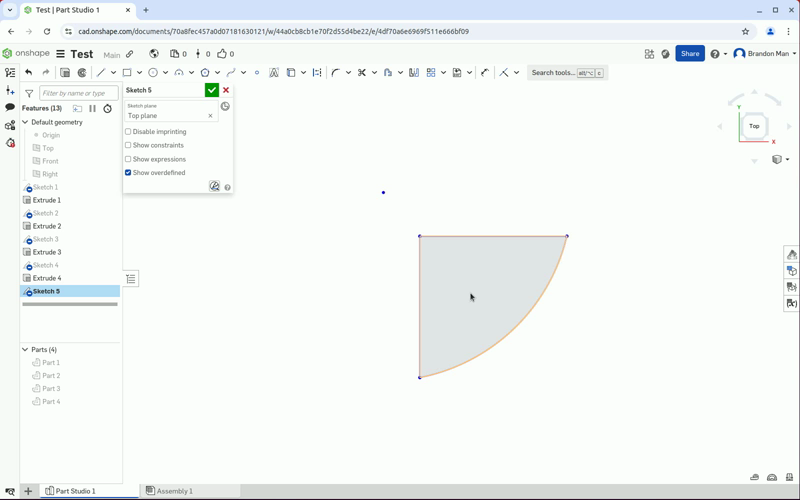
scroll(-6)
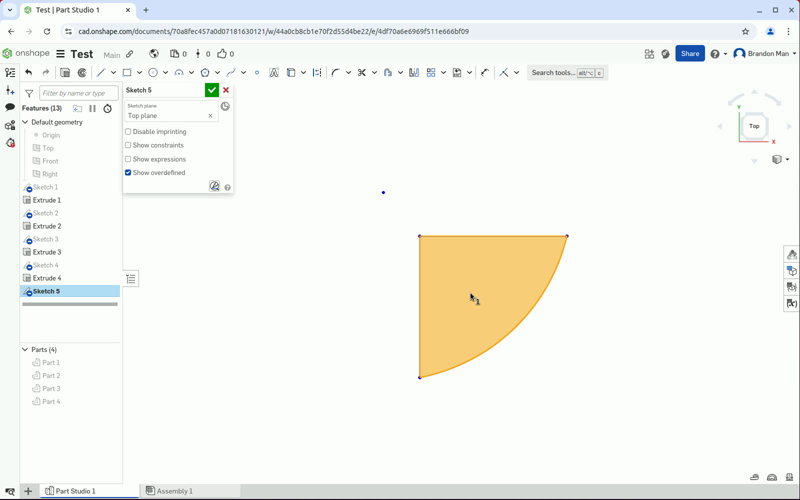
scroll(-6)
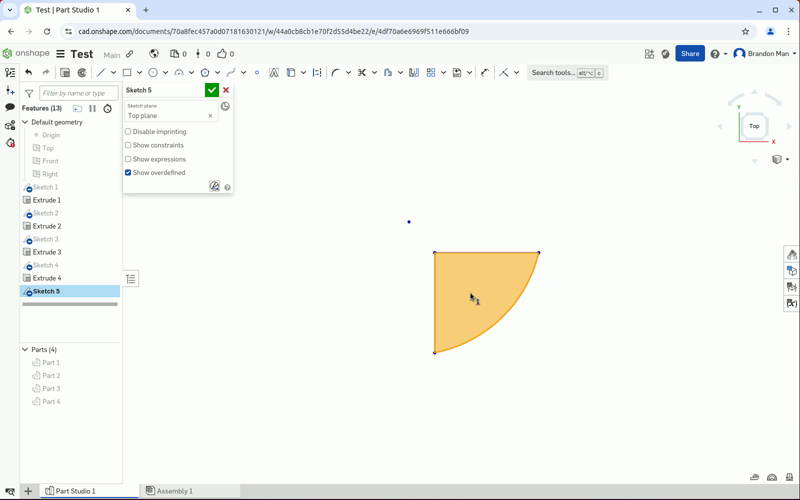
scroll(-6)
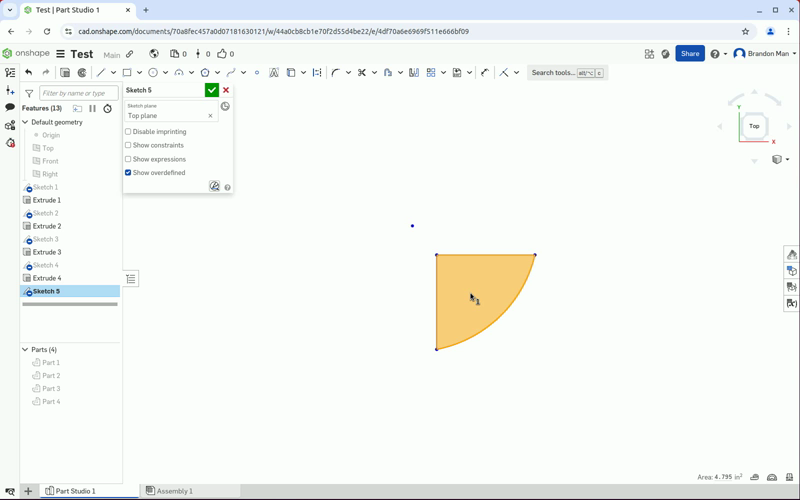
scroll(-6)
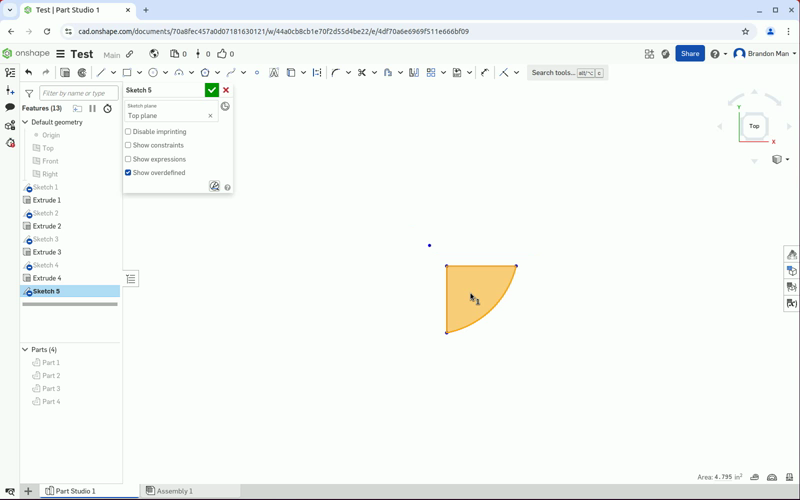
scroll(-6)
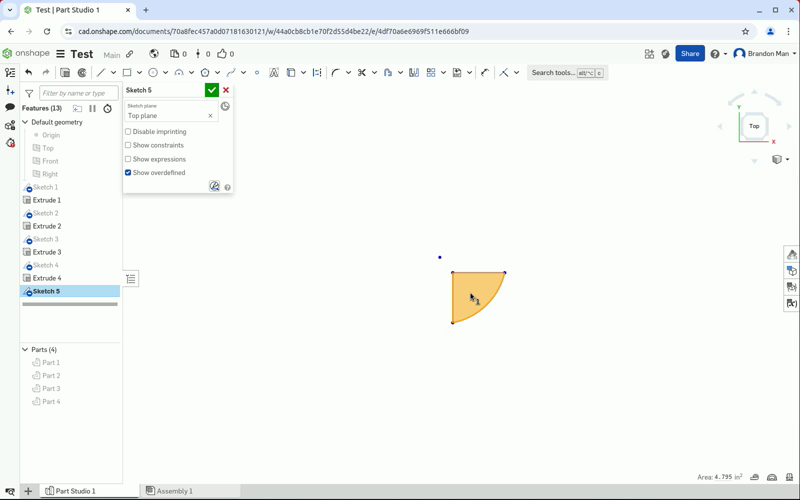
scroll(-6)
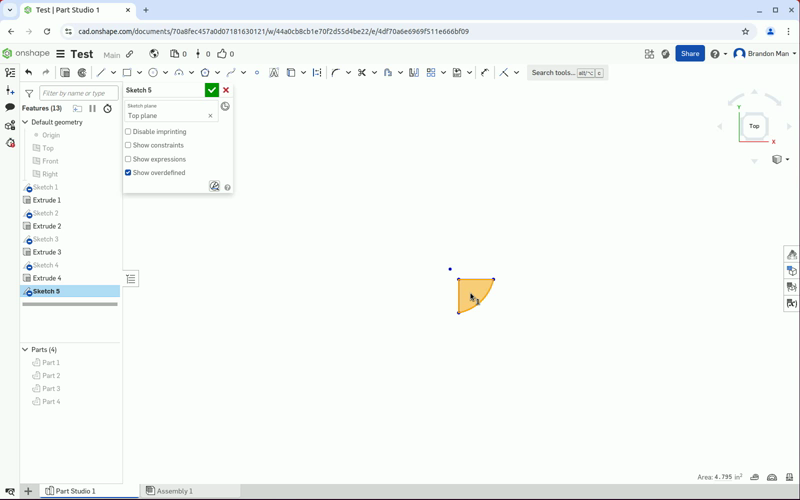
scroll(-6)
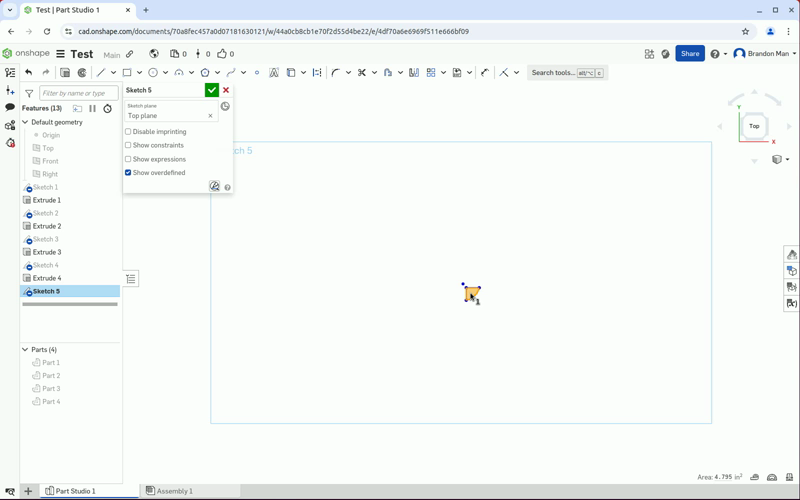
mouse_move(73, 352)
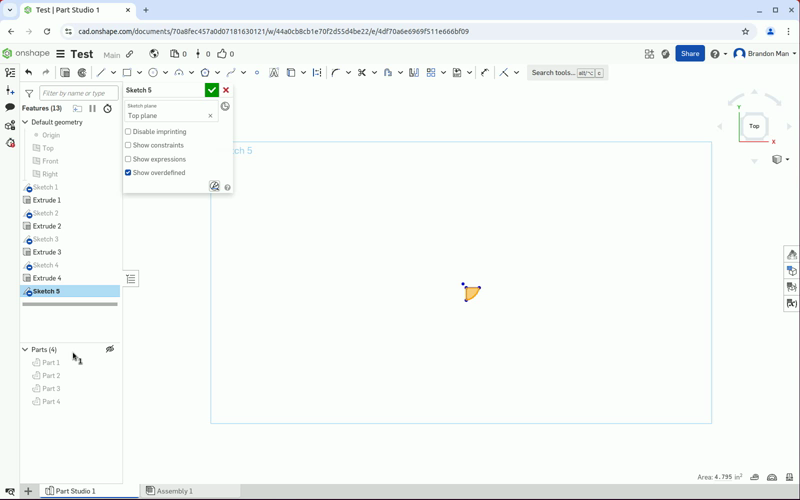
key(shift+y)
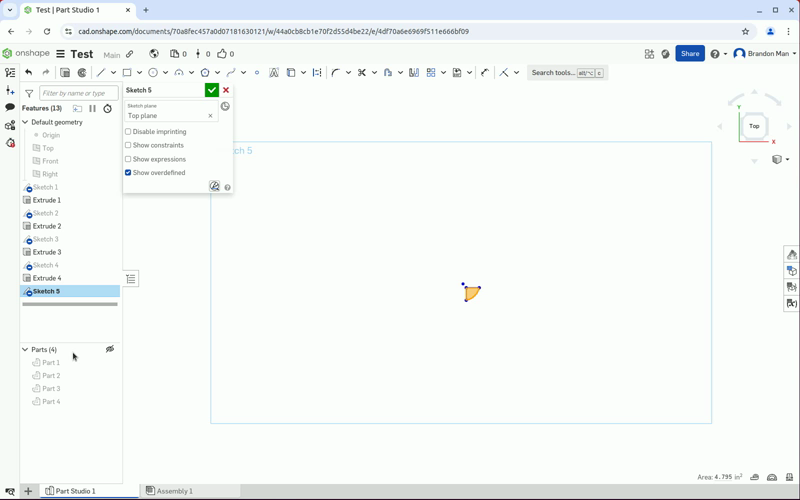
key(shift+e)
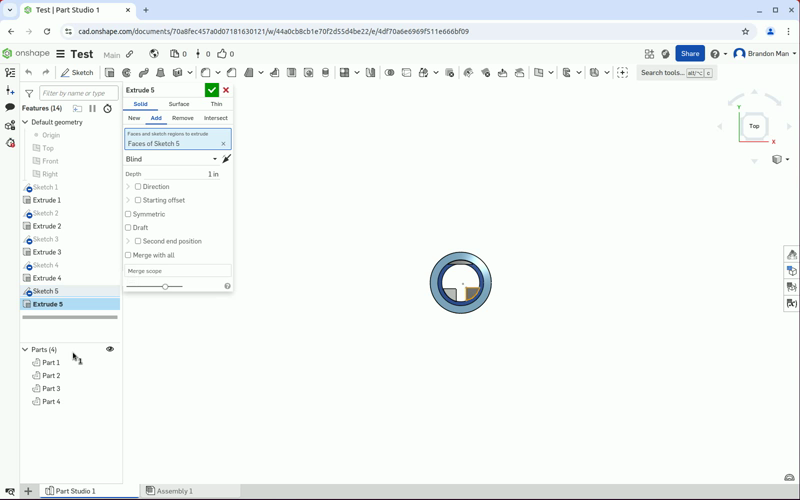
mouse_move(143, 106)
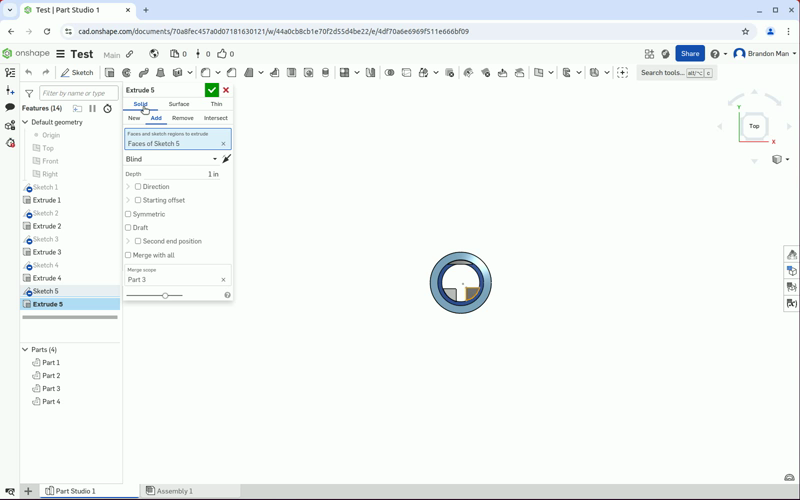
click(143, 106)
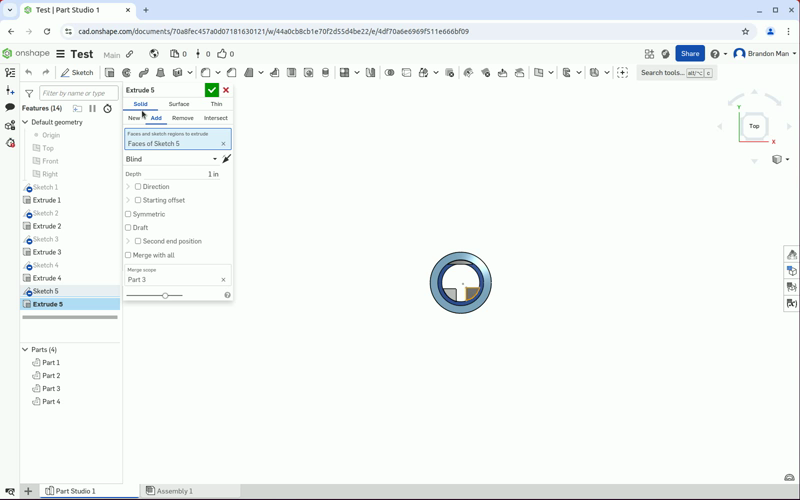
mouse_move(137, 120)
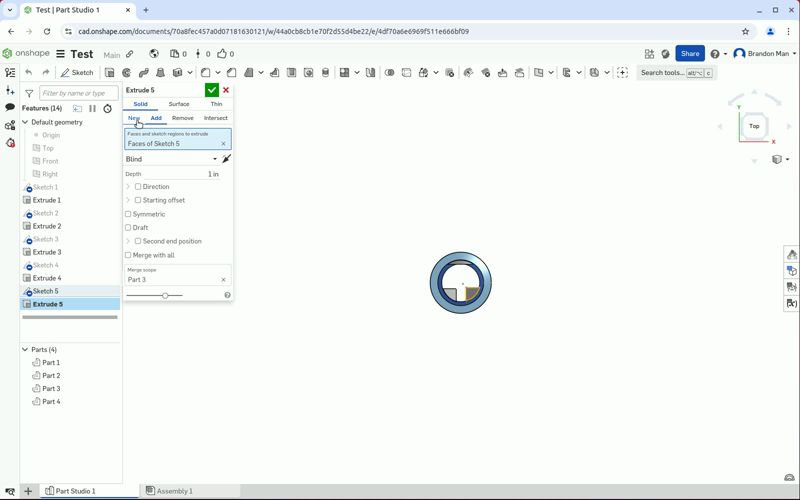
click(137, 120)
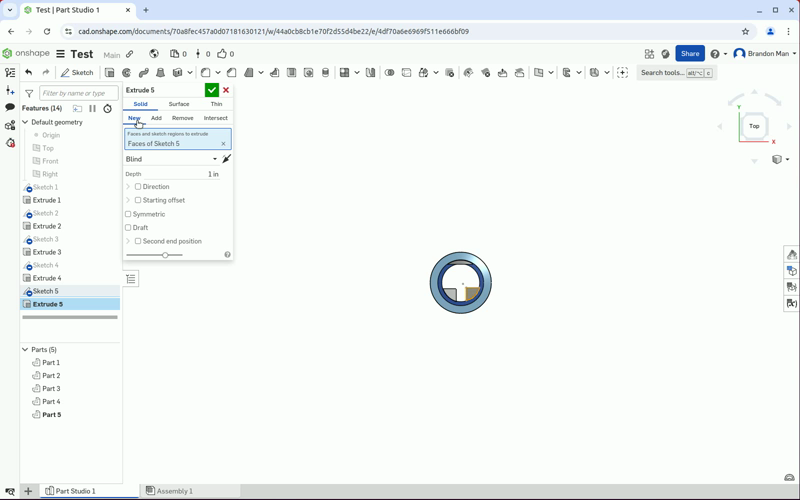
key(tab, 4)
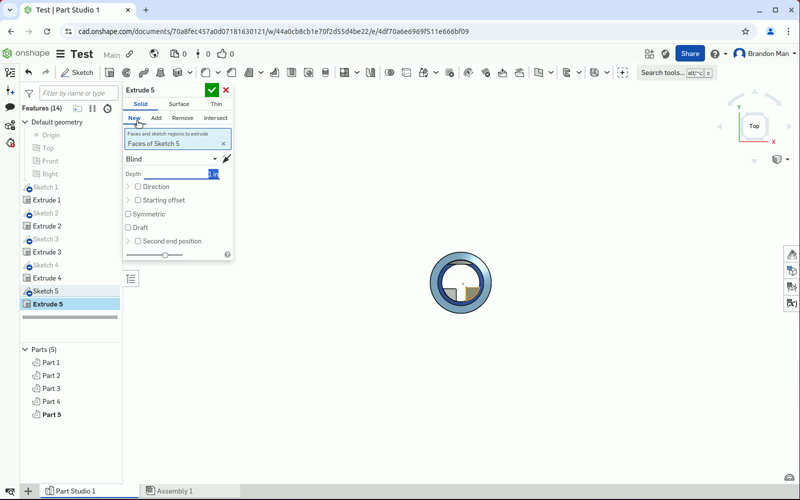
text(-15.405)
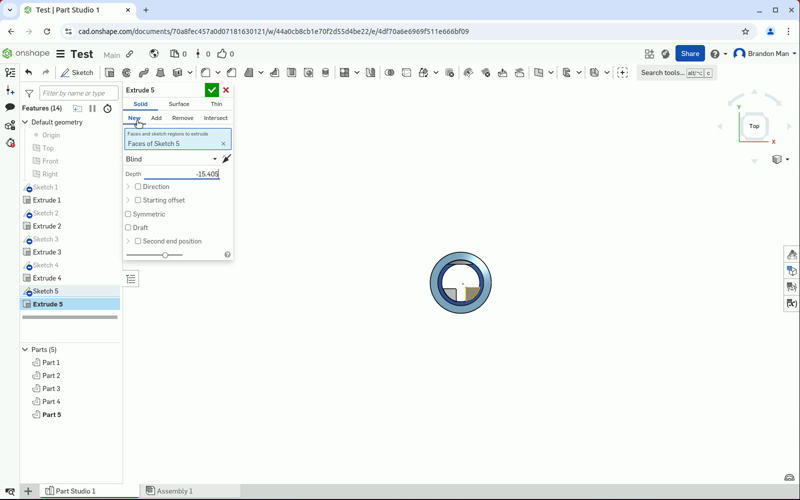
key(enter)
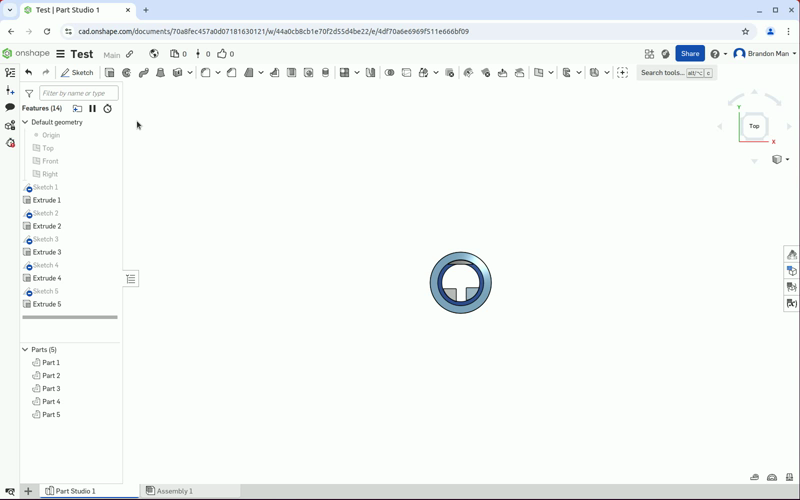
key(shift+h)
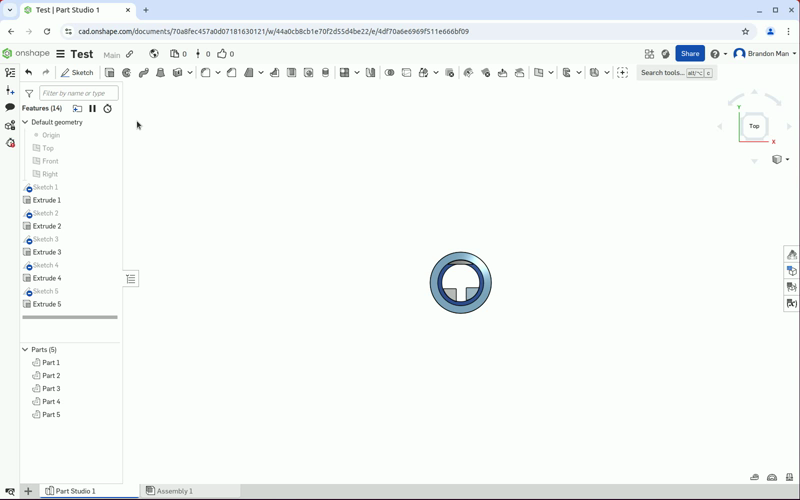
key(shift+h)
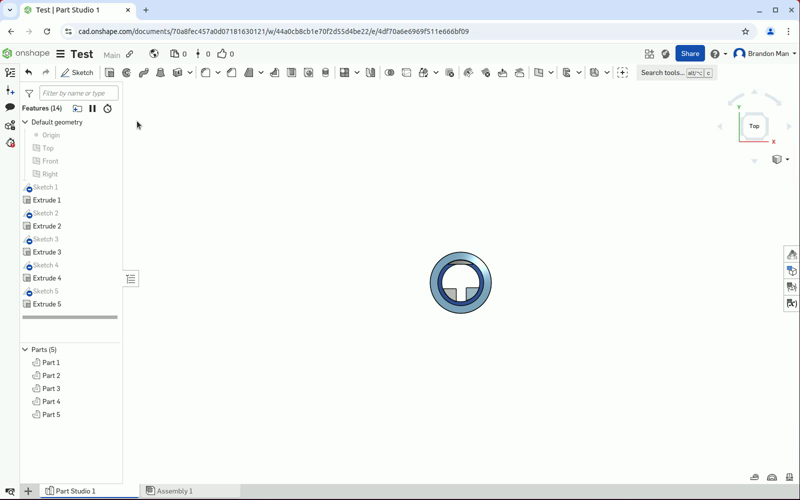
mouse_move(73, 189)
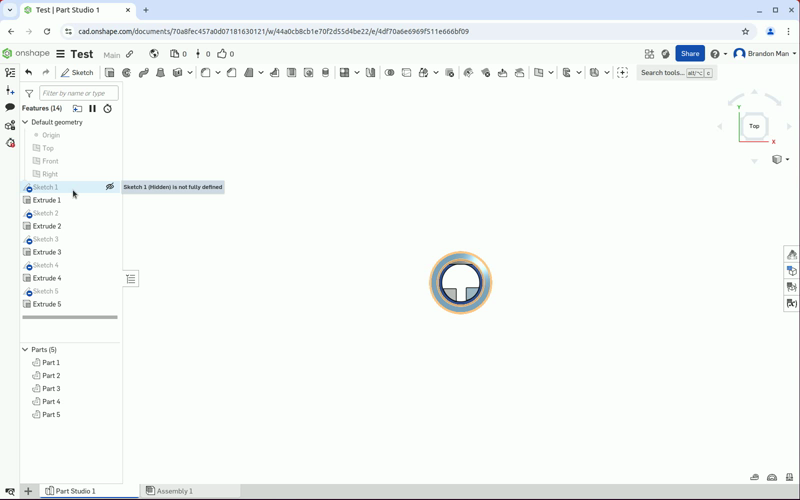
click(73, 189)
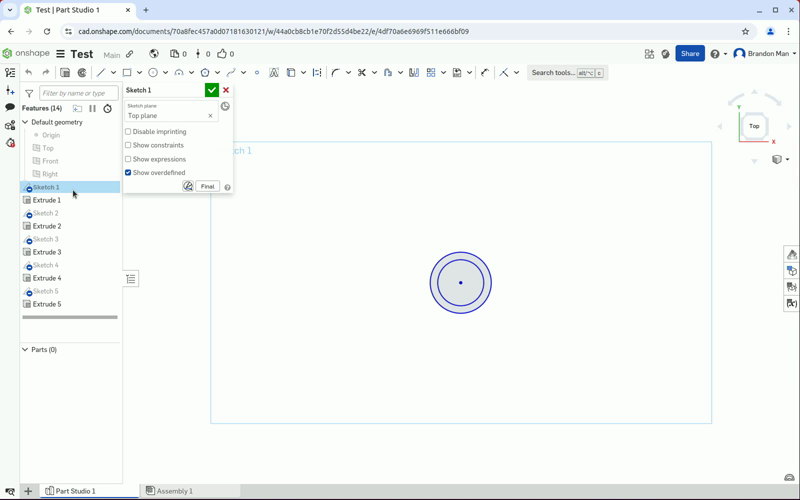
mouse_move(229, 92)
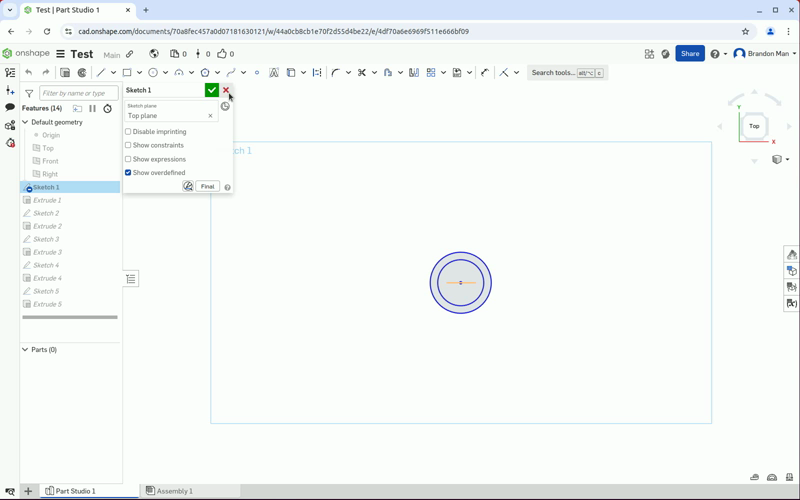
click(229, 92)
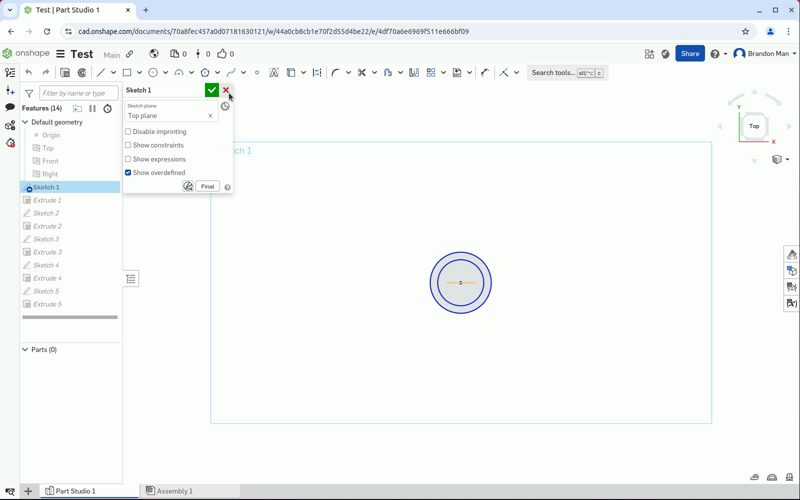
key(shift+s)
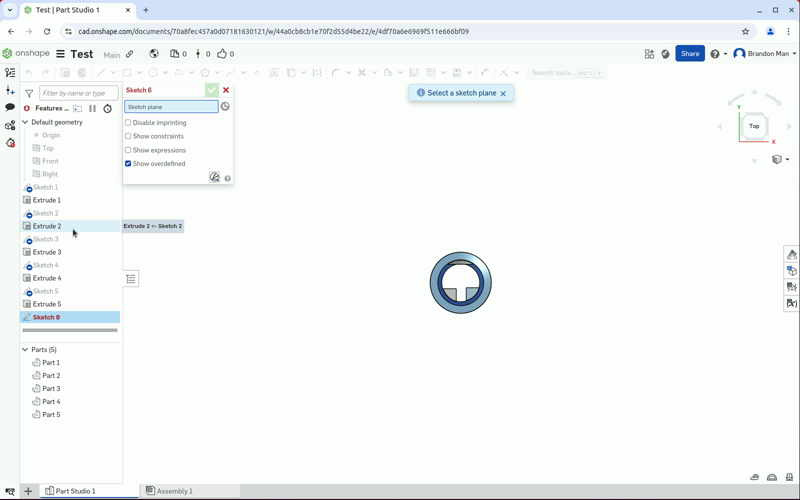
scroll(3)
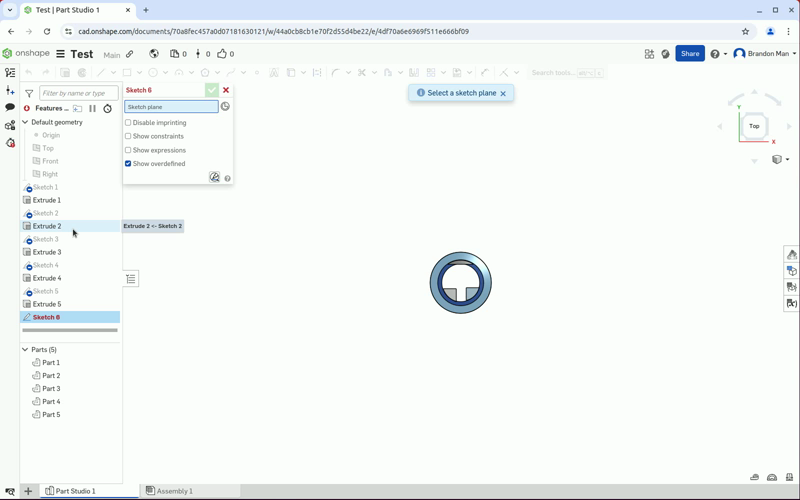
mouse_move(73, 150)
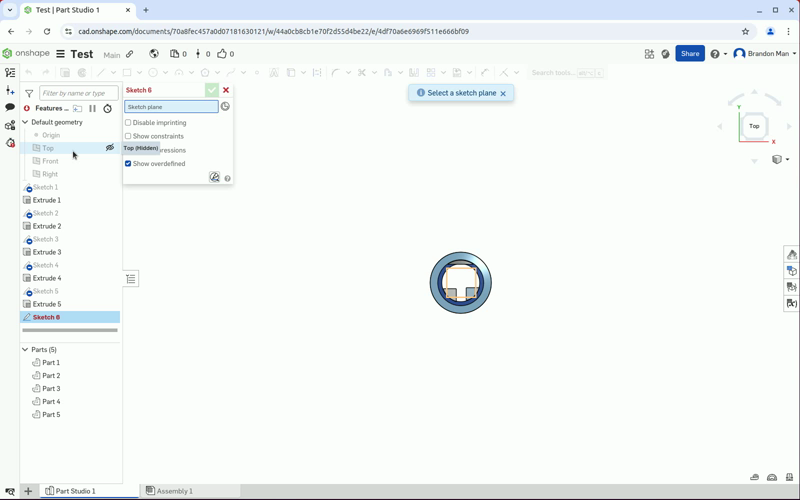
click(73, 150)
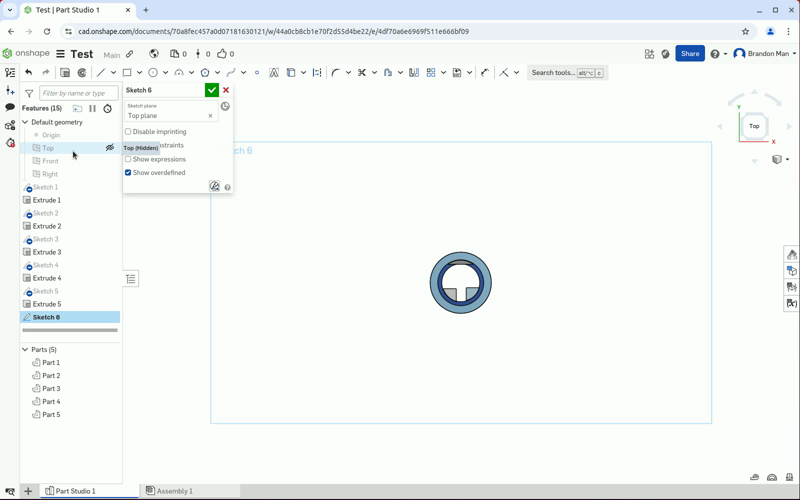
mouse_move(73, 352)
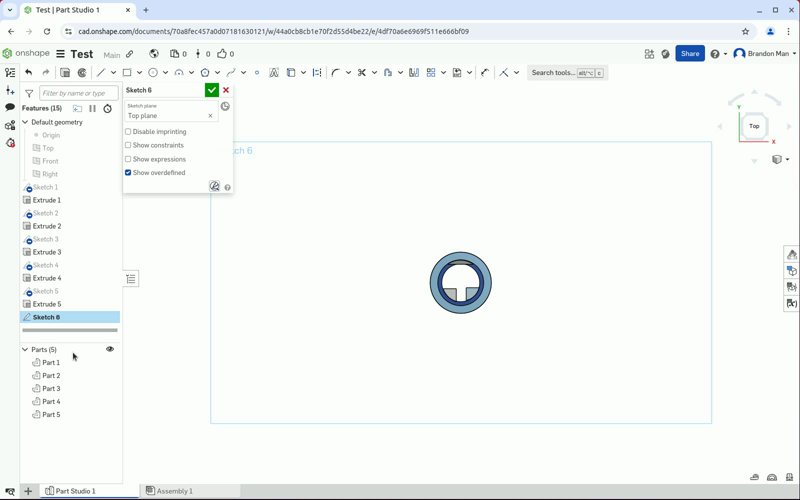
key(y)
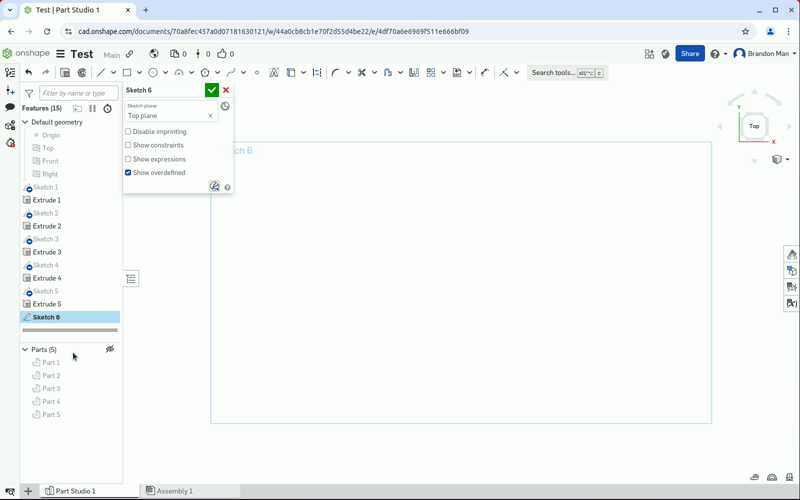
key(l)
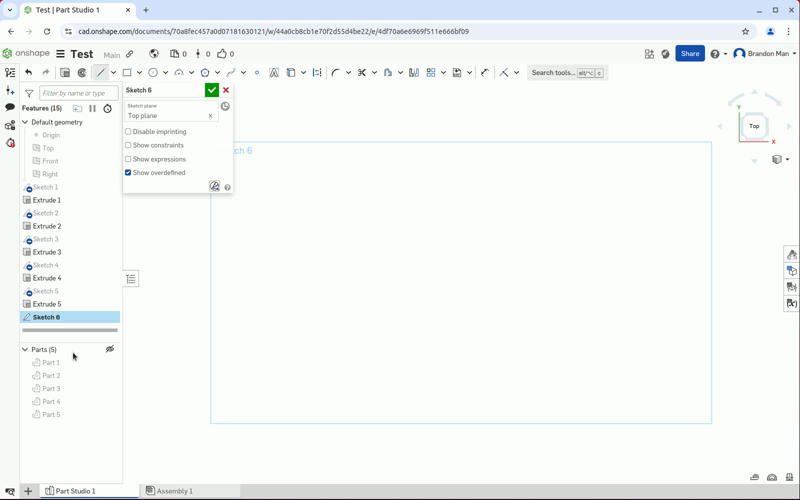
key_down(shift)
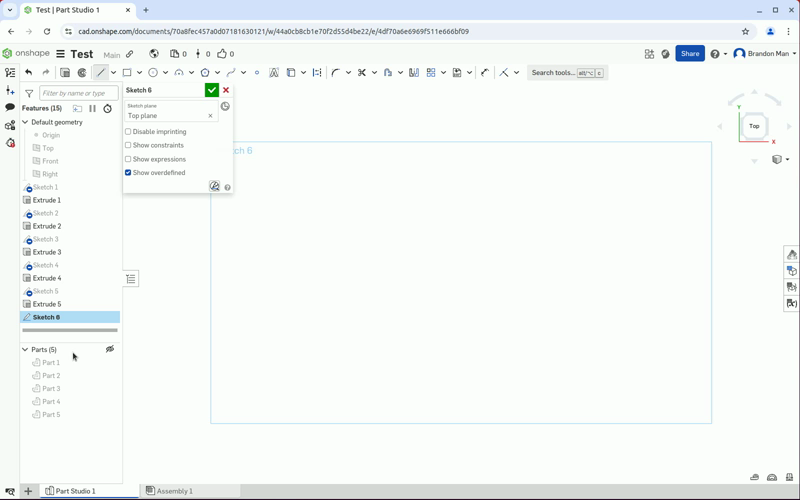
mouse_move(443, 276)
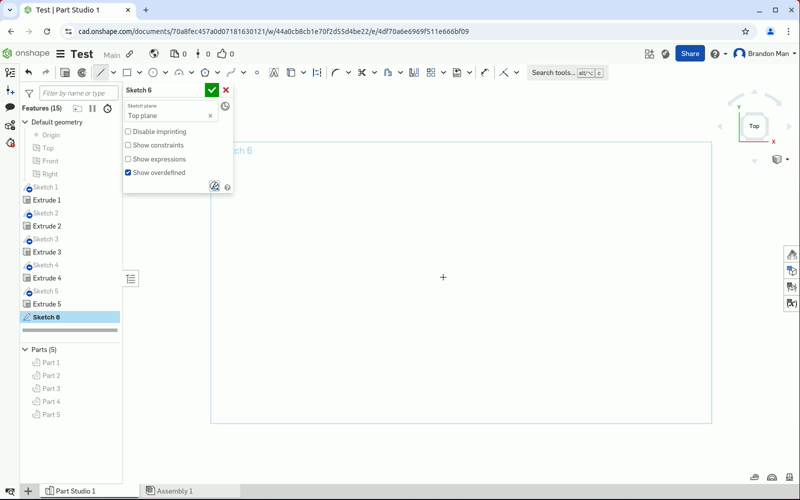
click(443, 276)
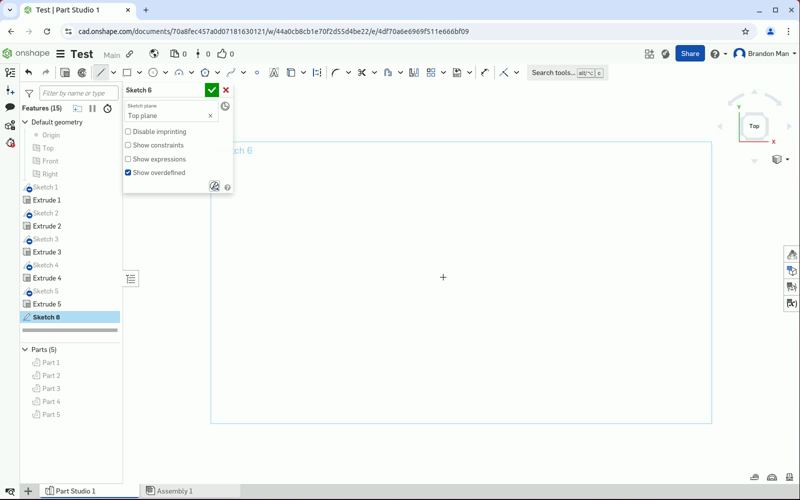
key_up(shift)
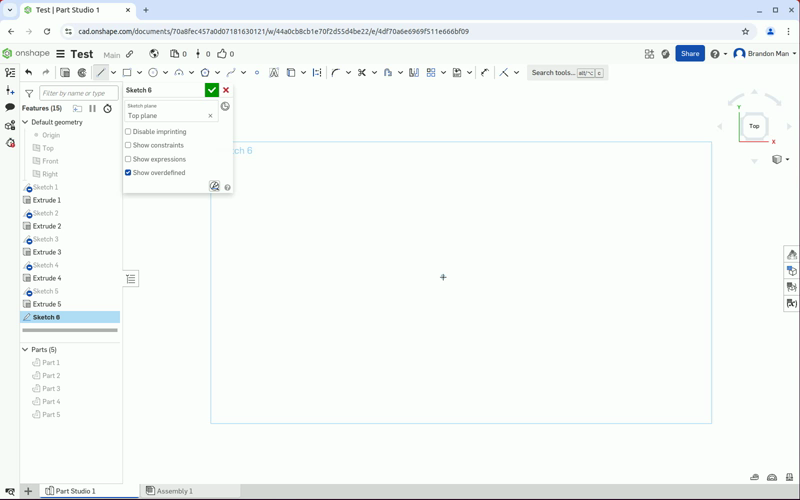
key_down(shift)
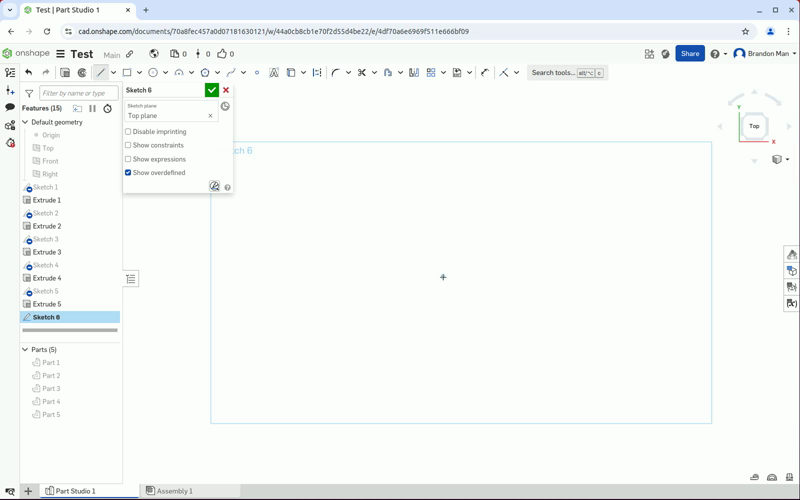
mouse_move(473, 276)
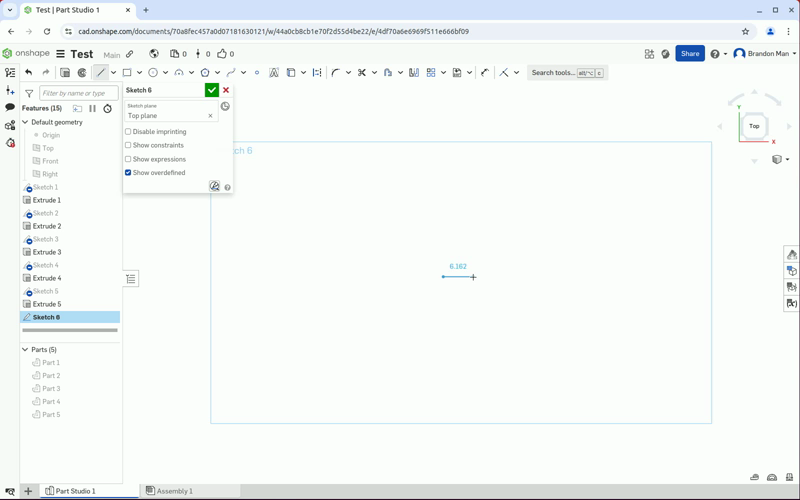
mouse_move(456, 276)
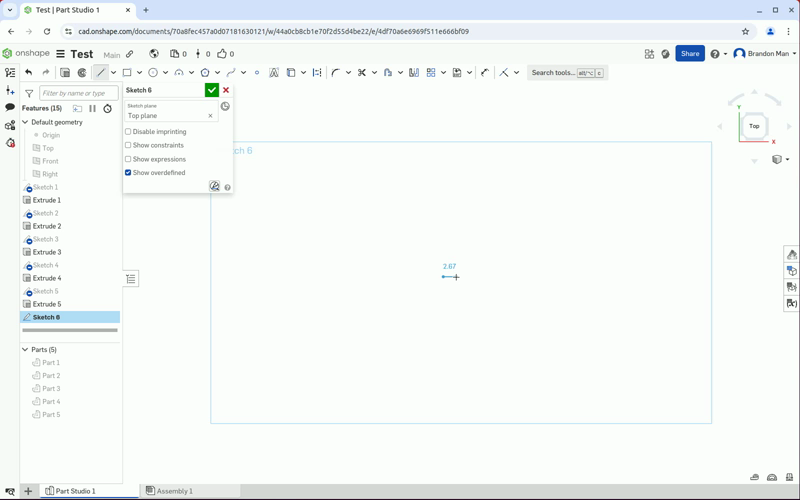
click(456, 276)
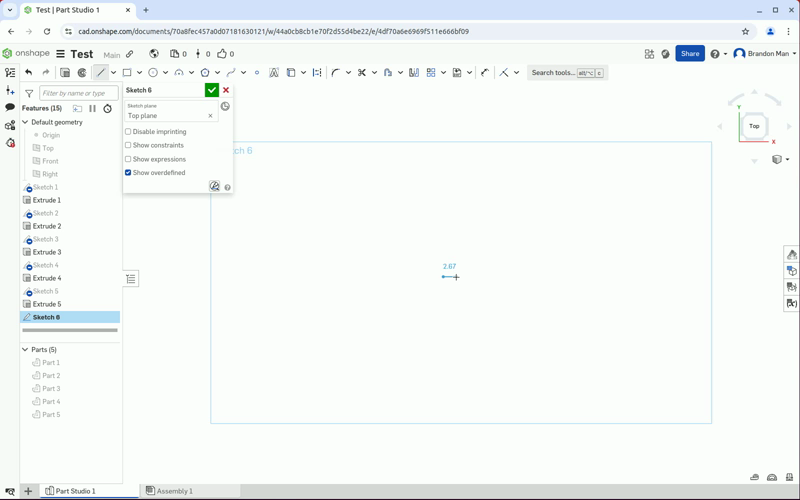
key_up(shift)
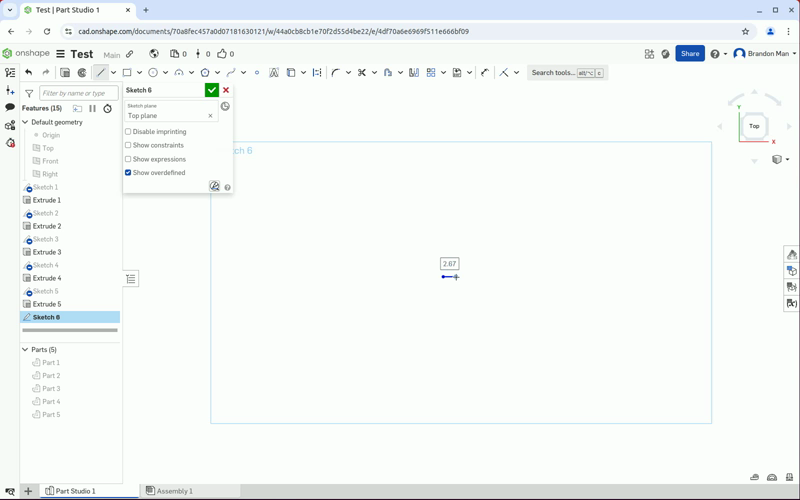
key_down(shift)
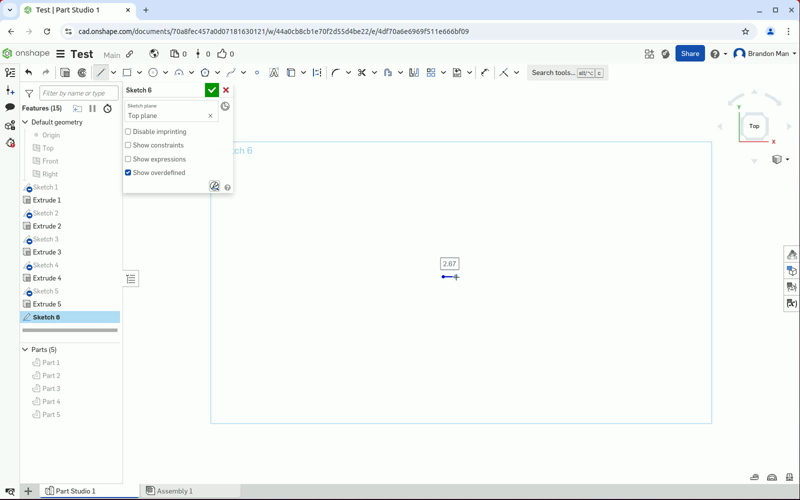
mouse_move(486, 276)
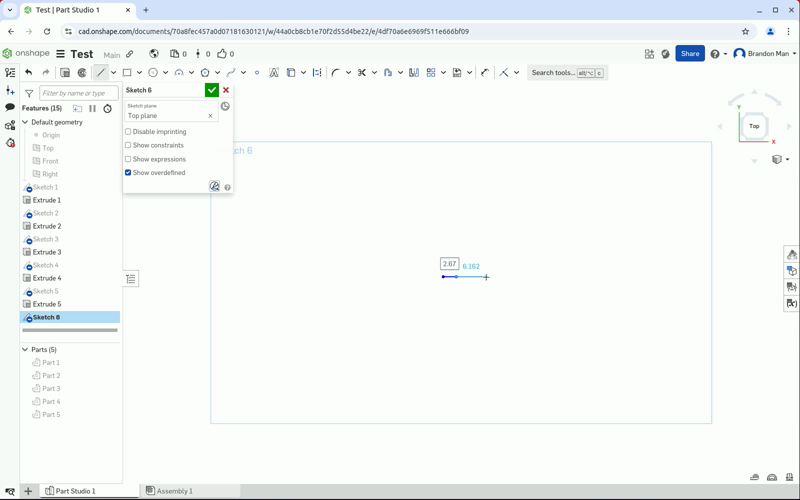
mouse_move(456, 264)
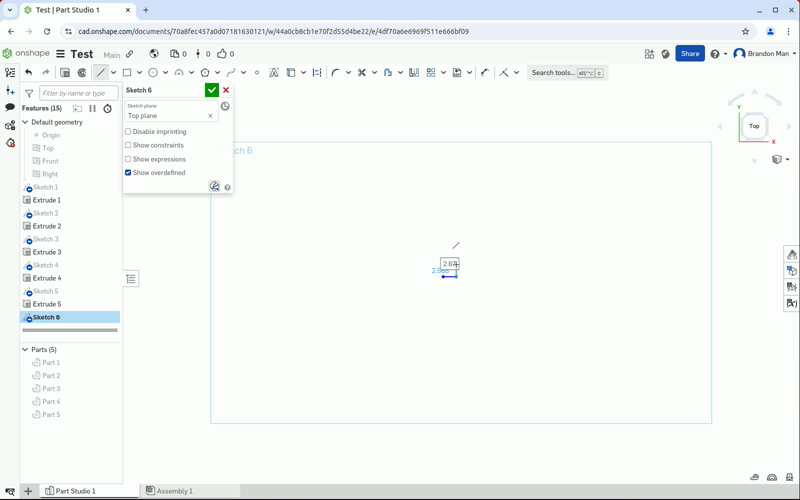
click(456, 264)
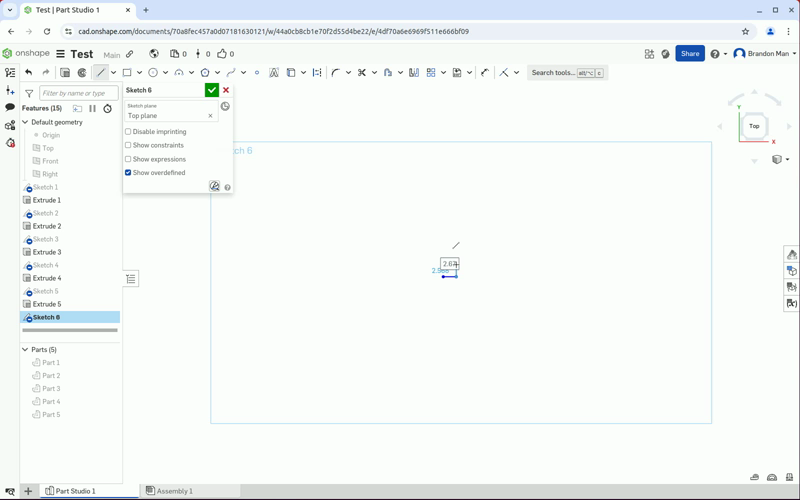
key_up(shift)
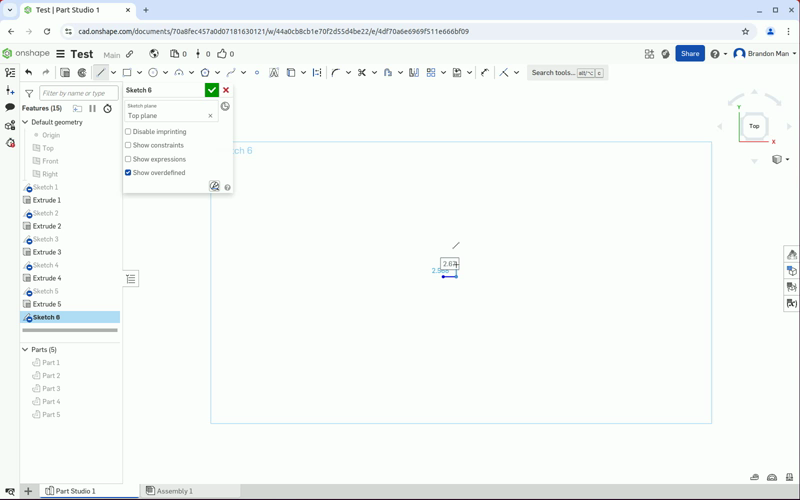
key(esc)
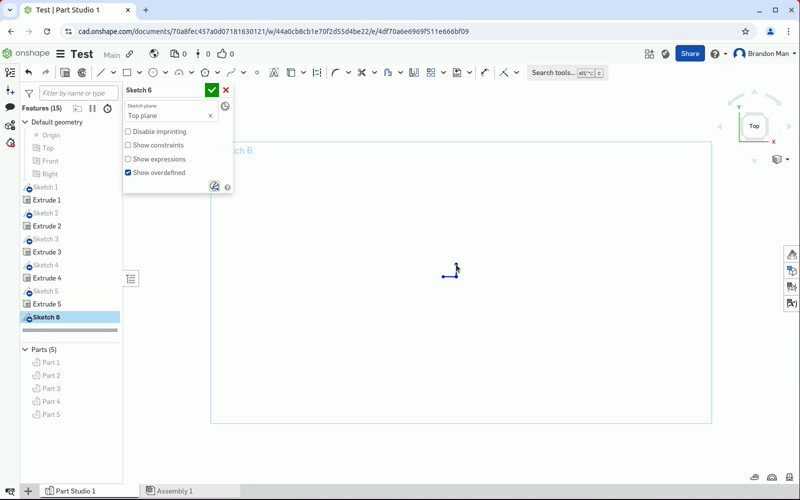
key(a)
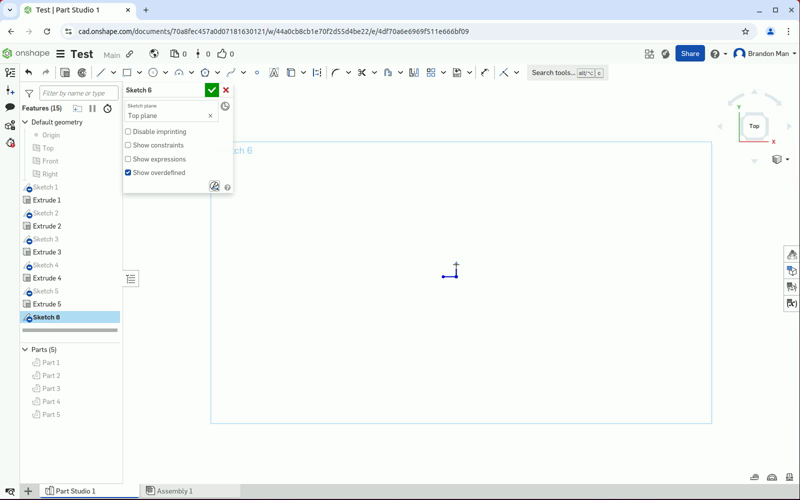
mouse_move(456, 264)
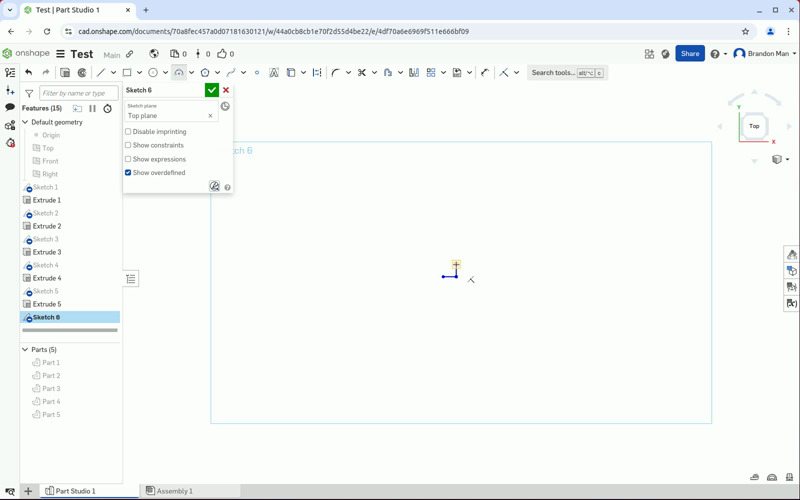
click(456, 264)
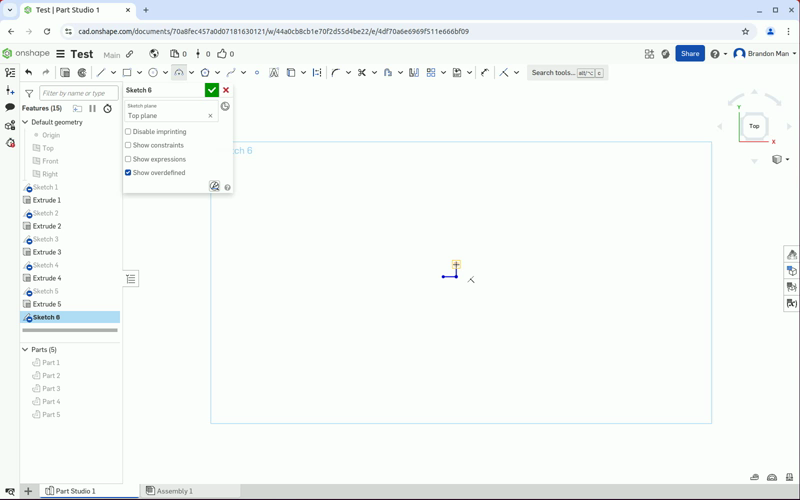
mouse_move(443, 276)
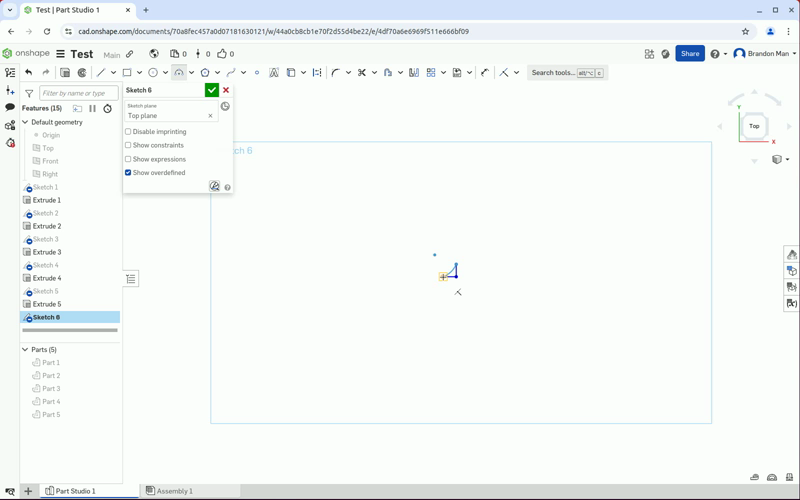
click(443, 276)
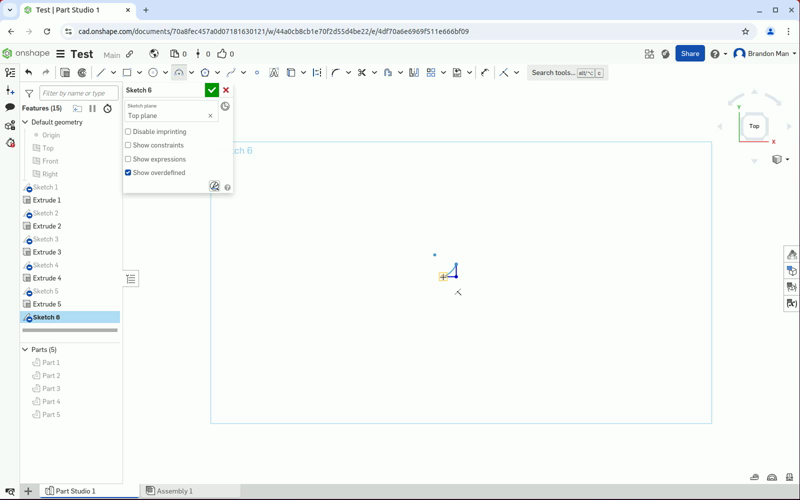
key_down(shift)
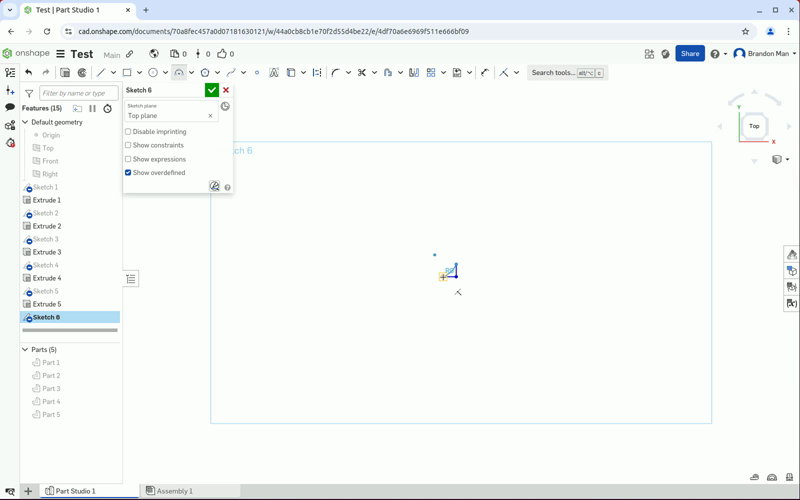
mouse_move(448, 269)
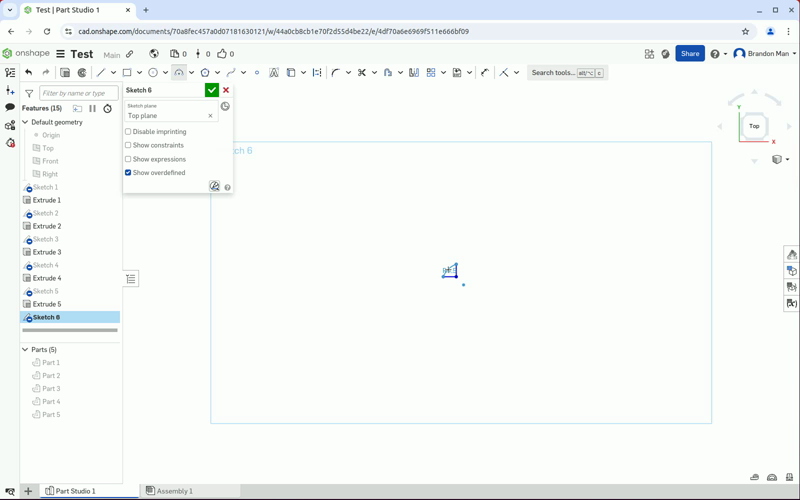
click(448, 269)
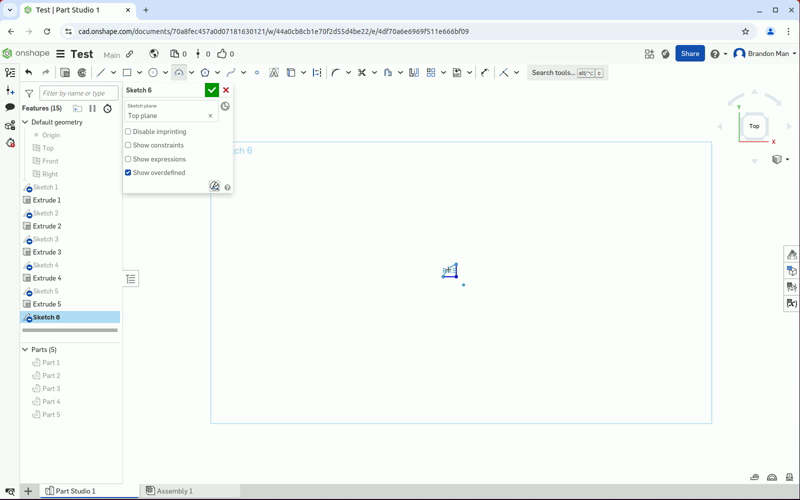
key_up(shift)
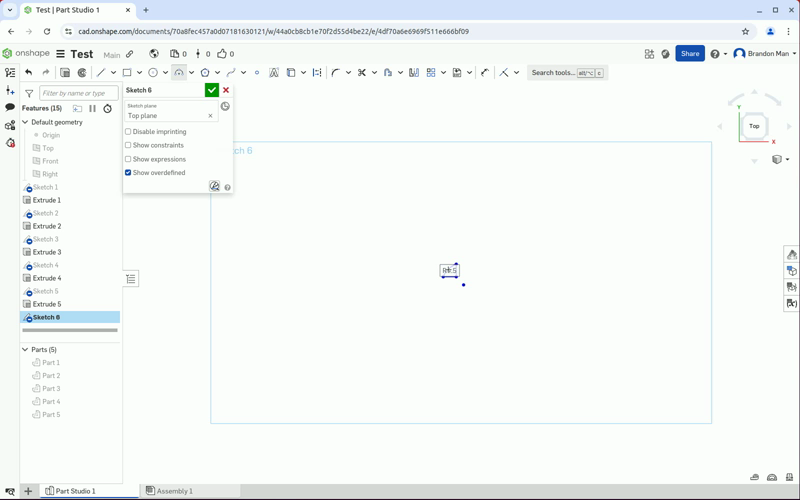
key(esc)
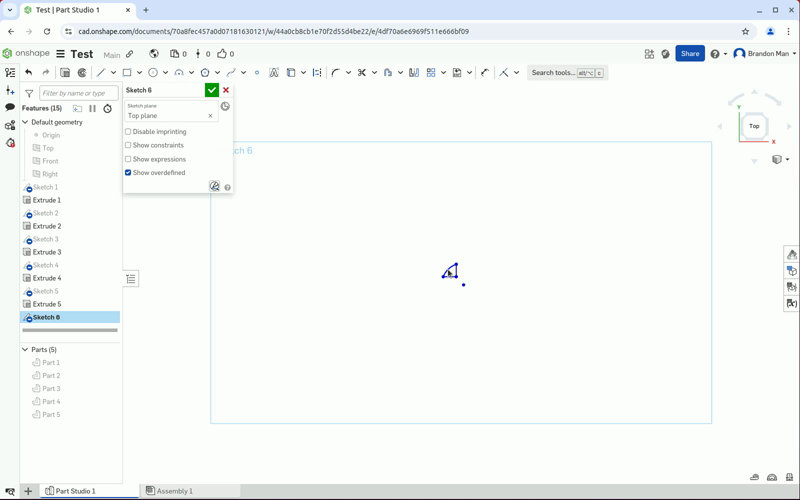
mouse_move(447, 272)
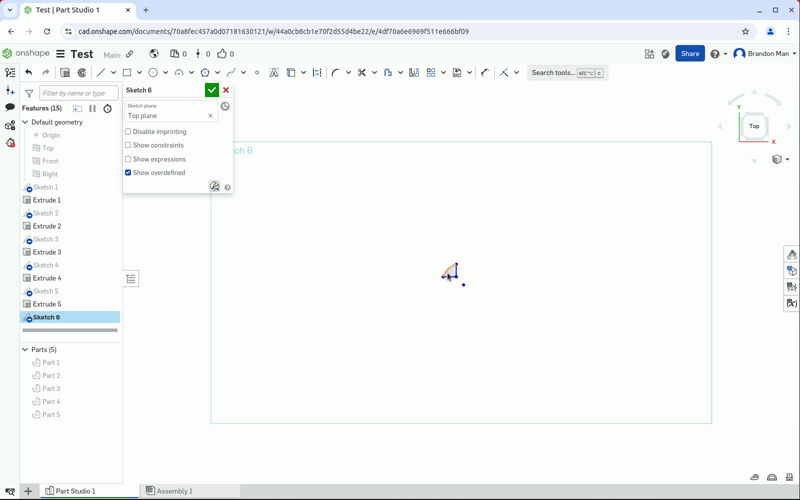
scroll(6)
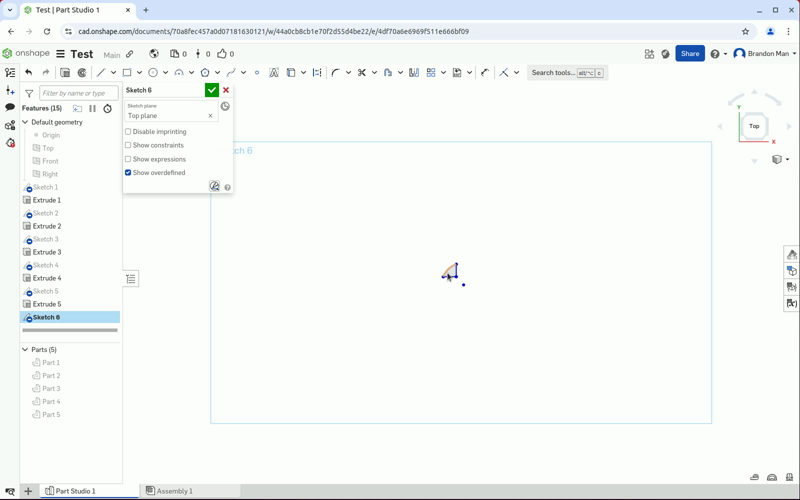
scroll(6)
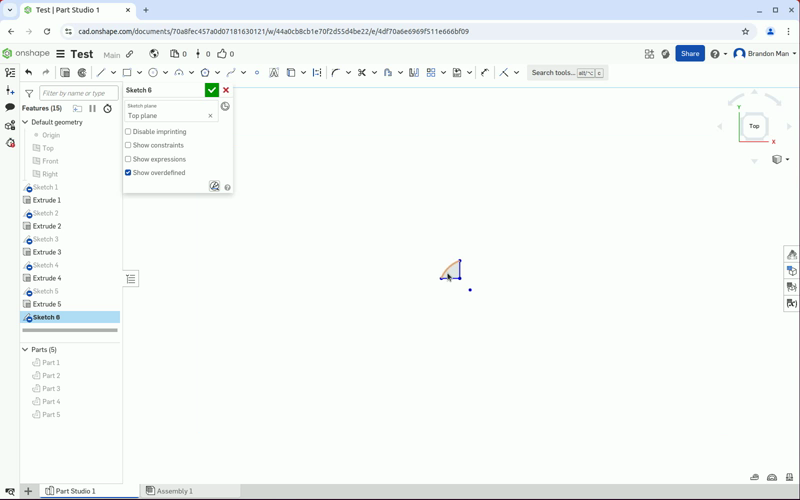
scroll(6)
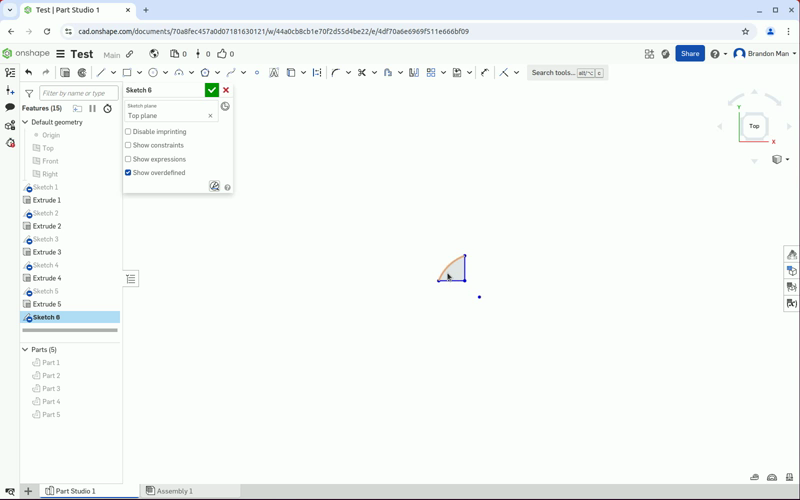
scroll(6)
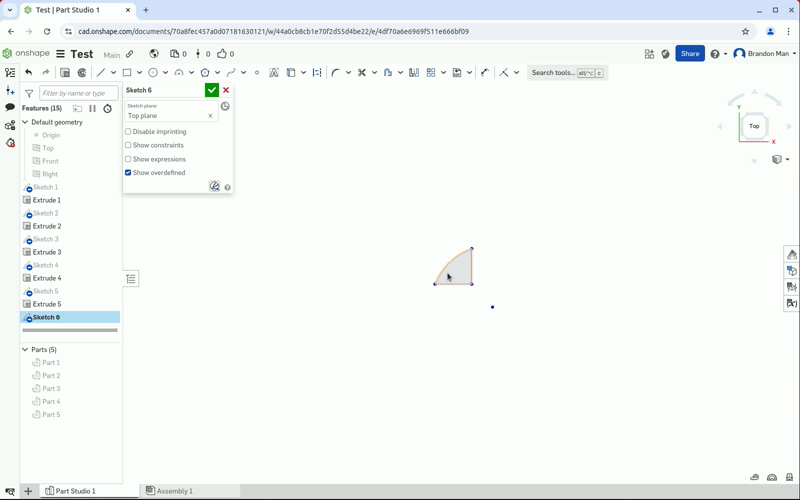
scroll(6)
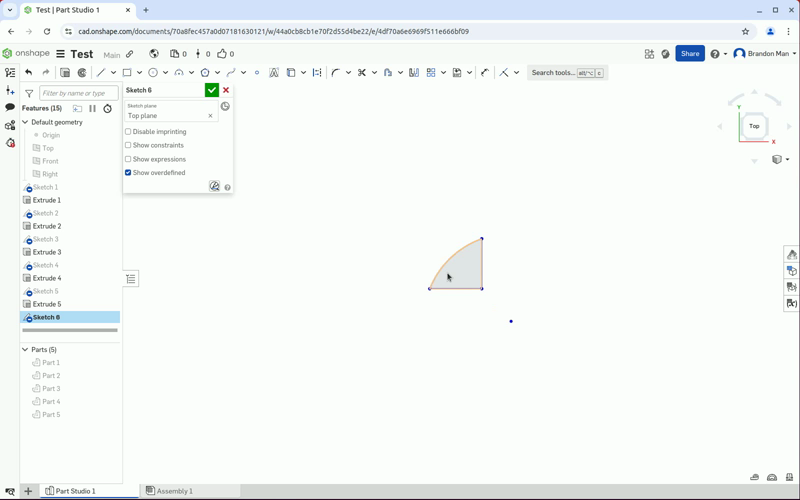
scroll(6)
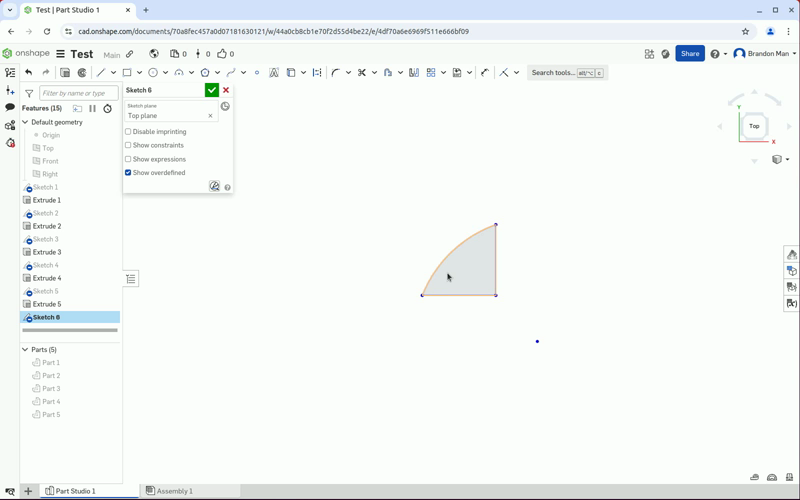
scroll(6)
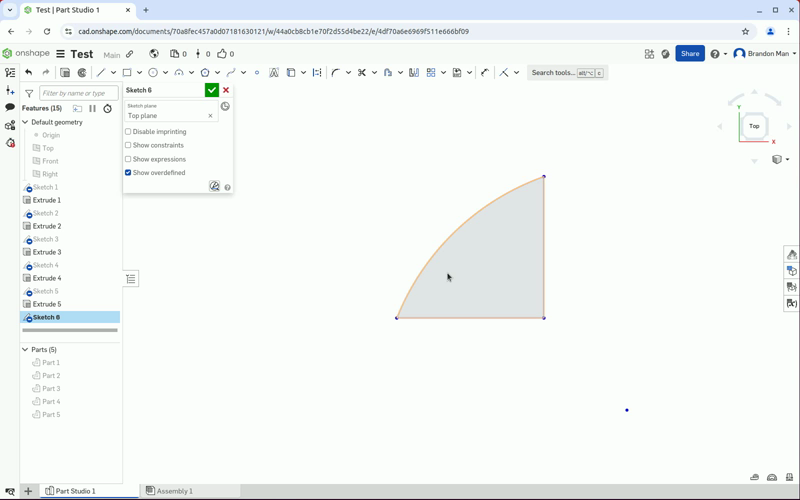
click(447, 272)
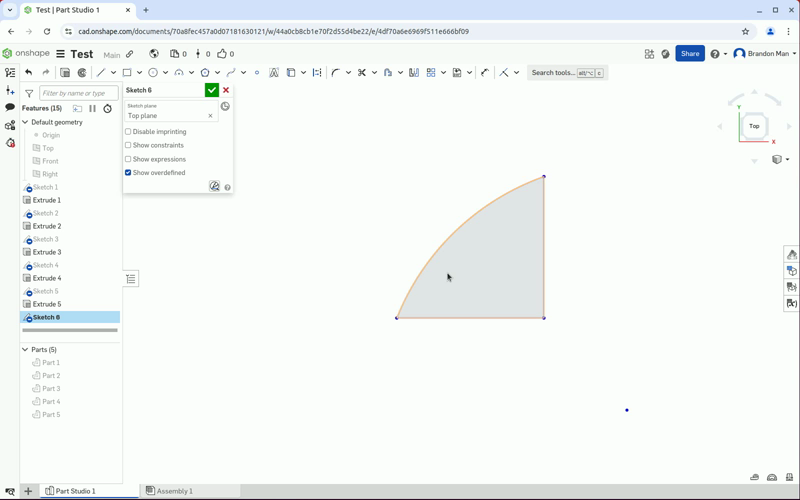
scroll(-6)
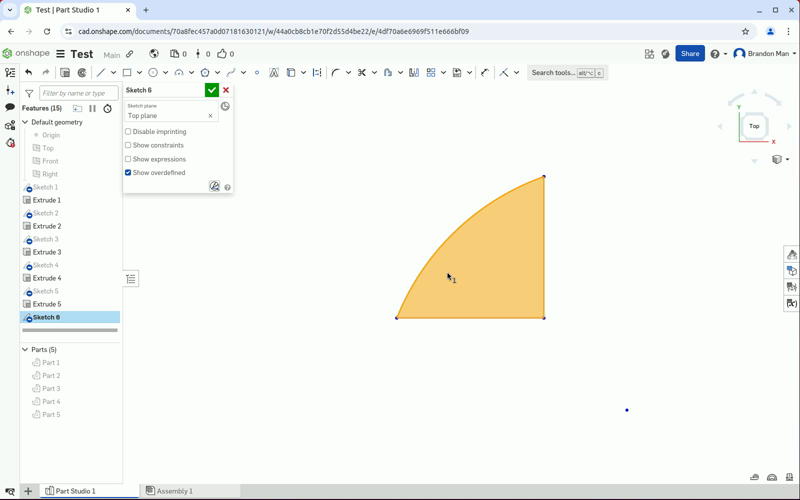
scroll(-6)
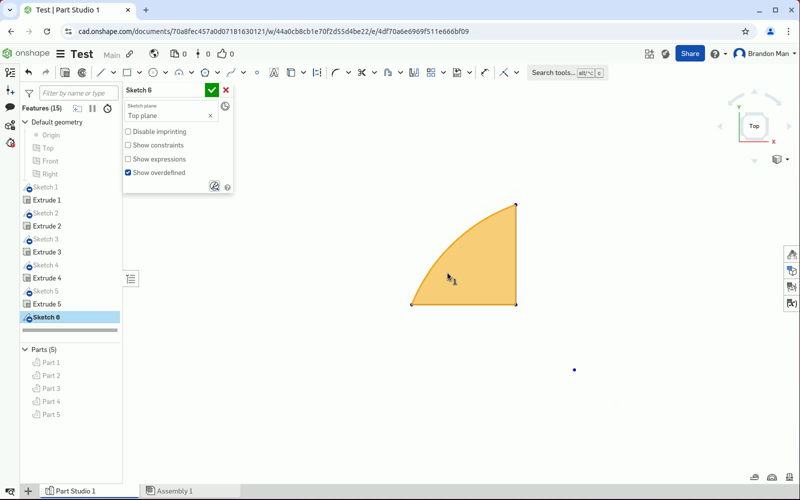
scroll(-6)
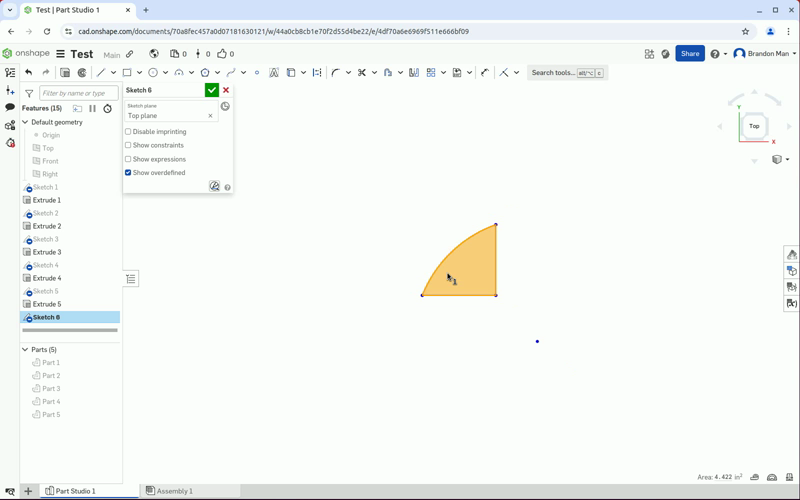
scroll(-6)
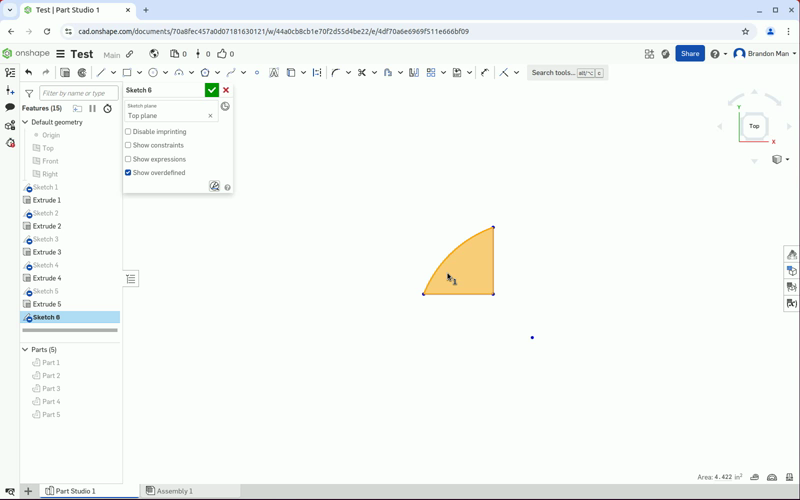
scroll(-6)
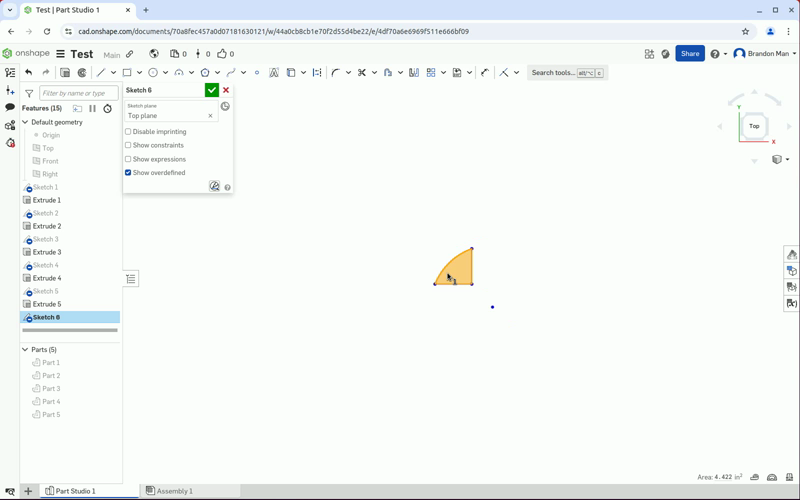
scroll(-6)
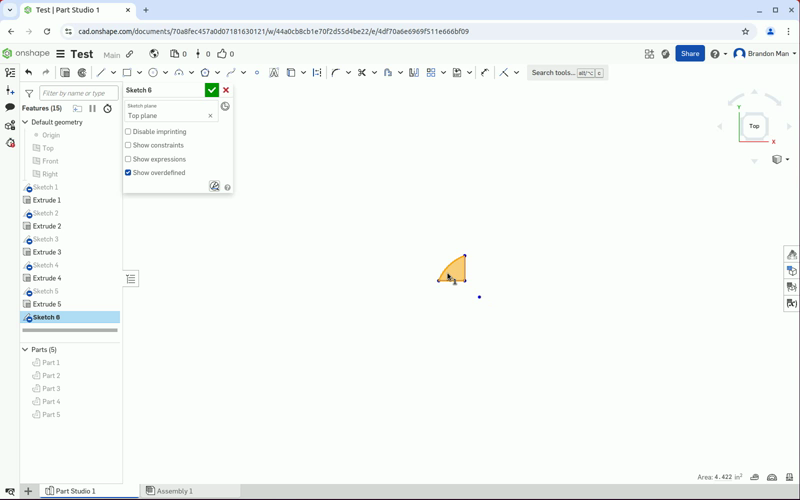
scroll(-6)
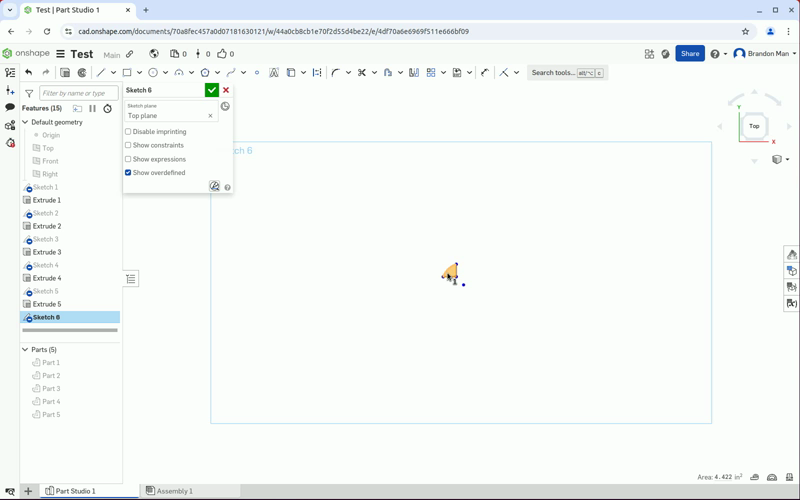
mouse_move(73, 352)
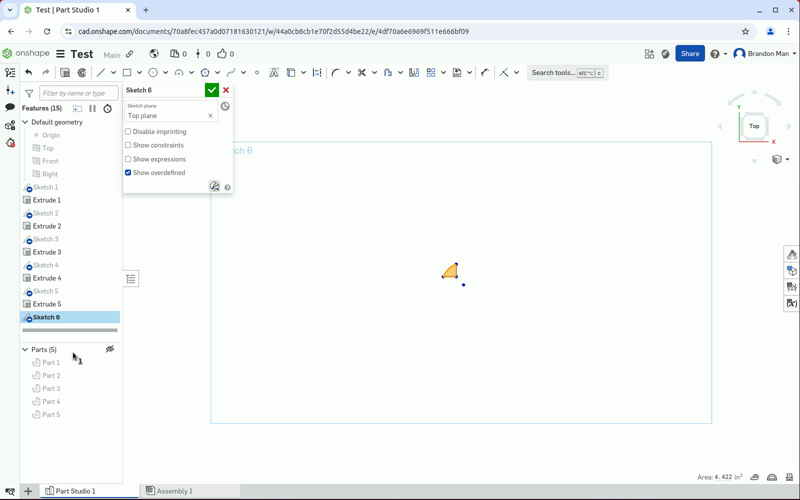
key(shift+y)
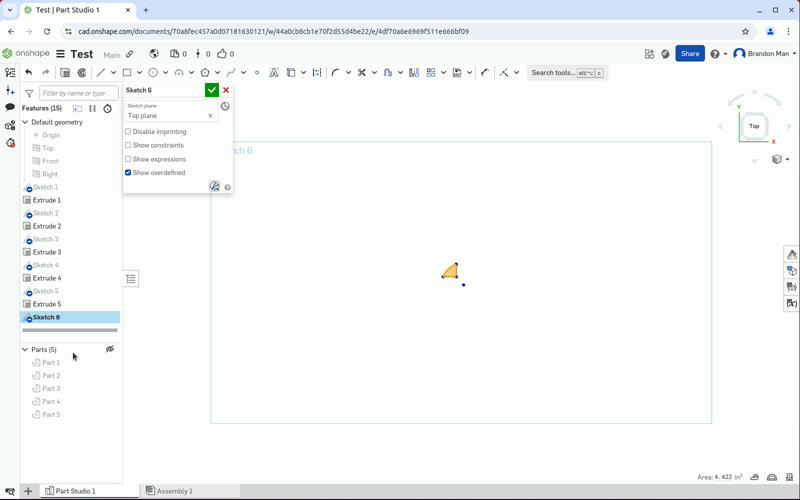
key(shift+e)
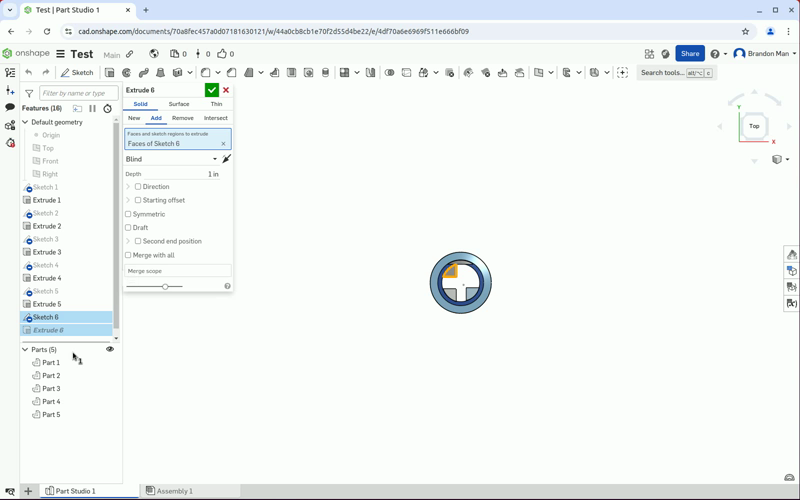
mouse_move(143, 106)
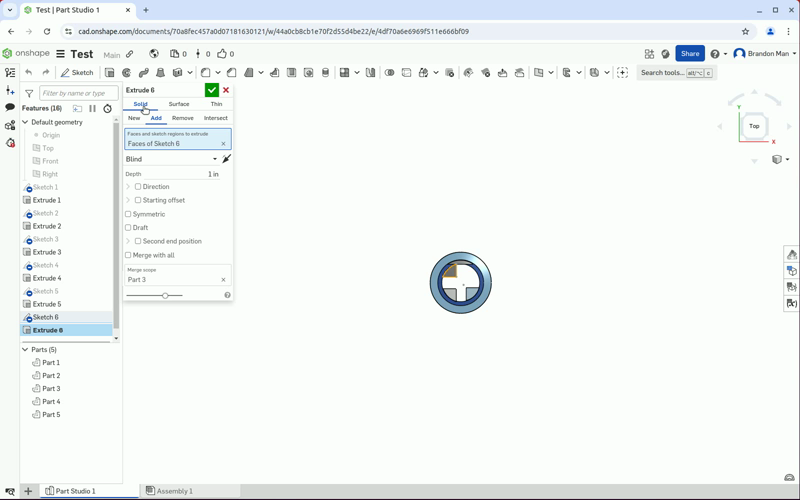
click(143, 106)
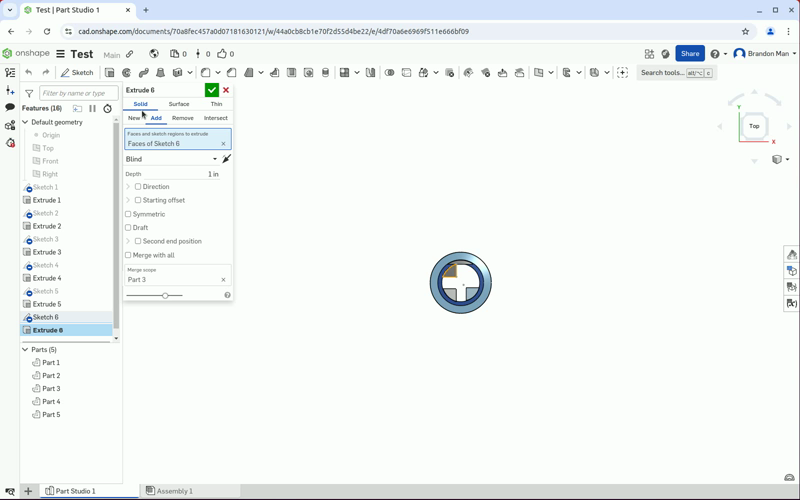
mouse_move(137, 120)
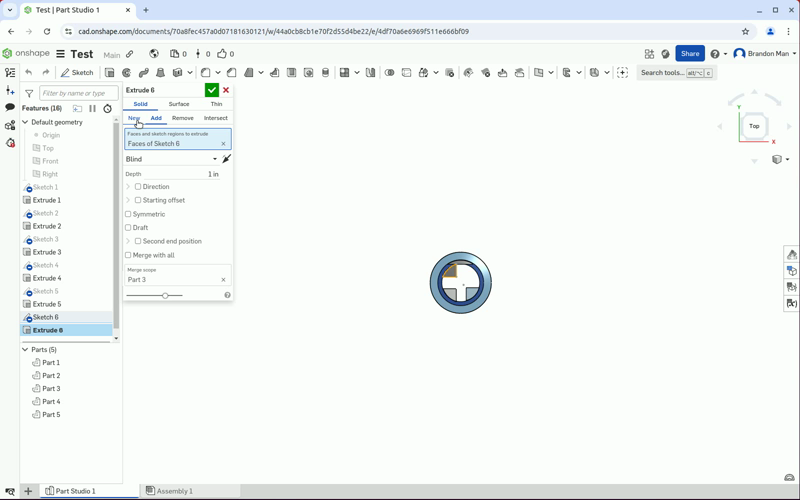
click(137, 120)
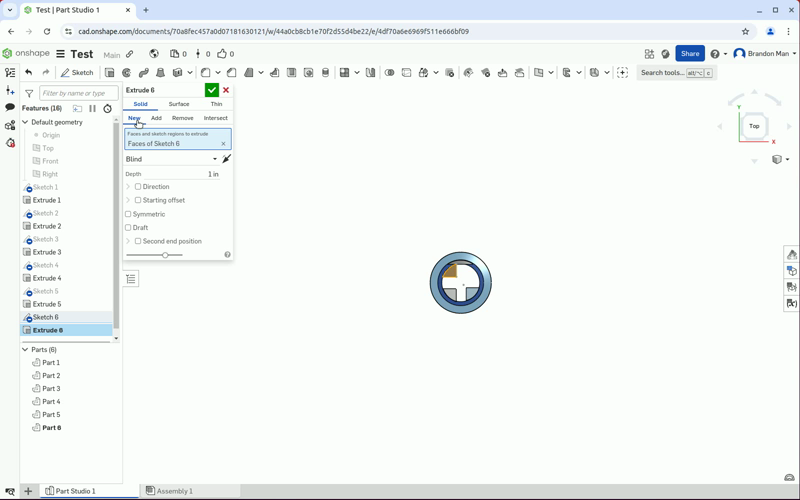
key(tab, 4)
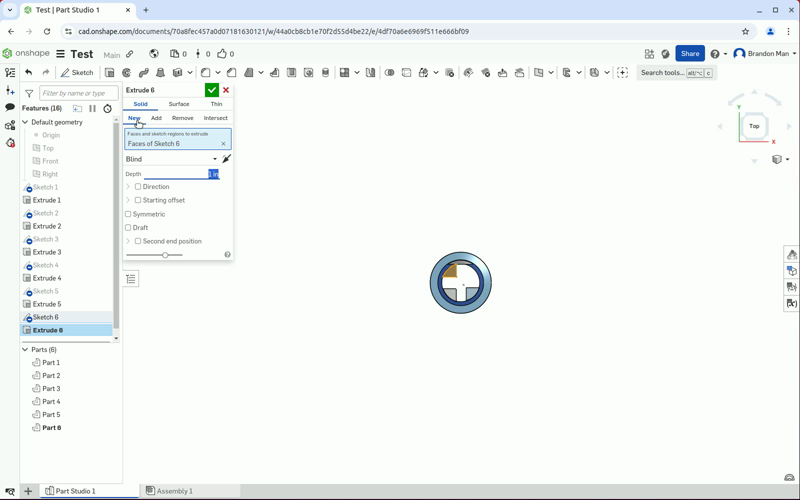
text(-15.405)
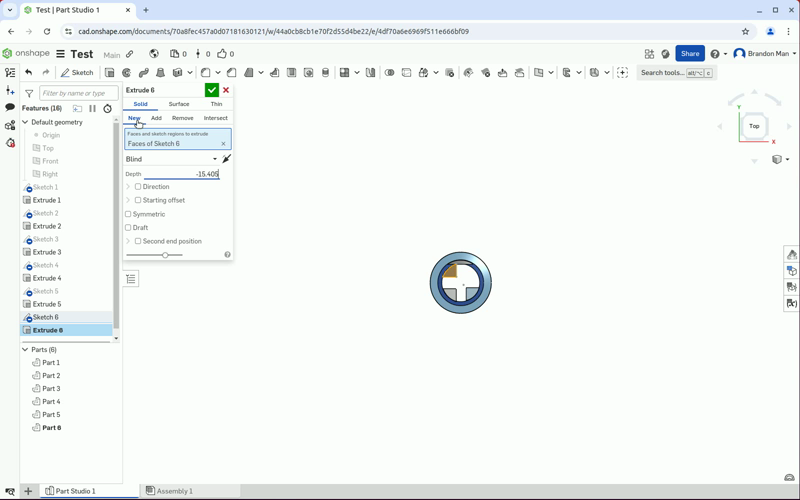
key(enter)
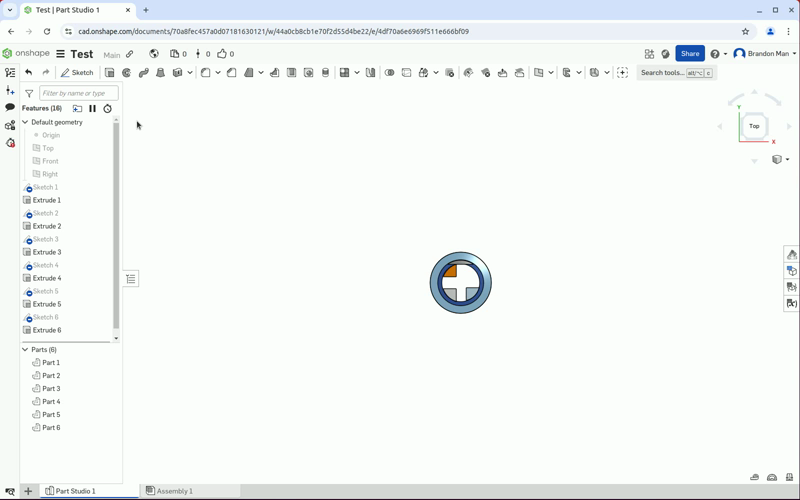
key(shift+h)
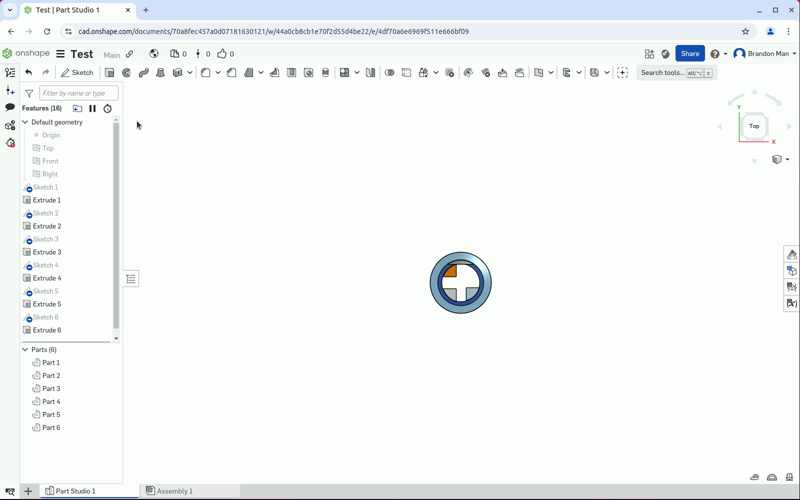
key(shift+h)
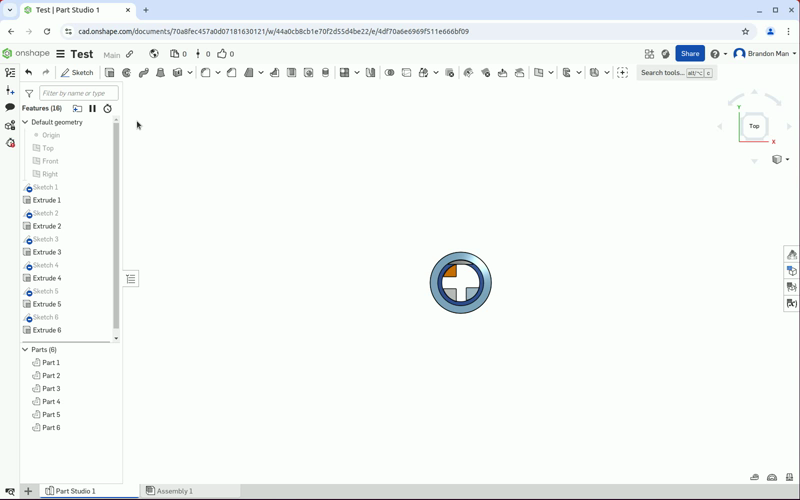
mouse_move(69, 189)
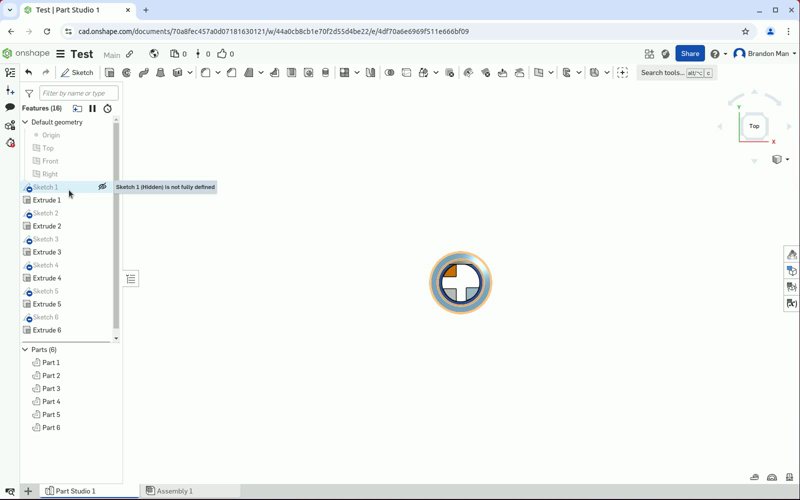
click(69, 189)
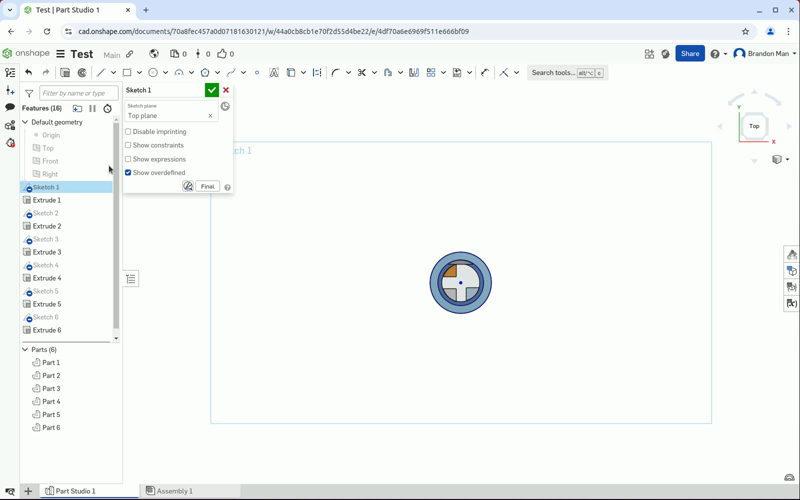
mouse_move(229, 92)
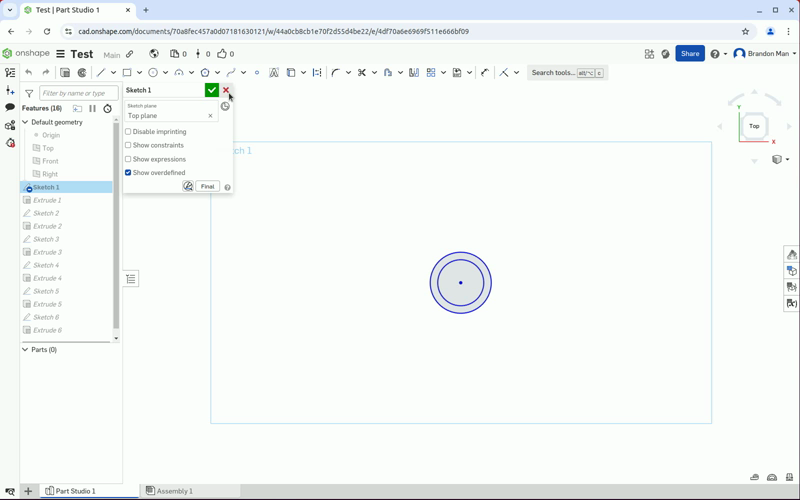
click(229, 92)
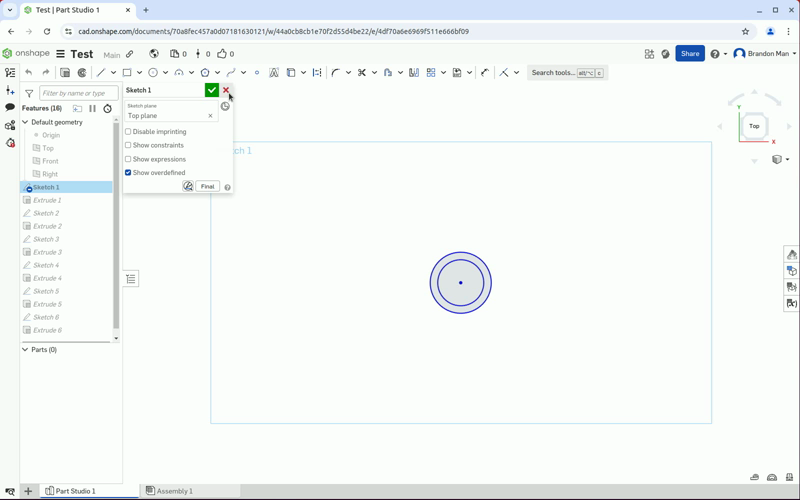
key(shift+s)
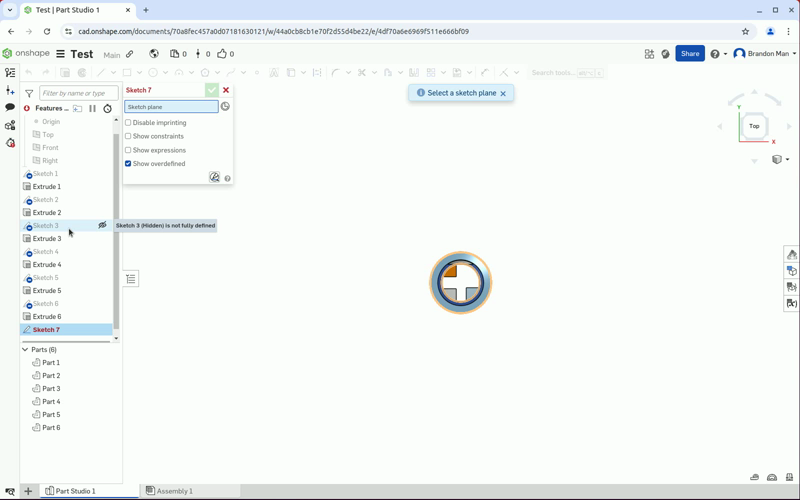
scroll(3)
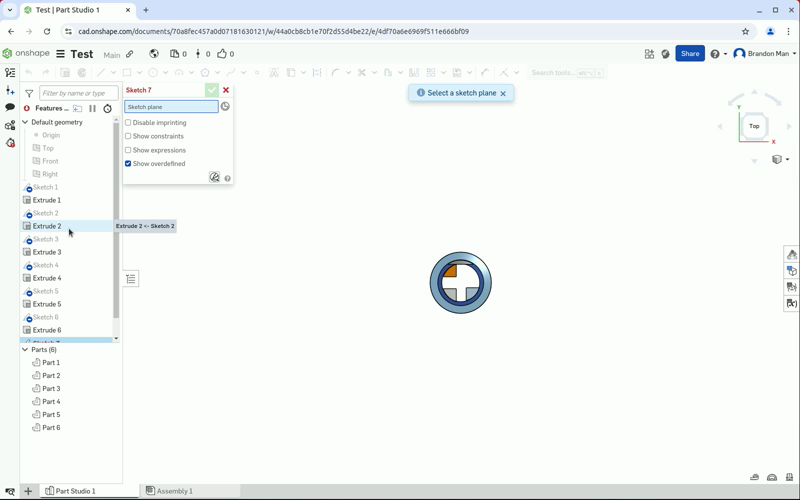
mouse_move(69, 150)
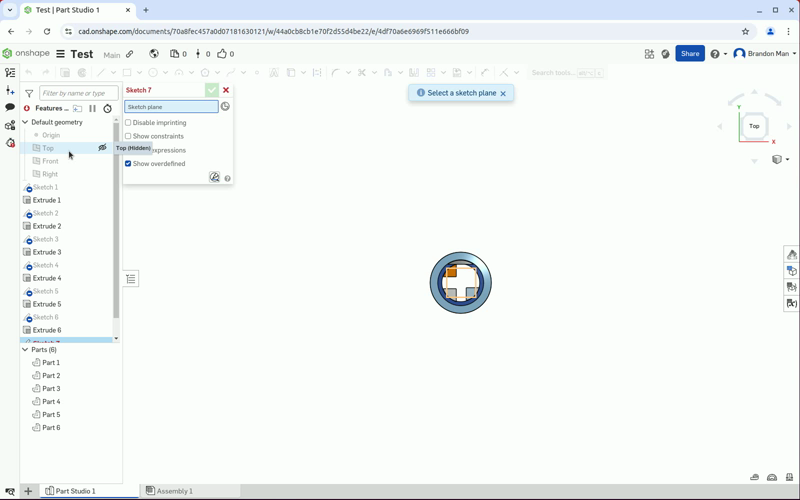
click(69, 150)
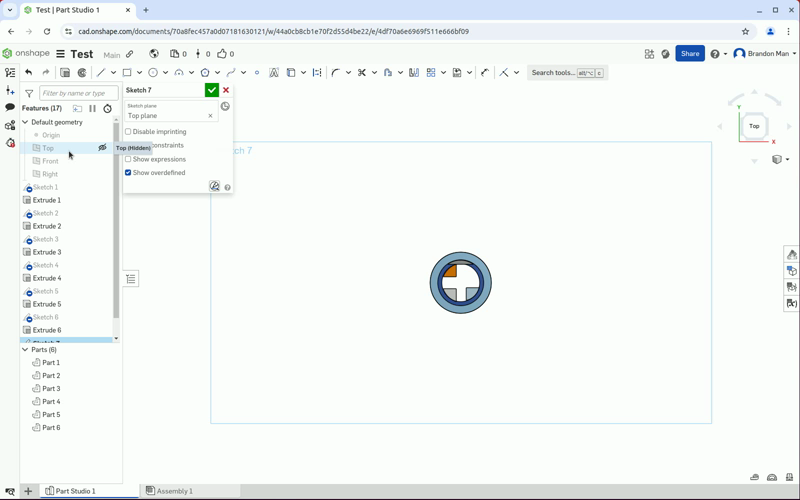
mouse_move(73, 352)
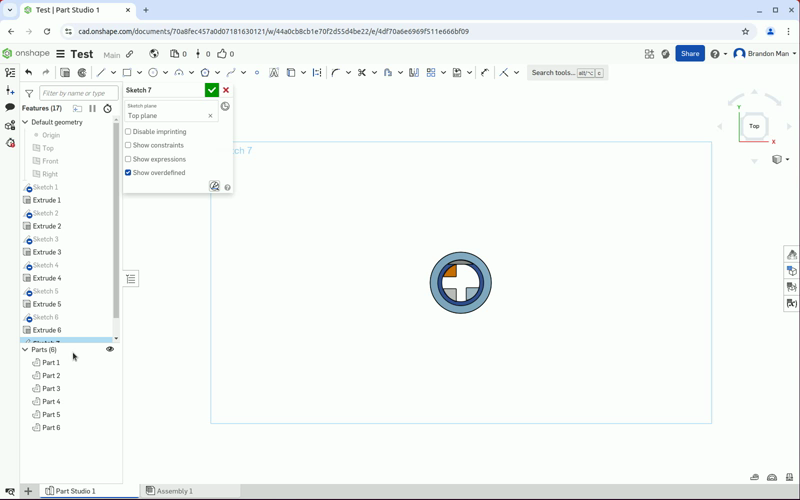
key(y)
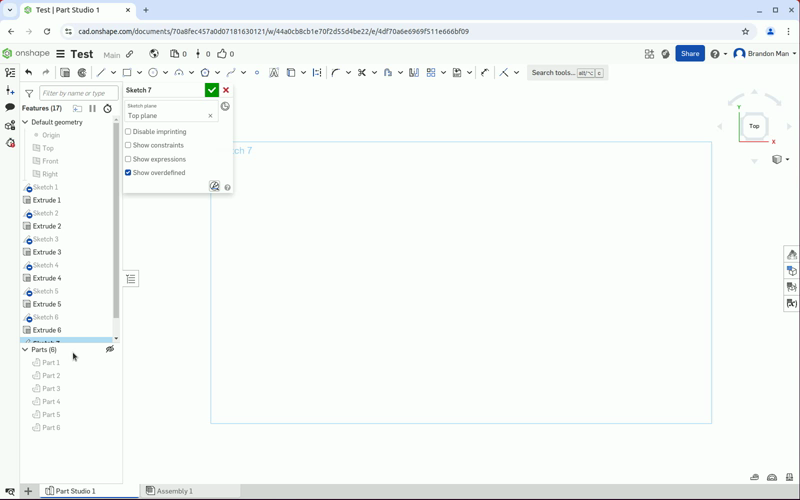
key(l)
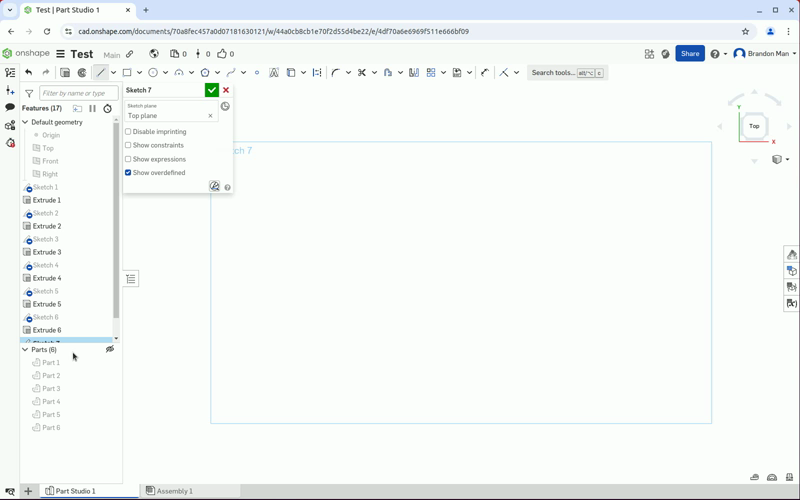
key_down(shift)
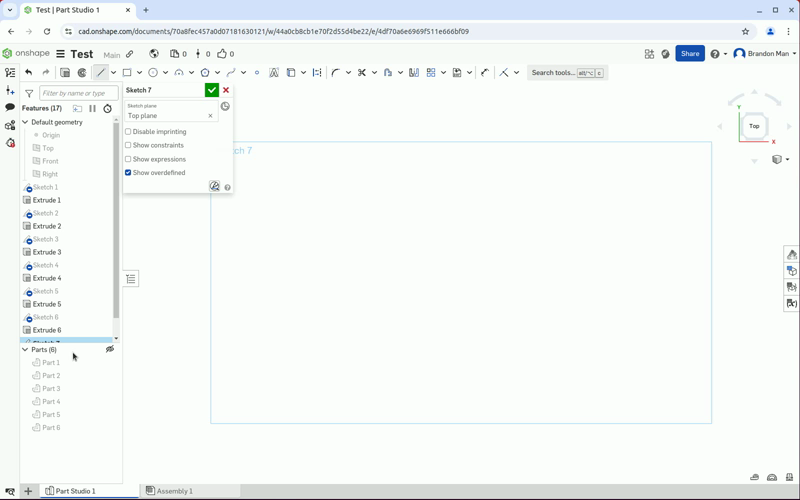
mouse_move(466, 276)
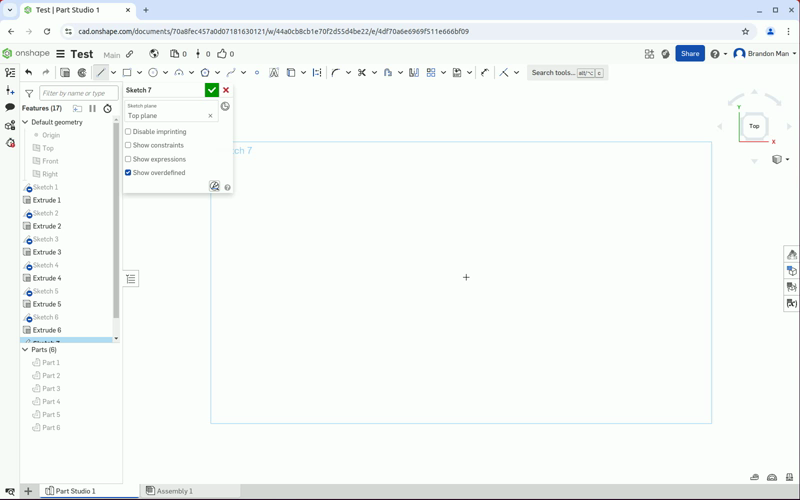
click(466, 276)
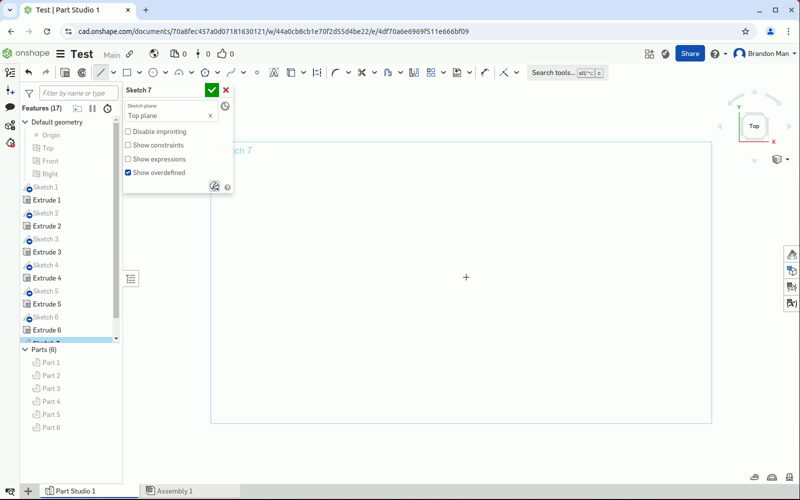
key_up(shift)
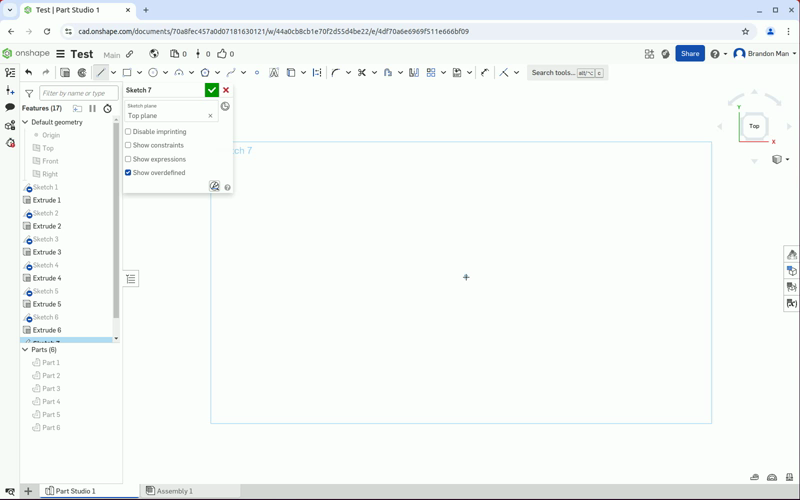
key_down(shift)
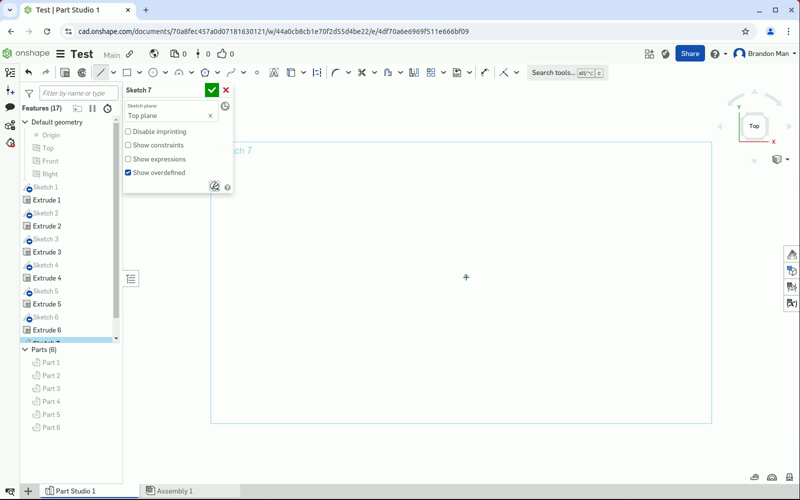
mouse_move(496, 276)
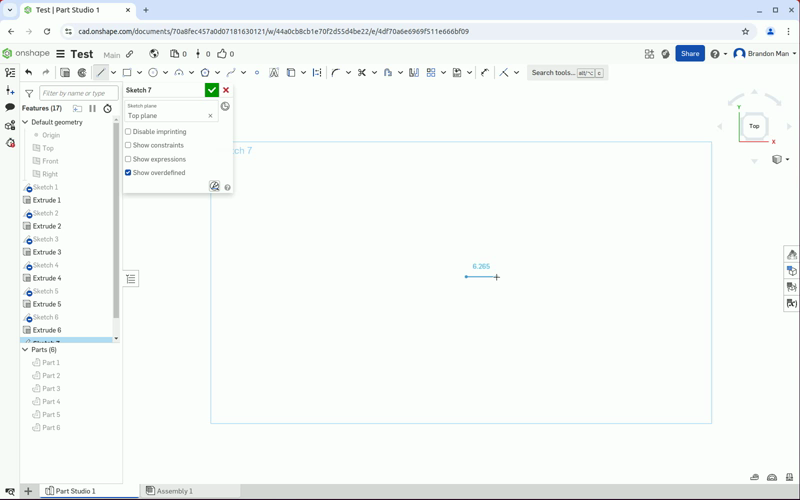
mouse_move(479, 276)
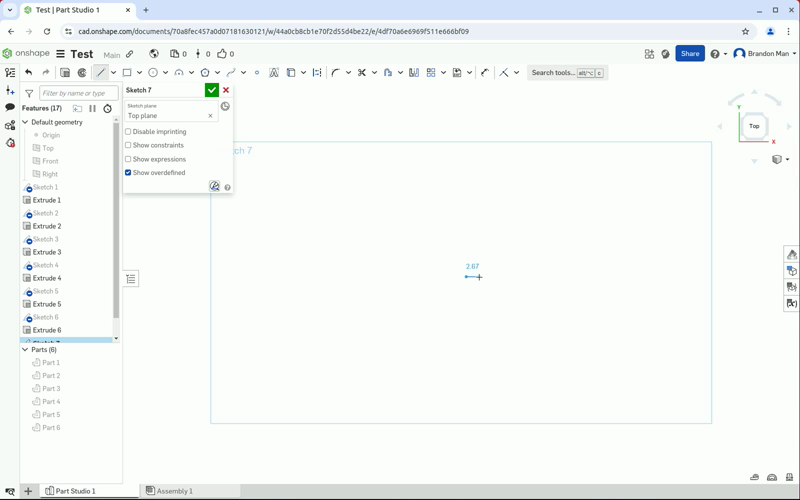
click(479, 276)
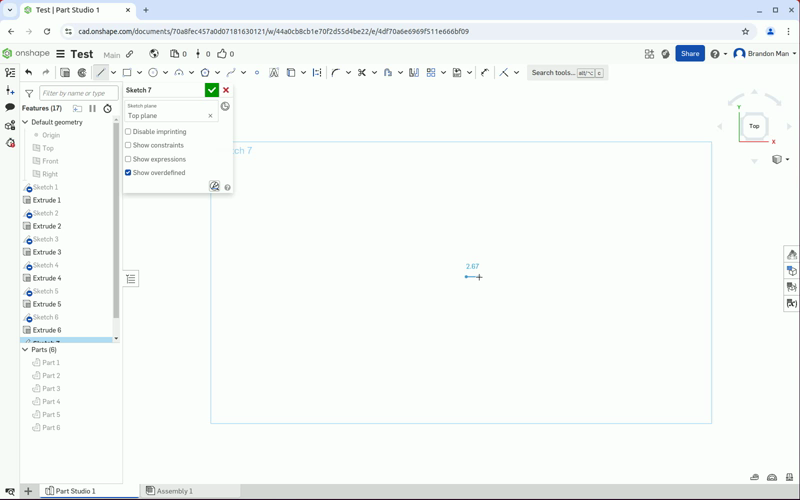
key_up(shift)
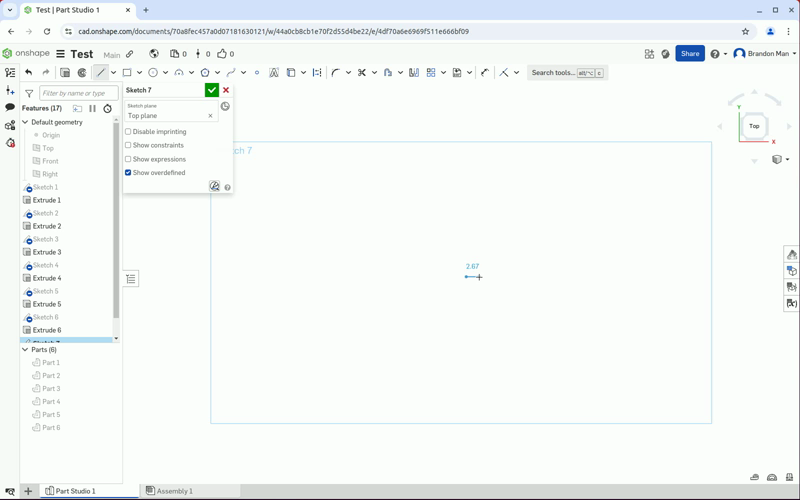
key(esc)
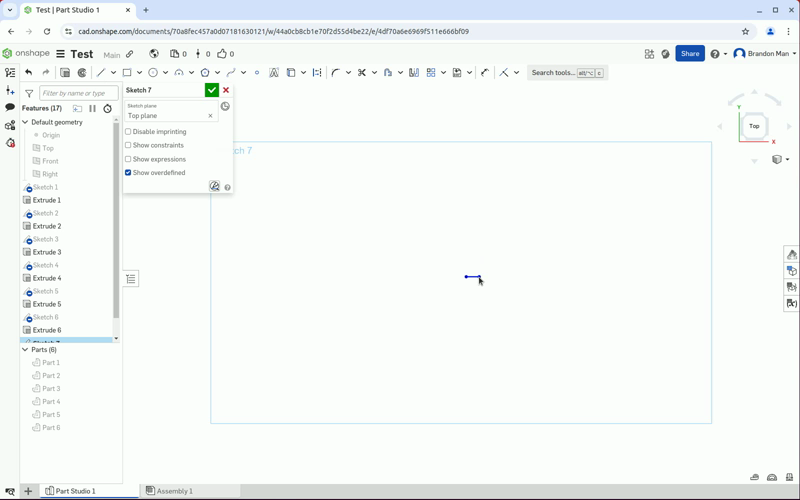
key(a)
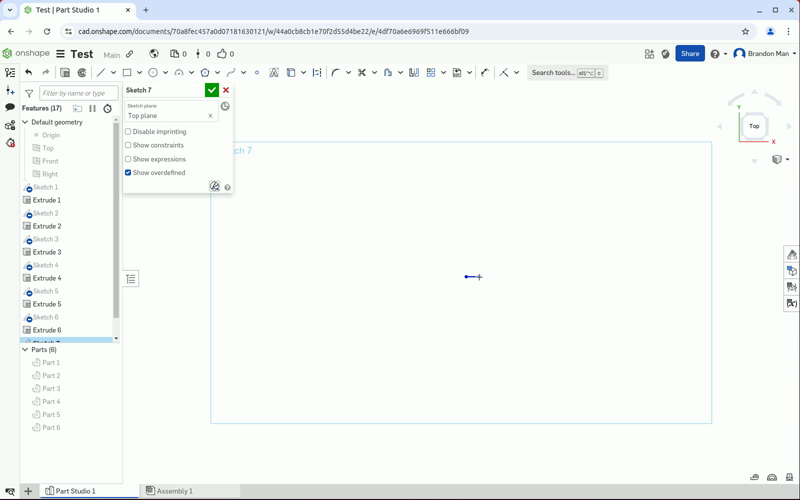
mouse_move(479, 276)
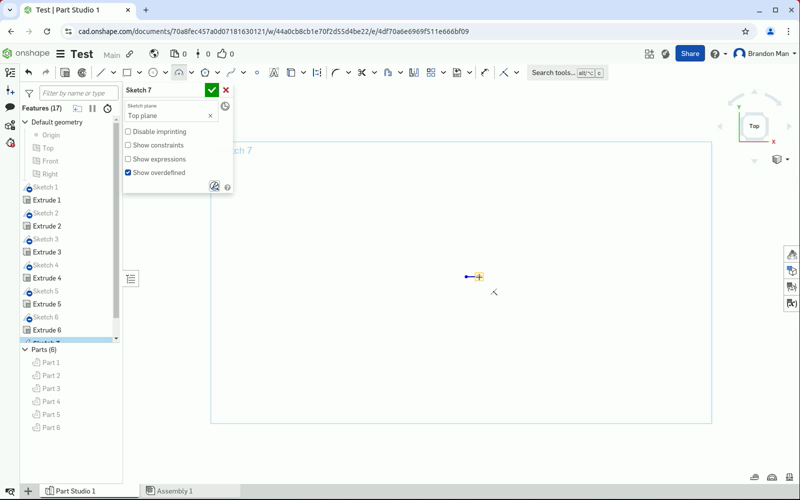
click(479, 276)
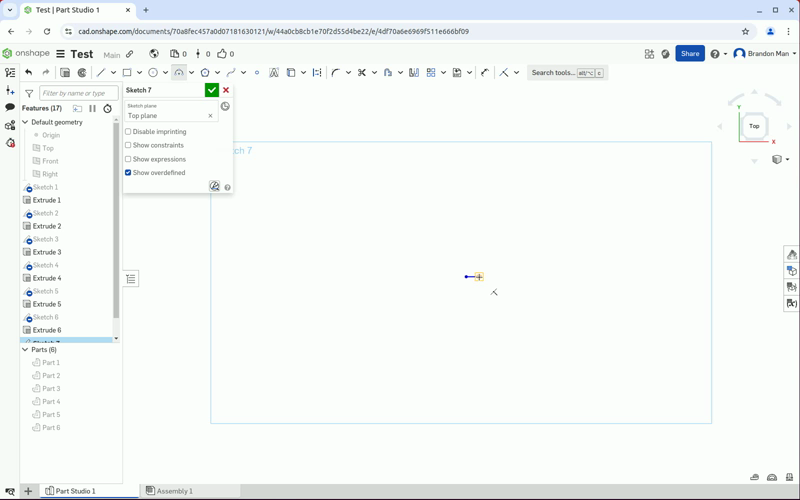
key_down(shift)
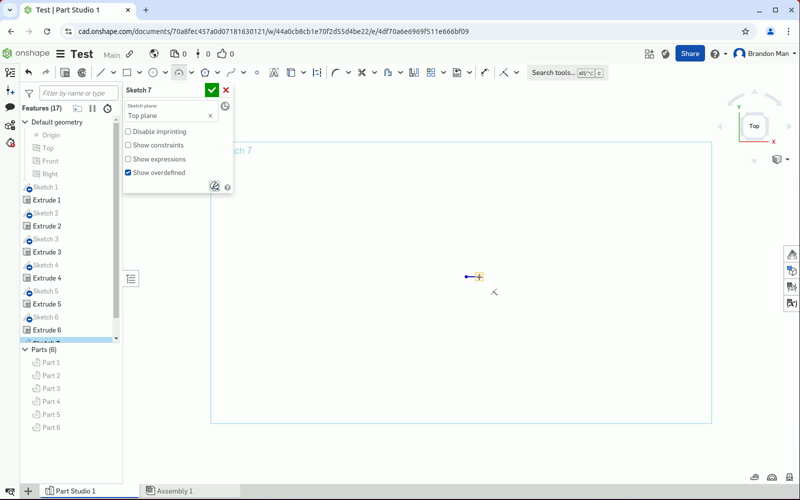
mouse_move(466, 264)
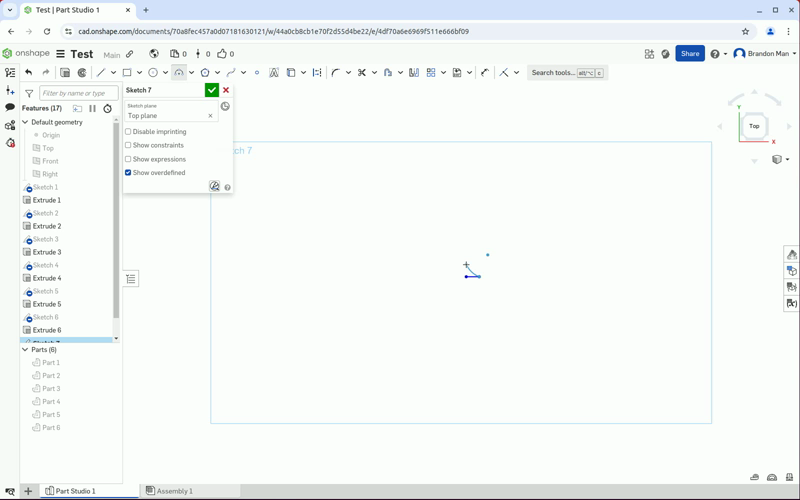
click(466, 264)
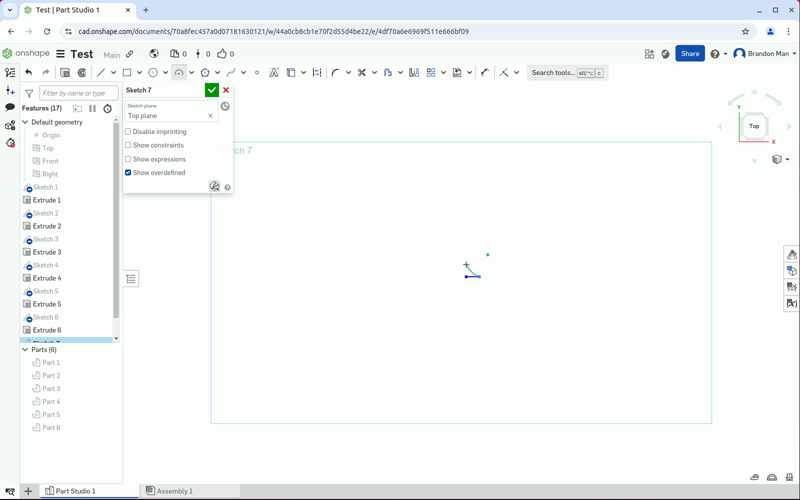
mouse_move(474, 269)
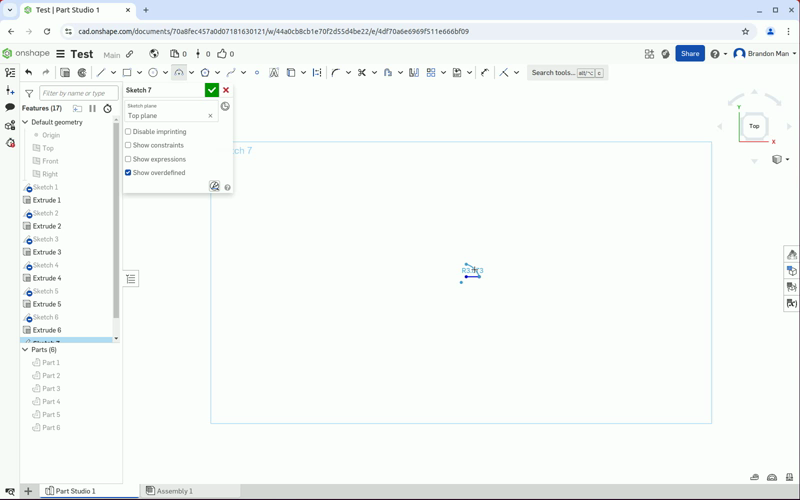
click(474, 269)
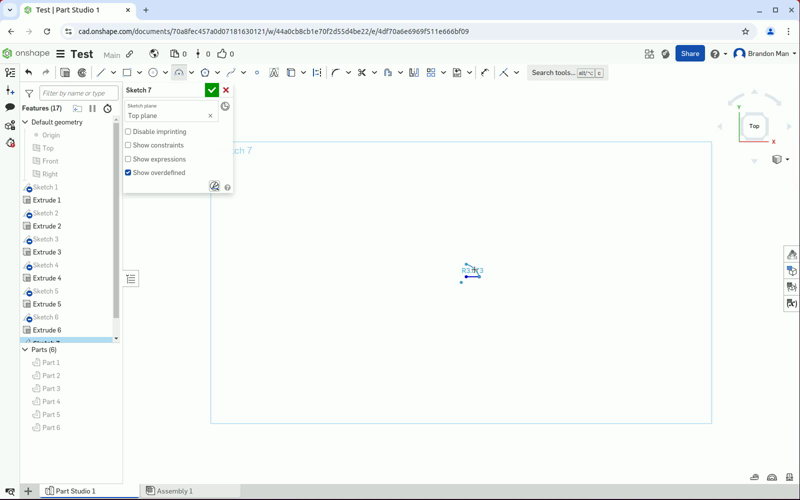
key_up(shift)
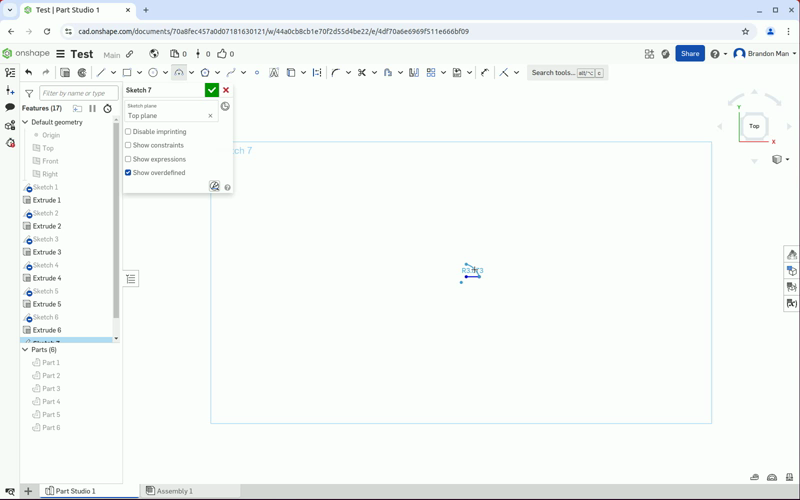
key(esc)
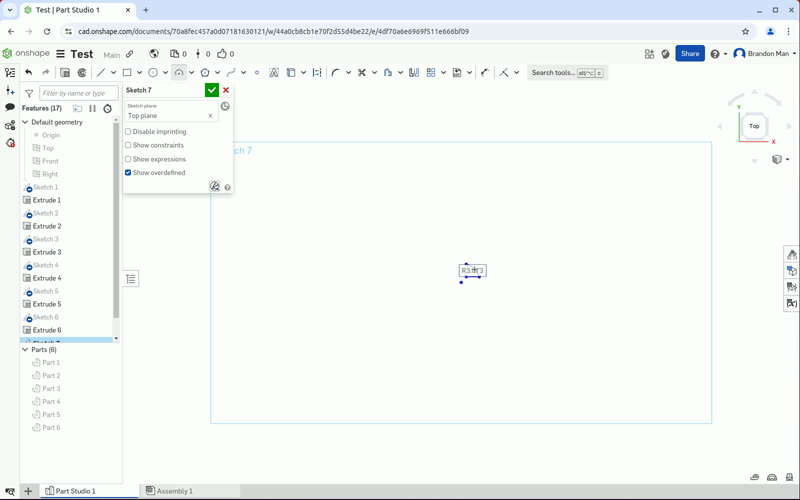
key(l)
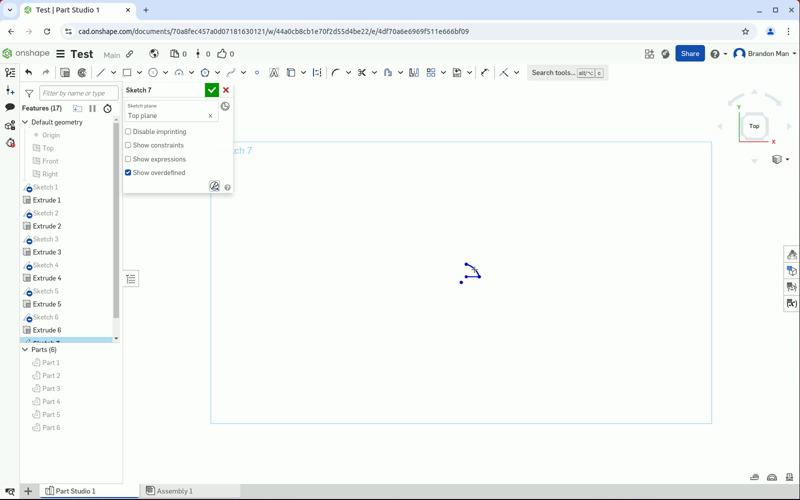
mouse_move(466, 264)
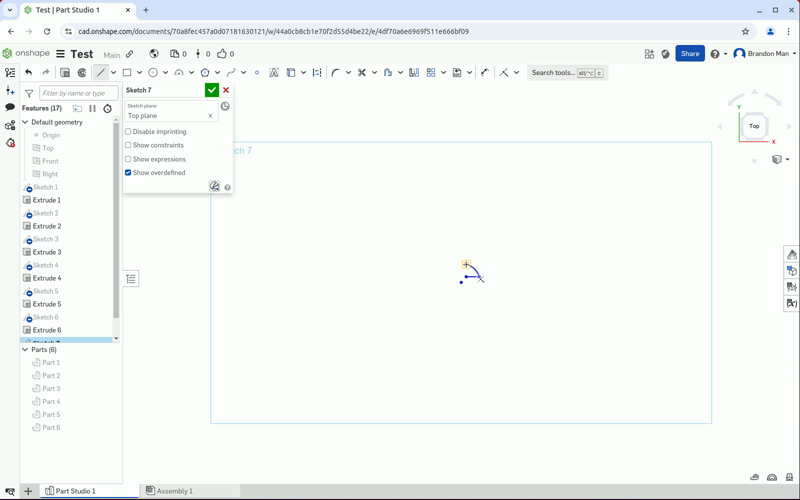
click(466, 264)
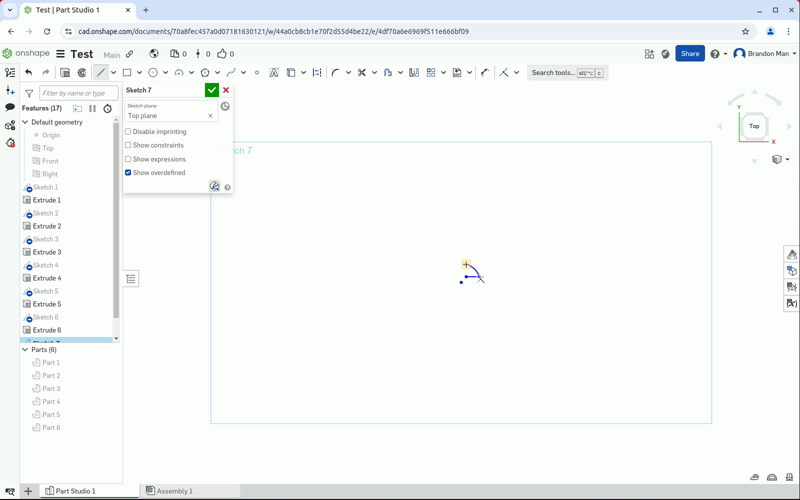
mouse_move(496, 264)
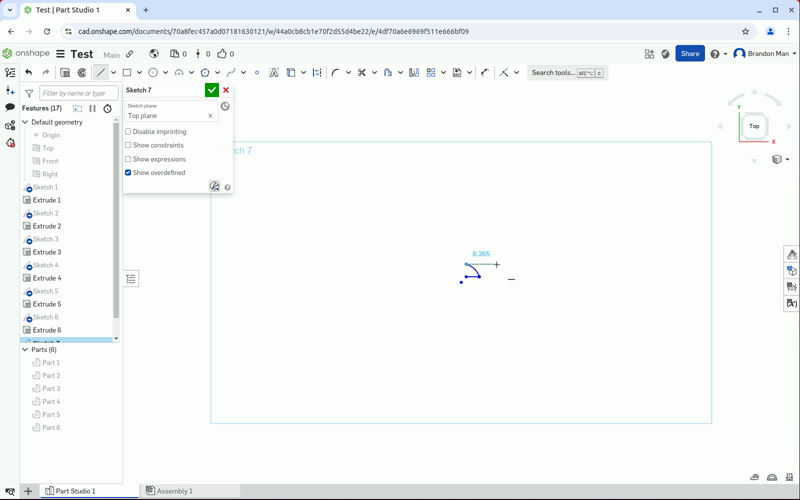
key_down(shift)
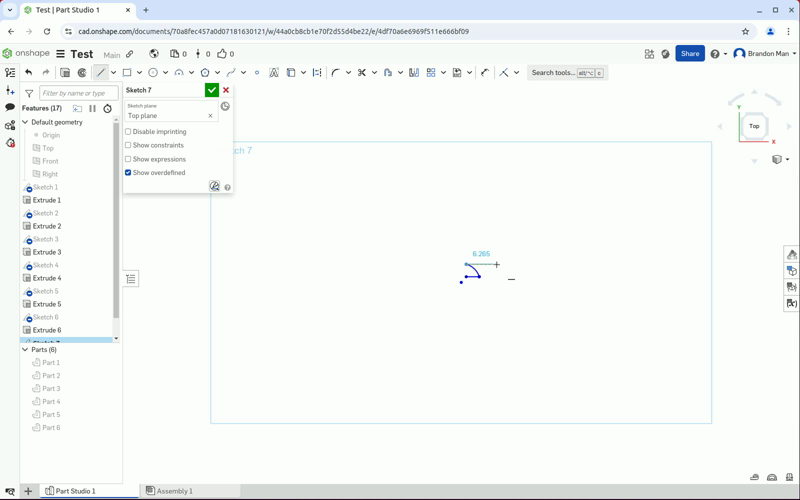
mouse_move(466, 276)
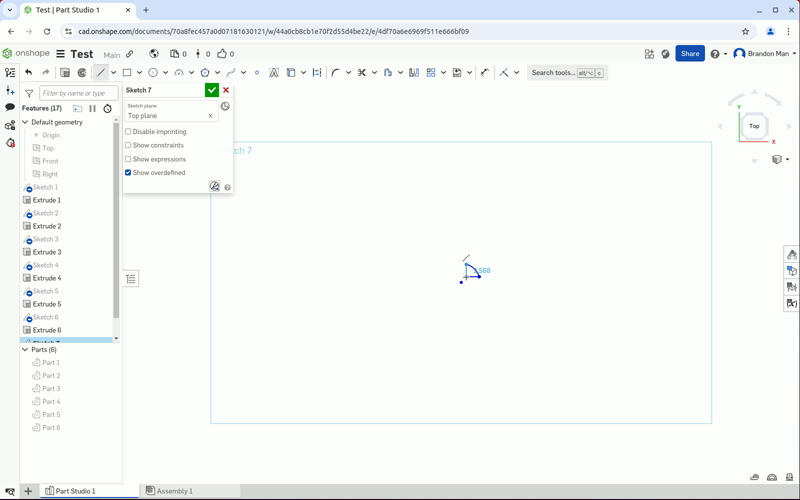
key_up(shift)
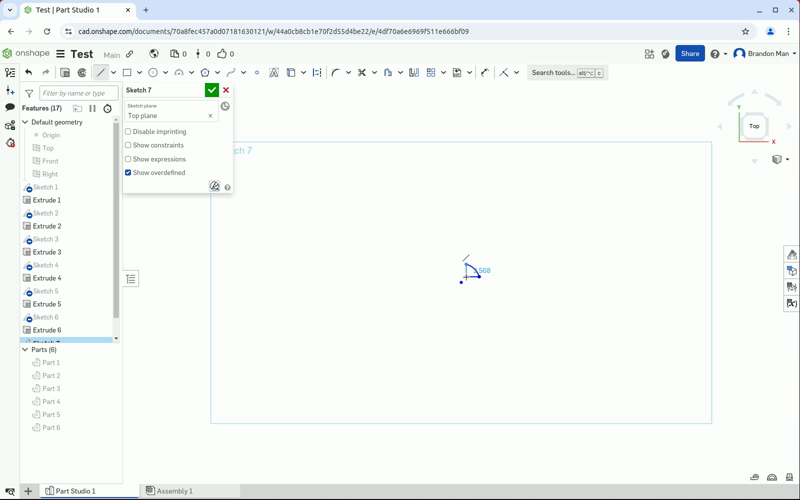
click(466, 276)
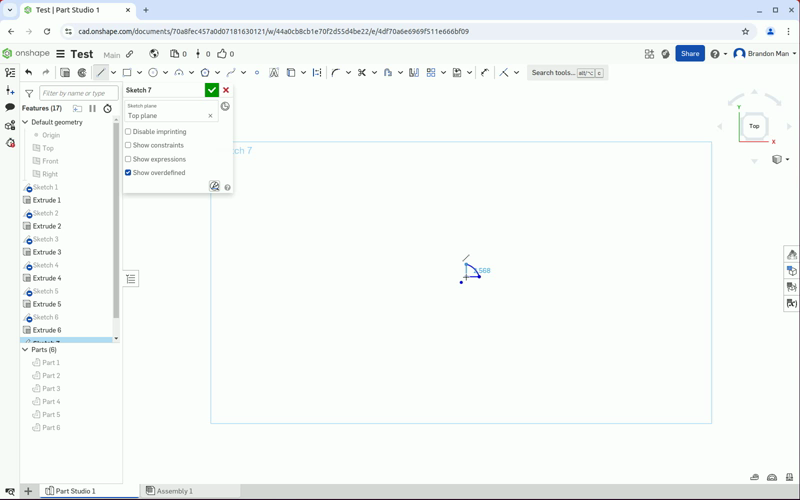
key(esc)
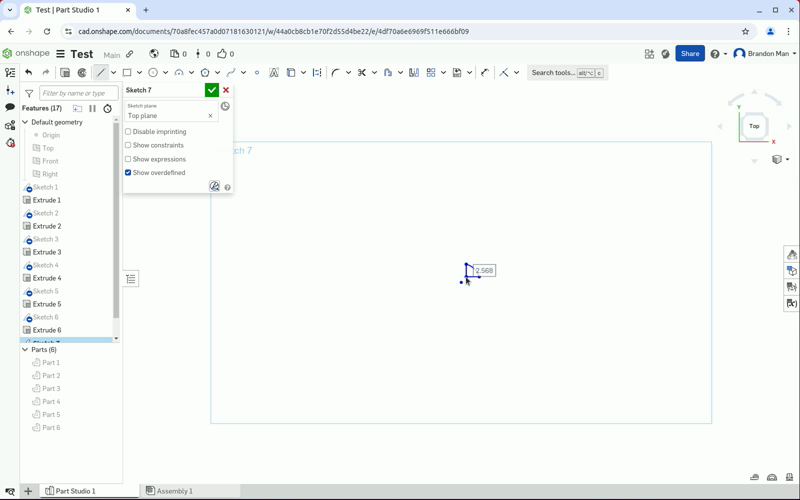
mouse_move(466, 275)
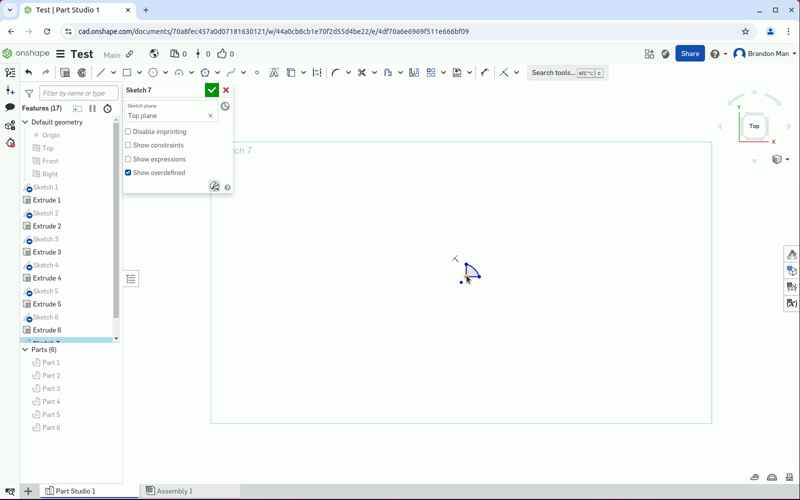
scroll(6)
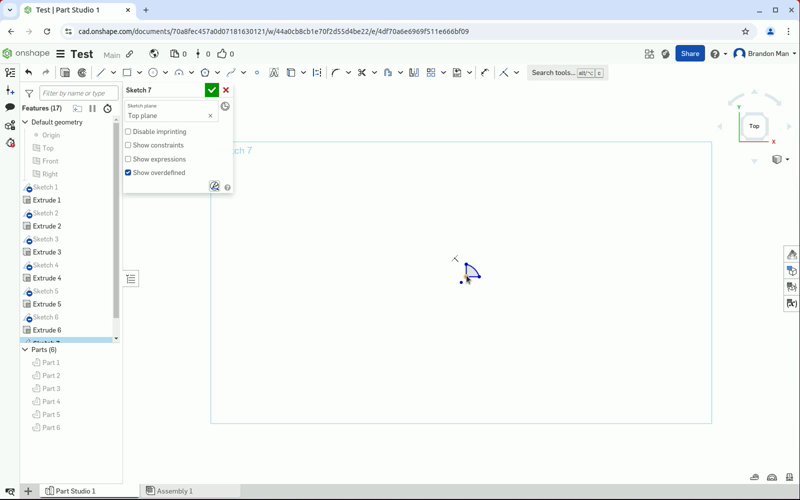
scroll(6)
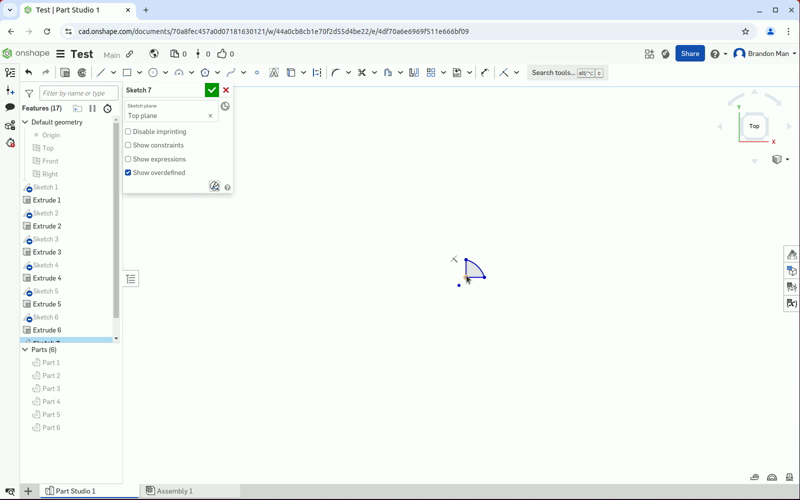
scroll(6)
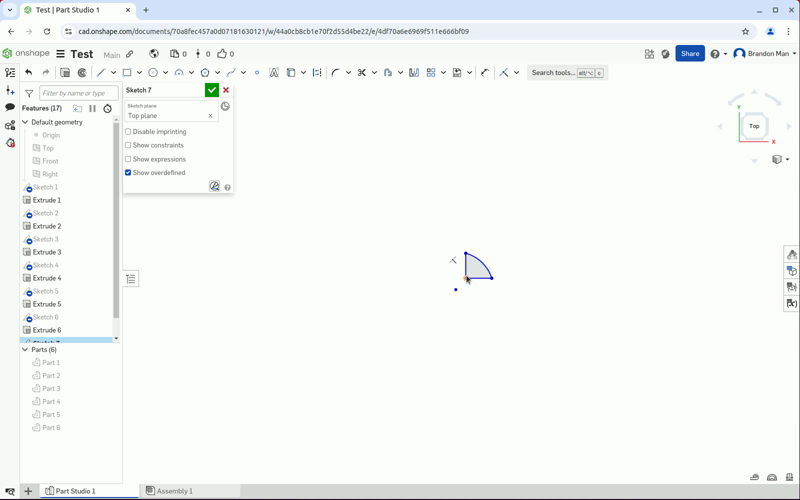
scroll(6)
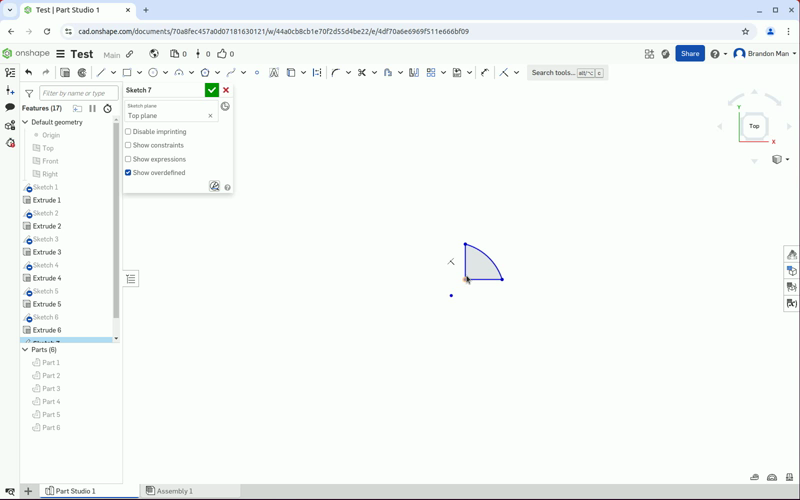
scroll(6)
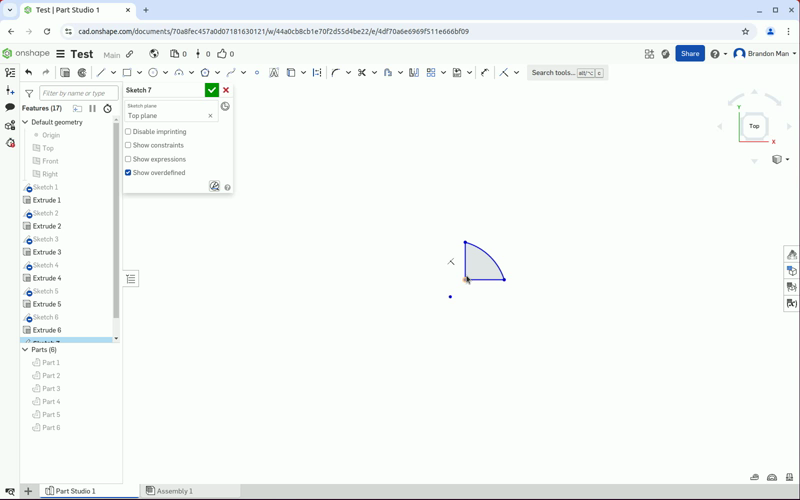
scroll(6)
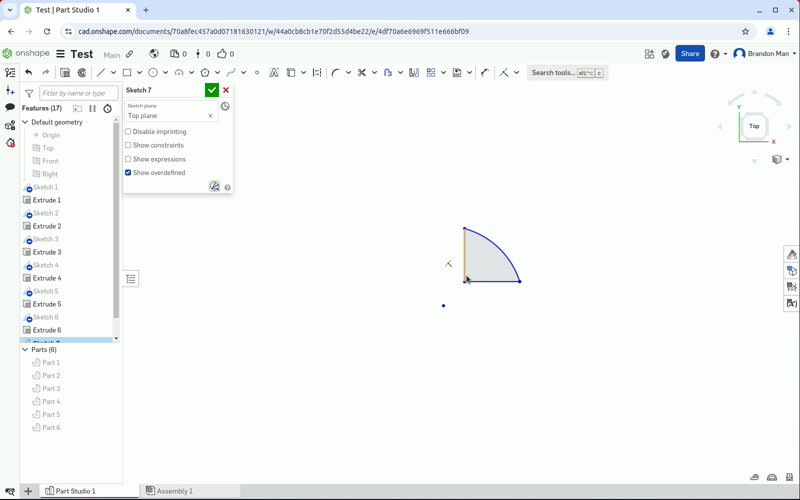
scroll(6)
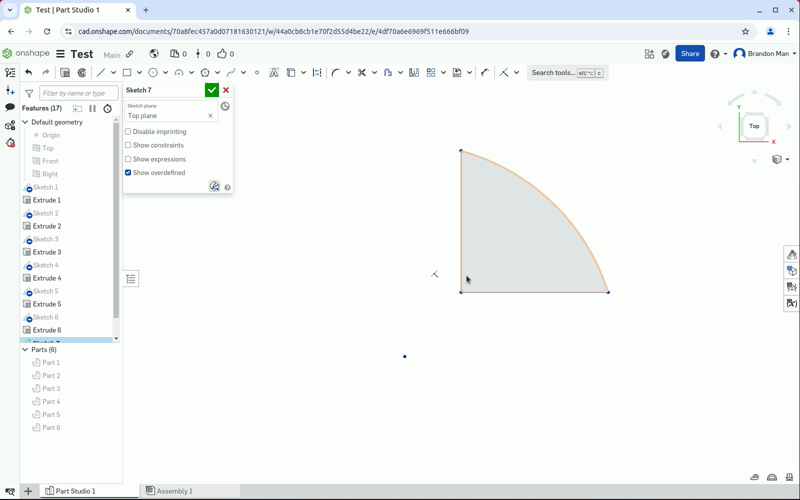
click(466, 275)
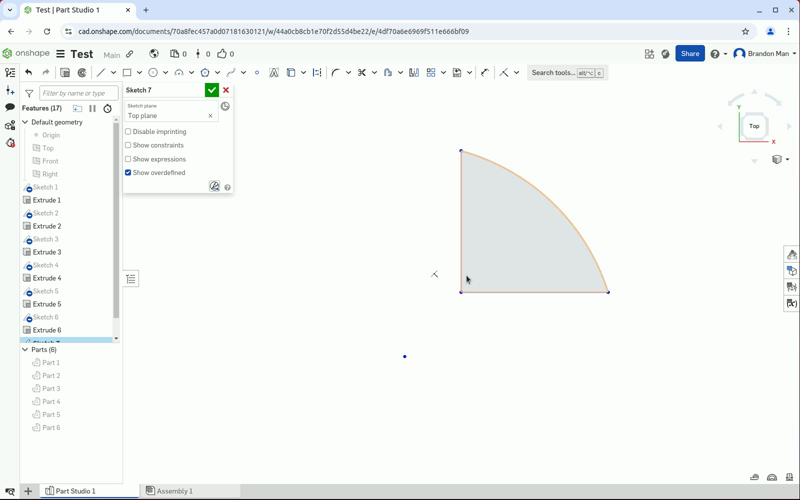
scroll(-6)
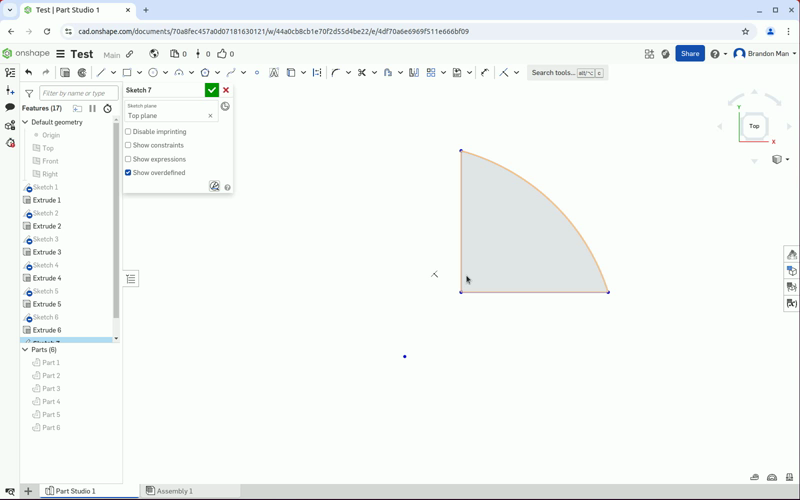
scroll(-6)
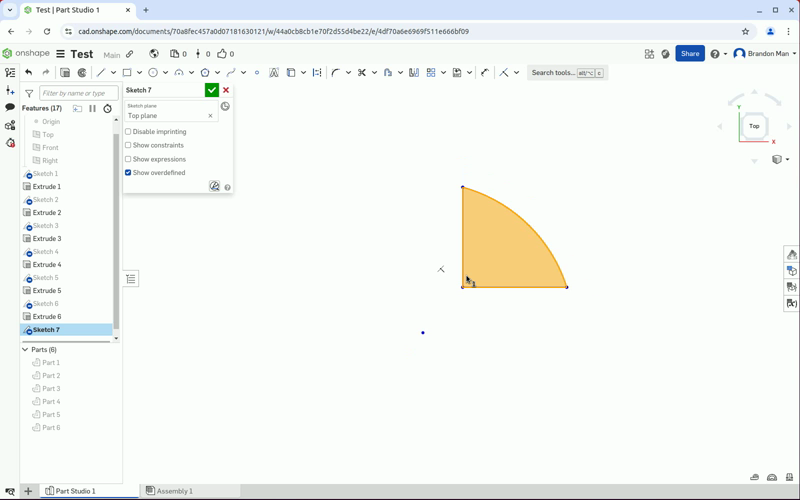
scroll(-6)
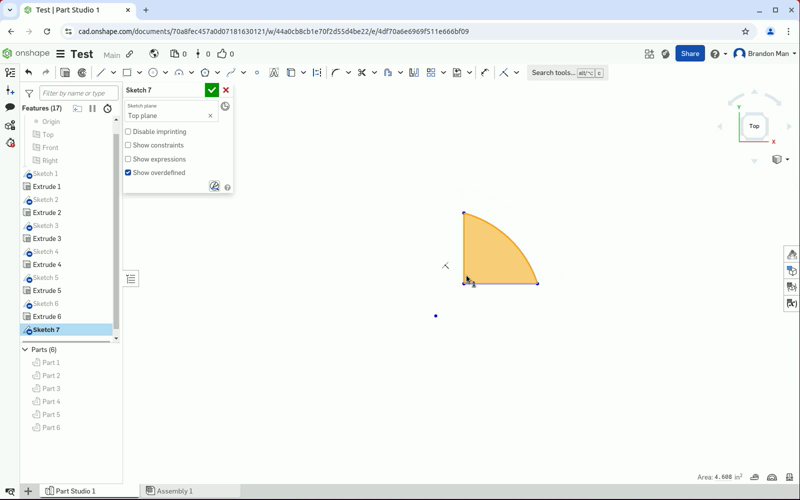
scroll(-6)
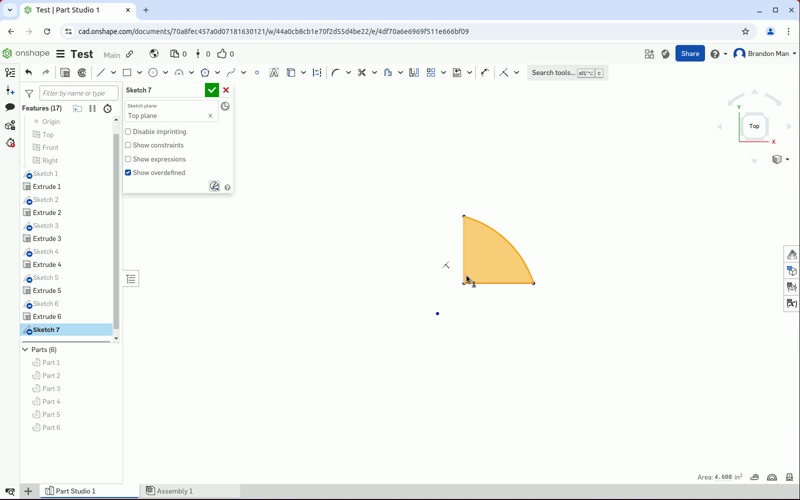
scroll(-6)
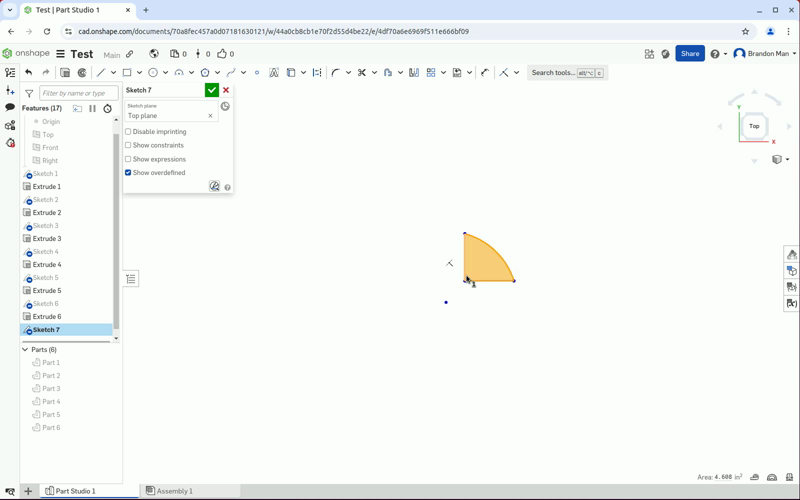
scroll(-6)
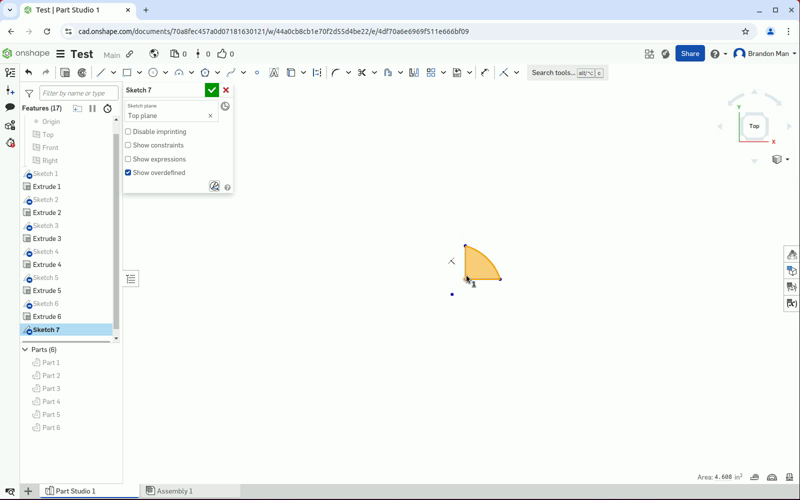
scroll(-6)
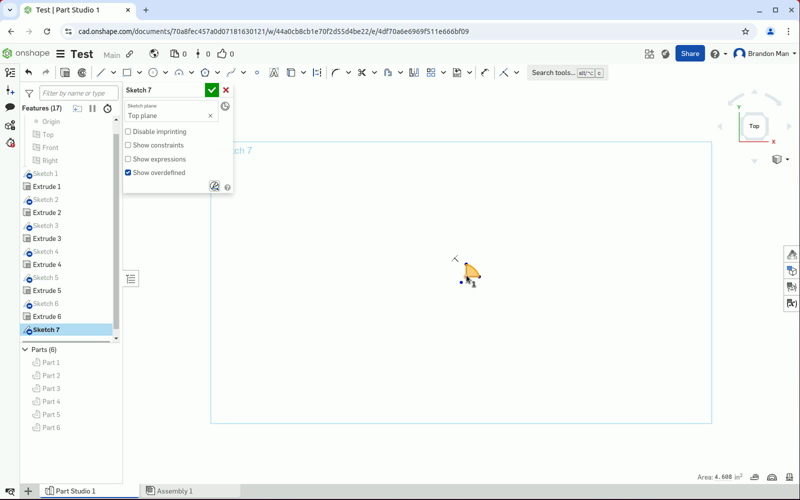
mouse_move(73, 352)
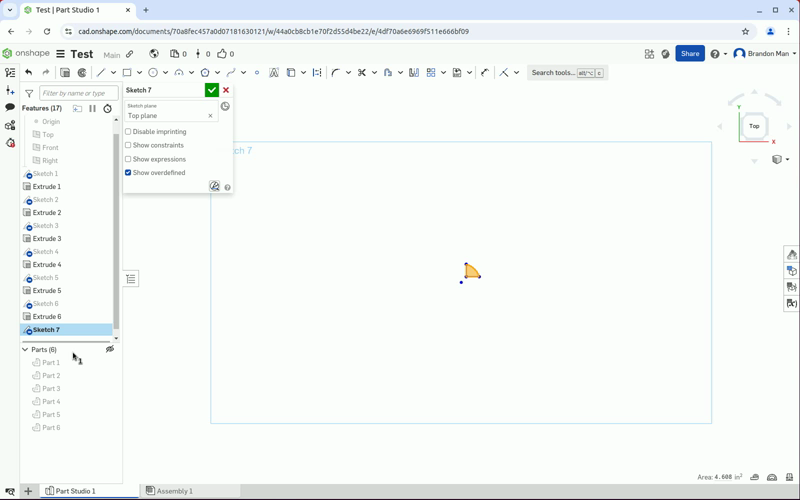
key(shift+y)
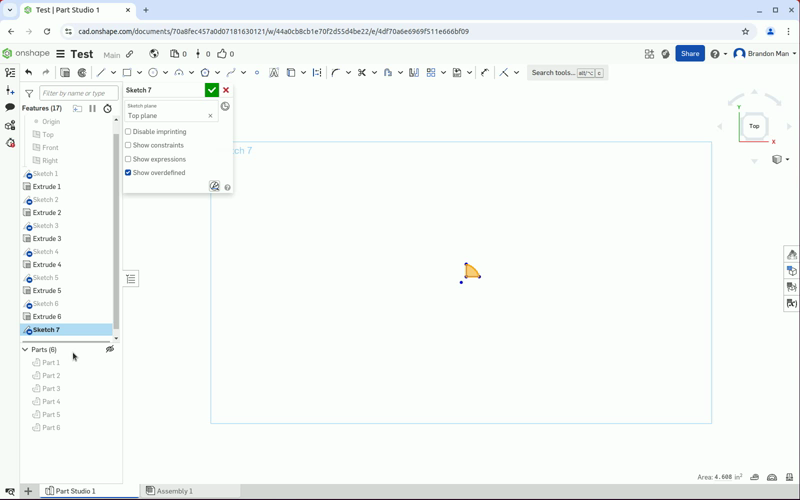
key(shift+e)
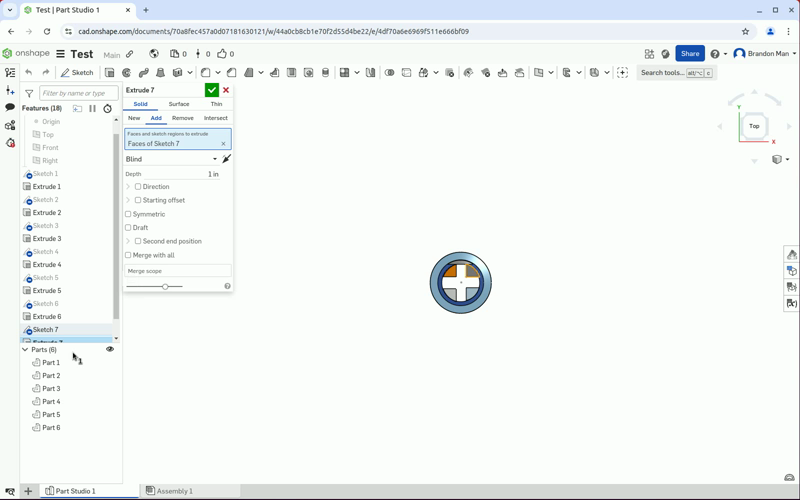
mouse_move(143, 106)
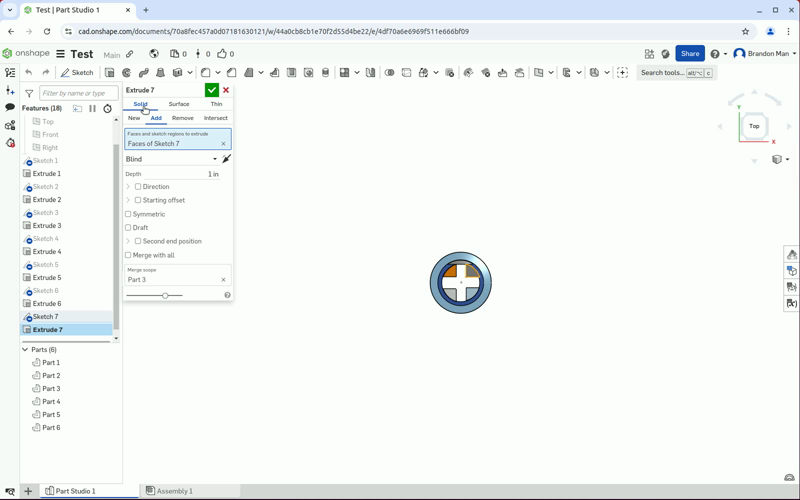
click(143, 106)
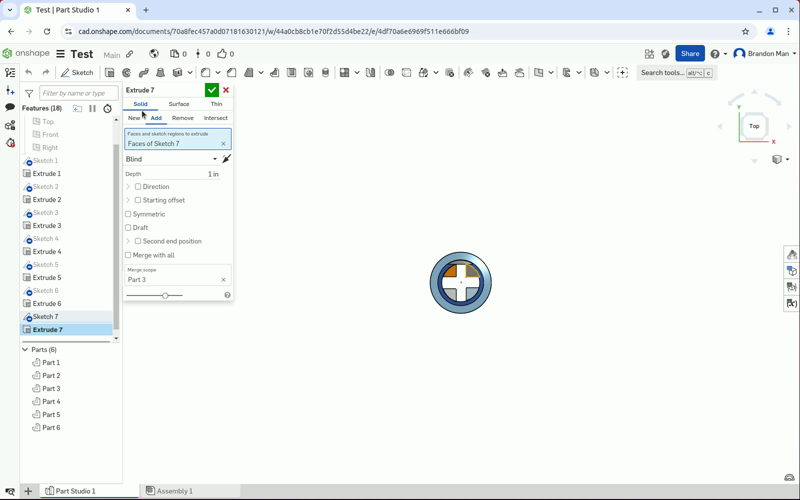
mouse_move(137, 120)
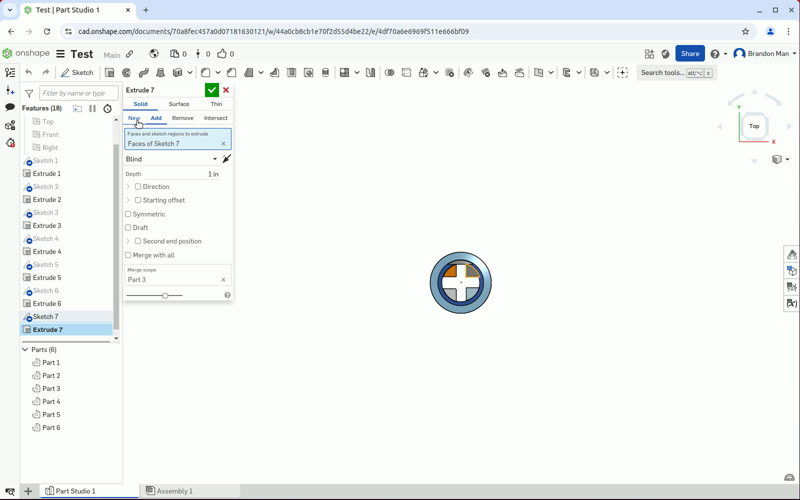
click(137, 120)
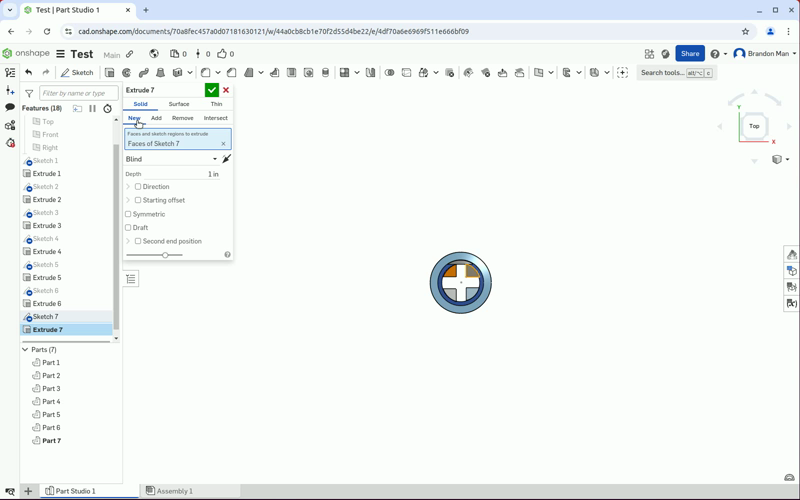
key(tab, 4)
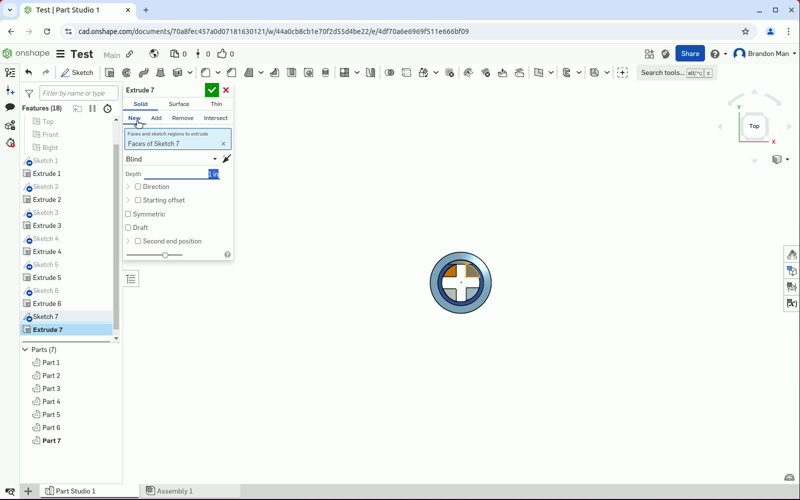
text(-15.405)
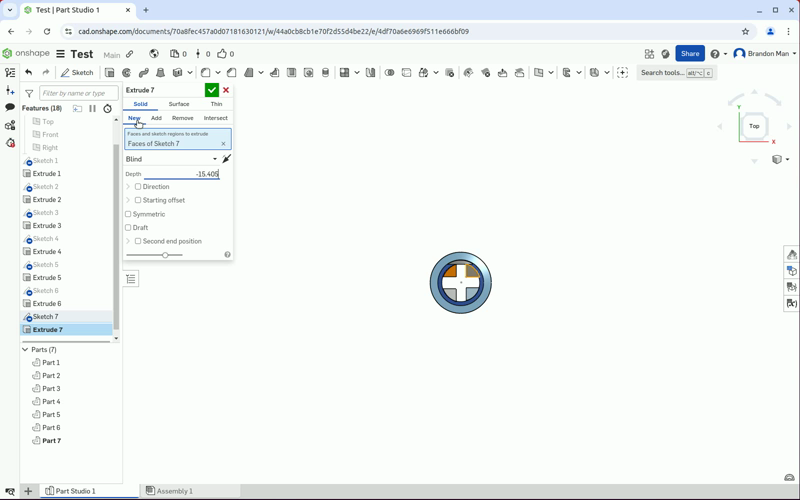
key(enter)
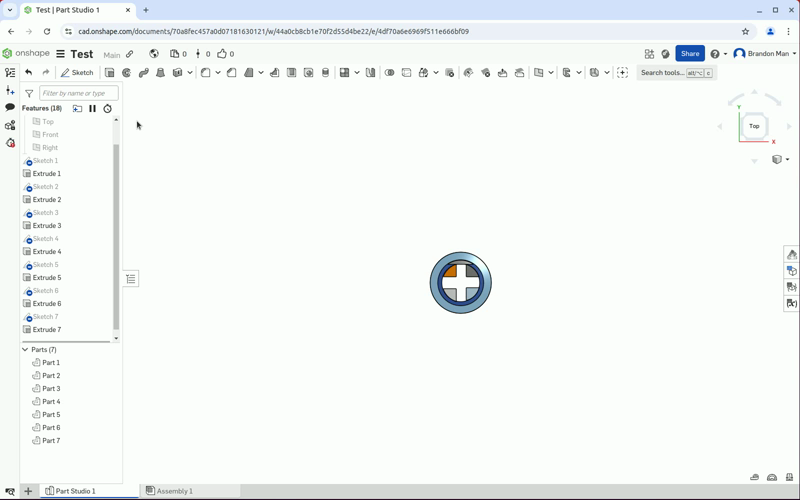
key(shift+h)
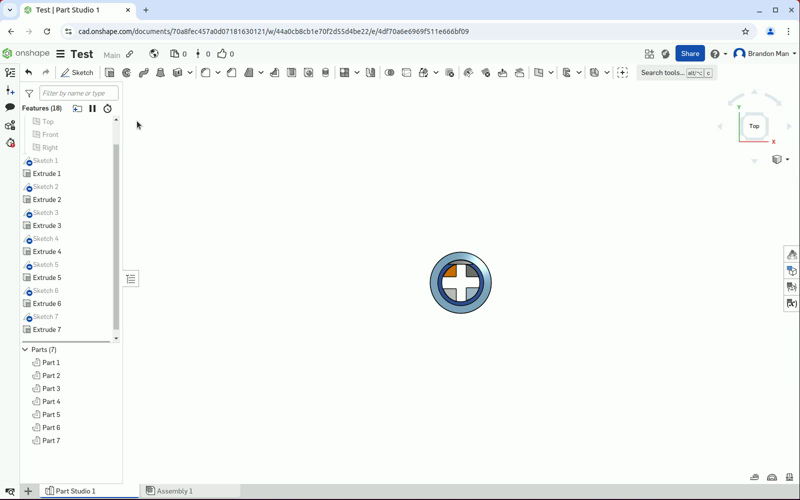
key(shift+h)
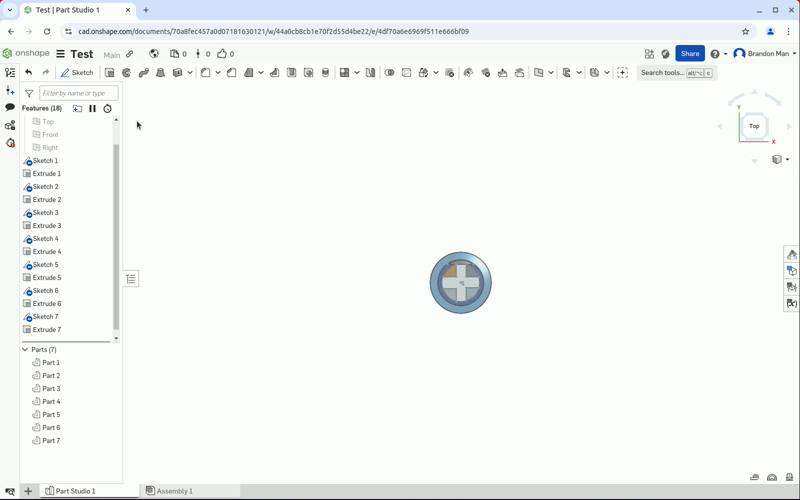
key(shift+7)
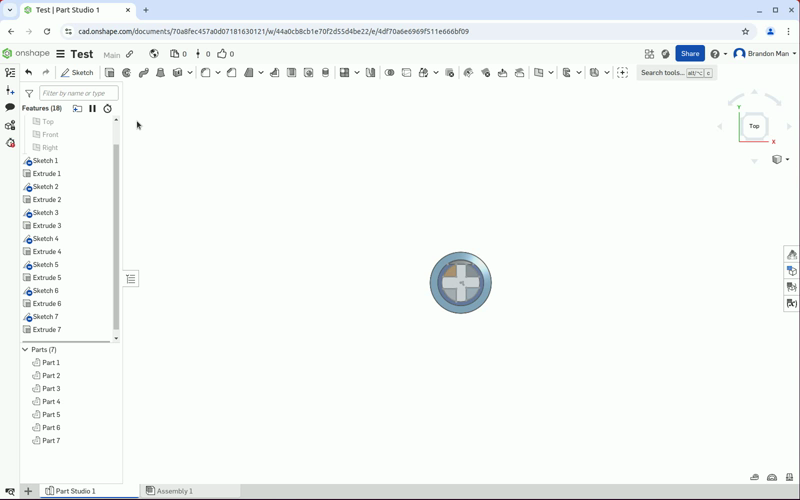
key(up, 3)
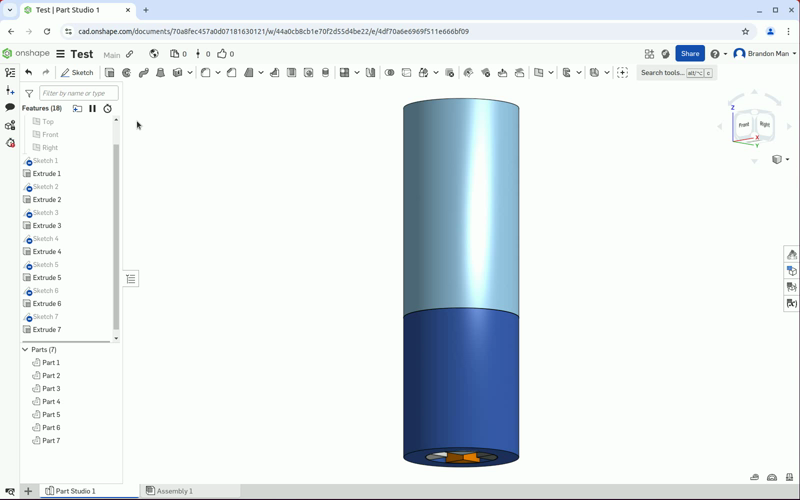
key(left, 3)
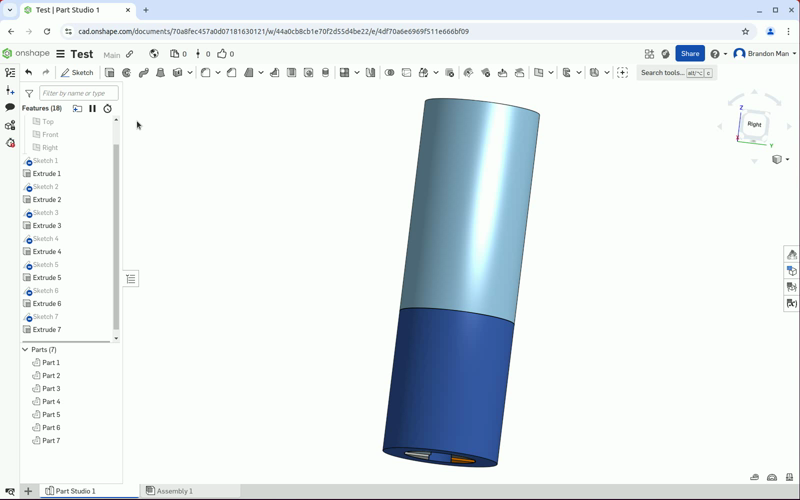
key(right, 3)
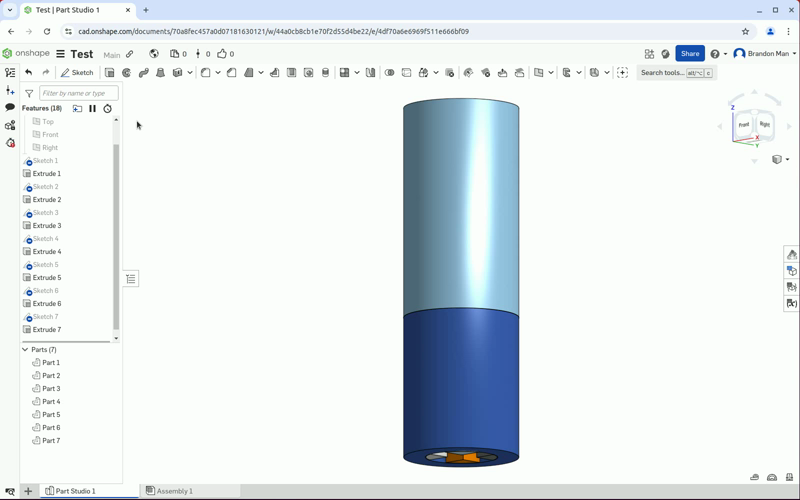
key(down, 3)
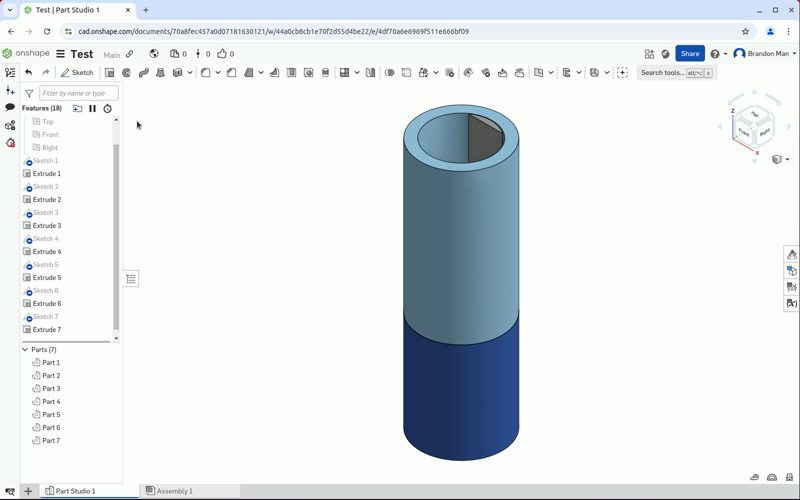
mouse_move(69, 163)
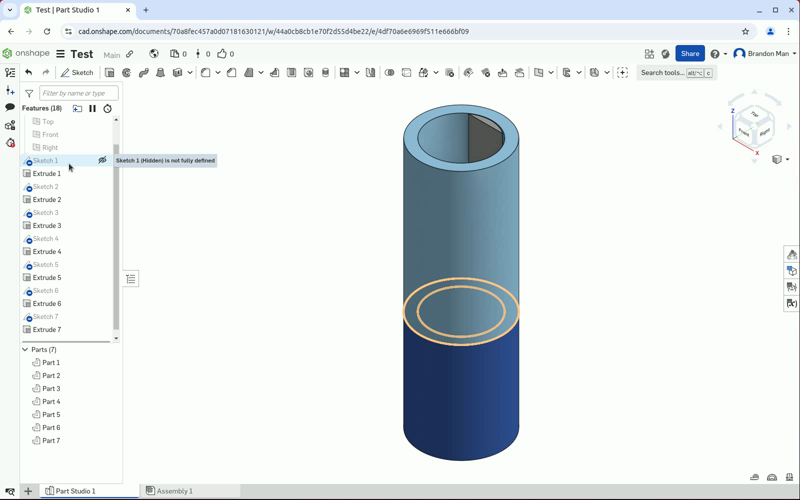
click(69, 163)